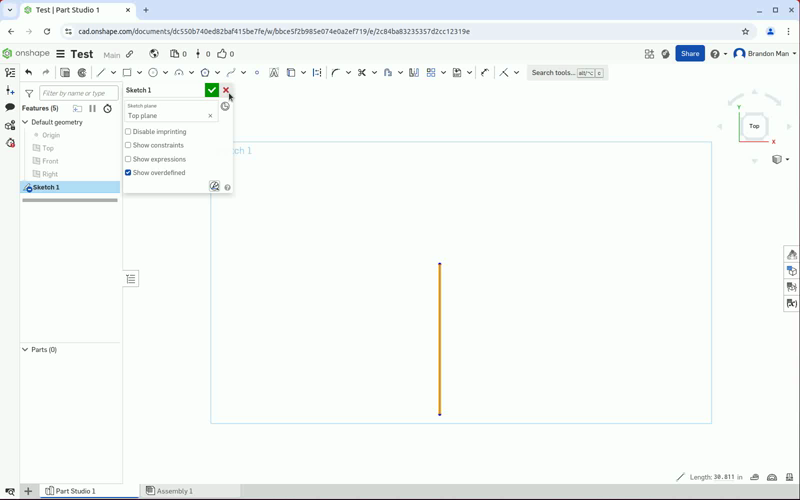
key(shift+h)
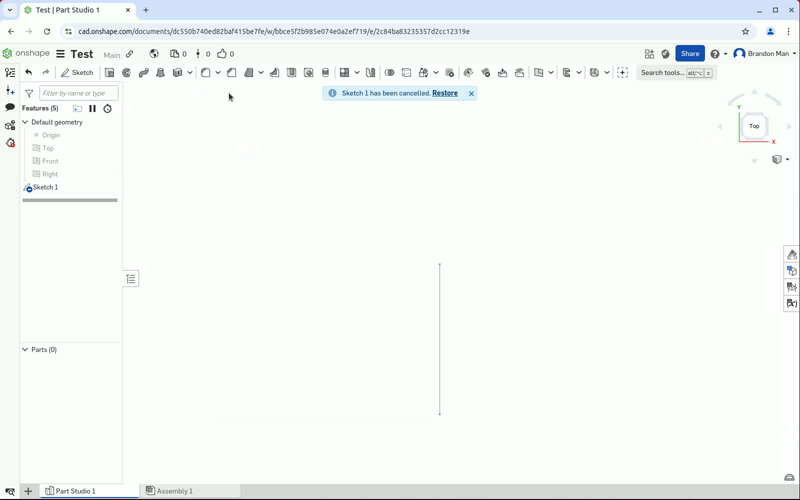
key(shift+s)
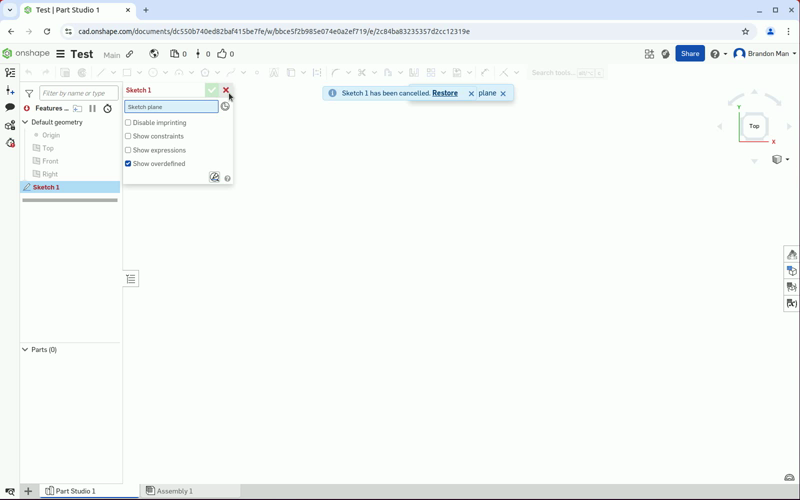
mouse_move(73, 150)
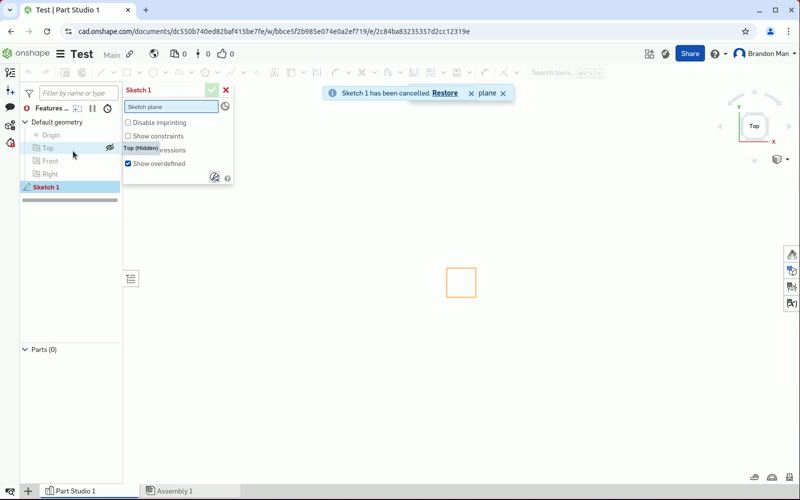
click(73, 150)
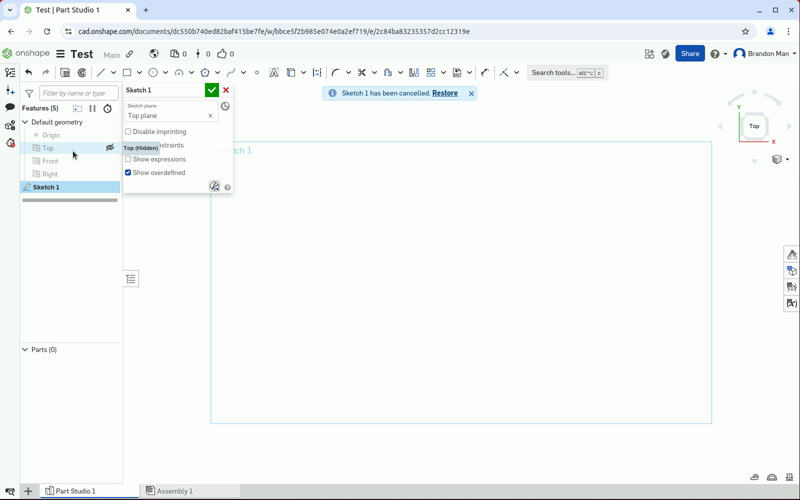
mouse_move(73, 352)
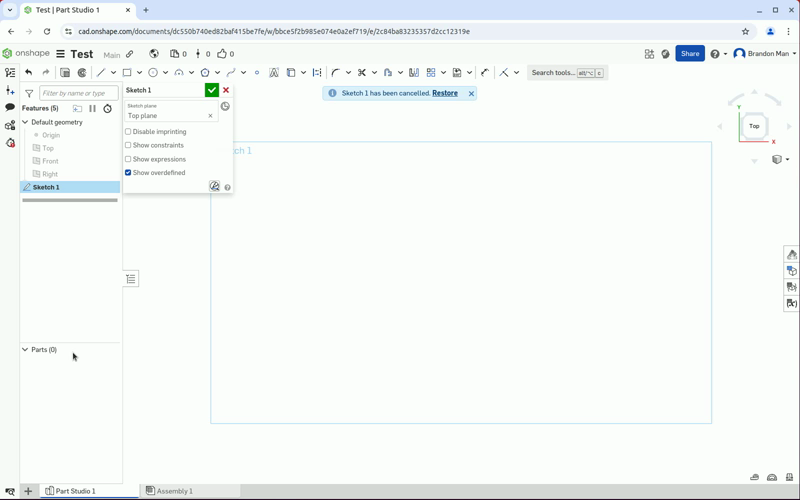
key(y)
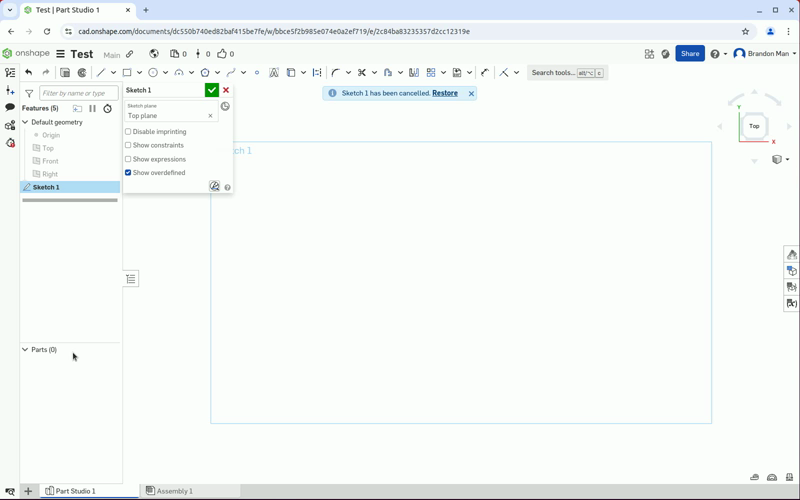
key(l)
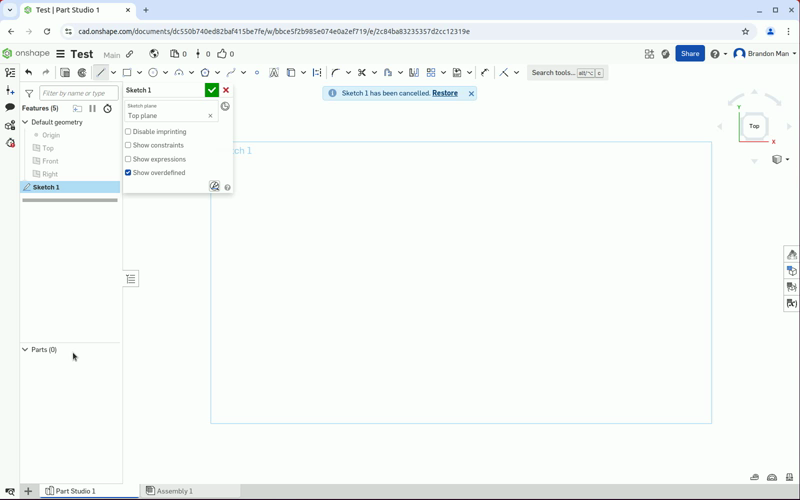
key_down(shift)
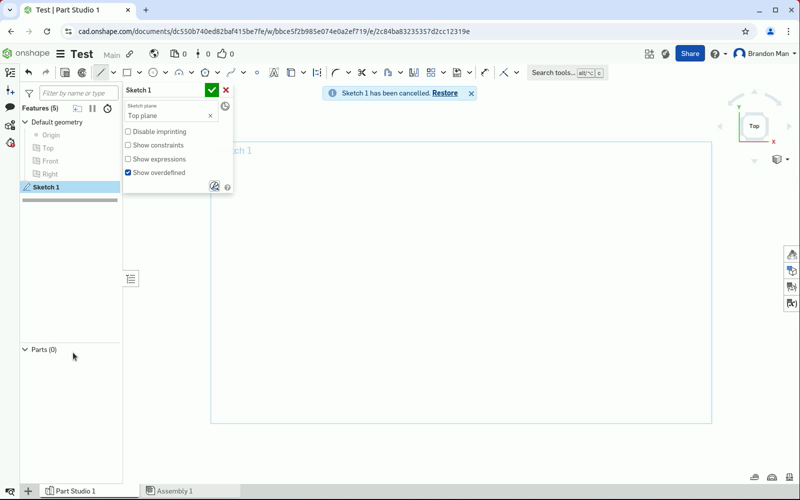
mouse_move(362, 334)
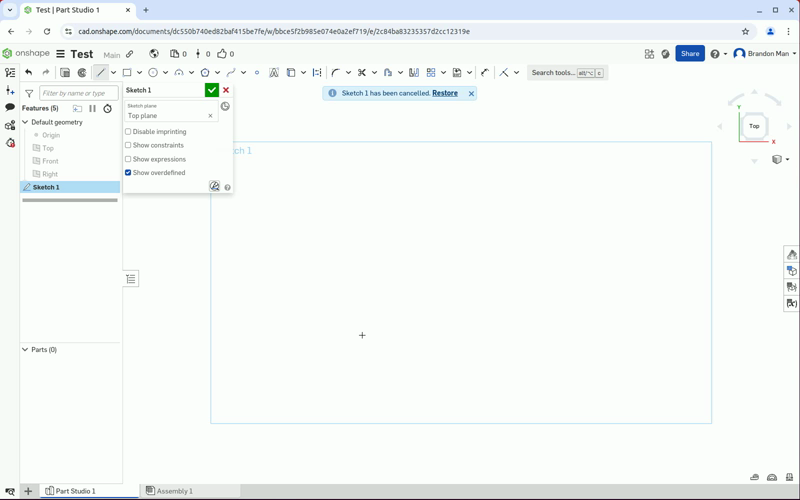
click(362, 334)
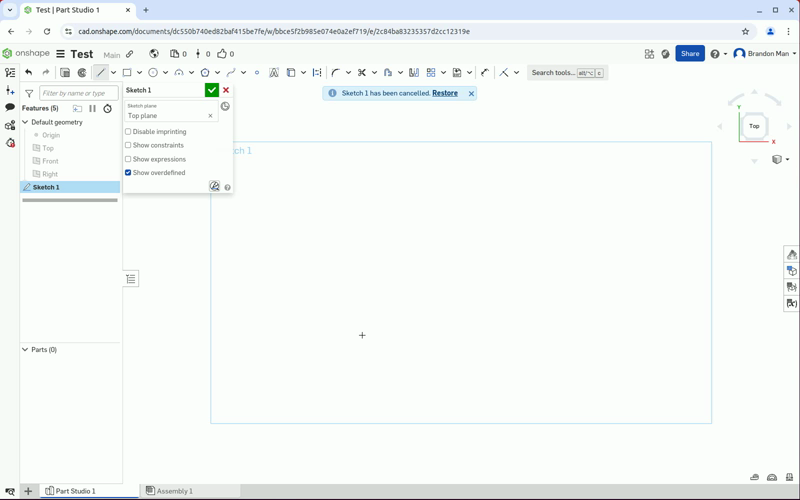
key_up(shift)
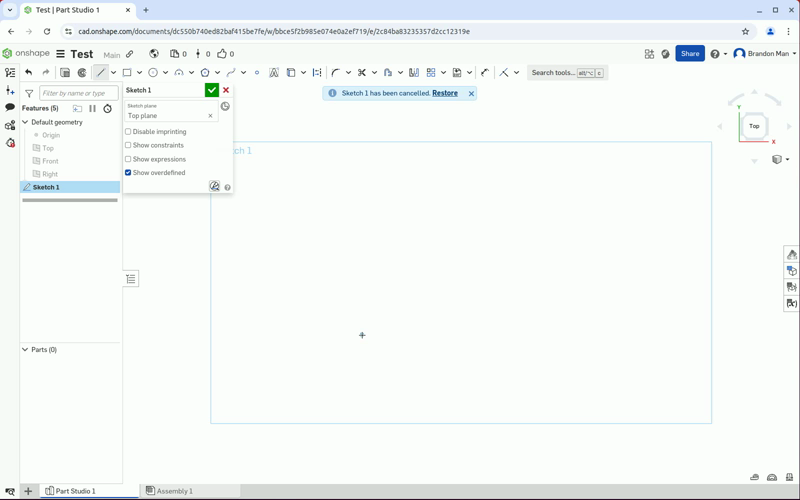
key_down(shift)
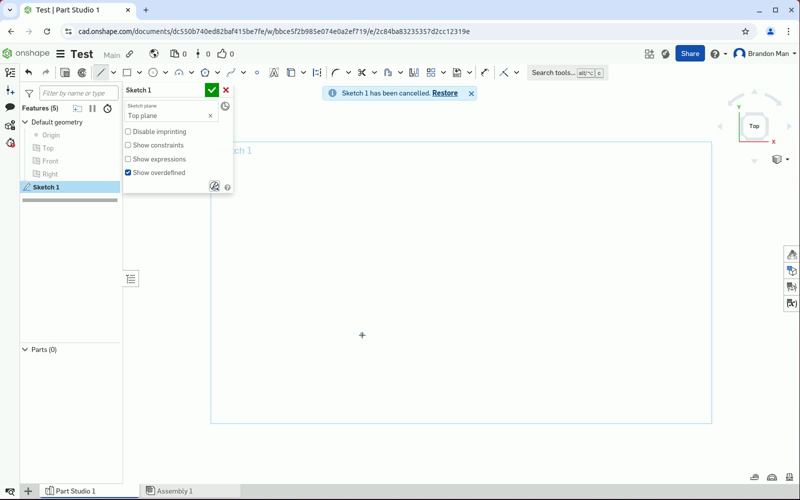
mouse_move(392, 334)
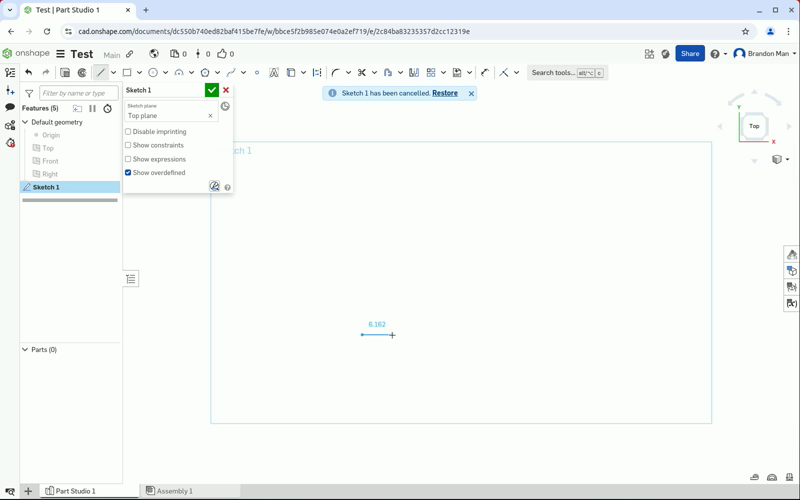
mouse_move(391, 334)
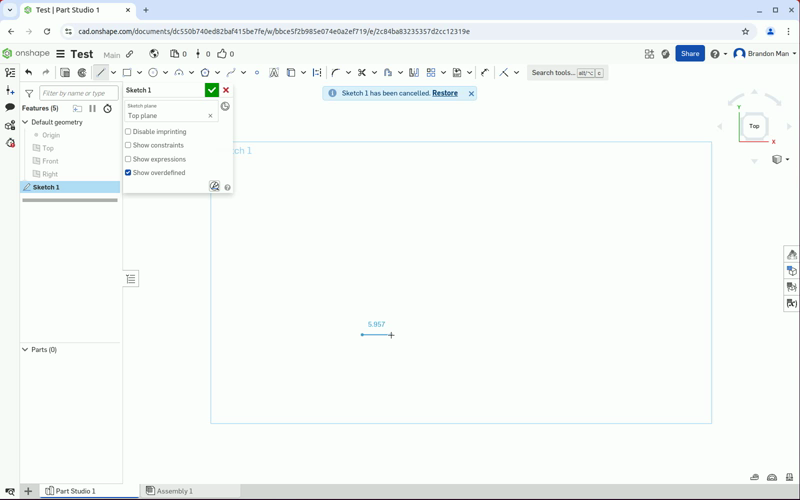
click(391, 334)
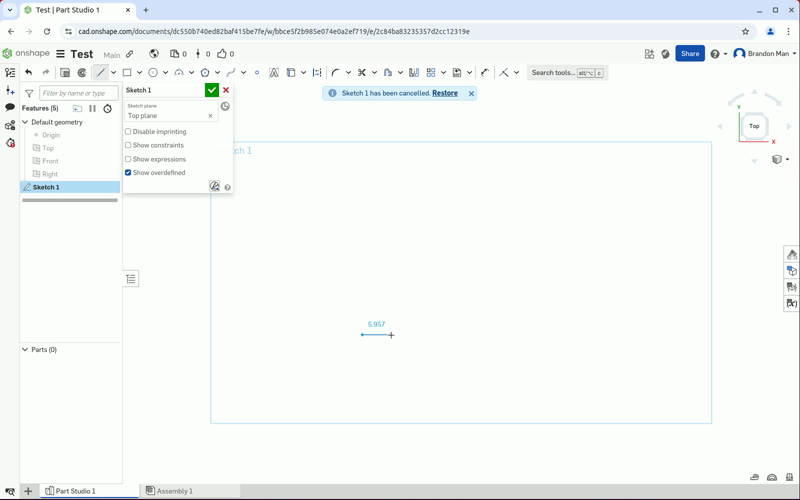
key_up(shift)
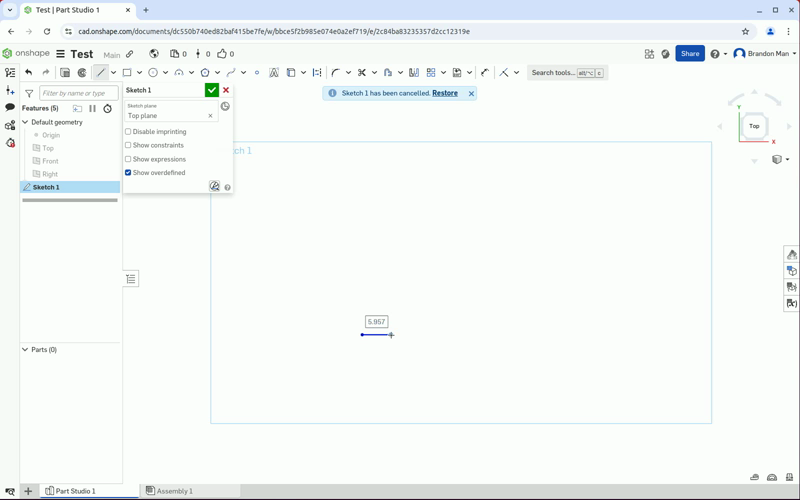
key(esc)
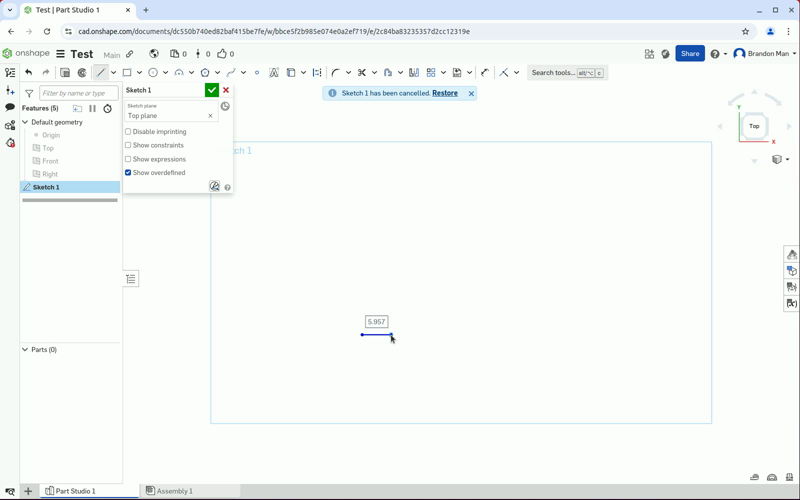
key(a)
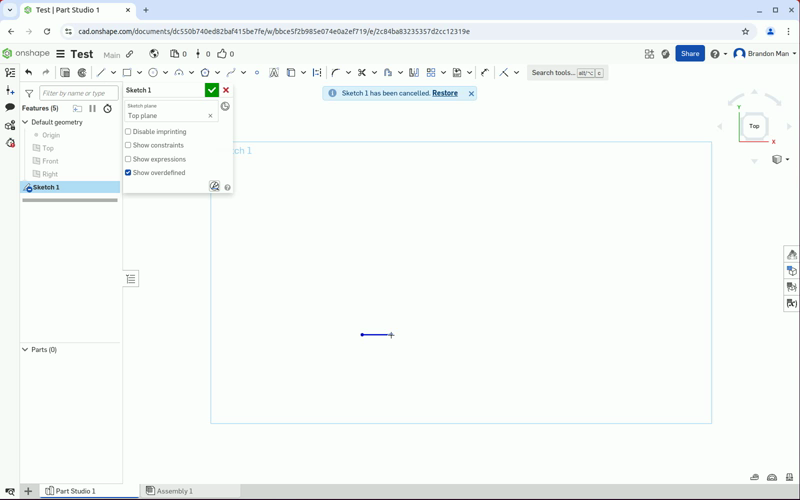
mouse_move(391, 334)
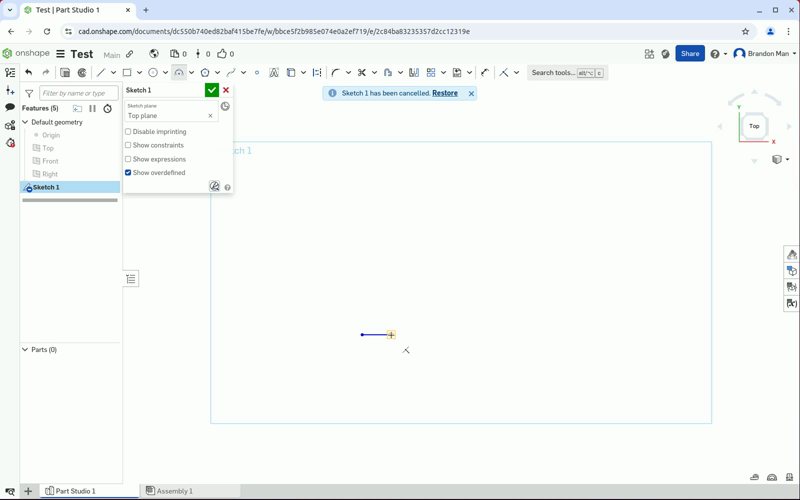
click(391, 334)
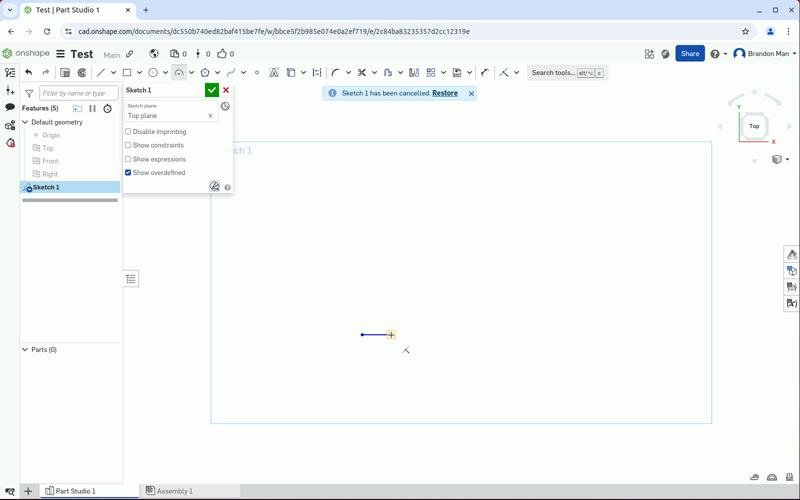
key_down(shift)
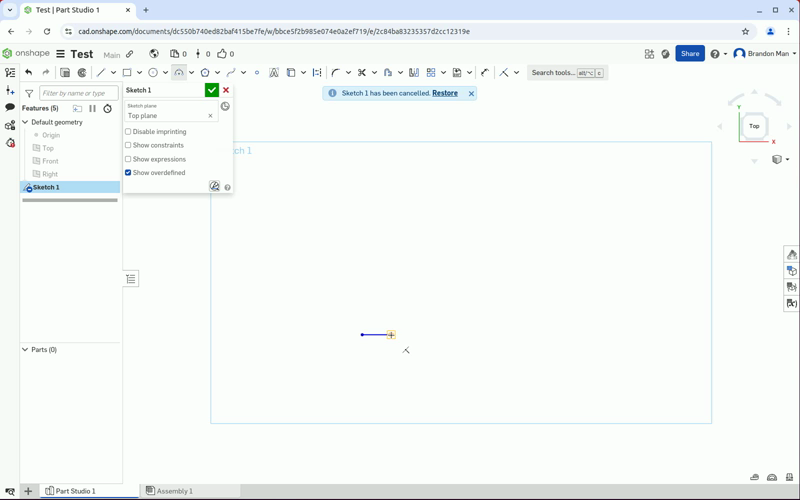
mouse_move(525, 351)
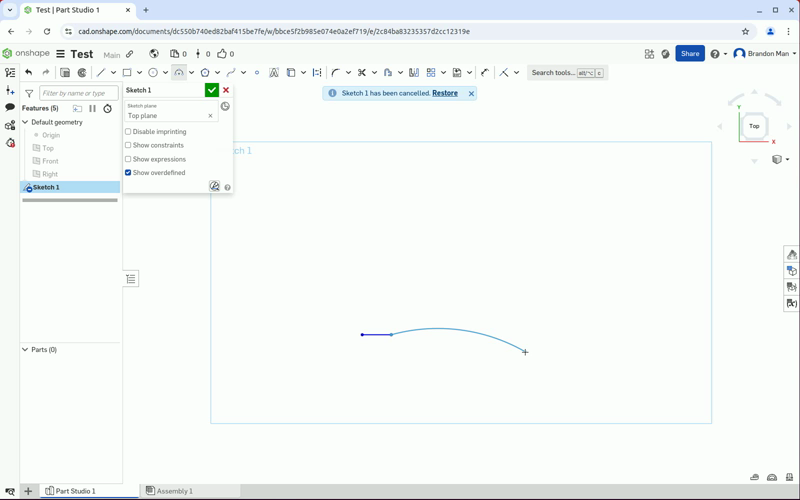
click(525, 351)
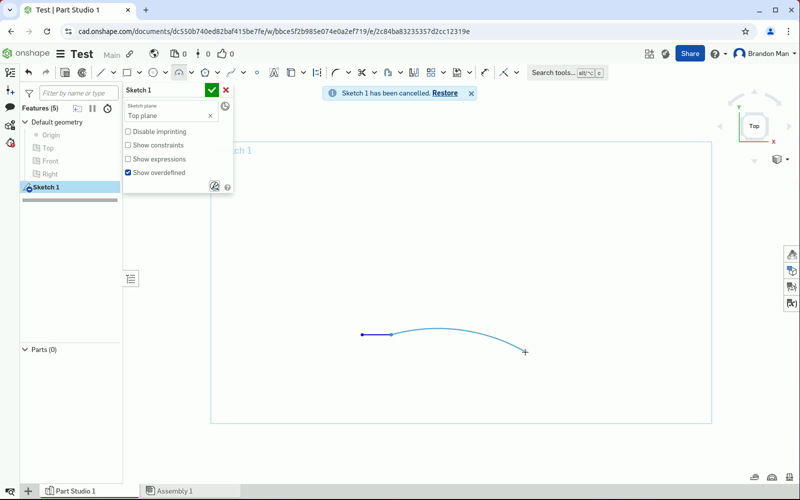
mouse_move(451, 395)
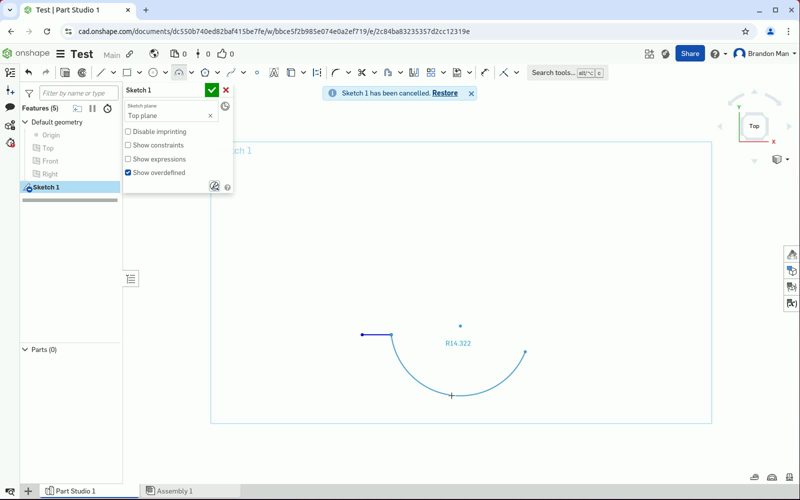
click(451, 395)
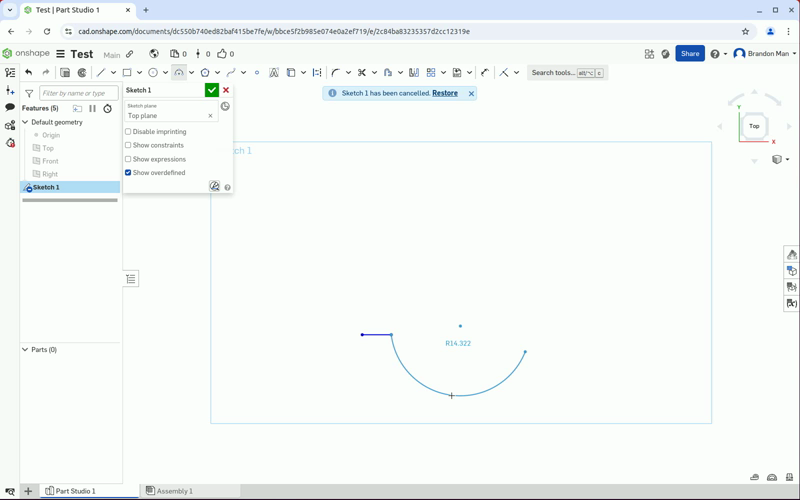
key_up(shift)
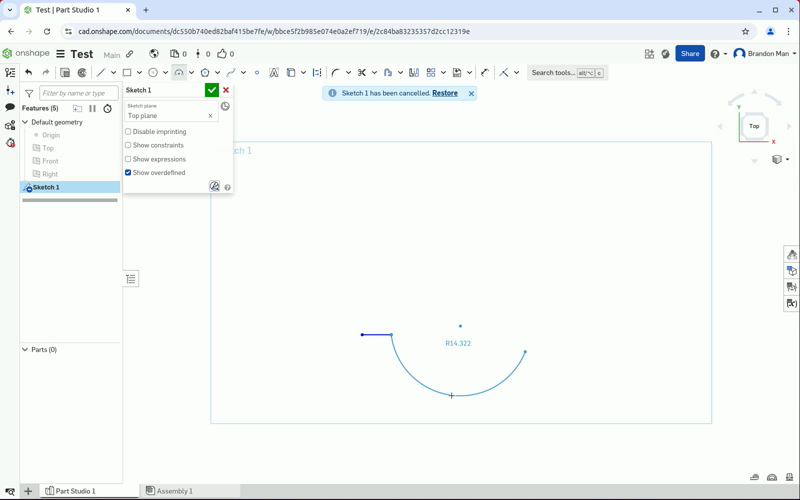
key(esc)
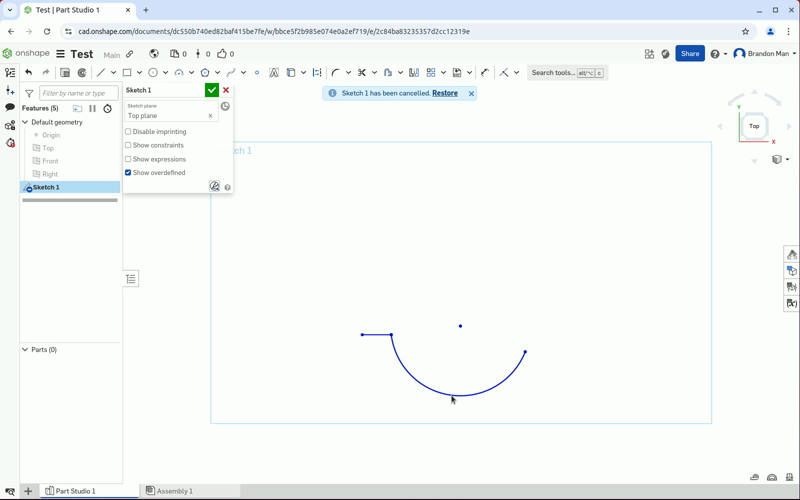
key(l)
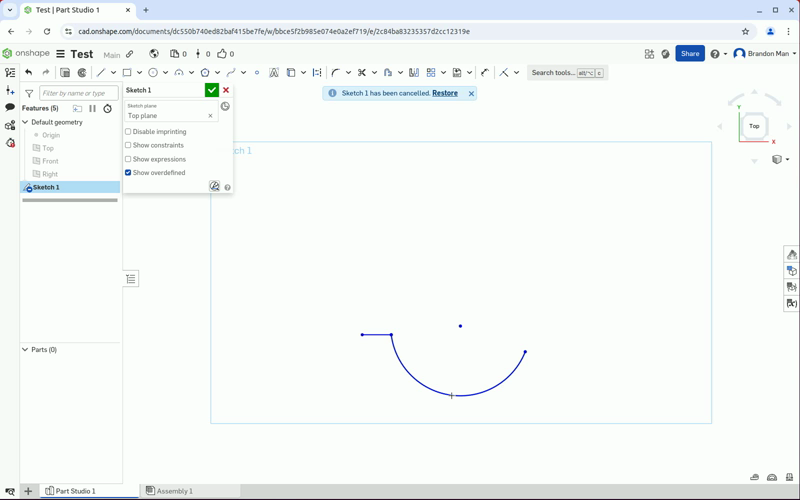
mouse_move(525, 351)
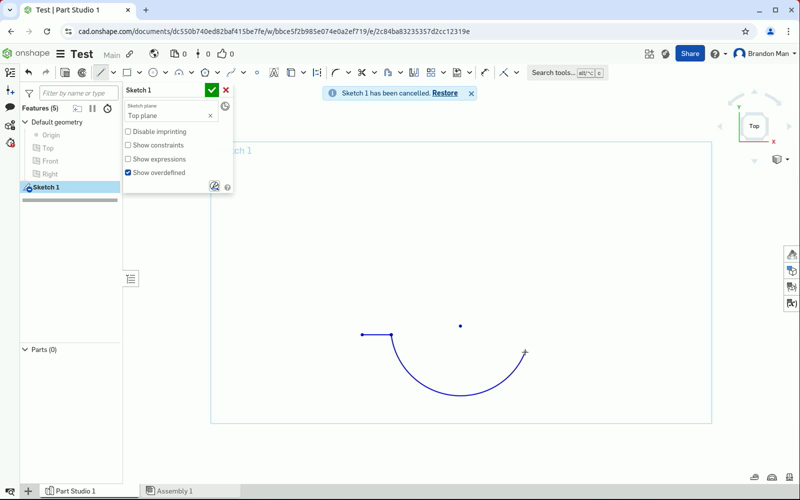
click(525, 351)
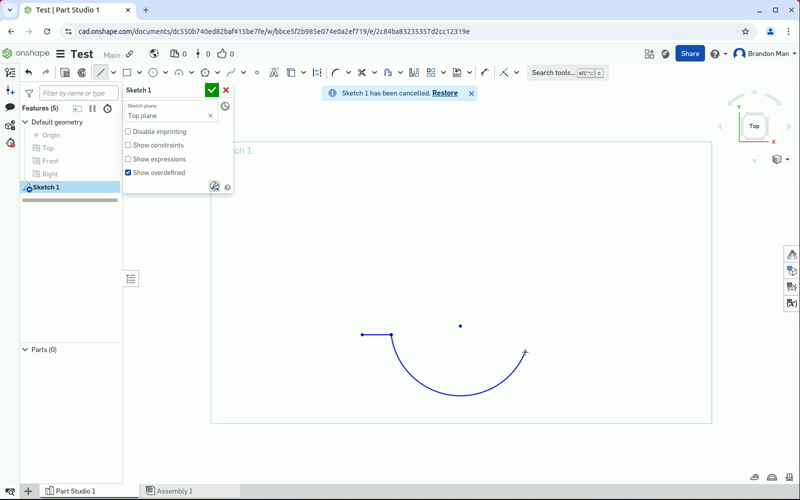
key_down(shift)
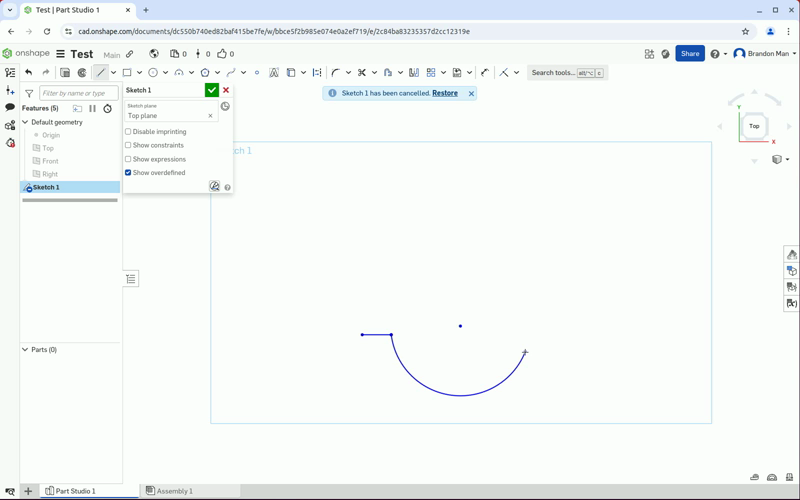
mouse_move(555, 351)
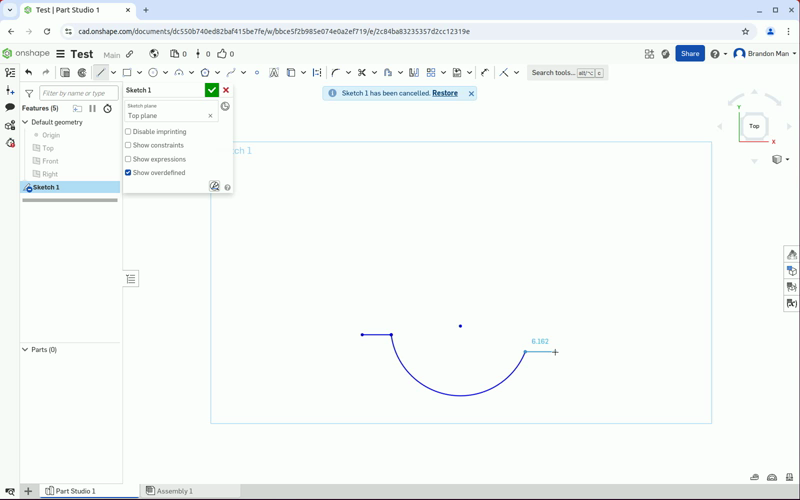
mouse_move(544, 351)
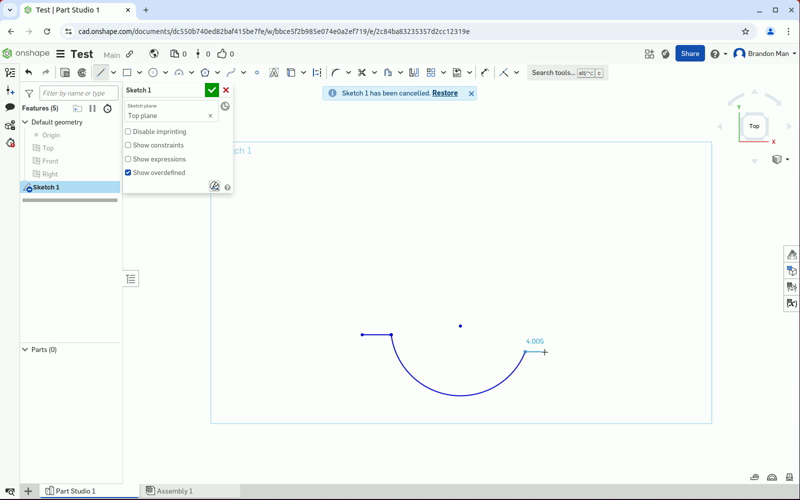
click(544, 351)
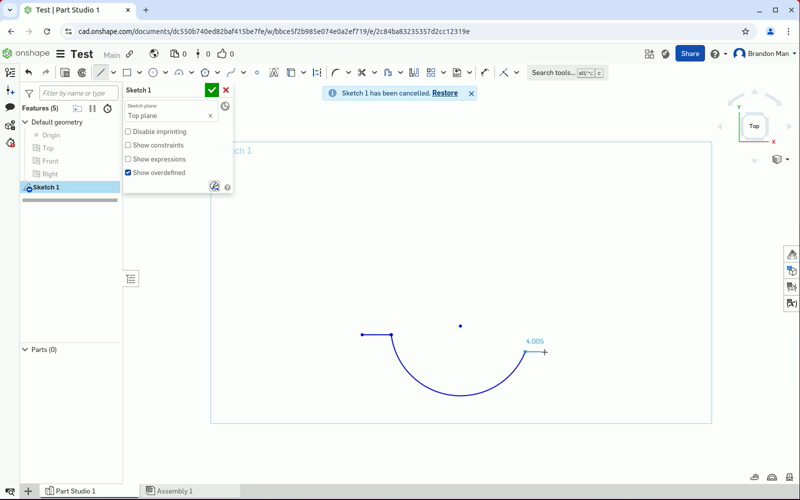
key_up(shift)
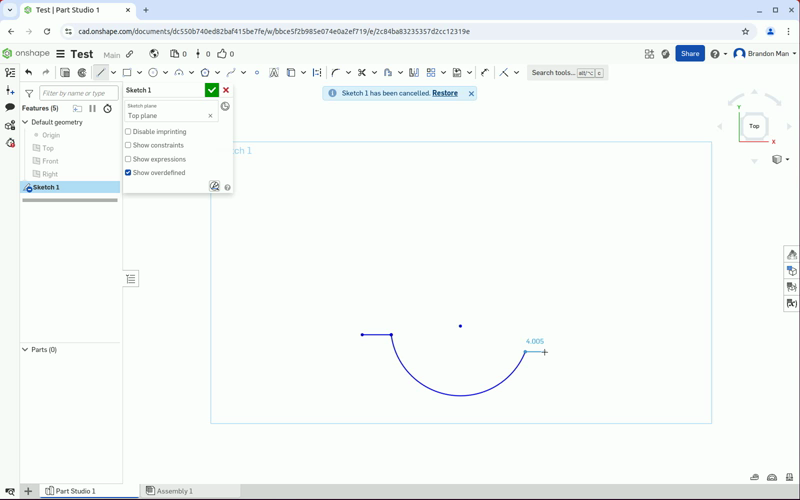
key_down(shift)
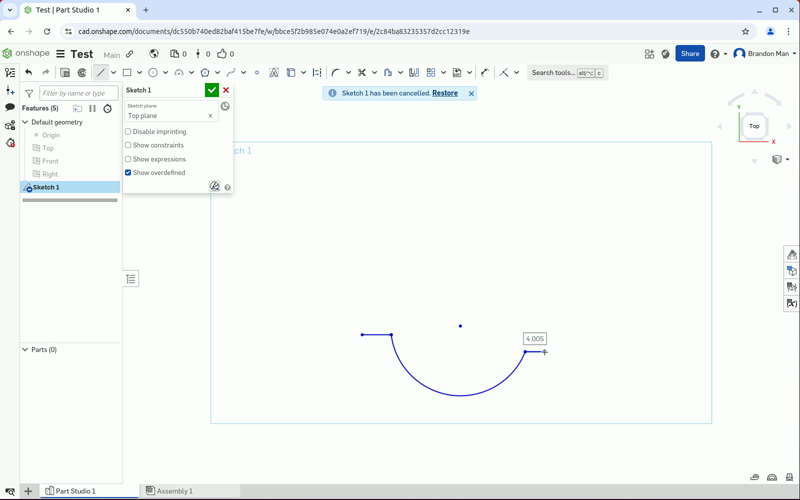
mouse_move(544, 215)
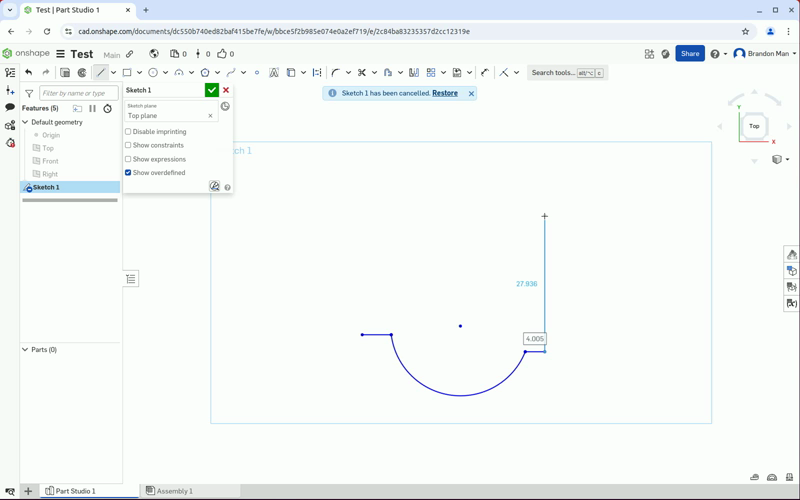
click(544, 215)
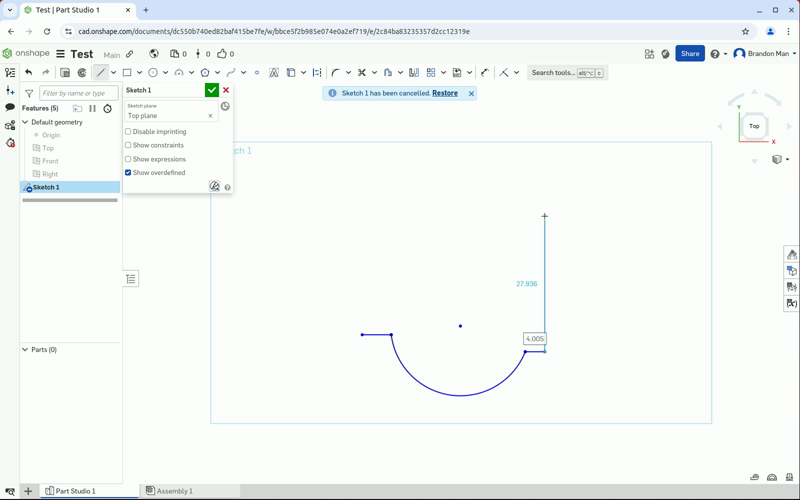
key_up(shift)
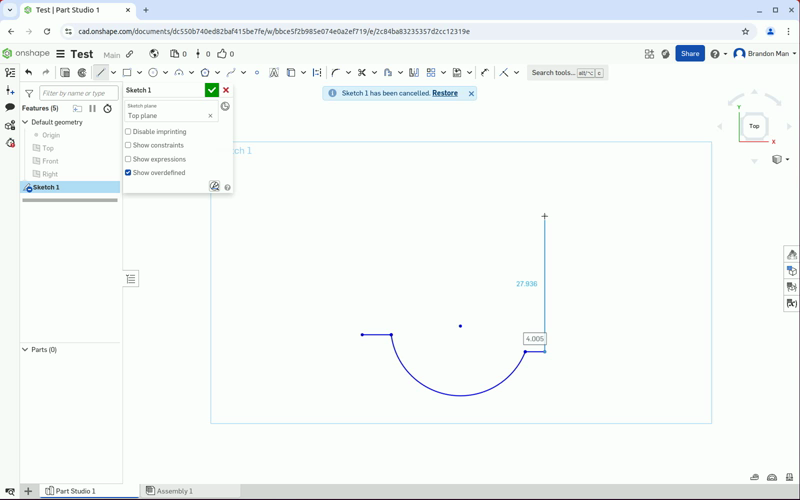
key_down(shift)
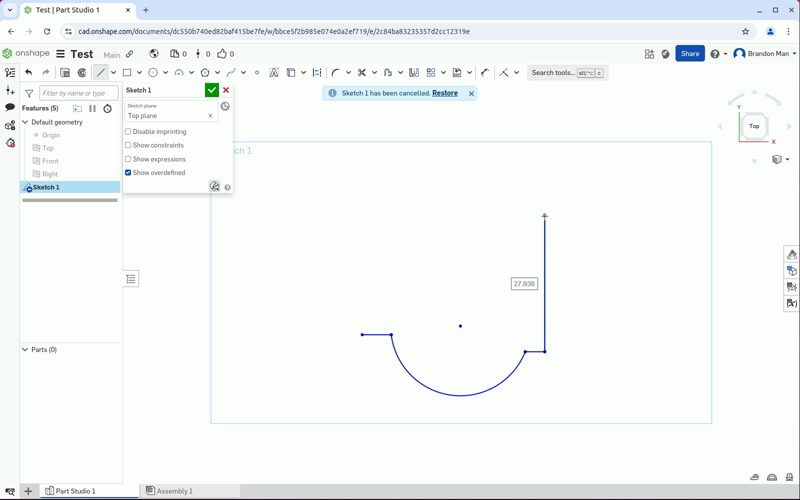
mouse_move(574, 215)
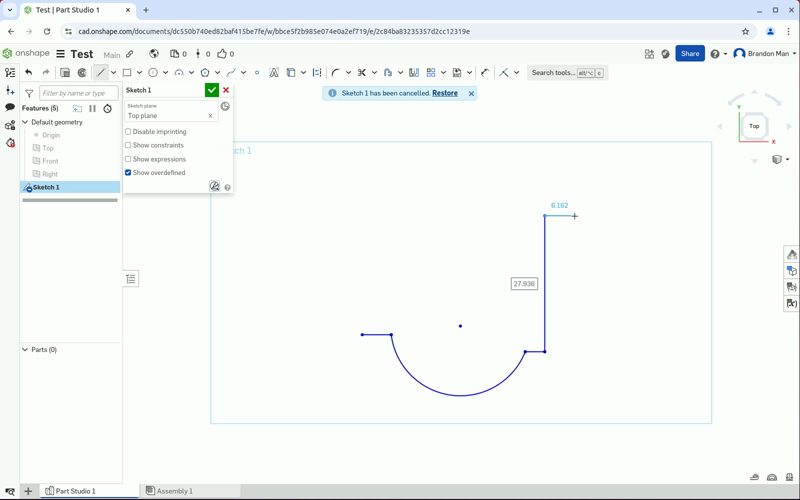
mouse_move(525, 215)
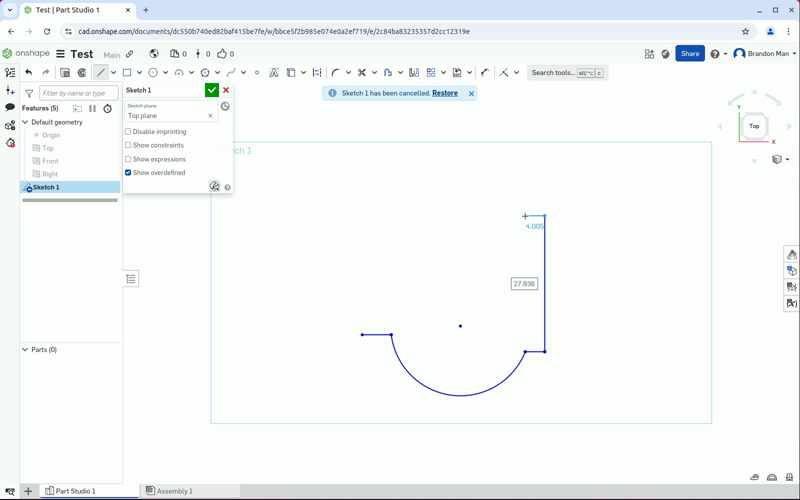
click(525, 215)
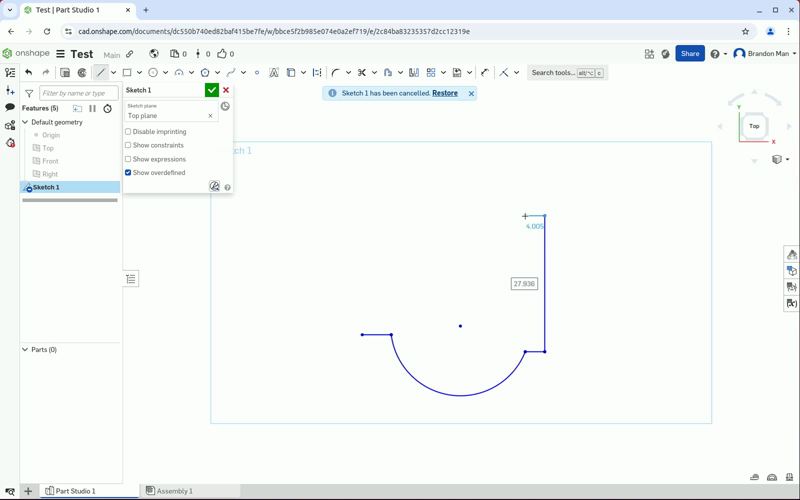
key_up(shift)
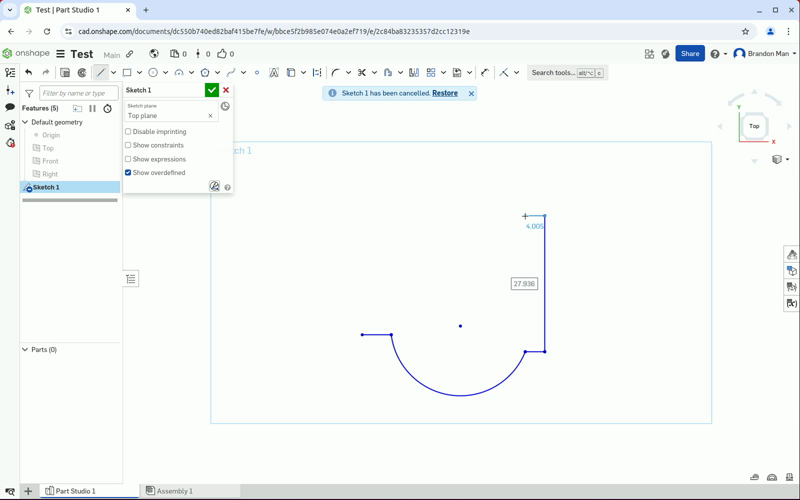
key(esc)
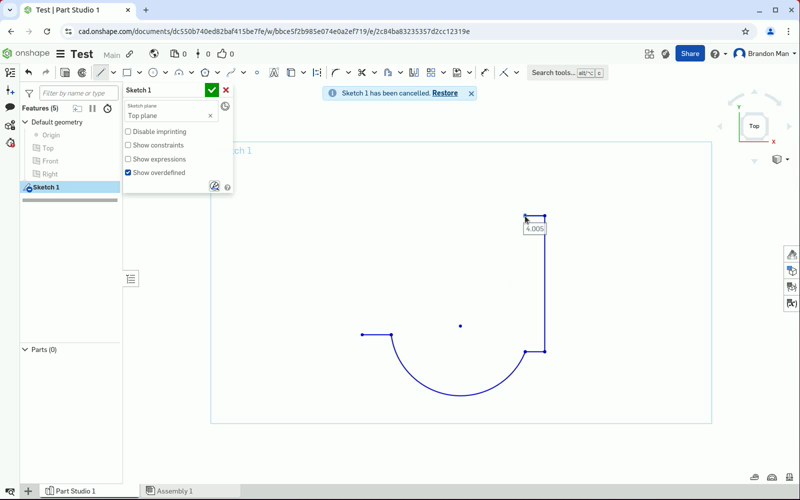
key(a)
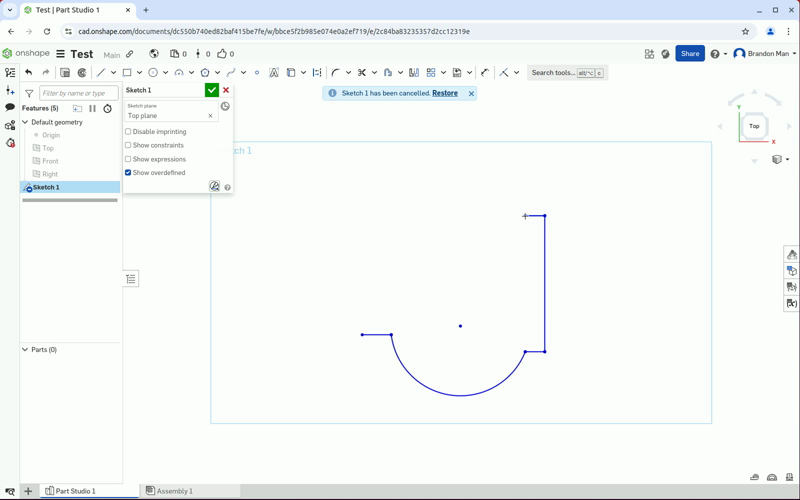
mouse_move(525, 215)
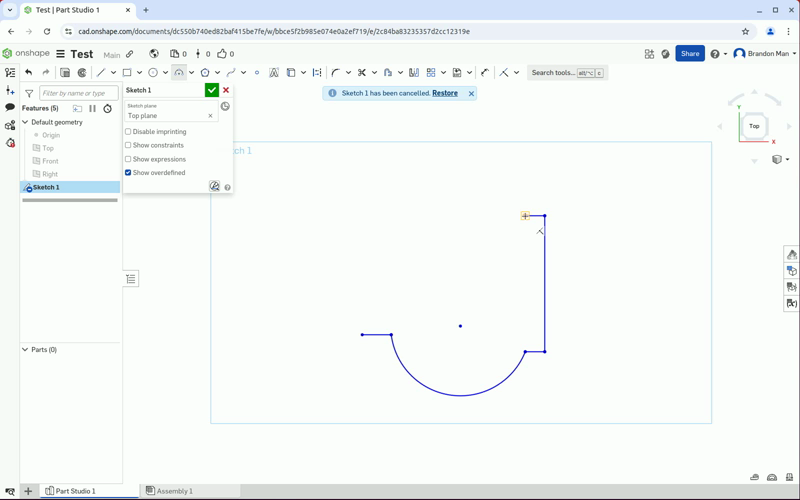
click(525, 215)
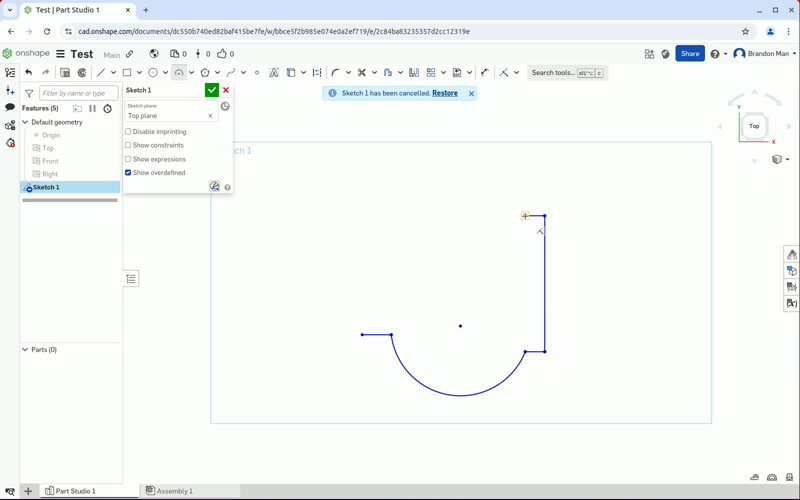
key_down(shift)
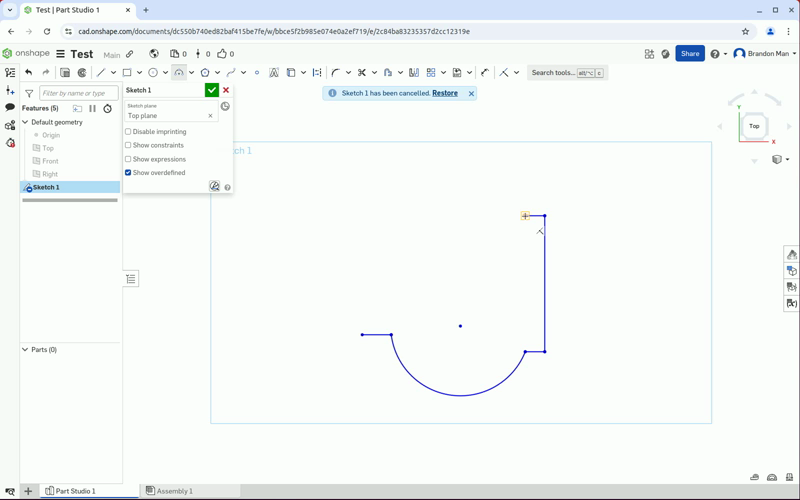
mouse_move(391, 232)
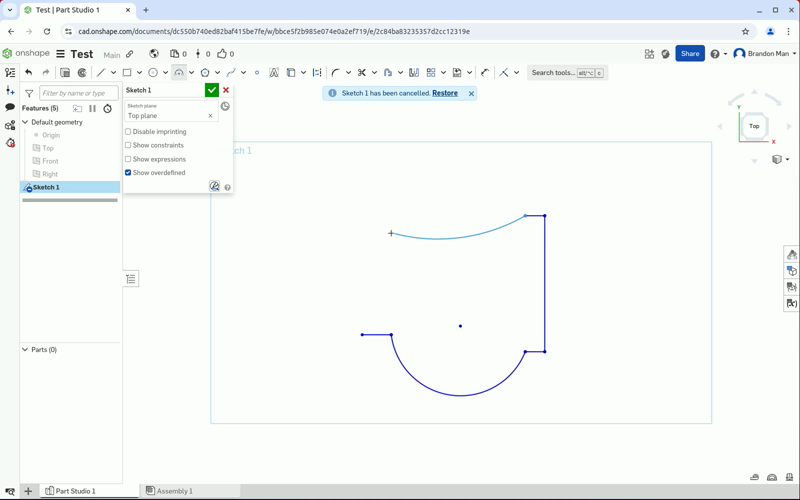
click(391, 232)
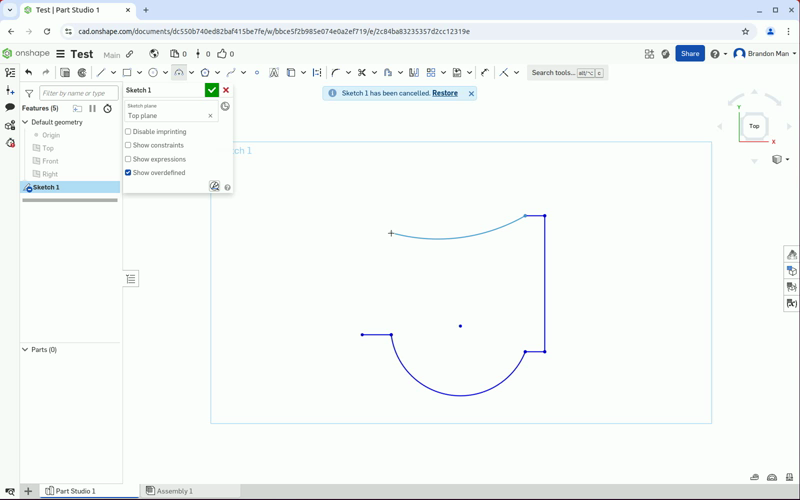
mouse_move(451, 171)
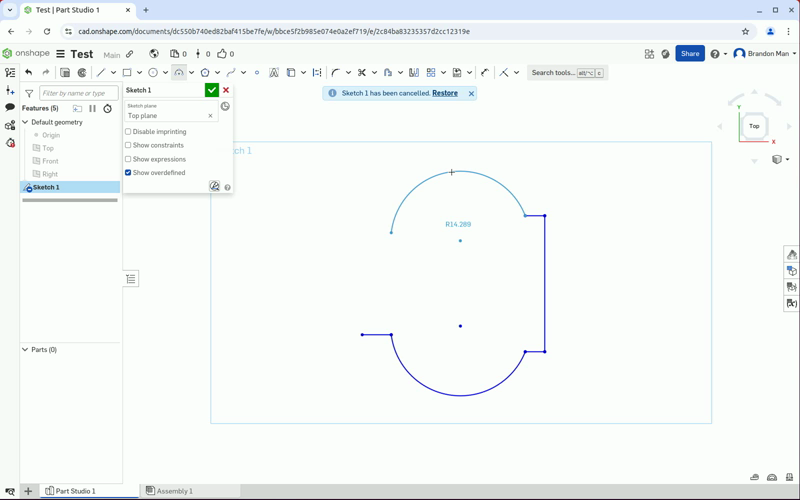
click(451, 171)
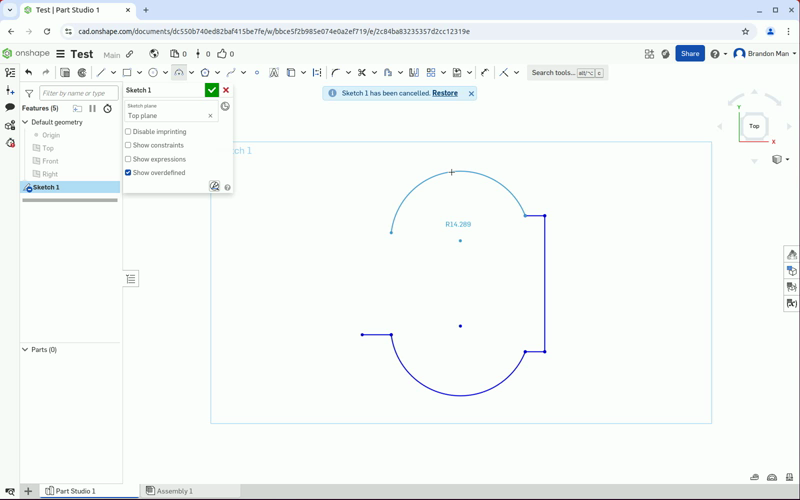
key_up(shift)
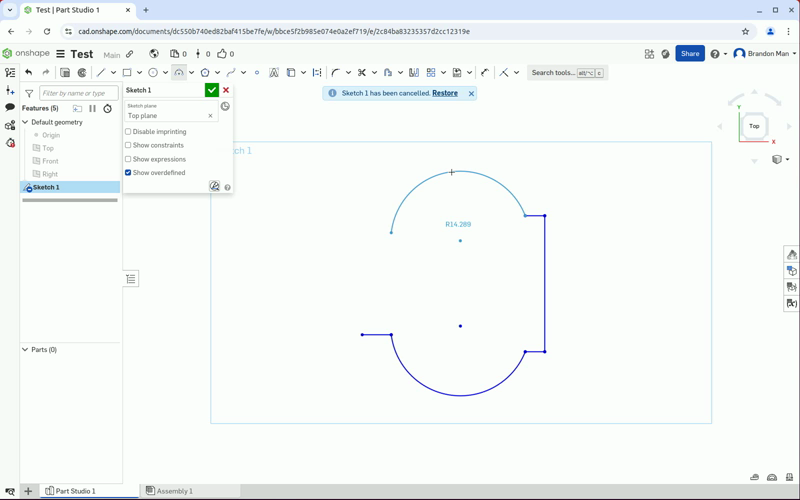
key(esc)
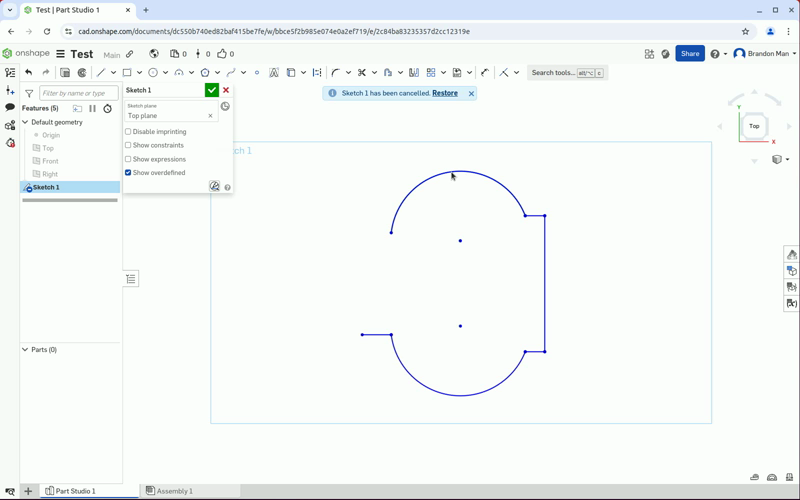
key(l)
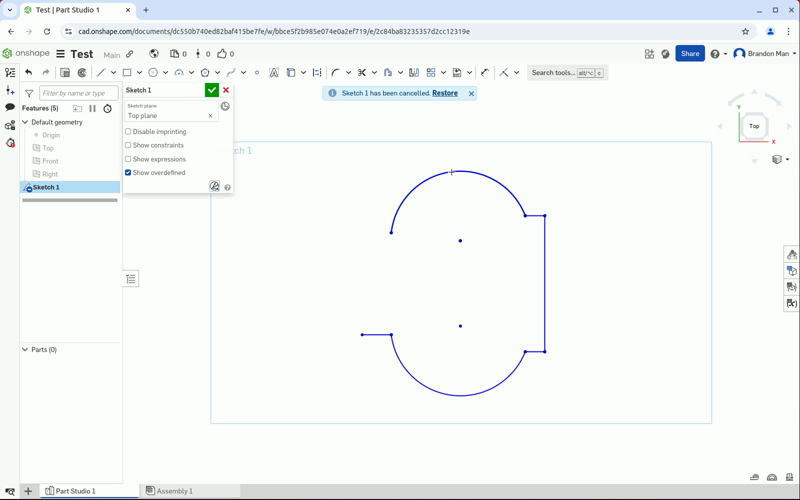
mouse_move(391, 232)
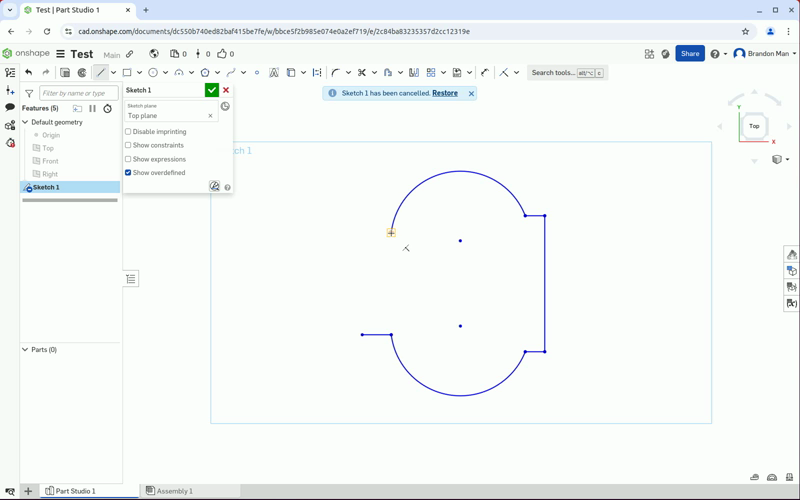
click(391, 232)
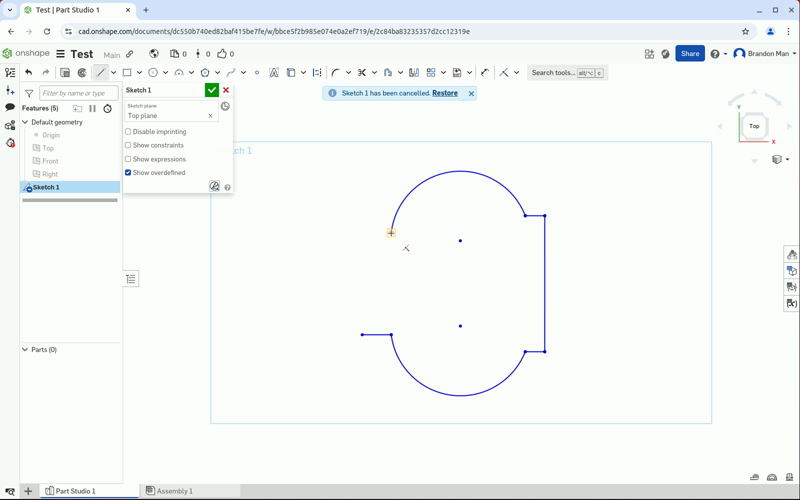
key_down(shift)
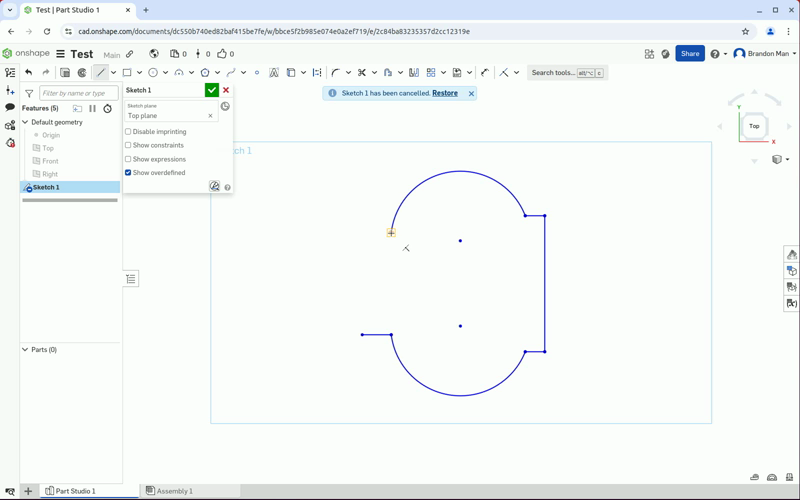
mouse_move(421, 232)
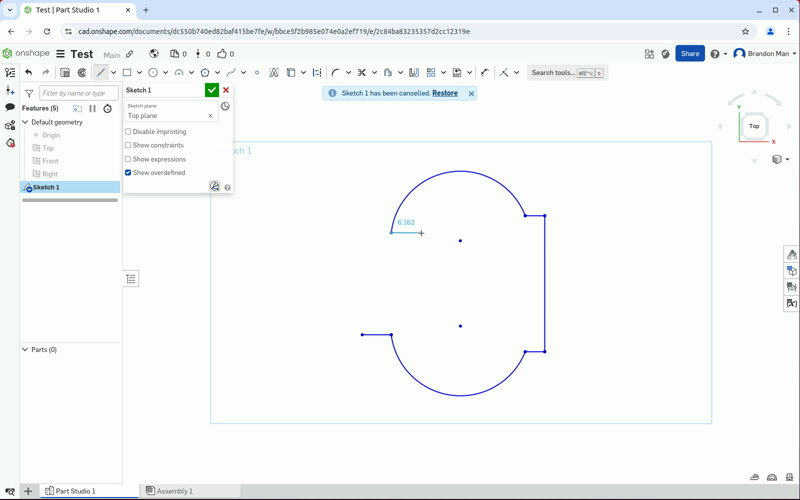
mouse_move(362, 232)
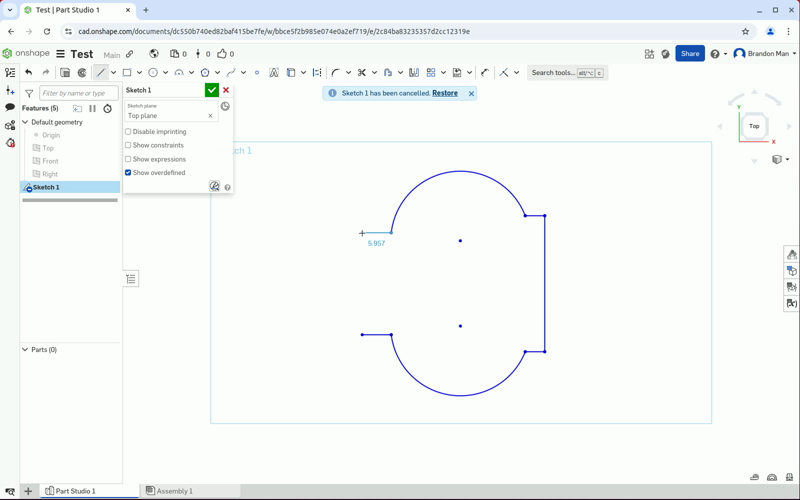
click(362, 232)
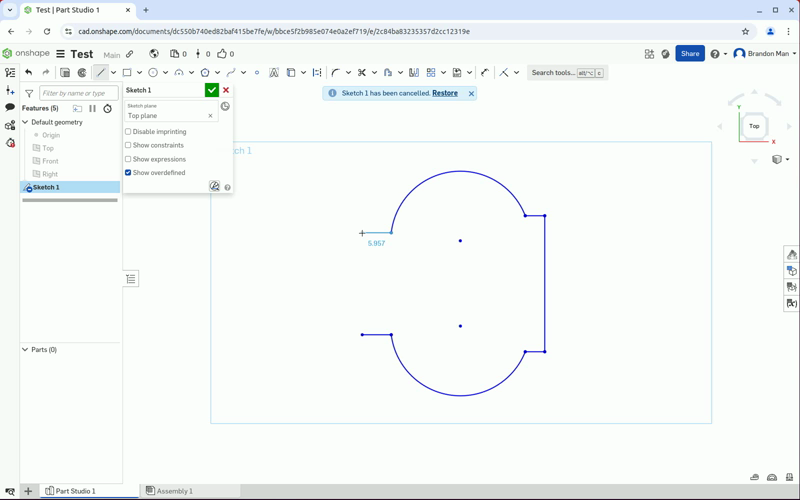
key_up(shift)
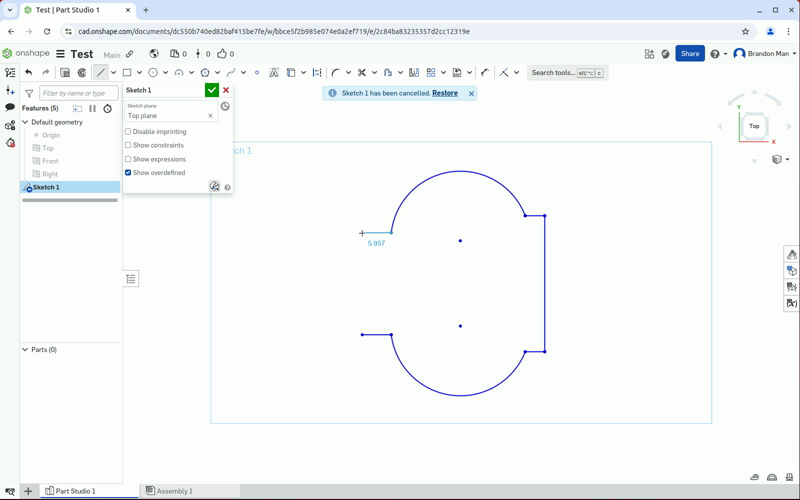
key_down(shift)
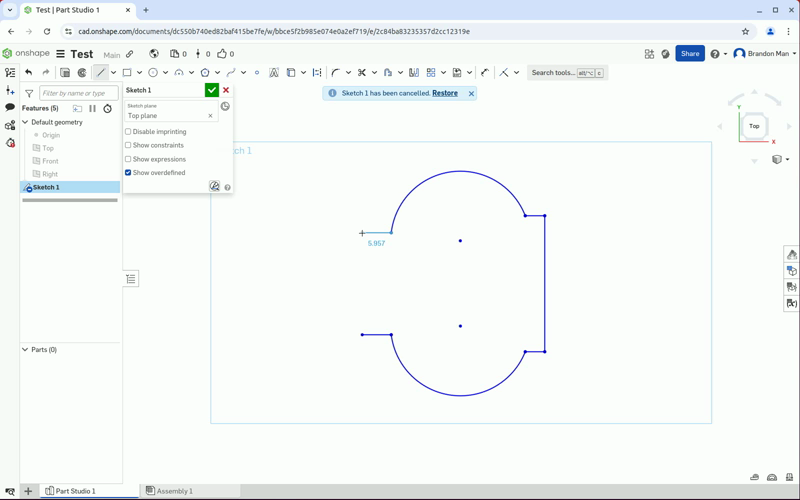
mouse_move(362, 334)
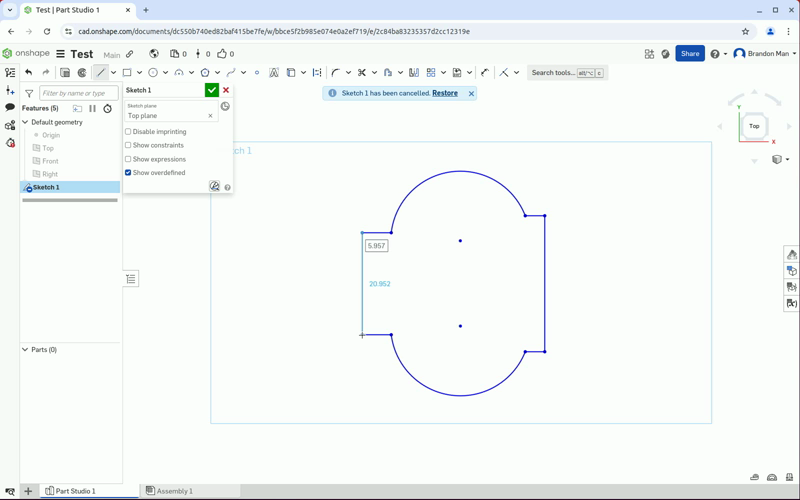
key_up(shift)
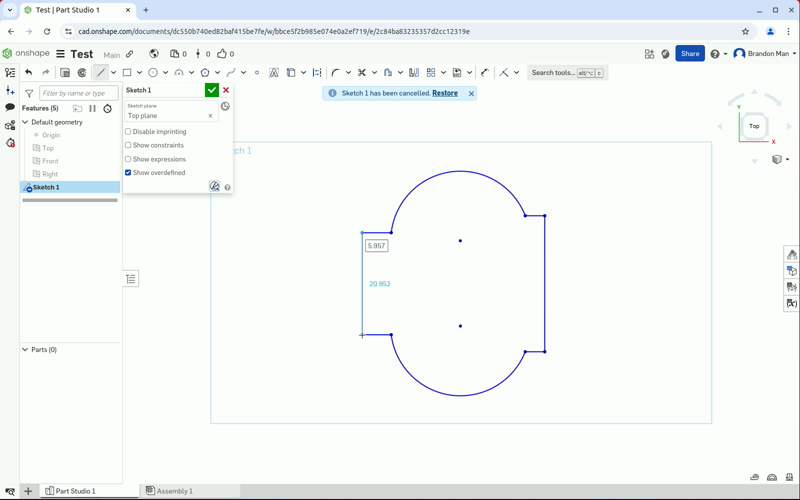
click(362, 334)
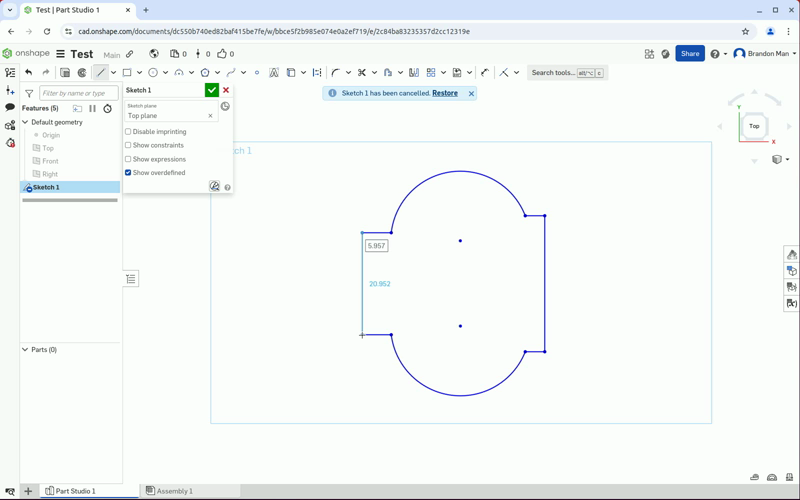
key(esc)
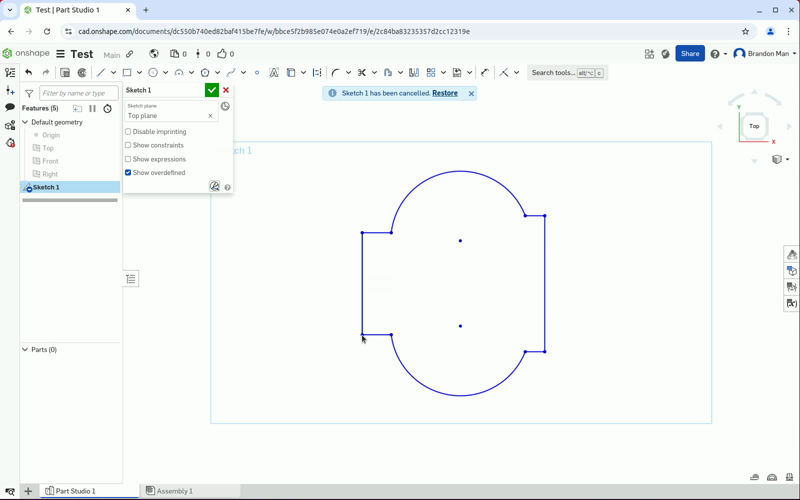
mouse_move(454, 279)
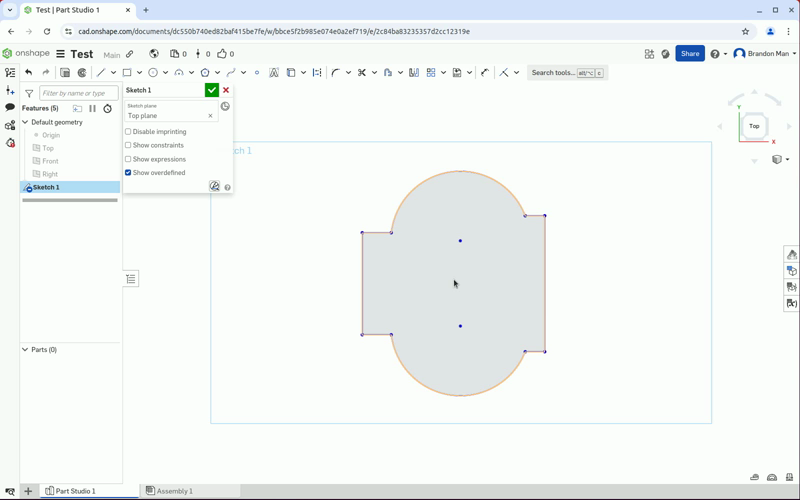
click(454, 279)
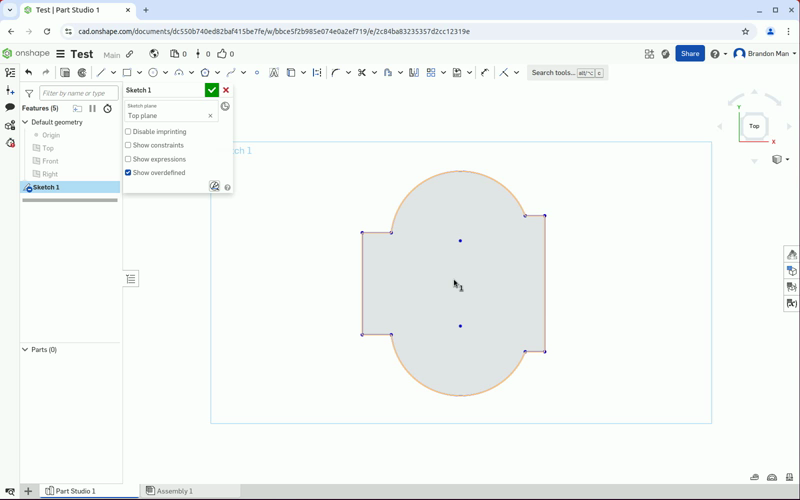
mouse_move(73, 352)
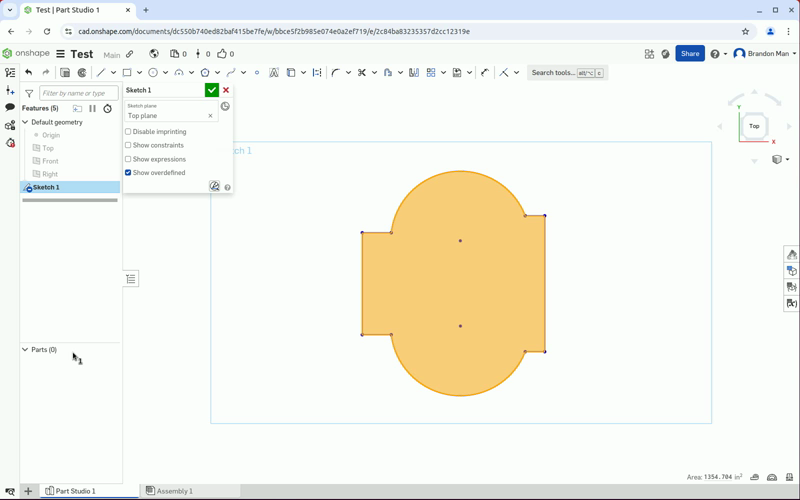
key(shift+y)
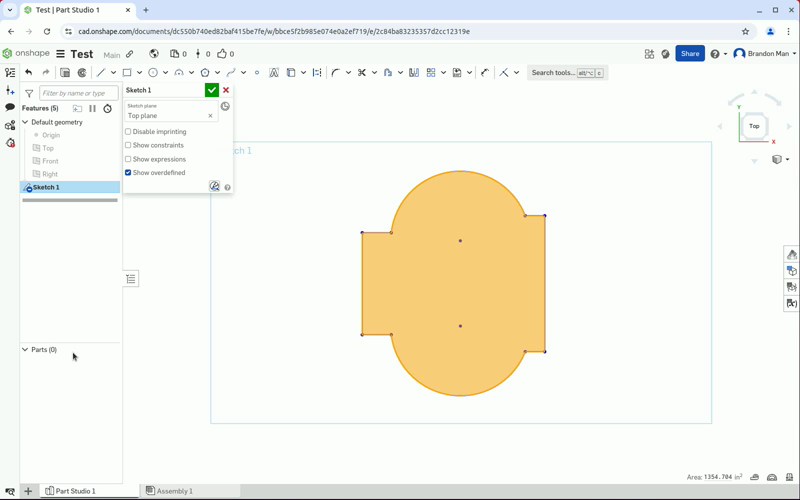
key(shift+e)
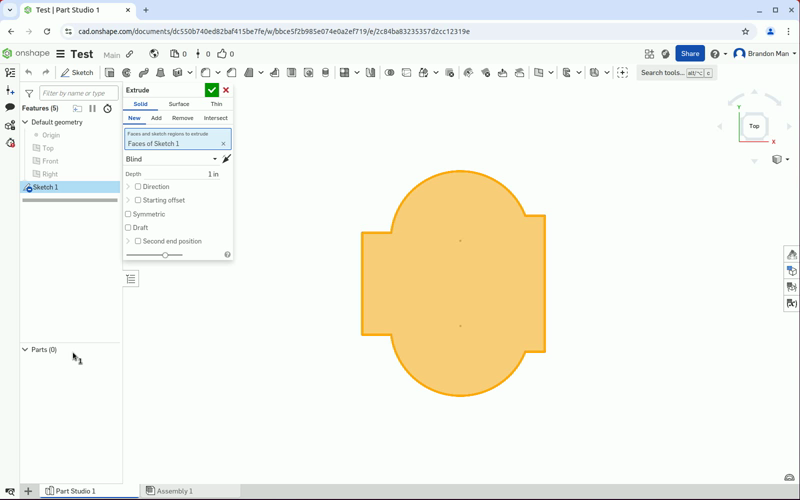
mouse_move(143, 106)
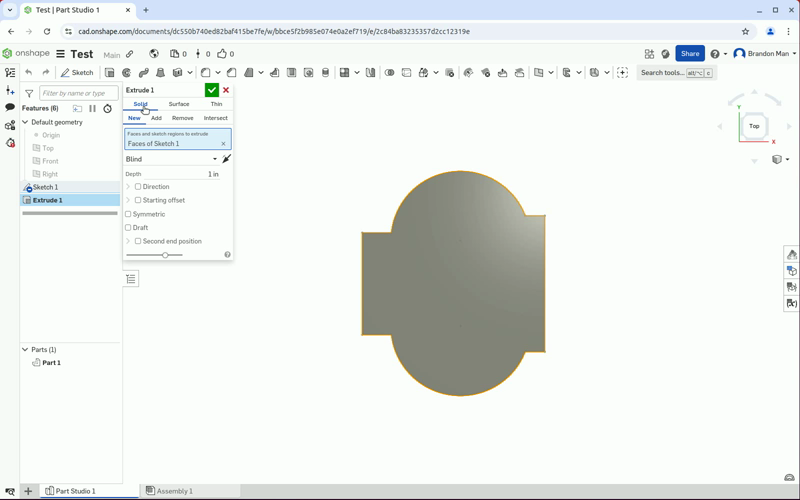
click(143, 106)
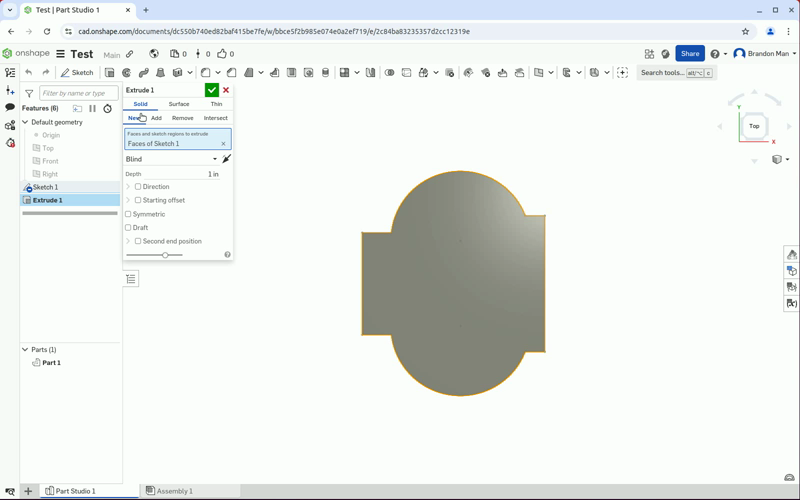
mouse_move(137, 120)
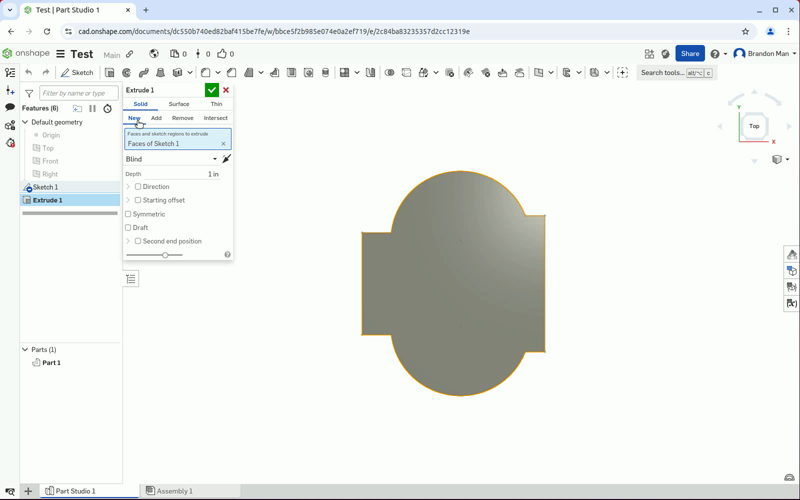
click(137, 120)
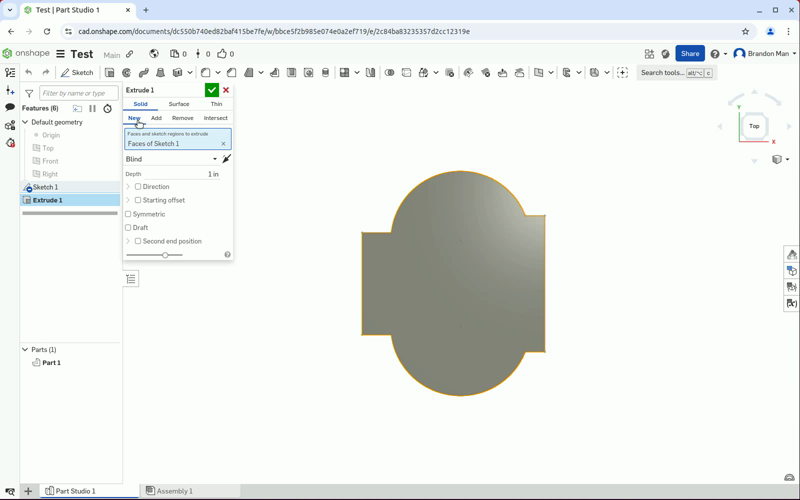
key(tab, 4)
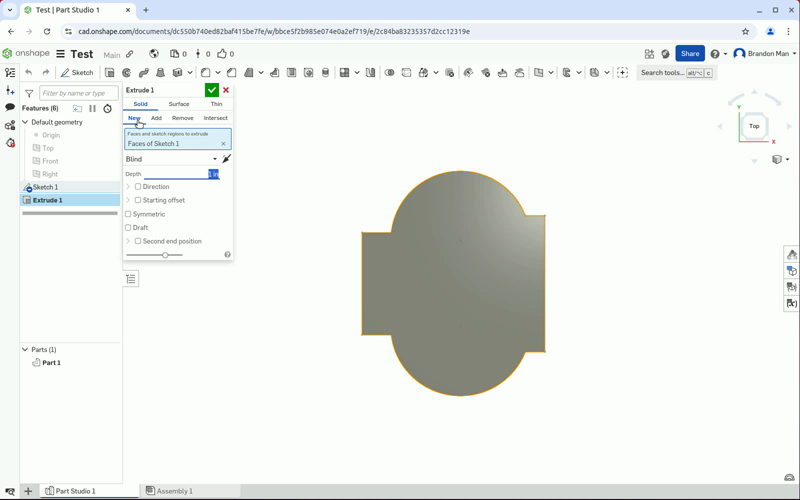
text(1.204)
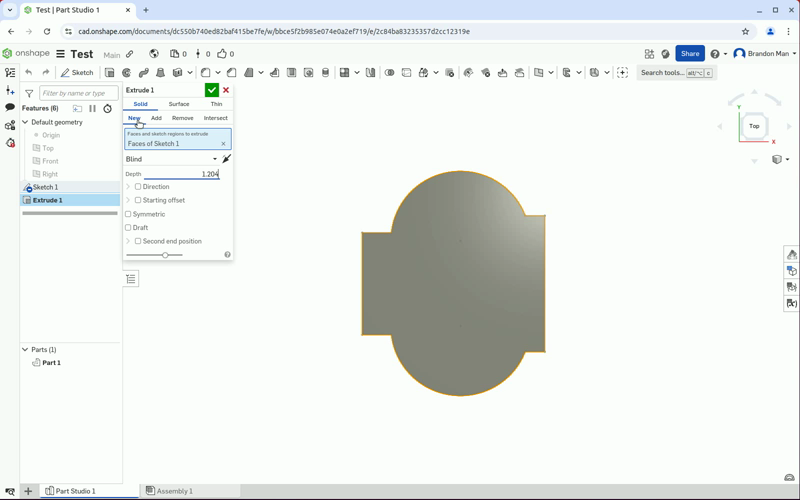
key(enter)
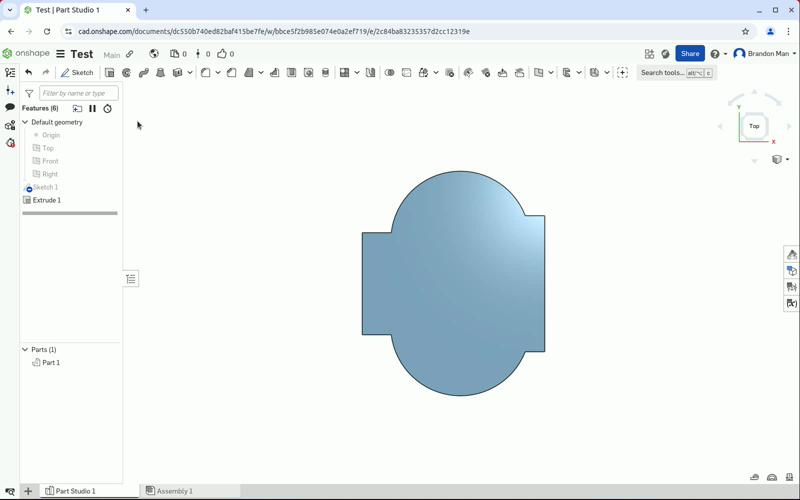
key(shift+h)
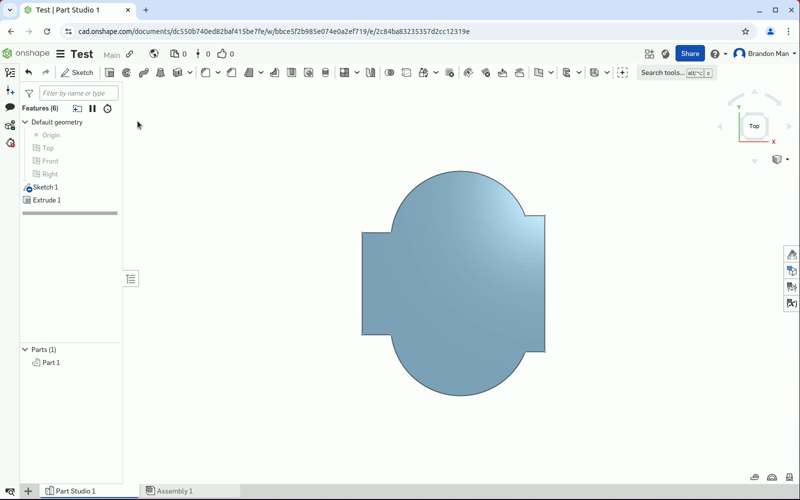
key(shift+h)
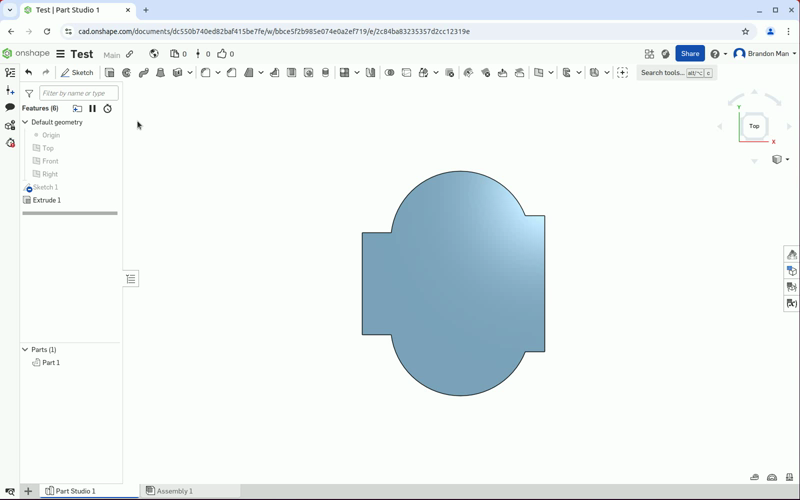
mouse_move(73, 189)
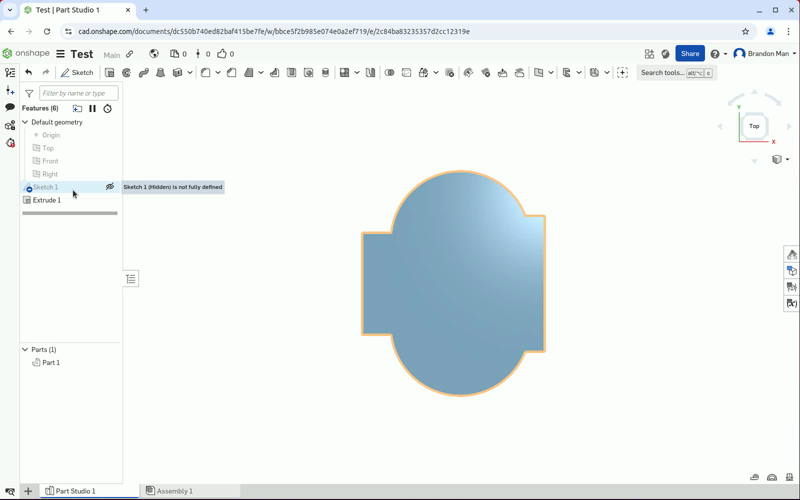
click(73, 189)
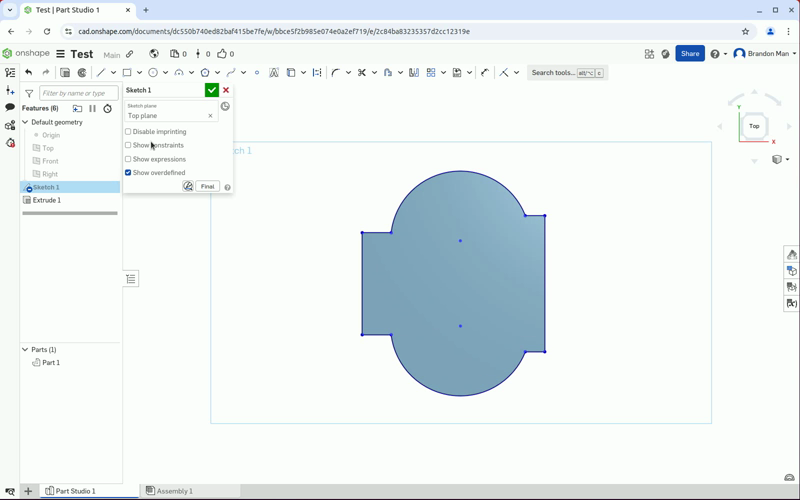
mouse_move(229, 92)
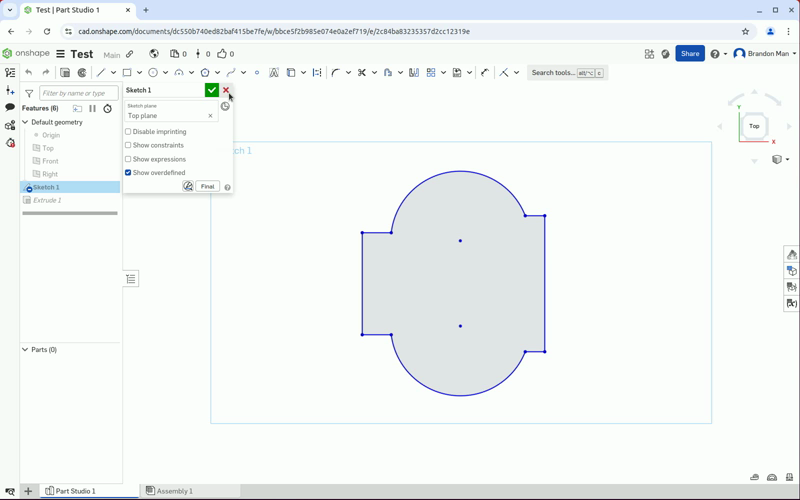
click(229, 92)
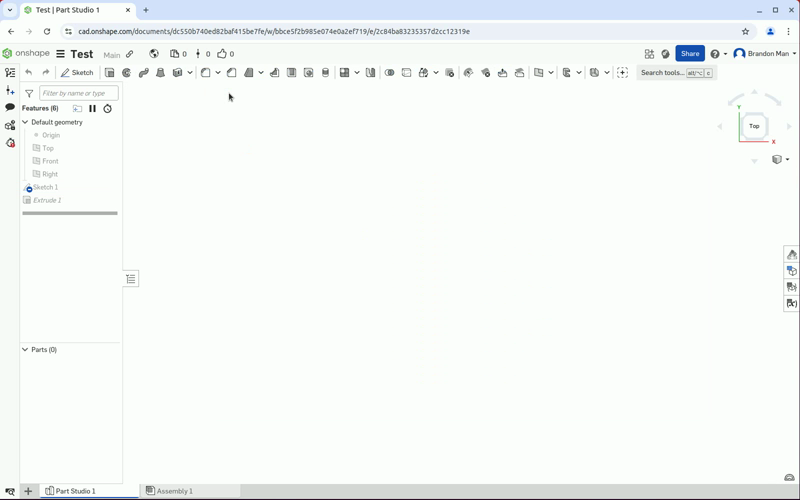
mouse_move(541, 75)
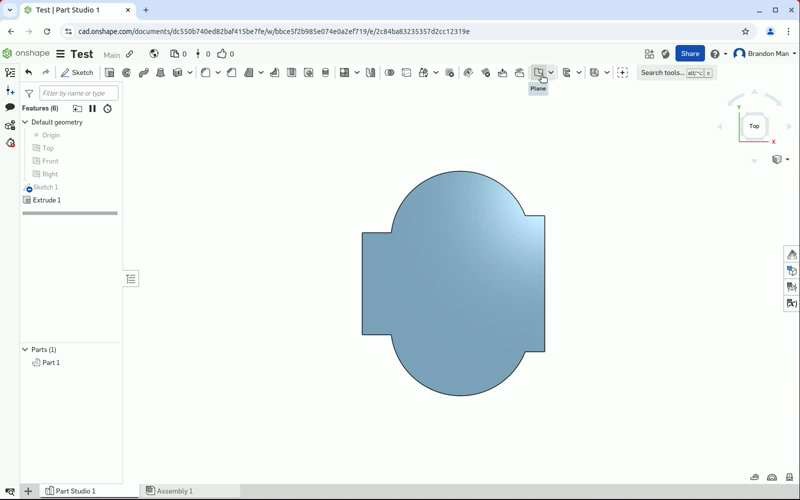
click(541, 75)
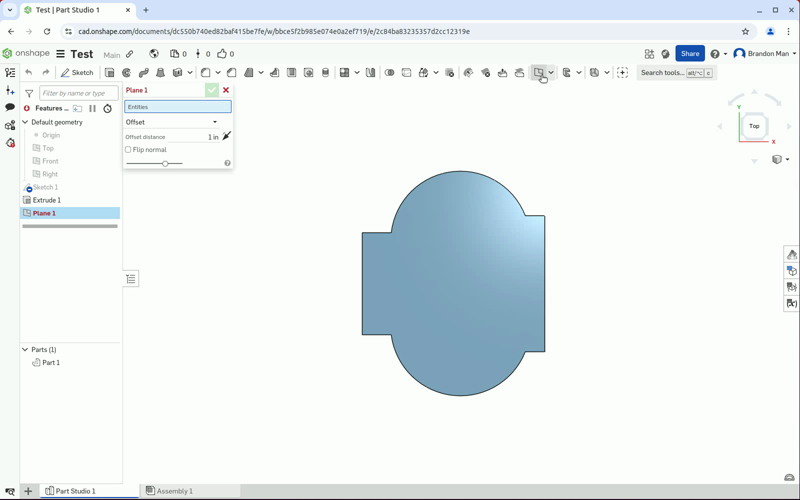
mouse_move(73, 150)
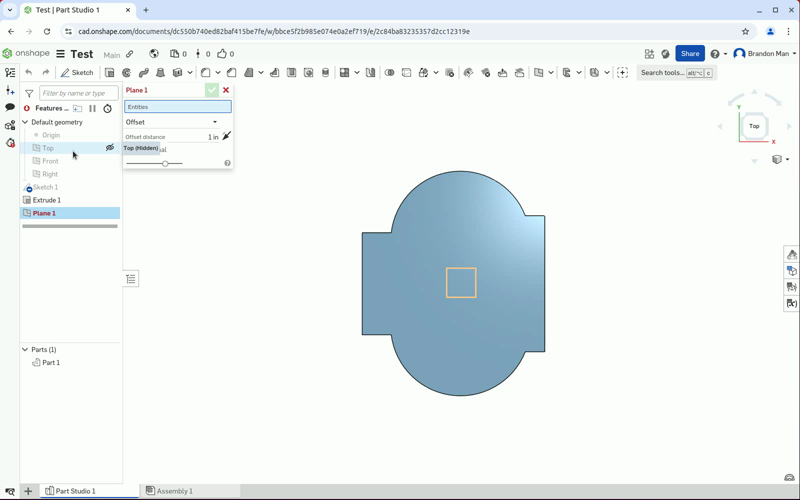
click(73, 150)
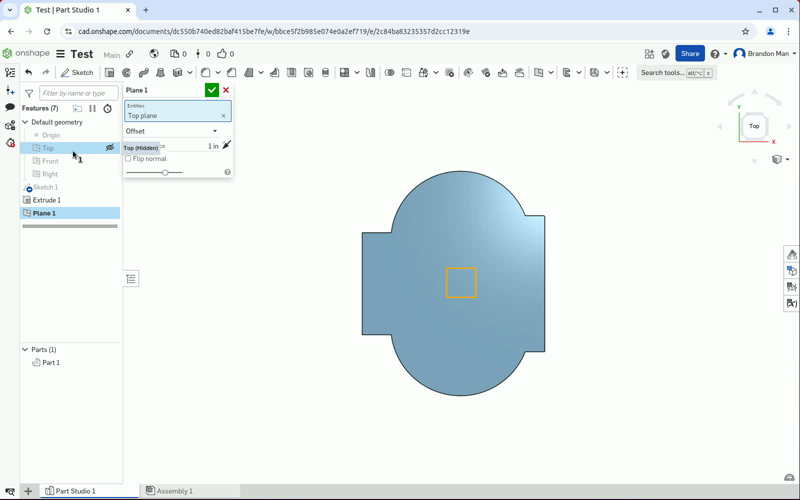
key(tab, 2)
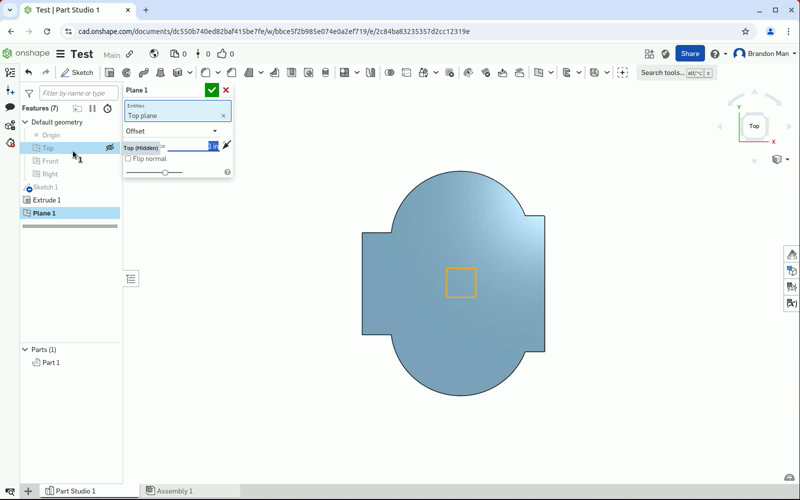
text(1.202)
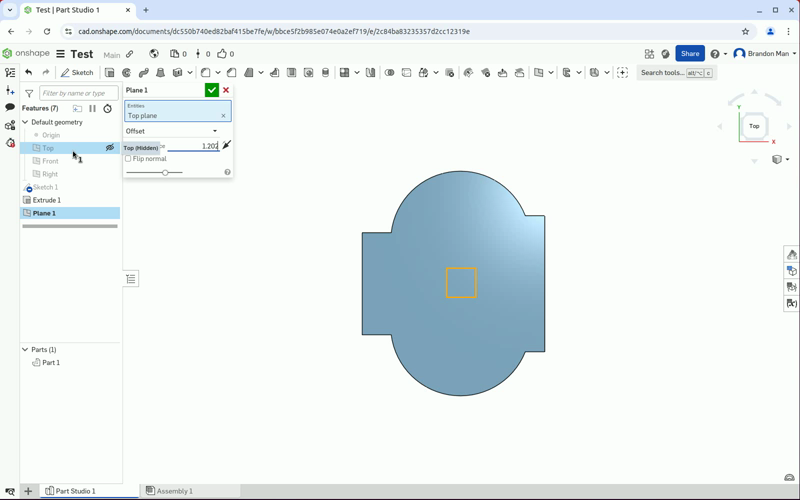
key(enter, 2)
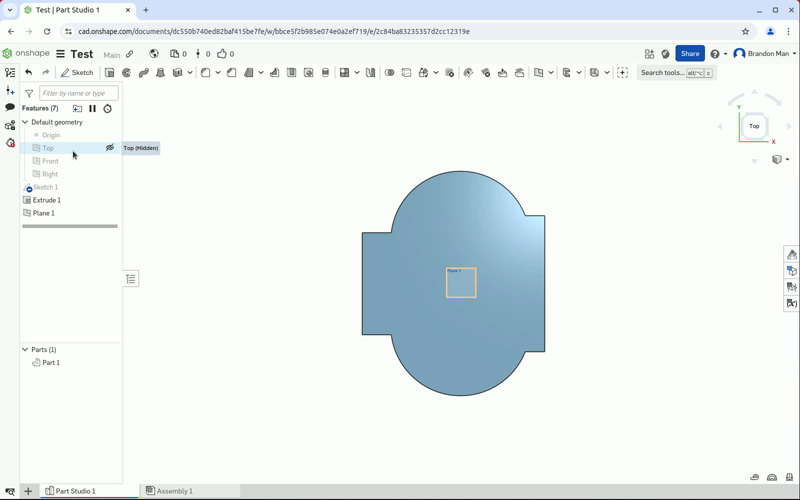
key(shift+s)
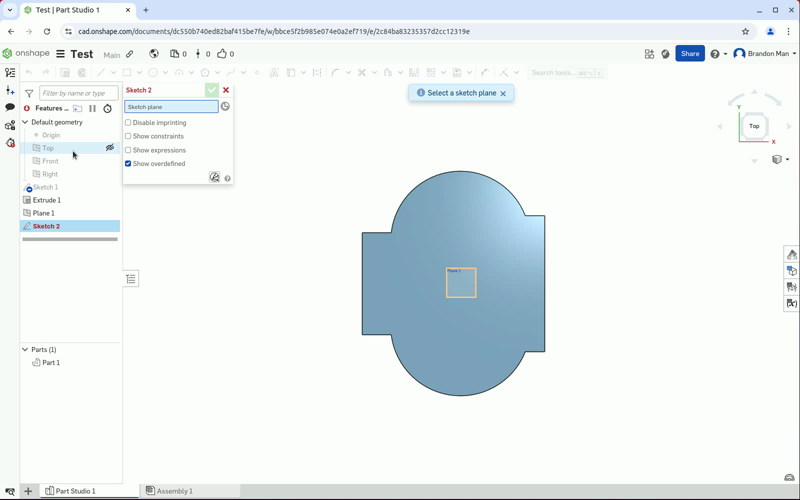
mouse_move(73, 215)
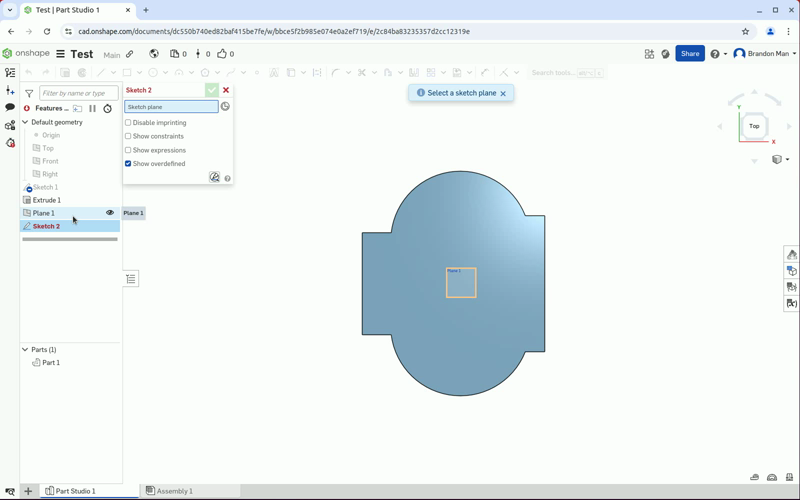
click(73, 215)
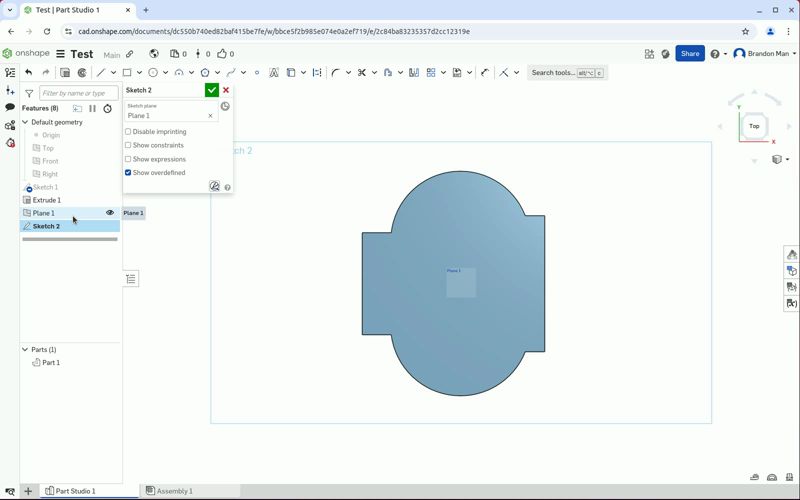
mouse_move(73, 352)
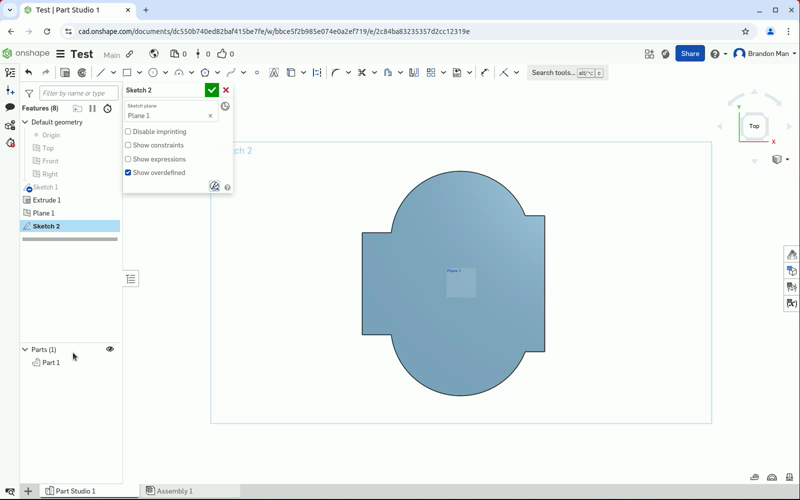
key(y)
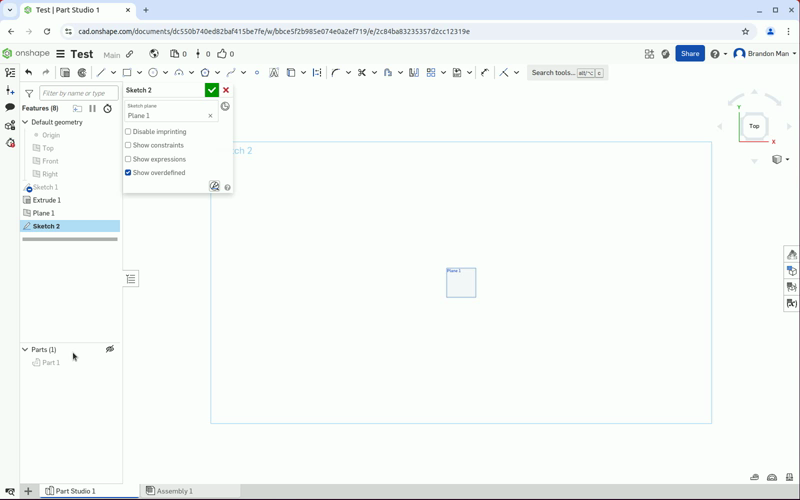
key(l)
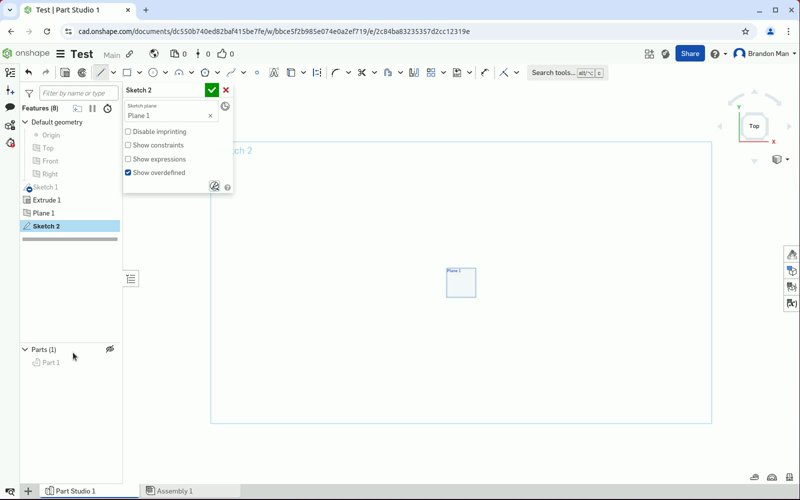
key_down(shift)
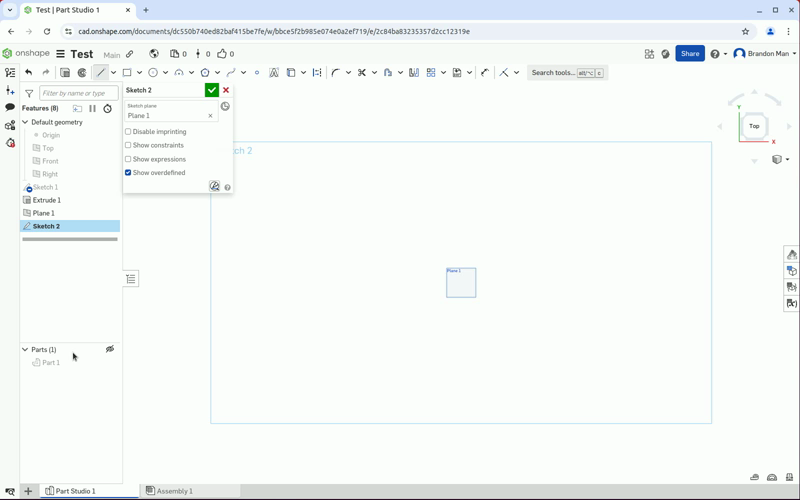
mouse_move(362, 249)
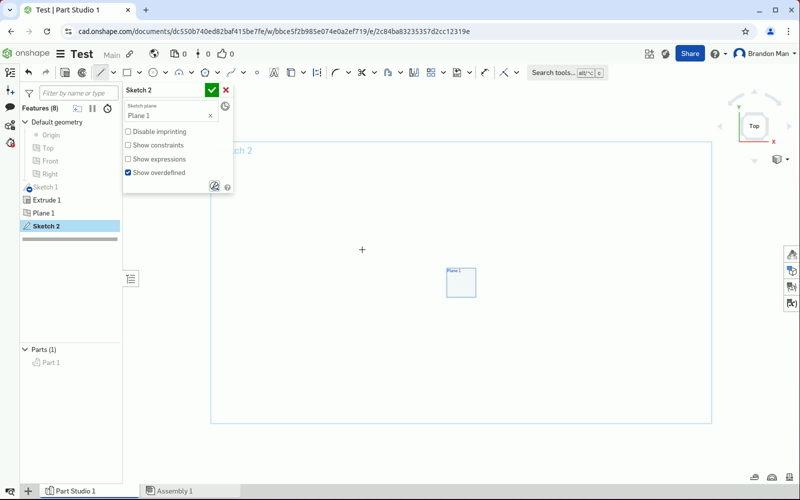
click(362, 249)
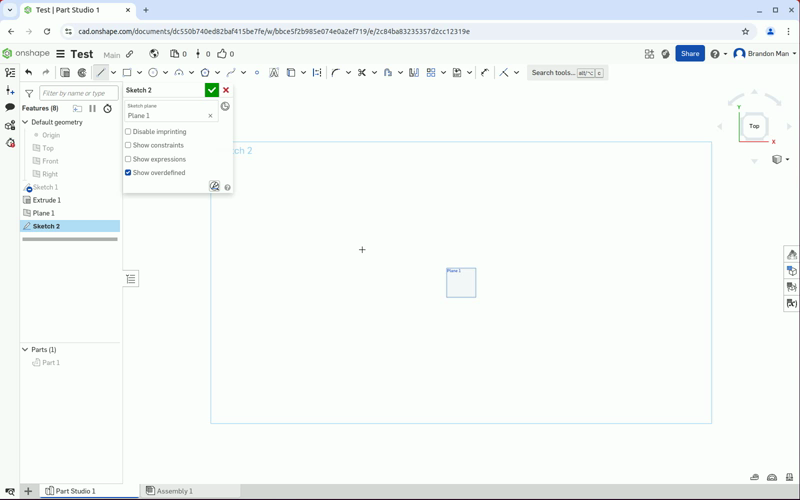
key_up(shift)
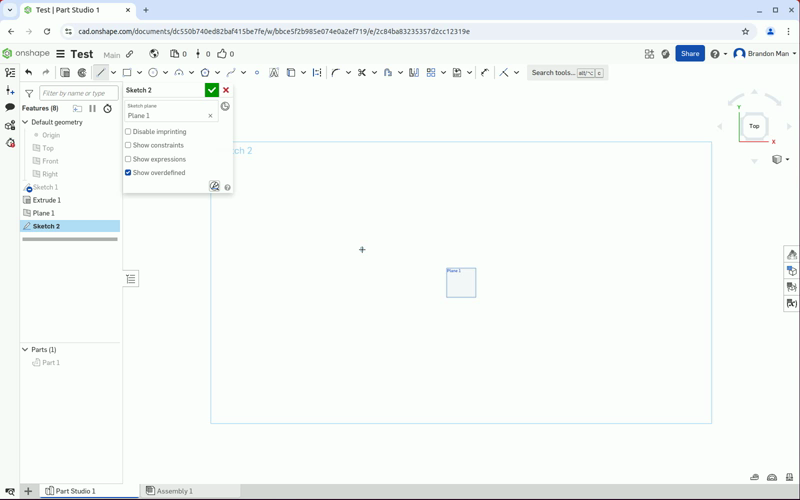
key_down(shift)
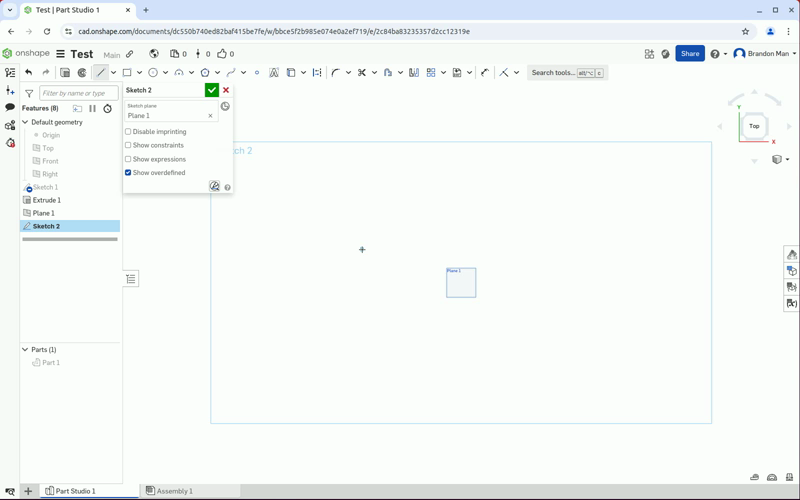
mouse_move(392, 249)
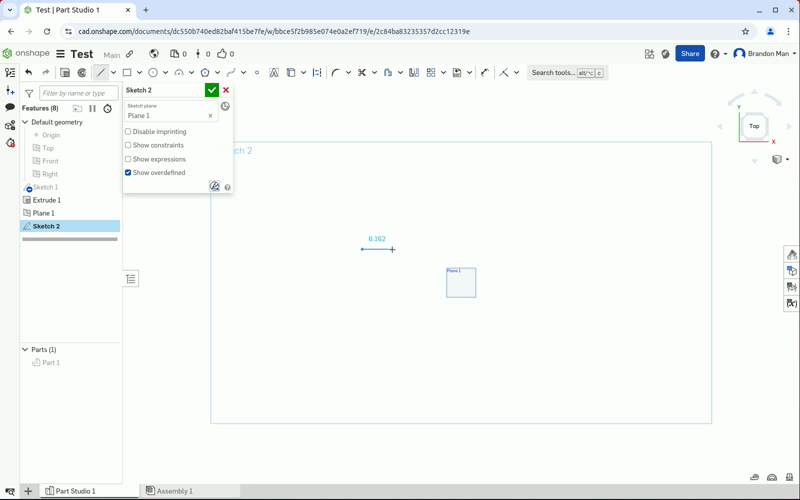
mouse_move(392, 266)
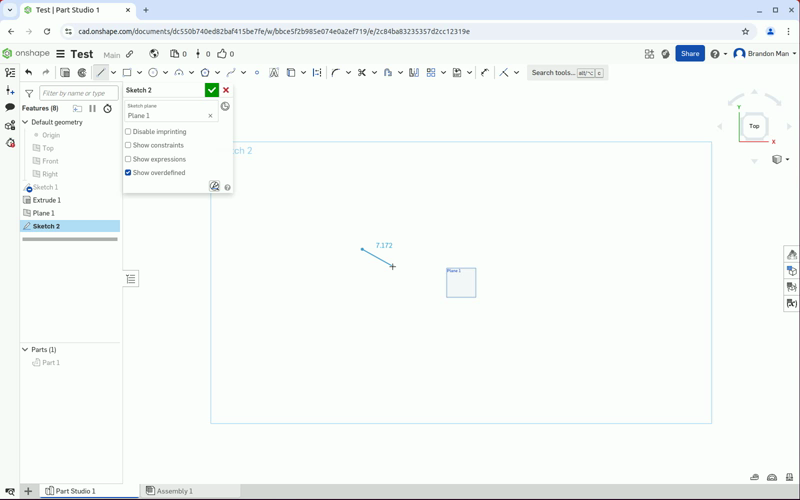
click(392, 266)
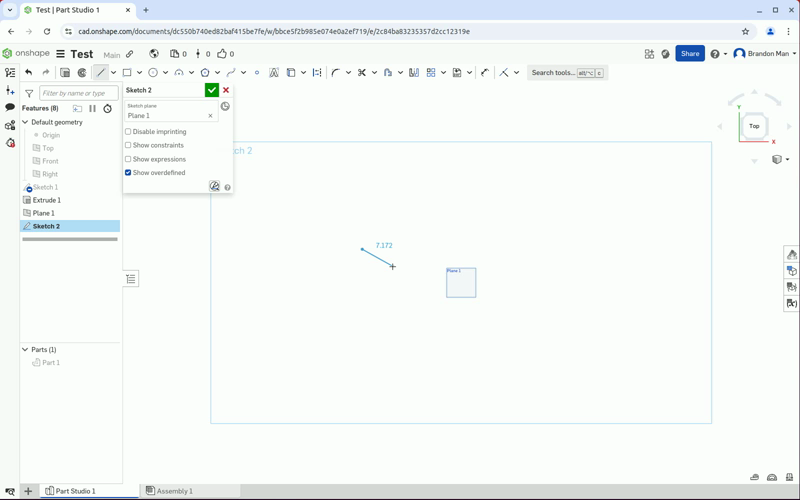
key_up(shift)
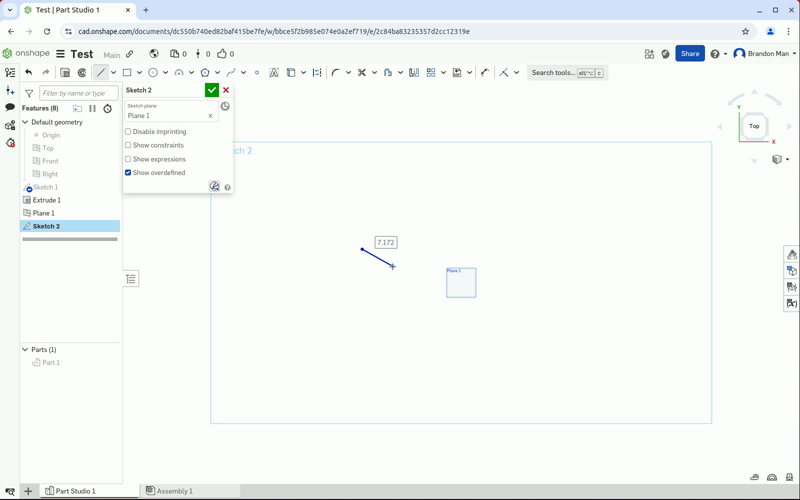
key_down(shift)
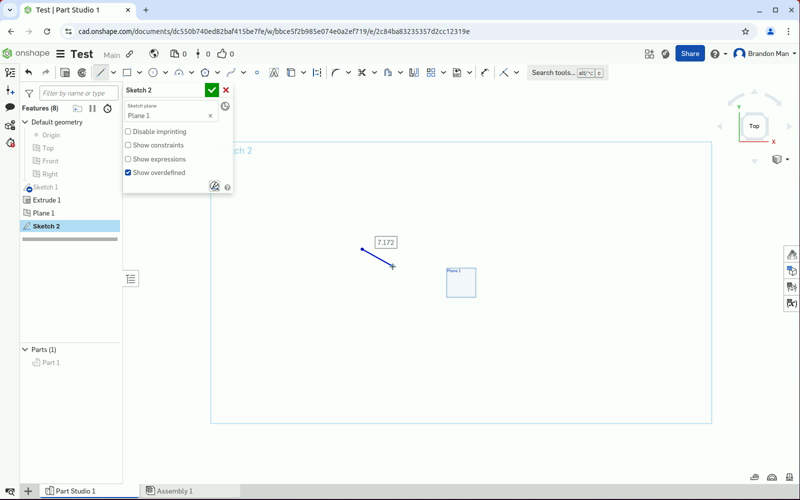
mouse_move(422, 266)
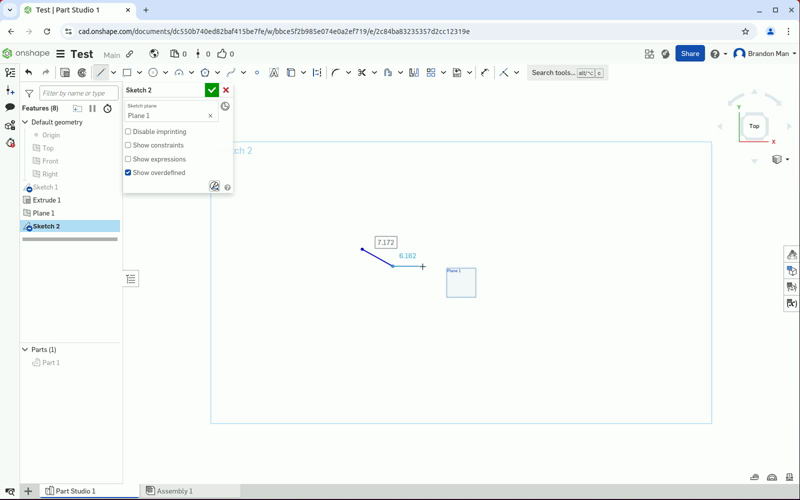
mouse_move(400, 266)
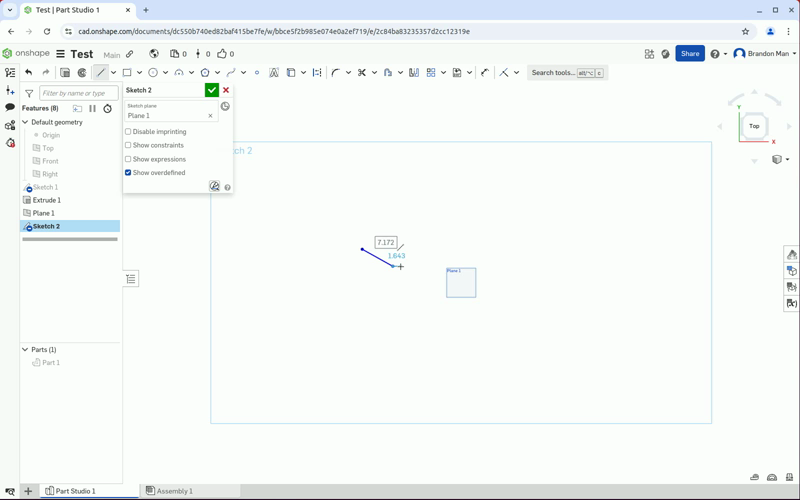
click(400, 266)
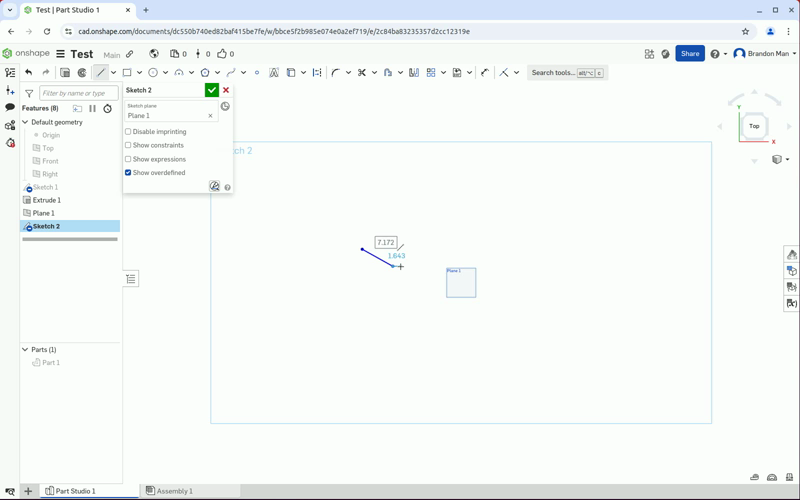
key_up(shift)
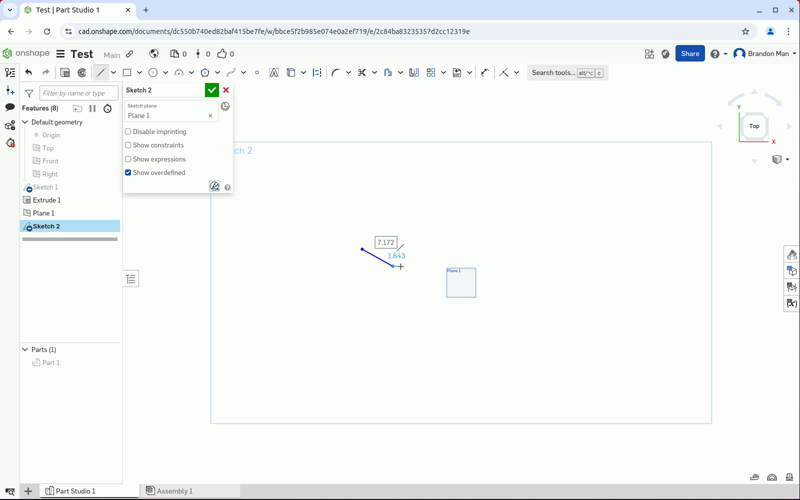
key(esc)
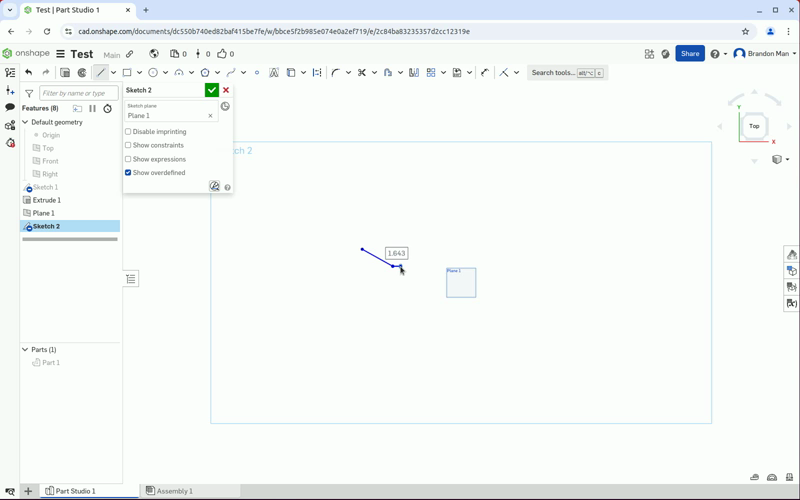
key(a)
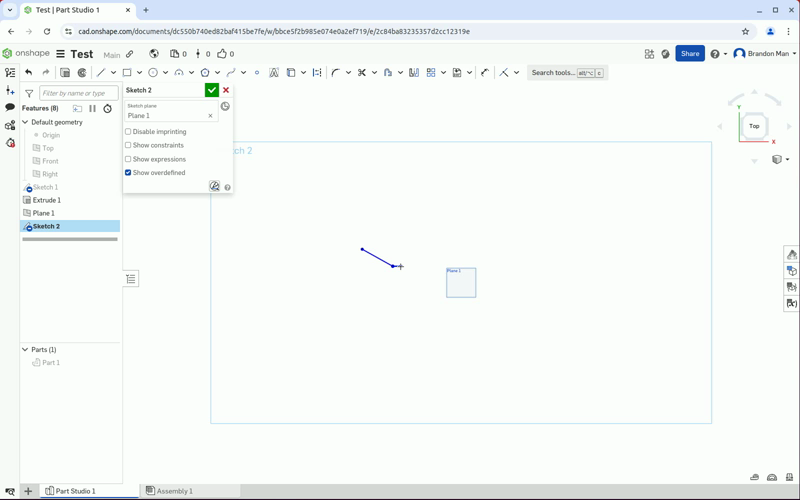
mouse_move(400, 266)
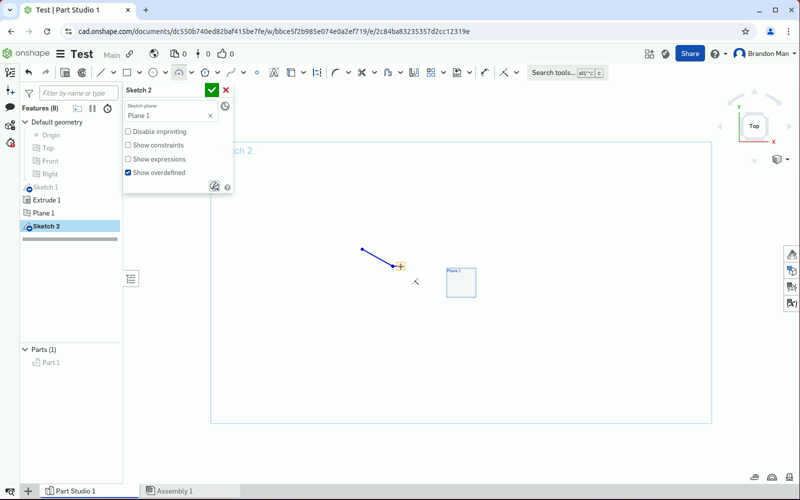
click(400, 266)
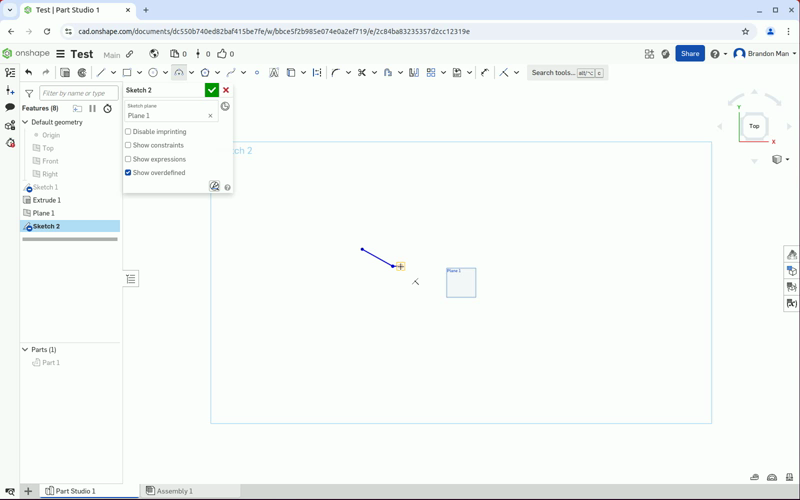
key_down(shift)
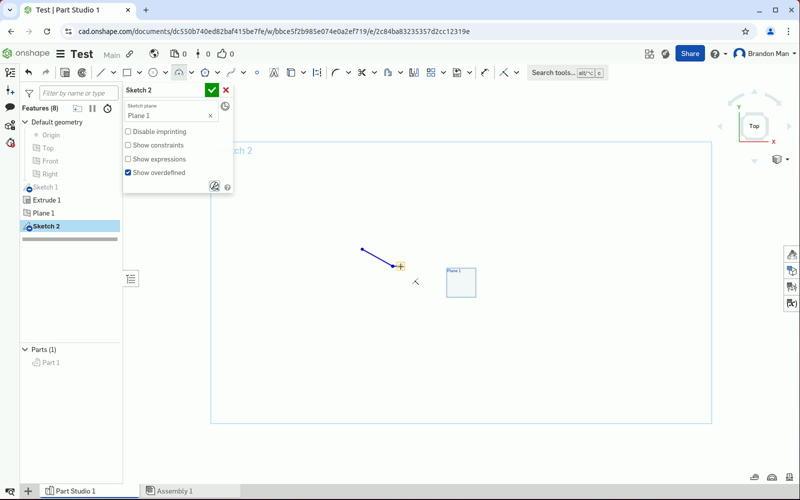
mouse_move(525, 231)
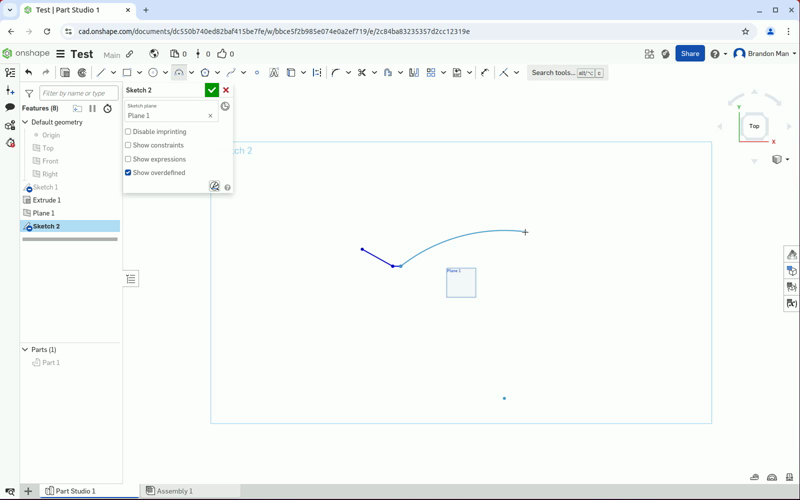
click(525, 231)
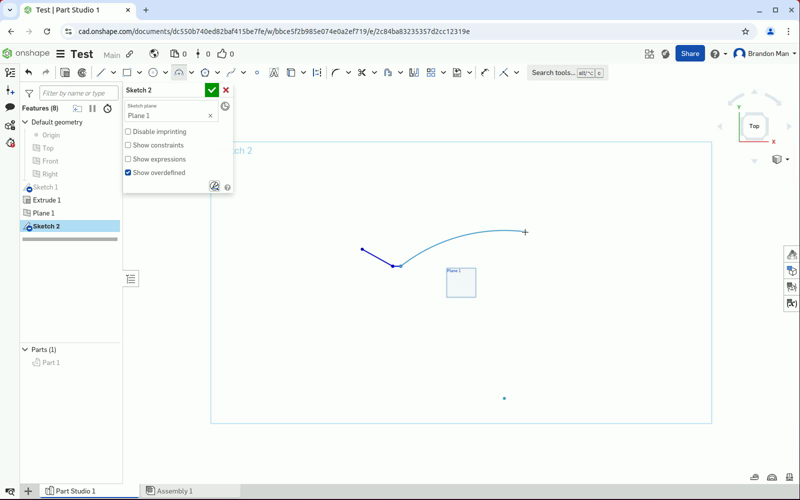
mouse_move(443, 177)
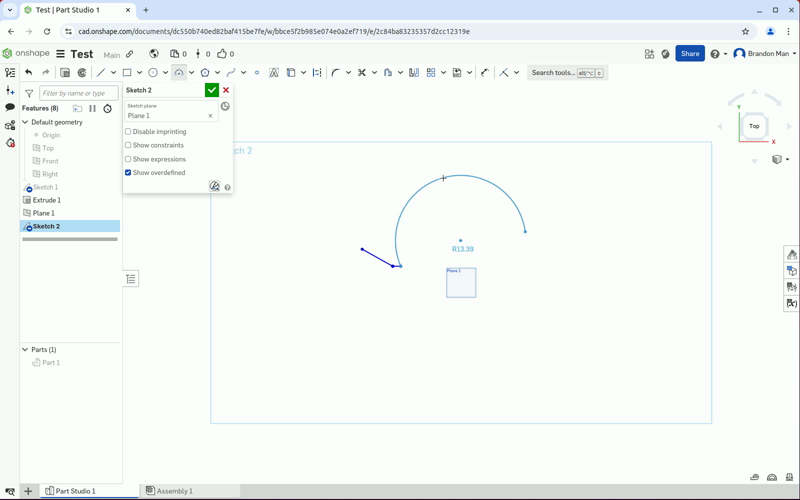
click(443, 177)
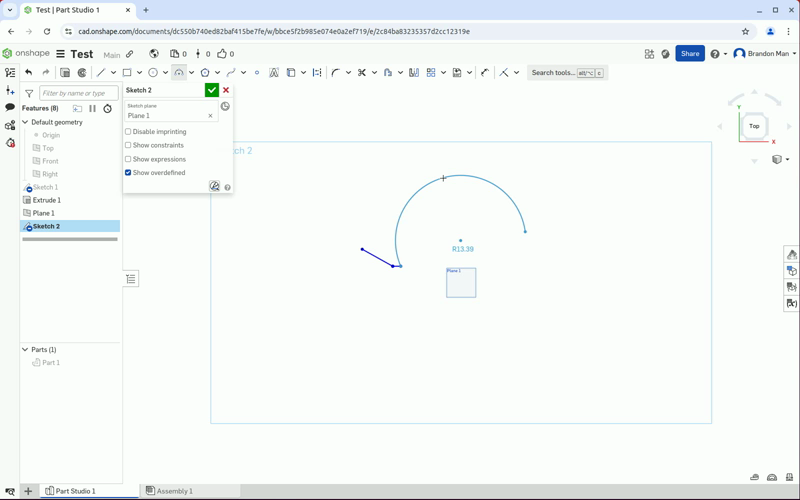
key_up(shift)
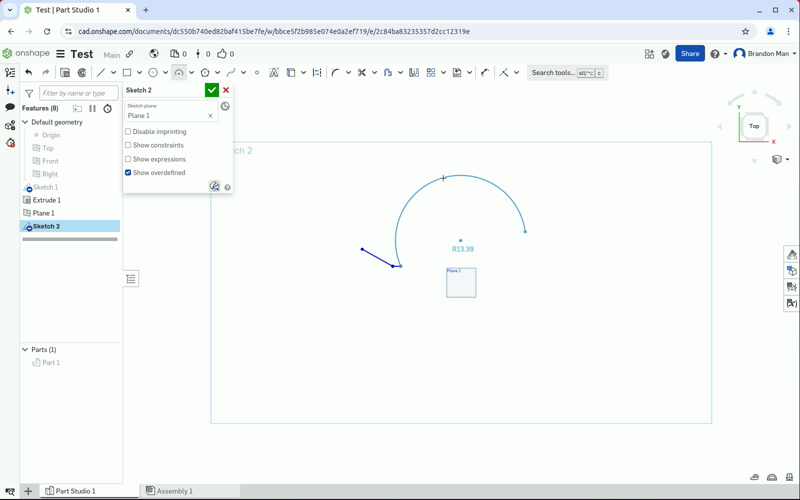
key(esc)
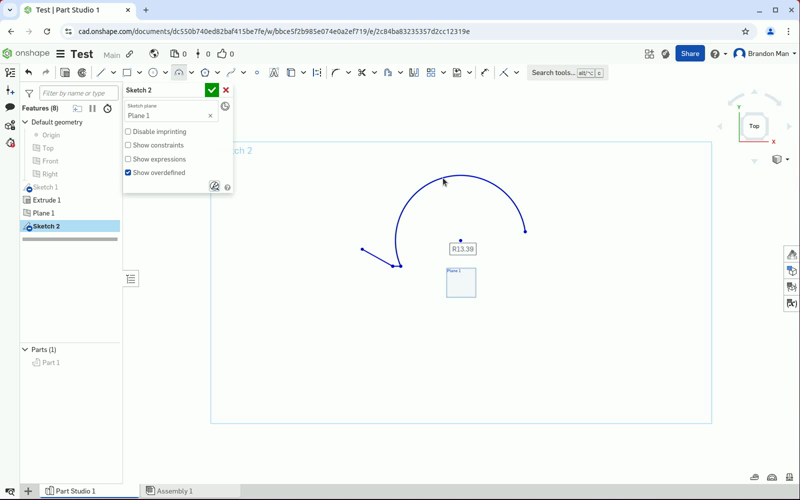
key(l)
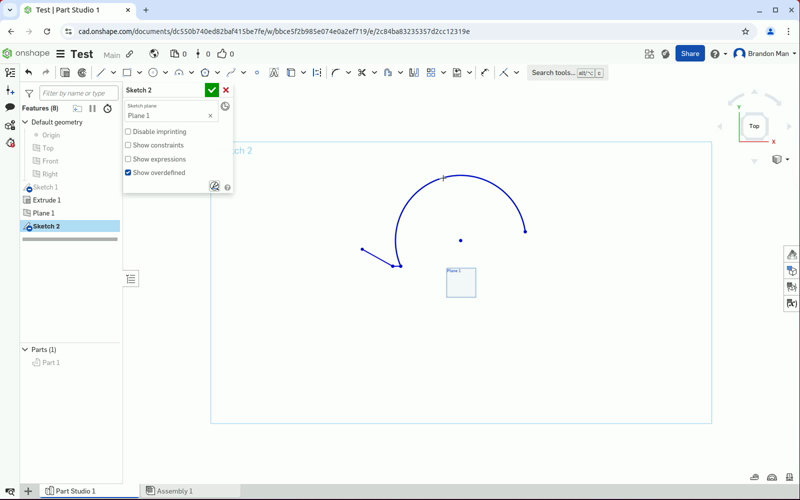
mouse_move(525, 231)
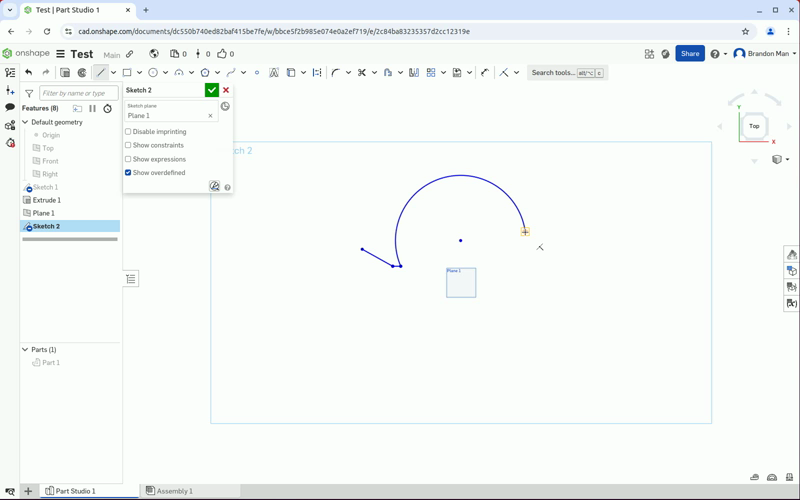
click(525, 231)
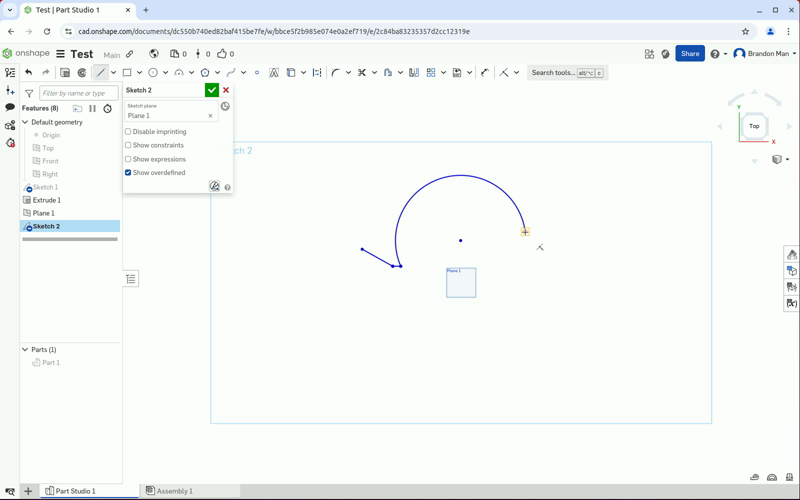
key_down(shift)
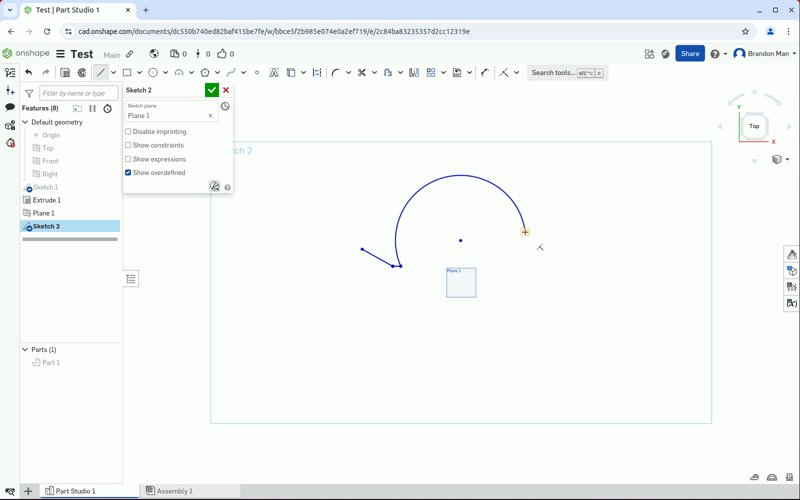
mouse_move(555, 231)
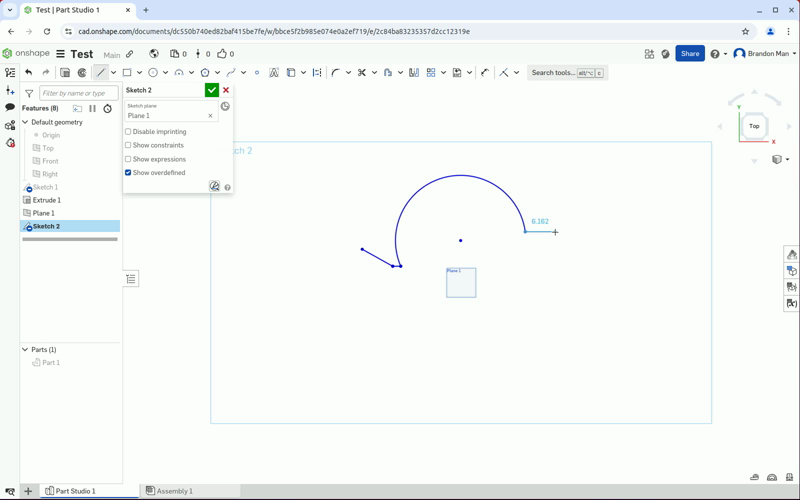
mouse_move(544, 225)
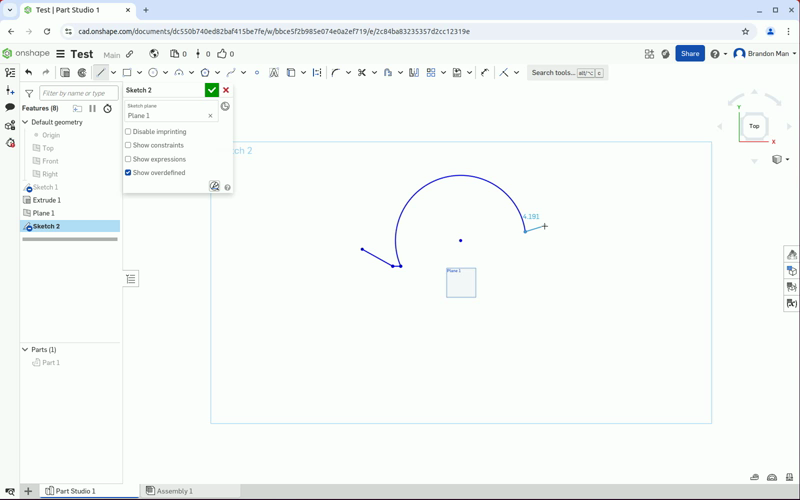
click(544, 225)
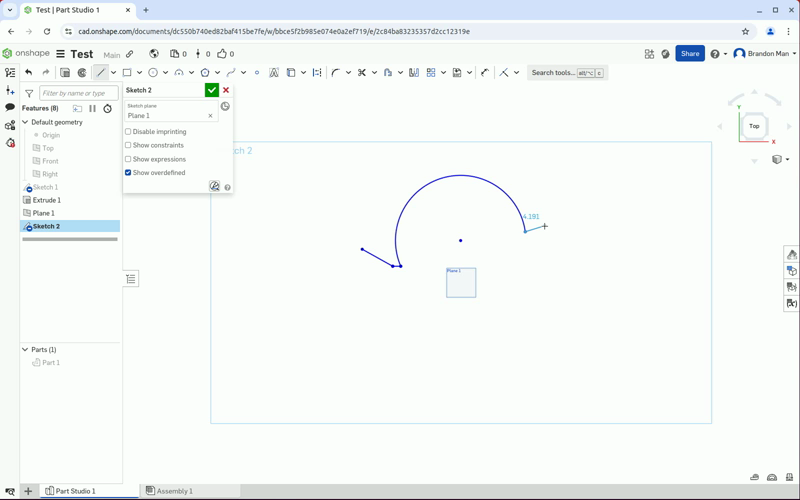
key_up(shift)
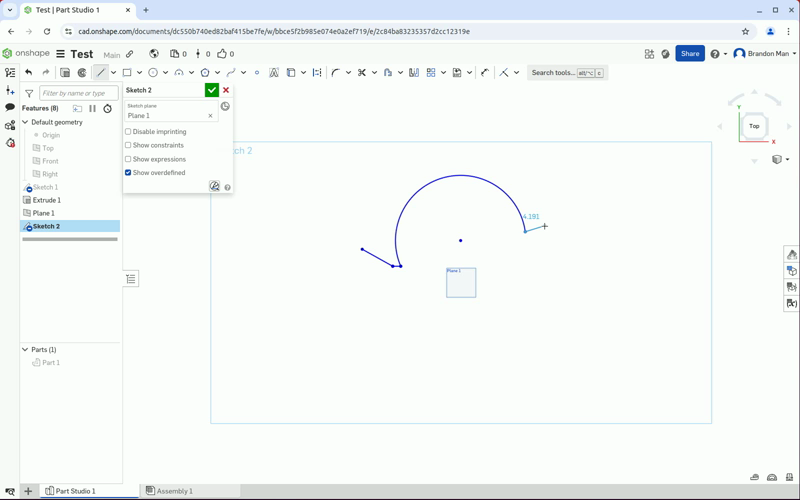
key_down(shift)
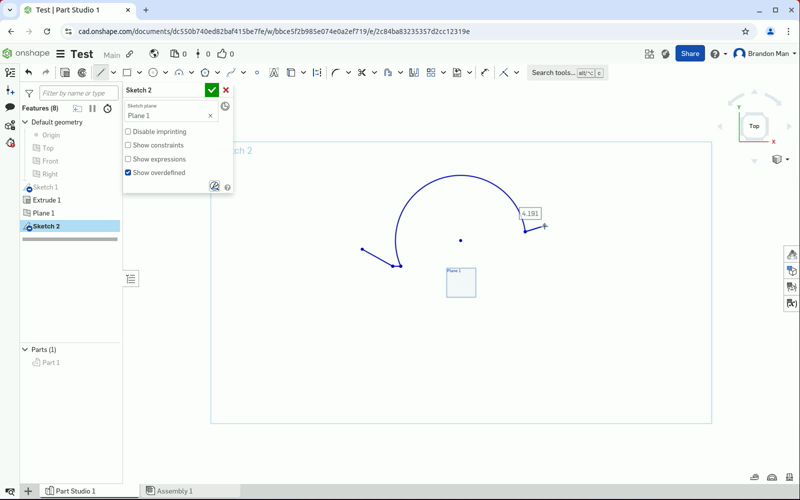
mouse_move(574, 225)
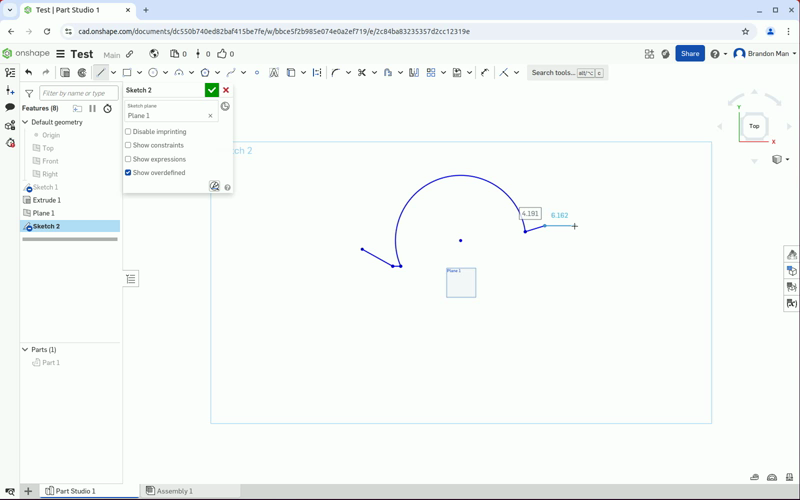
mouse_move(544, 214)
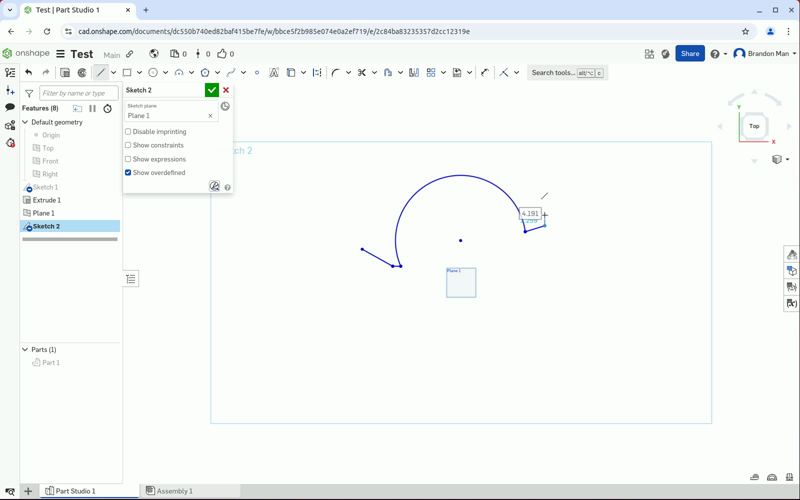
click(544, 214)
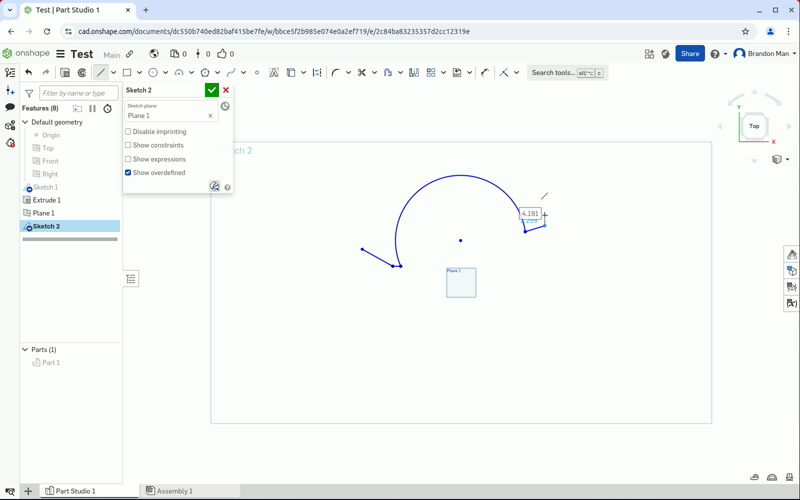
key_up(shift)
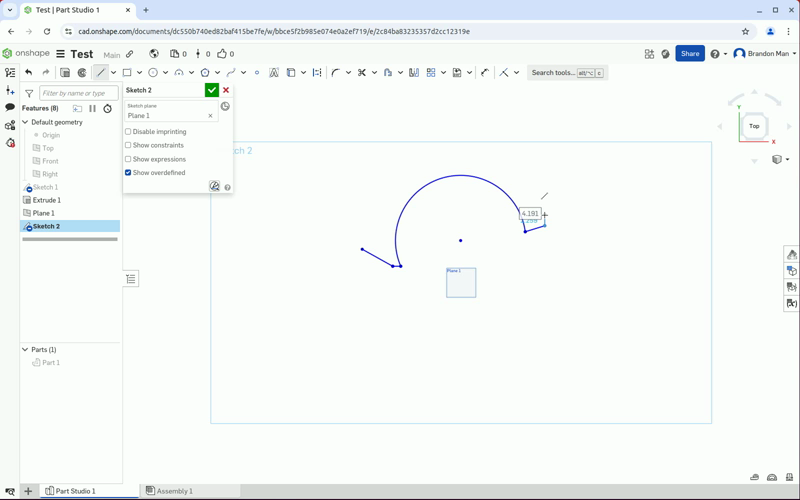
key_down(shift)
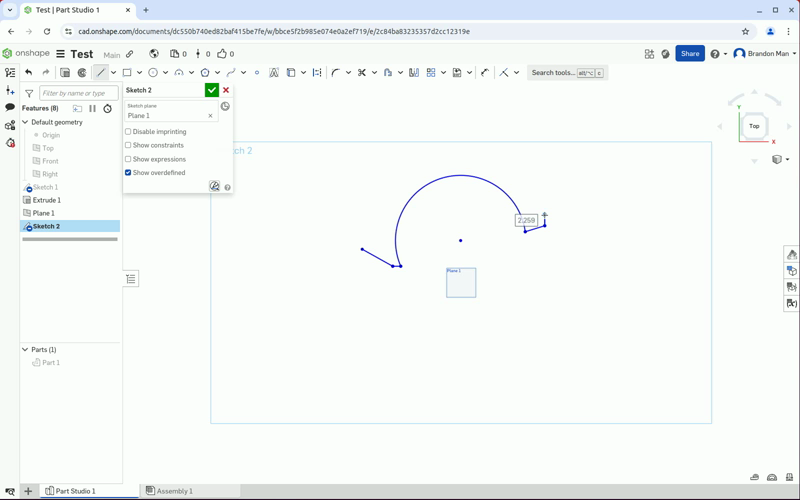
mouse_move(574, 214)
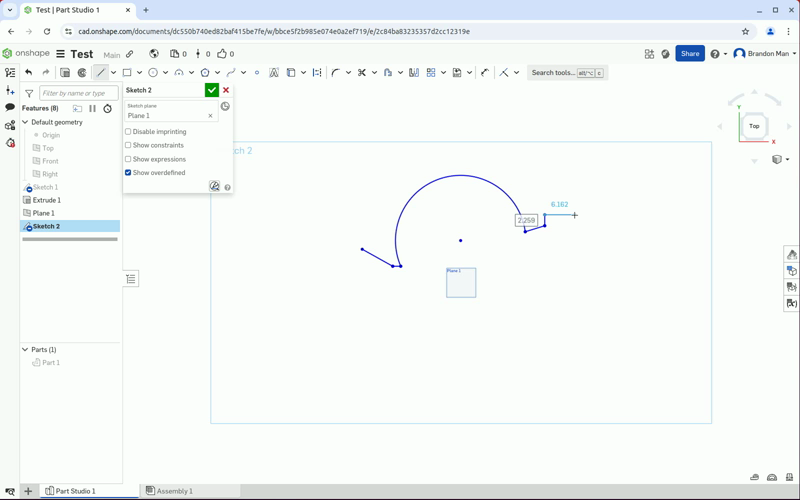
mouse_move(525, 214)
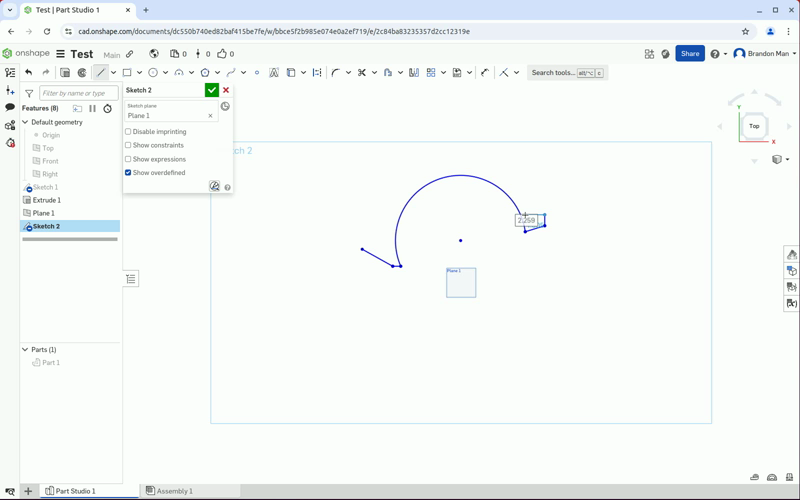
click(525, 214)
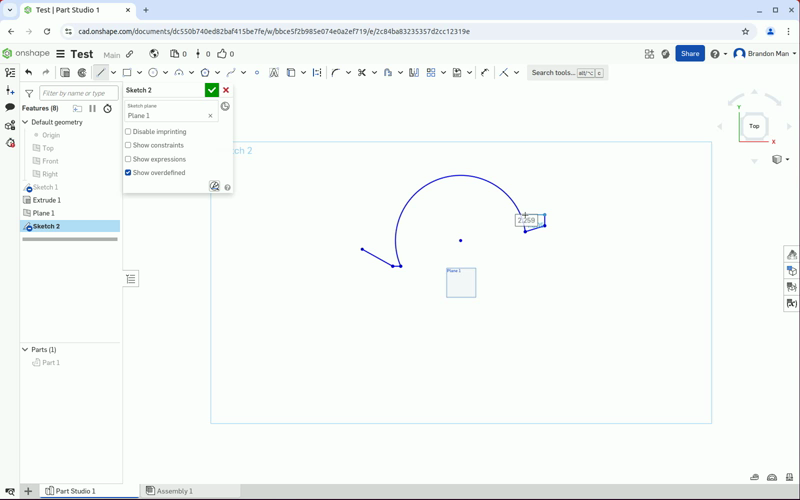
key_up(shift)
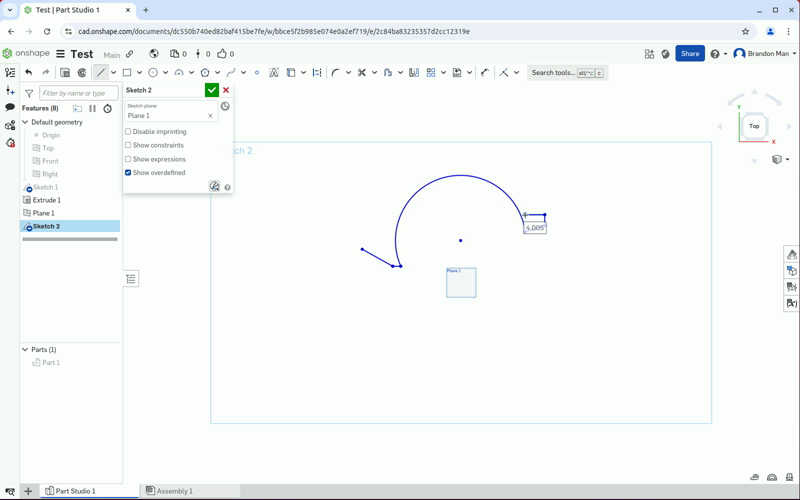
key(esc)
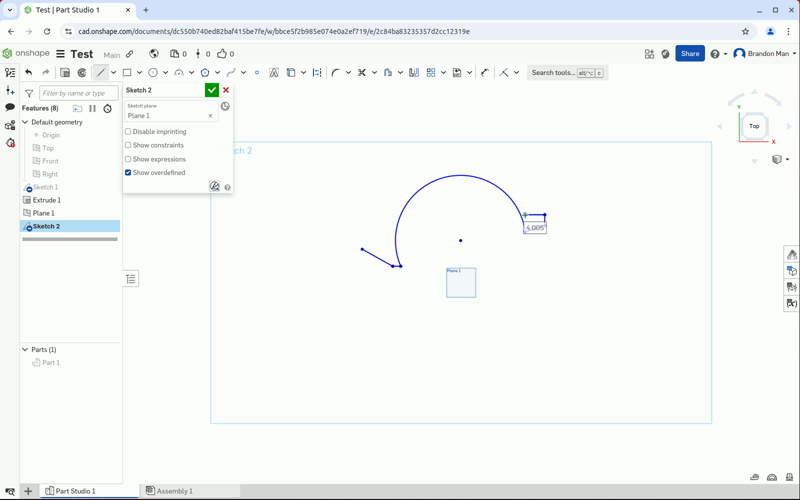
key(a)
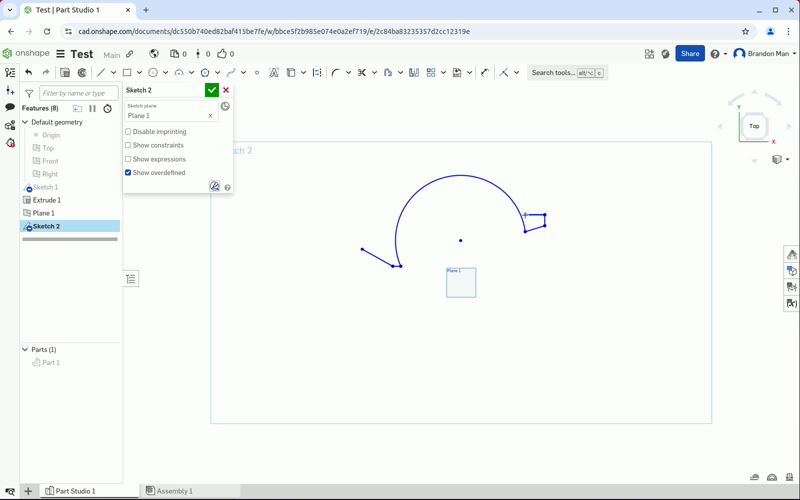
mouse_move(525, 214)
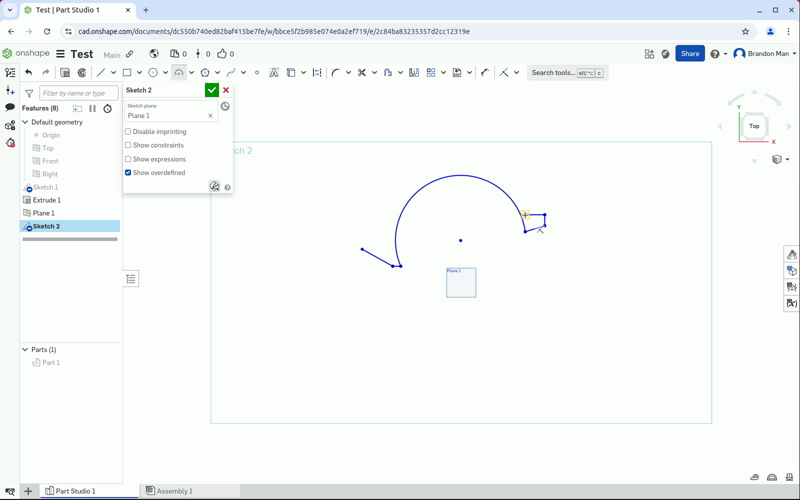
click(525, 214)
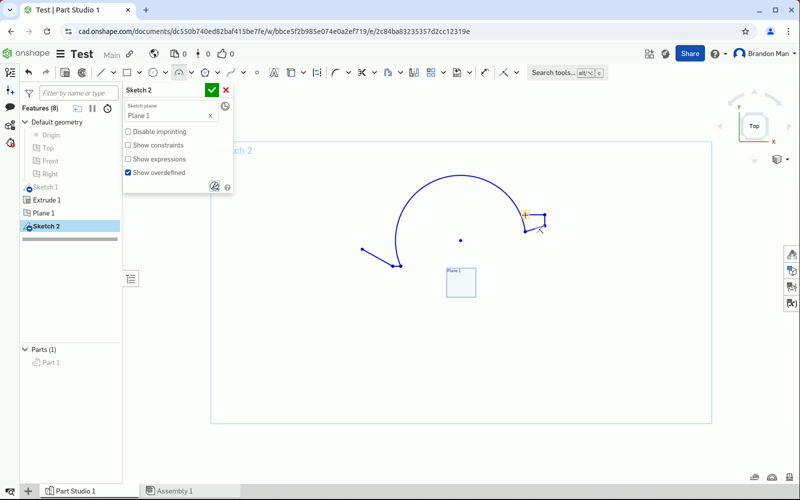
key_down(shift)
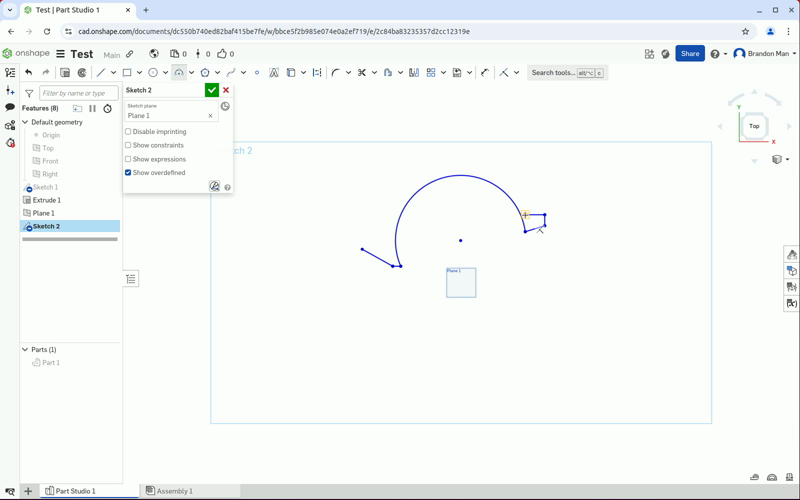
mouse_move(391, 231)
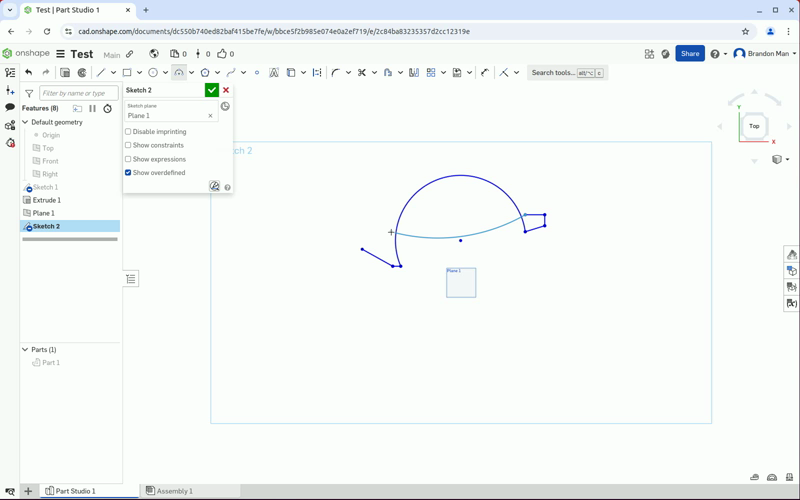
click(391, 231)
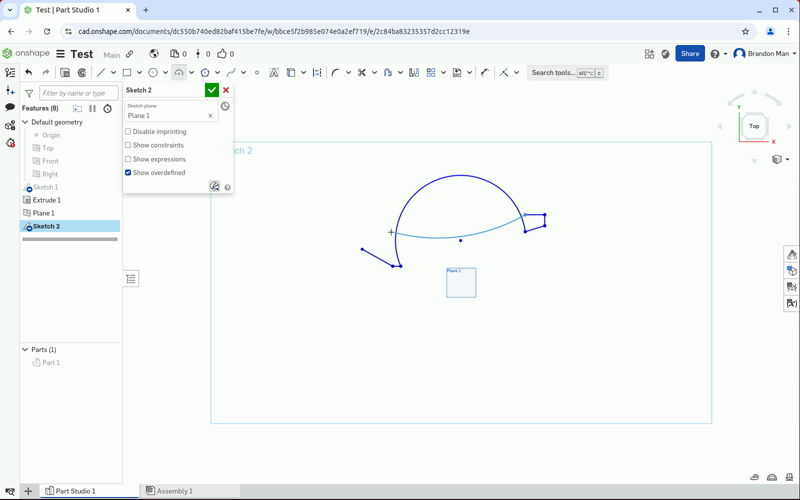
mouse_move(451, 170)
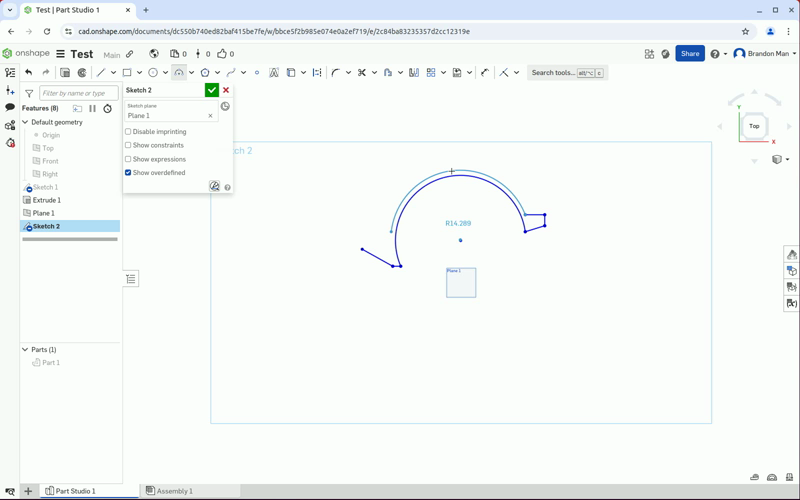
click(451, 170)
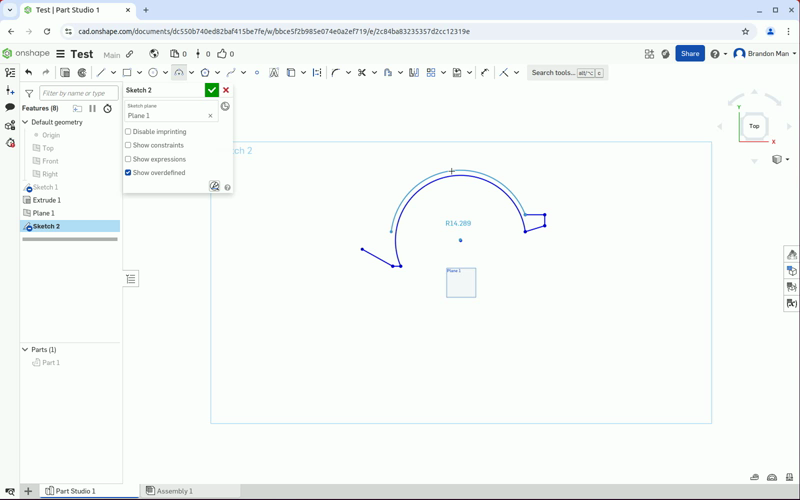
key_up(shift)
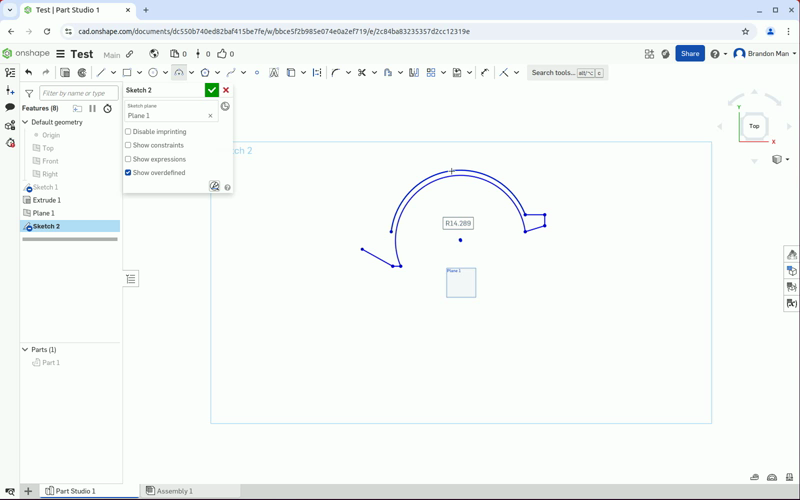
key(esc)
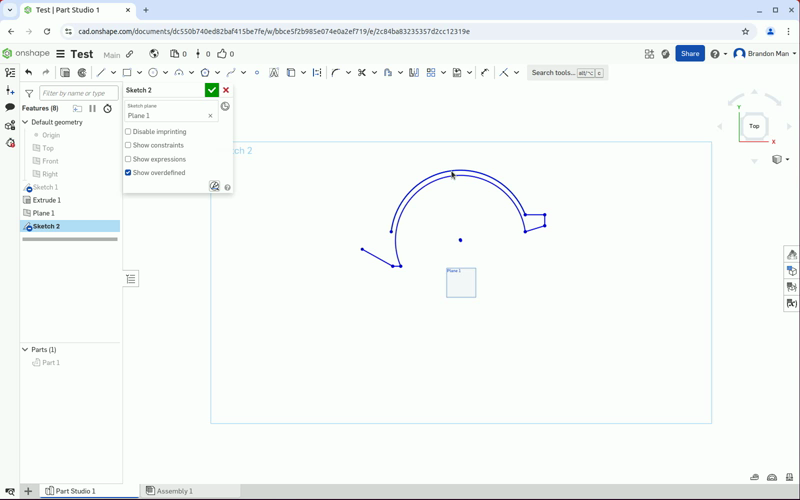
key(l)
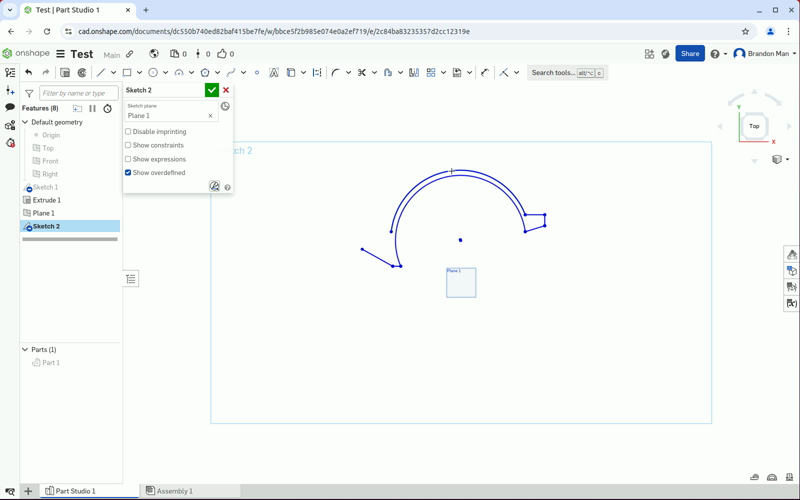
mouse_move(391, 231)
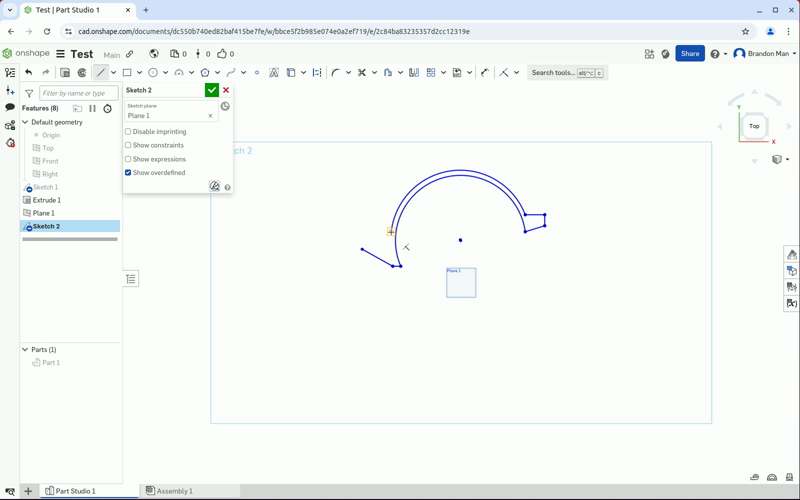
click(391, 231)
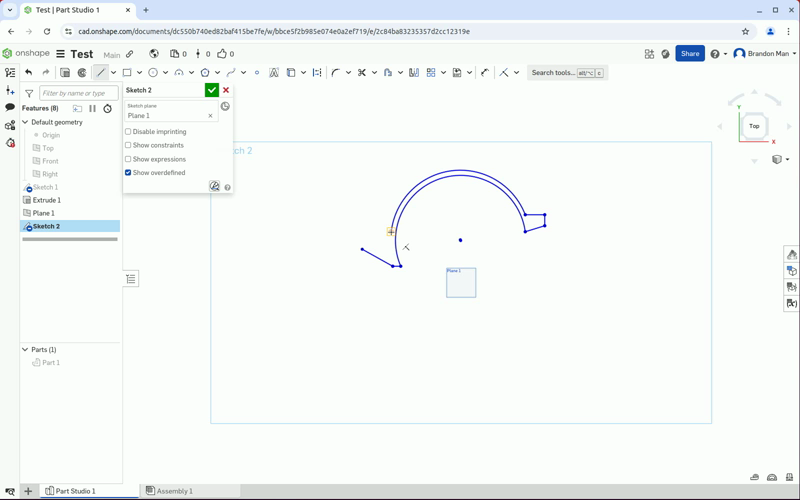
key_down(shift)
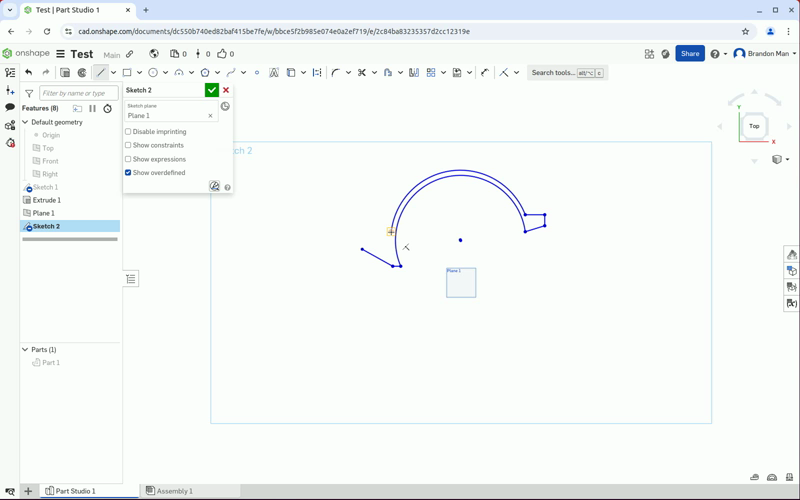
mouse_move(421, 231)
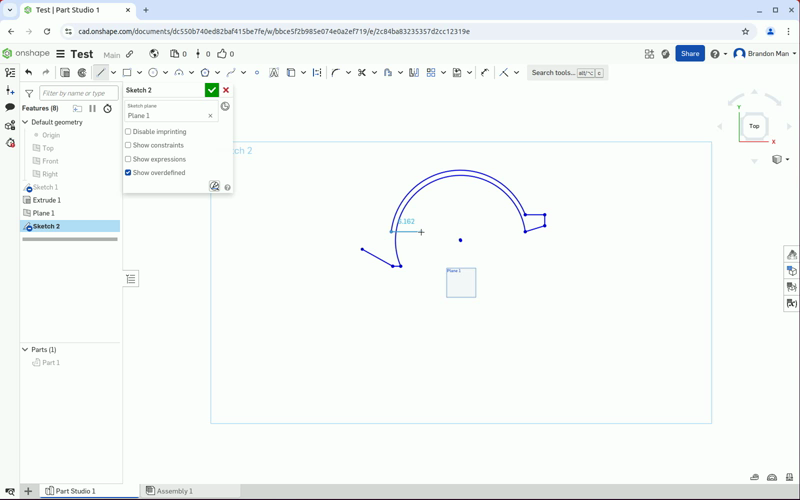
mouse_move(362, 231)
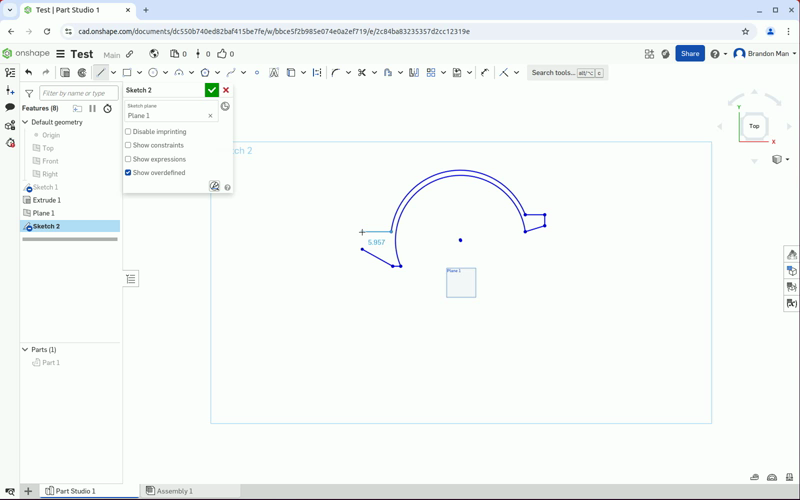
click(362, 231)
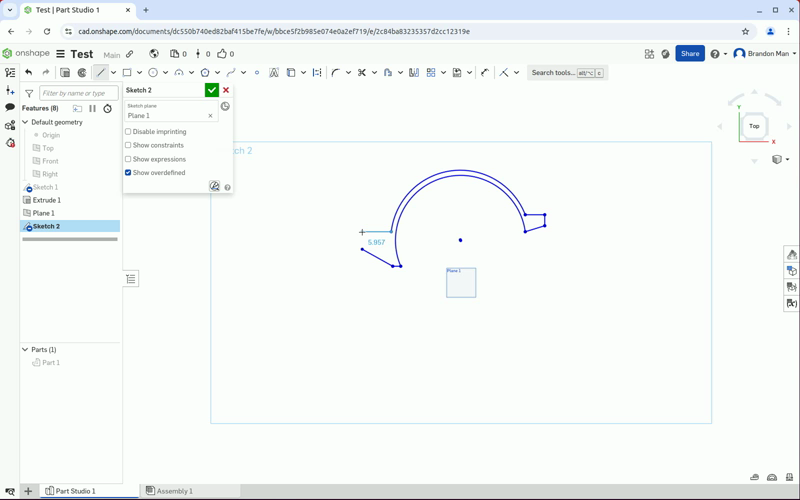
key_up(shift)
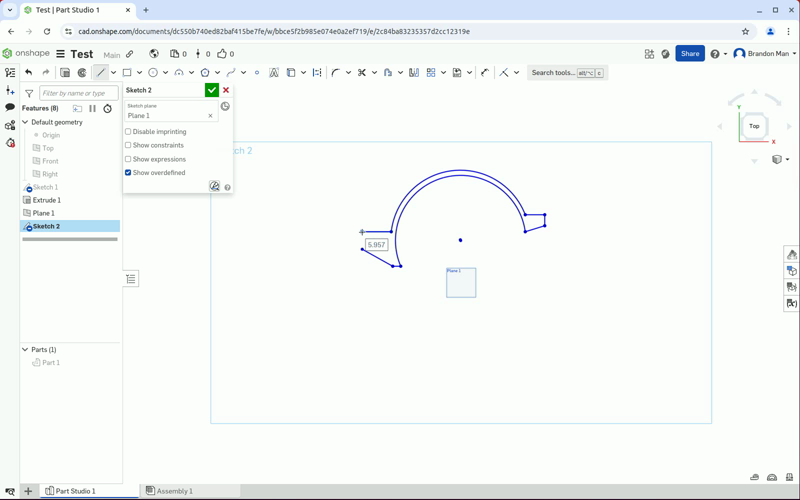
mouse_move(392, 231)
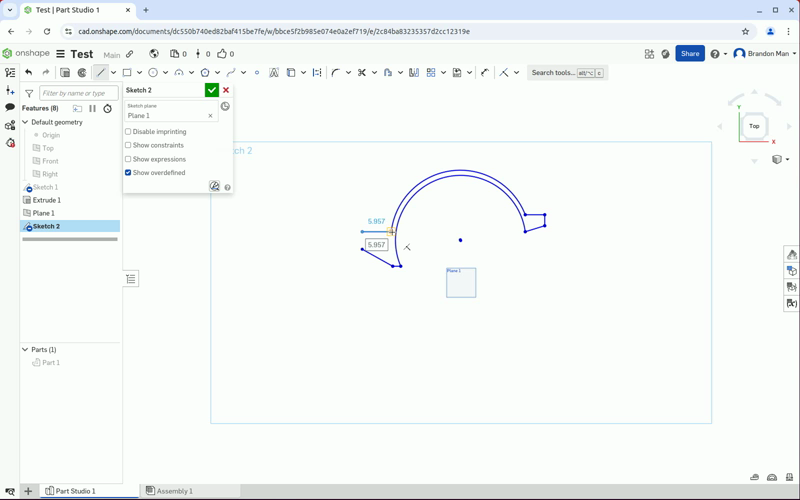
key_down(shift)
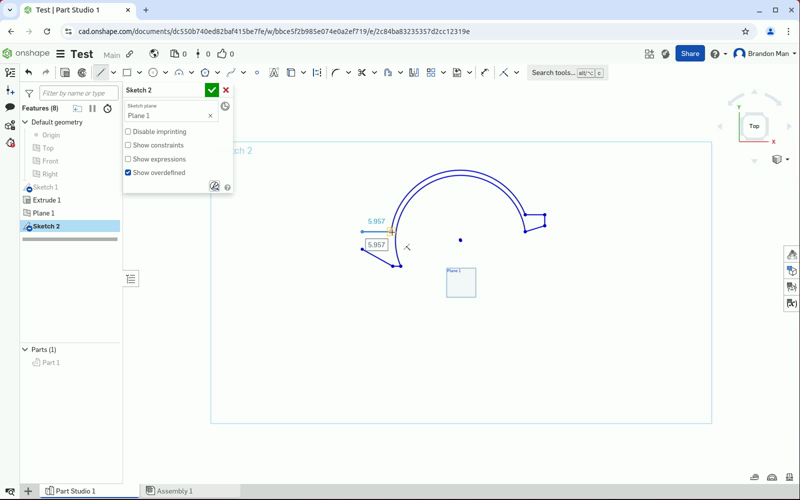
mouse_move(362, 249)
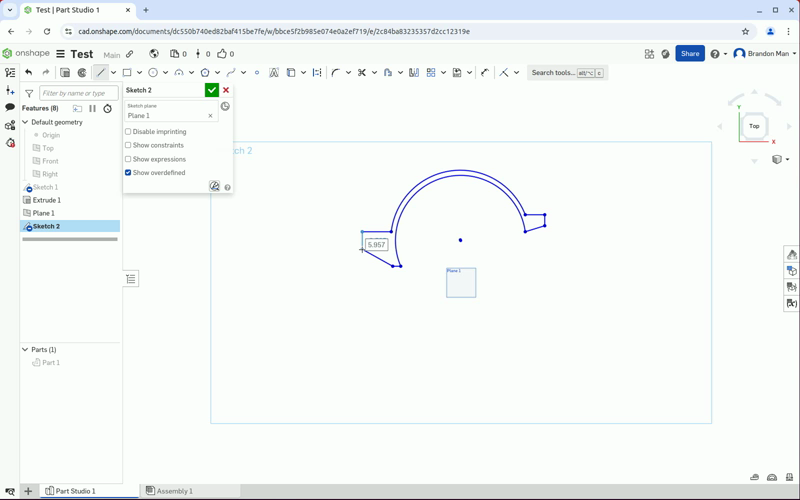
key_up(shift)
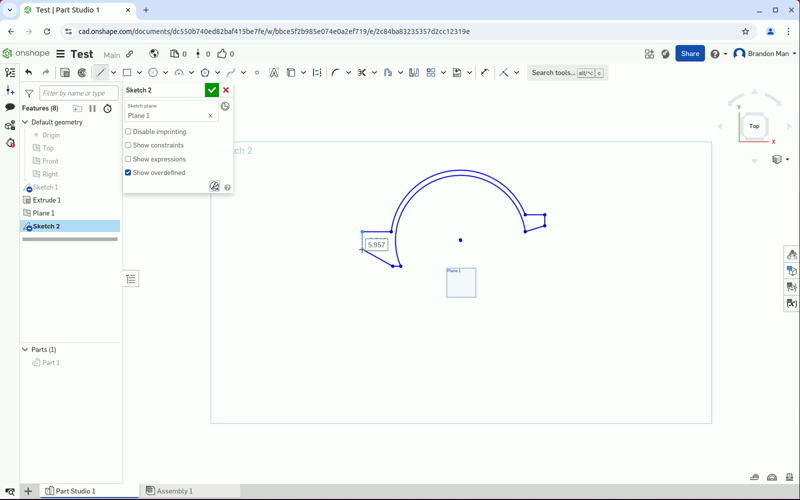
click(362, 249)
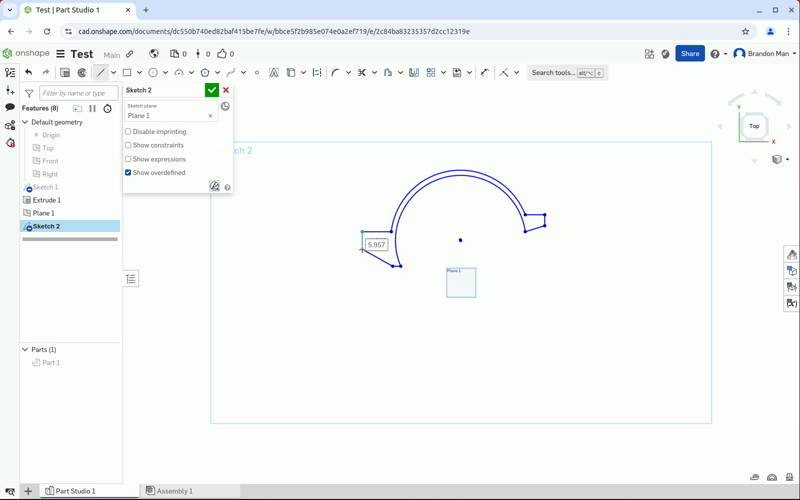
key(esc)
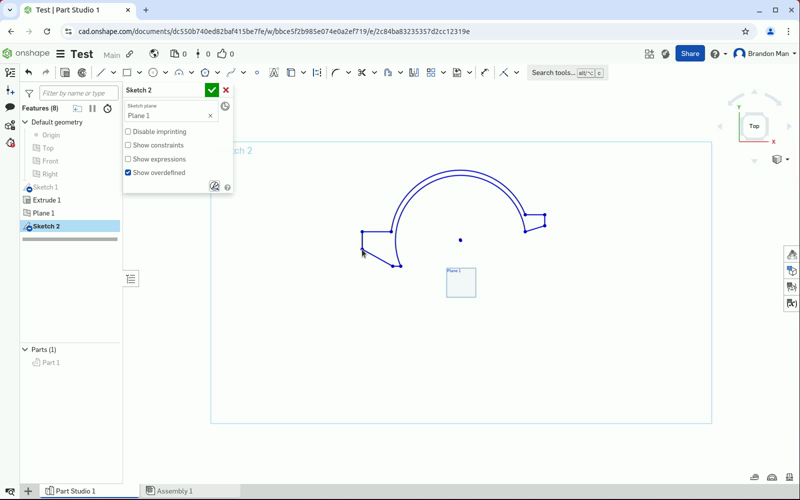
mouse_move(527, 229)
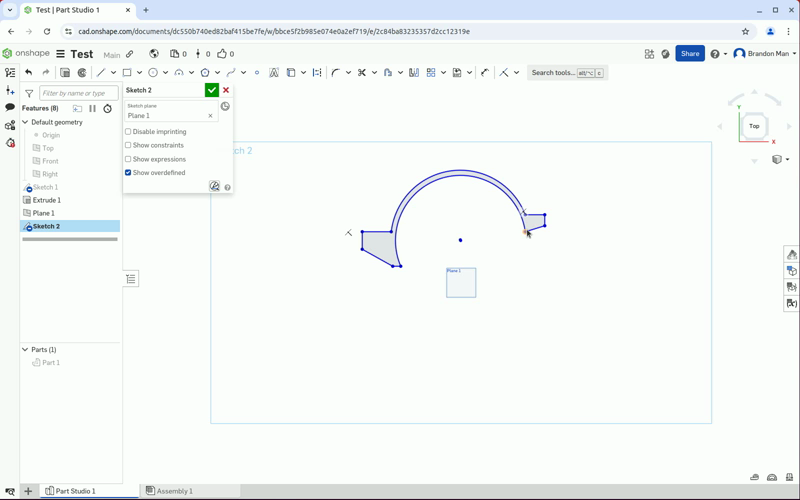
click(527, 229)
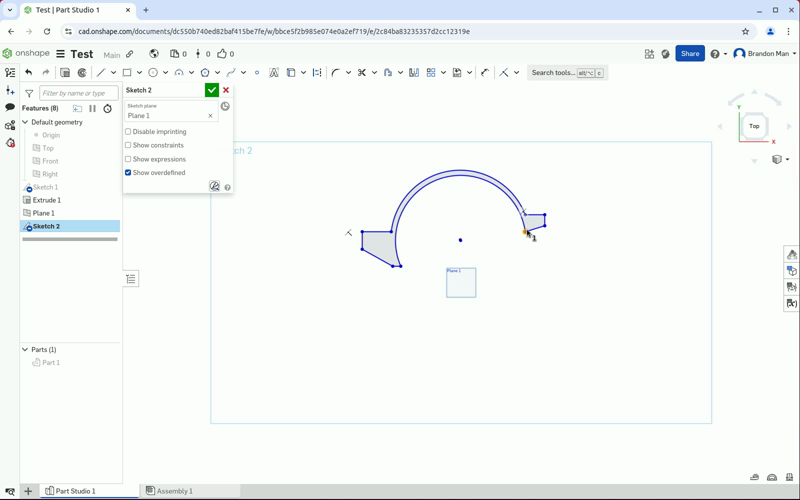
mouse_move(73, 352)
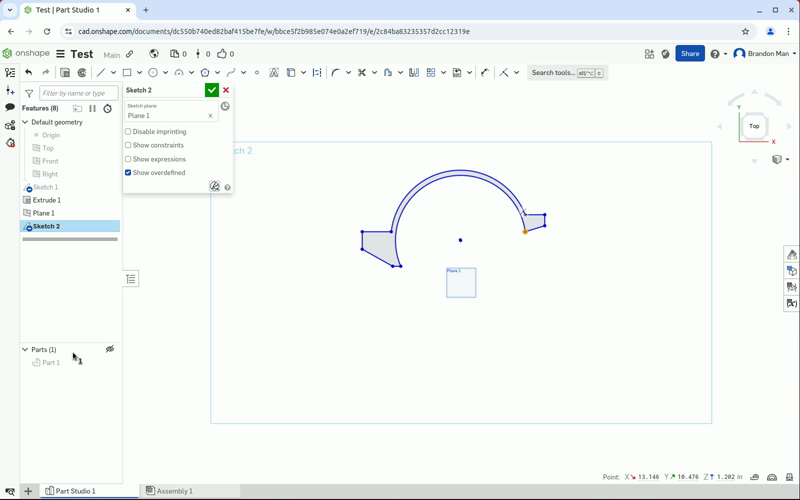
key(shift+y)
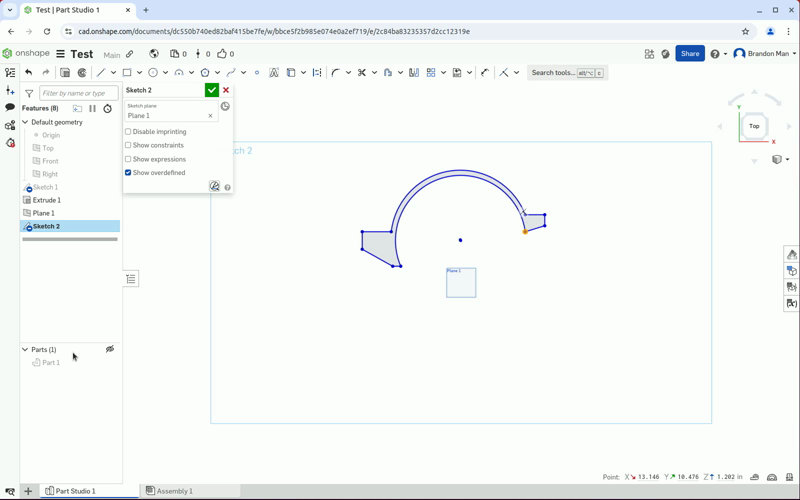
key(shift+e)
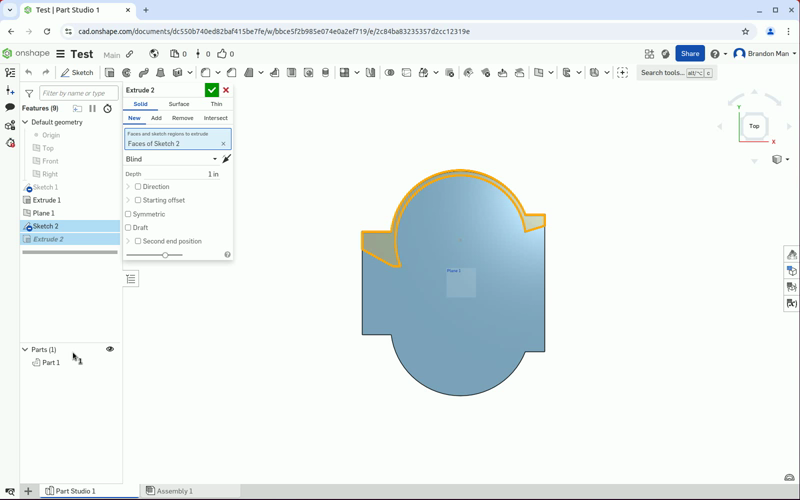
mouse_move(143, 106)
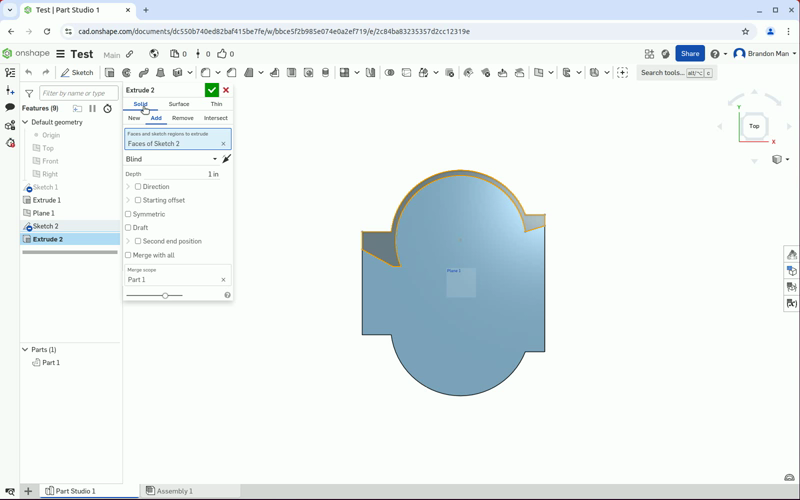
click(143, 106)
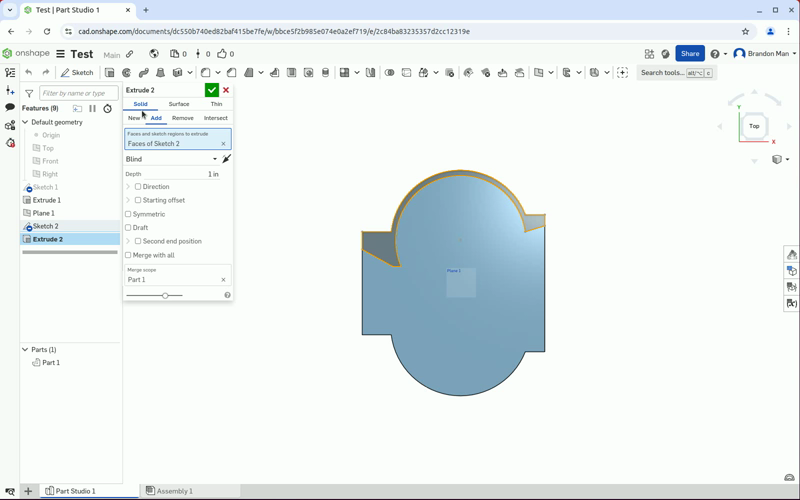
mouse_move(137, 120)
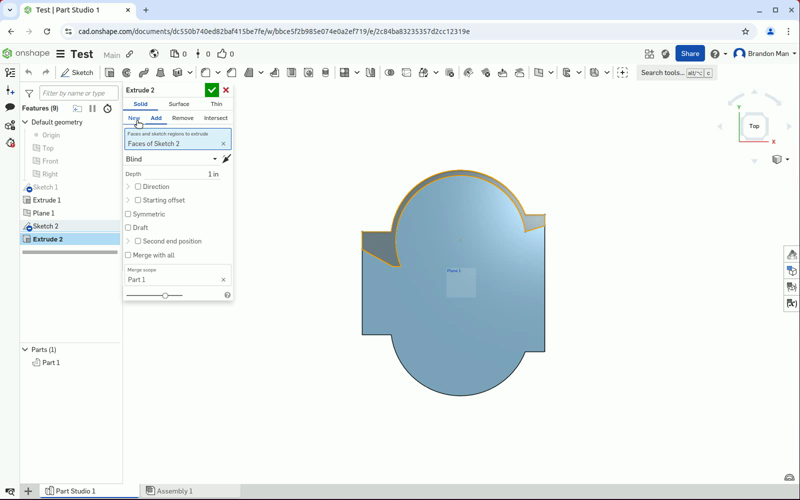
click(137, 120)
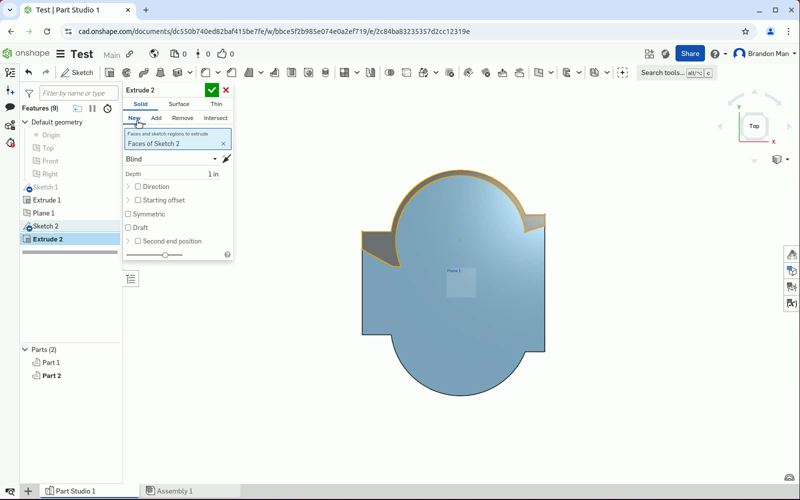
key(tab, 4)
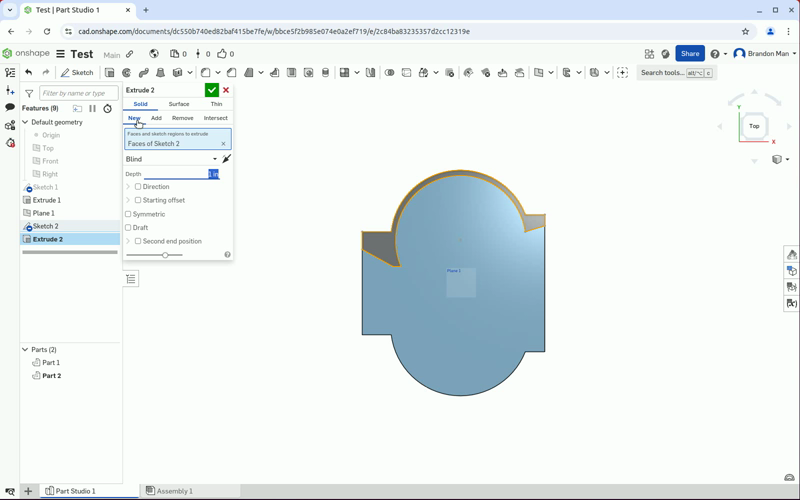
text(1.926)
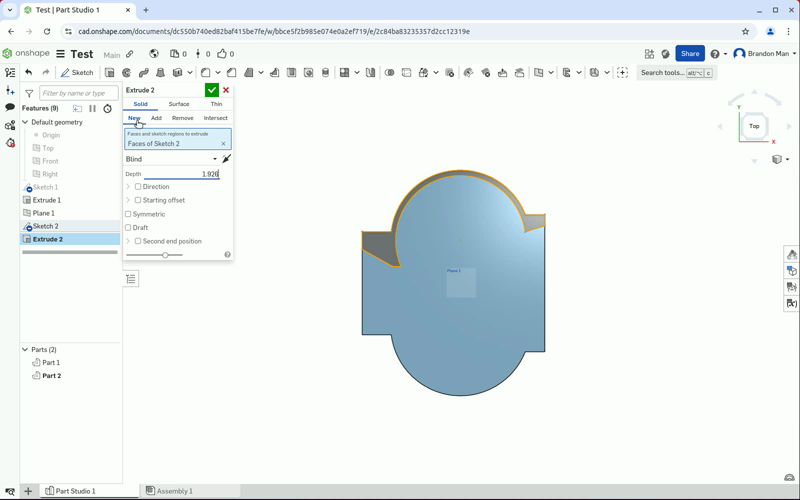
key(enter)
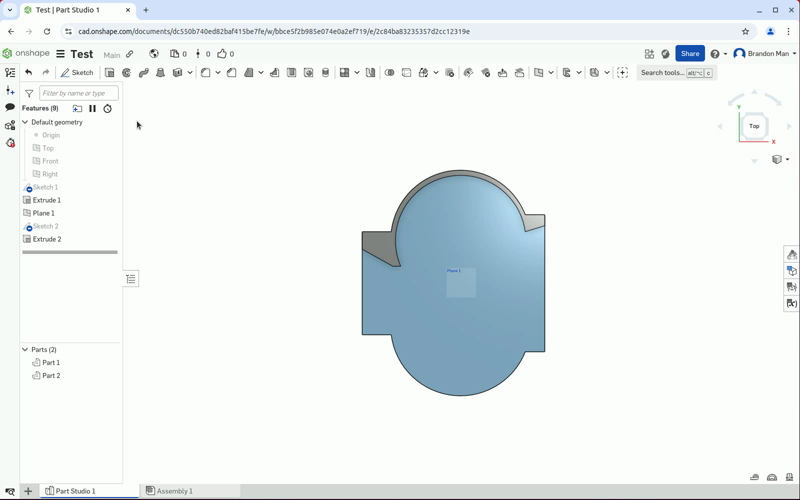
key(shift+h)
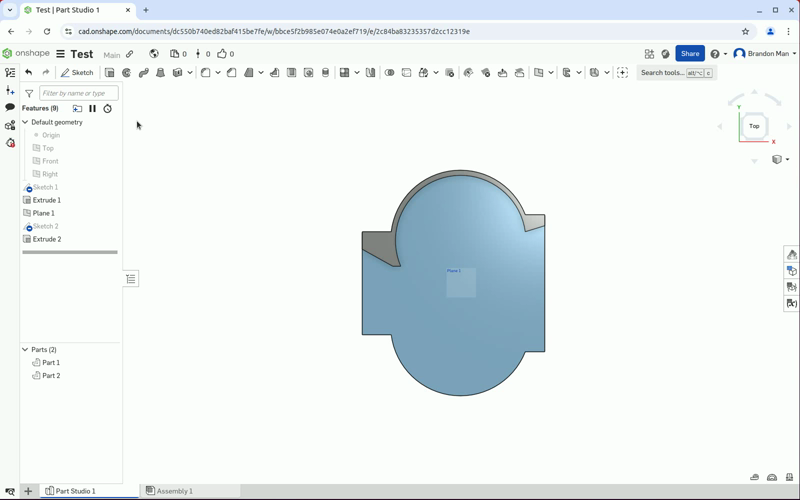
key(shift+h)
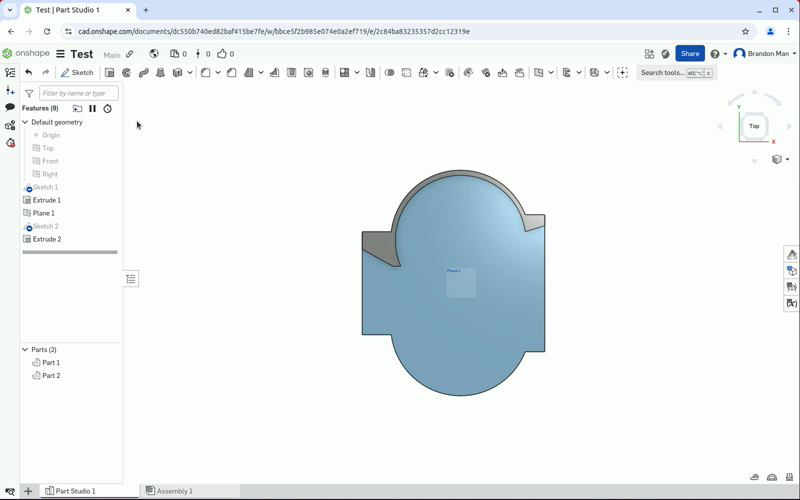
mouse_move(73, 189)
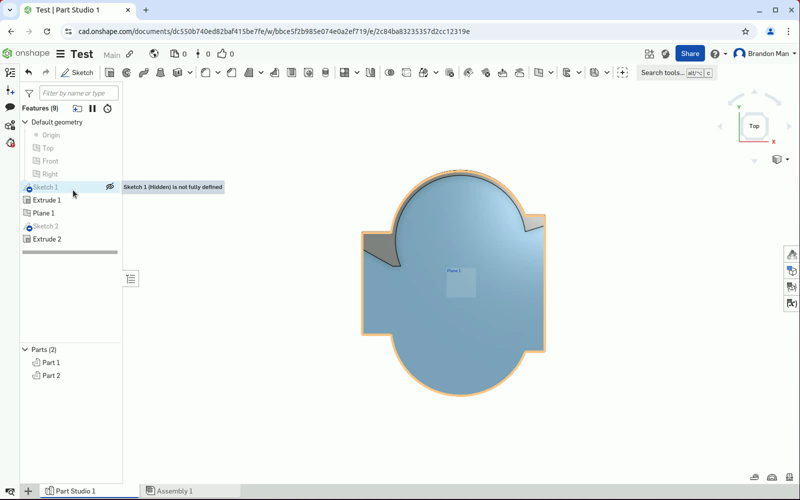
click(73, 189)
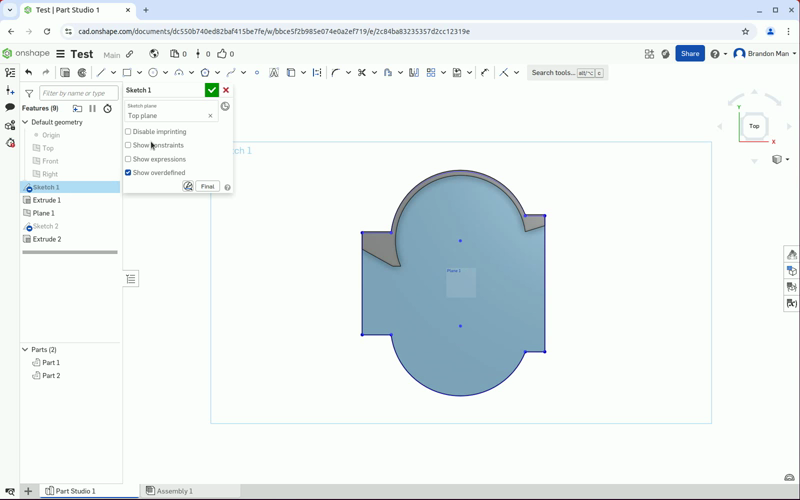
mouse_move(229, 92)
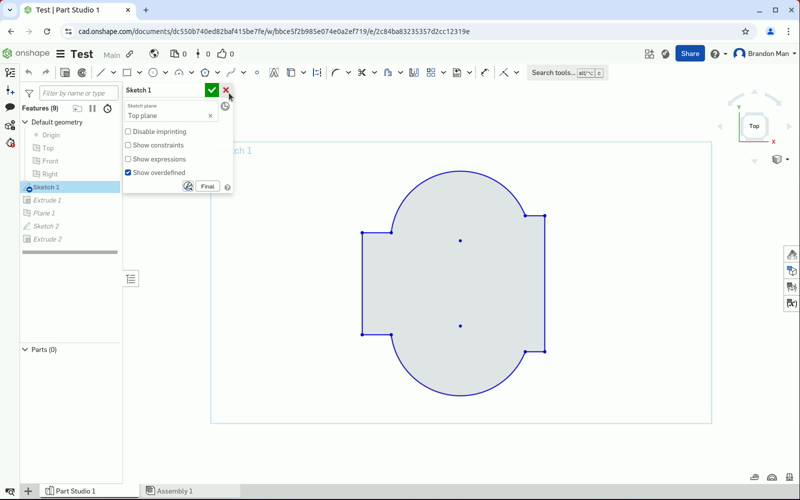
click(229, 92)
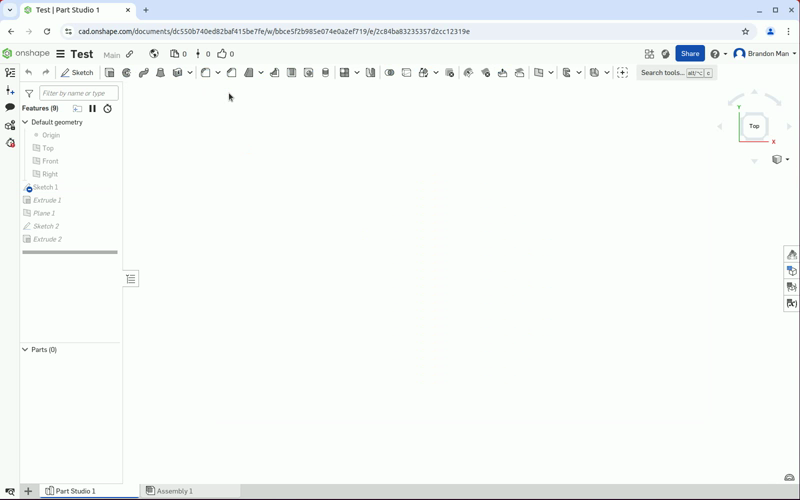
key(shift+s)
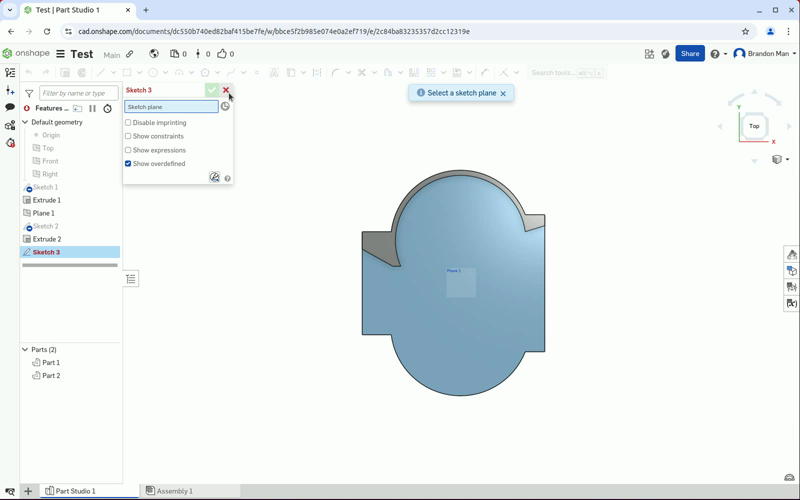
mouse_move(73, 215)
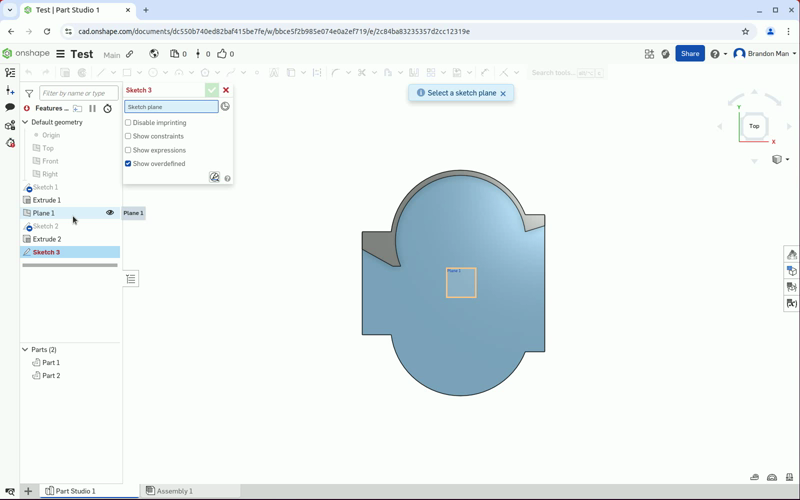
click(73, 215)
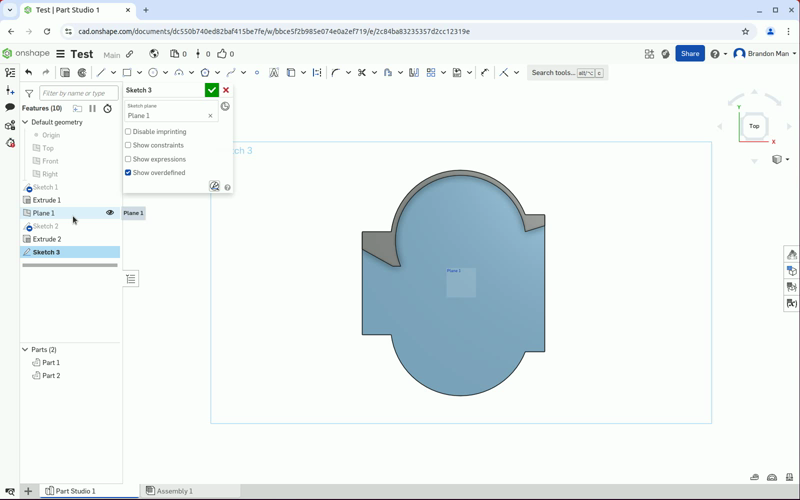
mouse_move(73, 352)
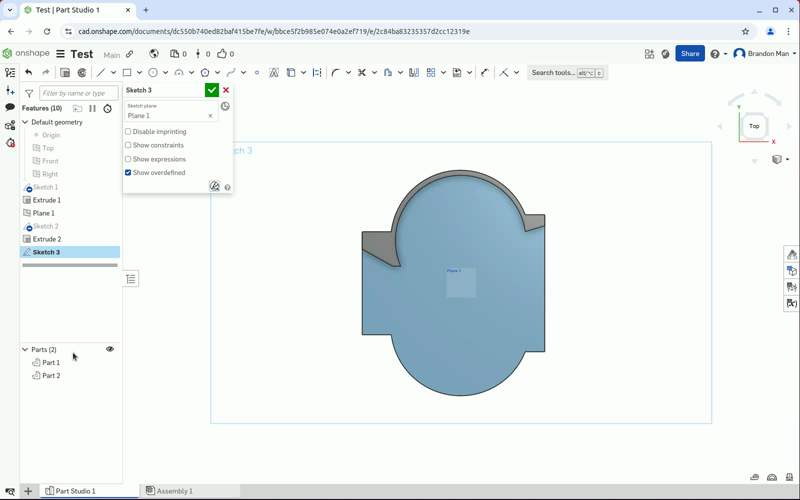
key(y)
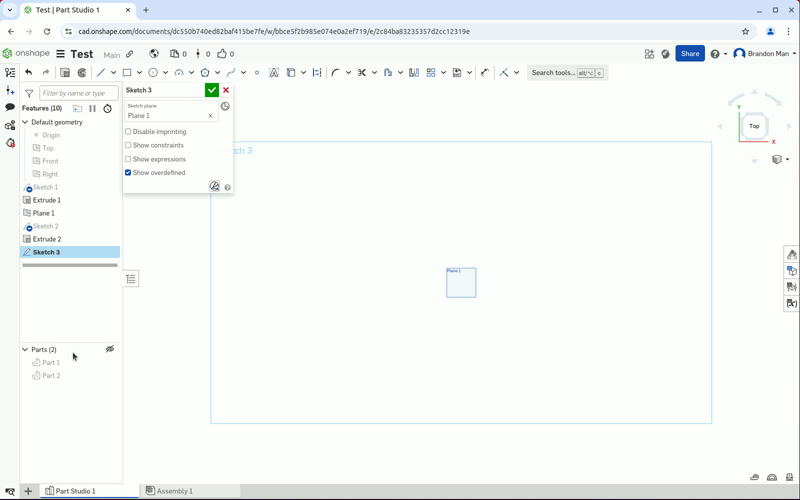
key(l)
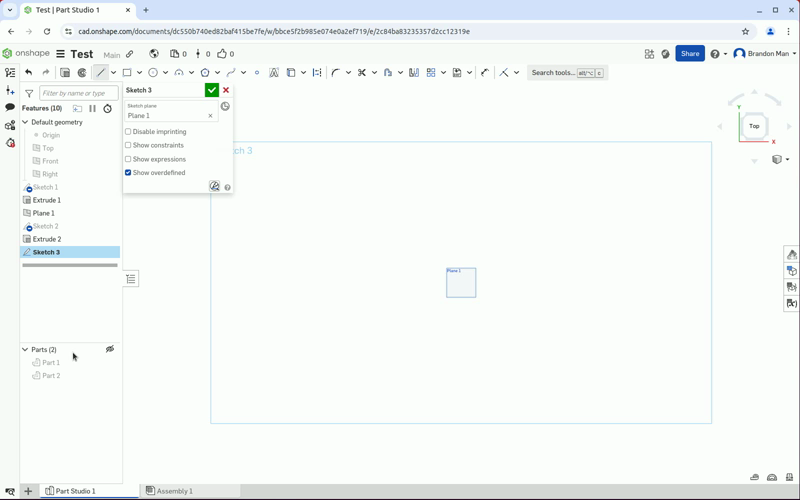
key_down(shift)
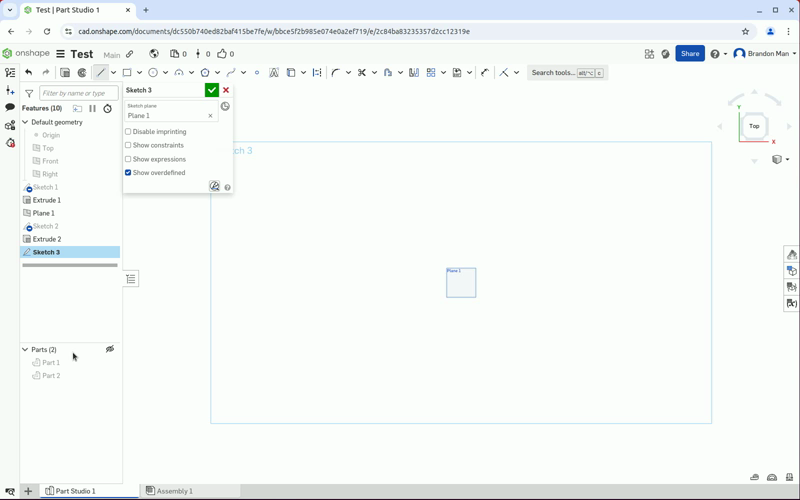
mouse_move(362, 334)
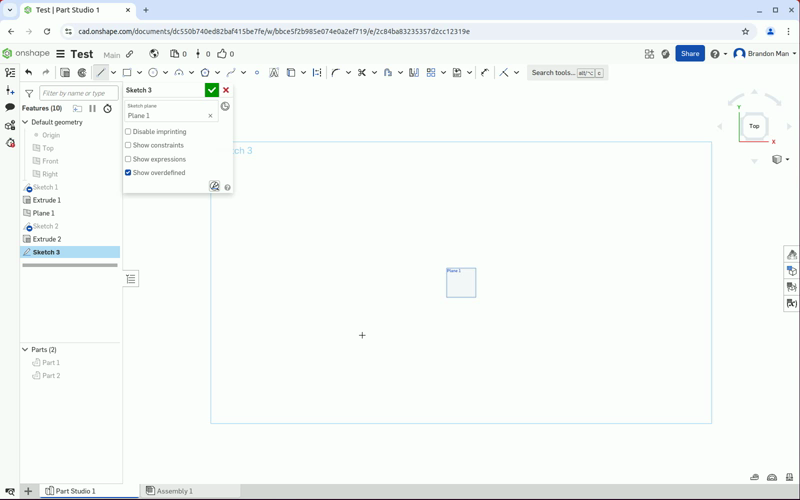
click(362, 334)
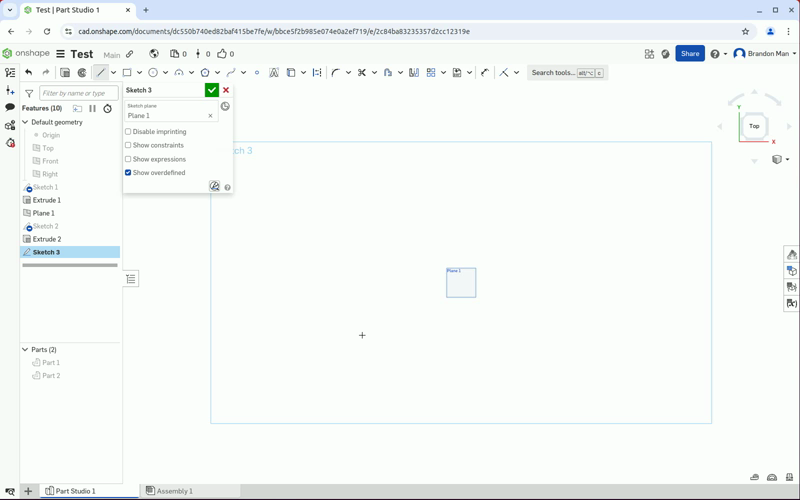
key_up(shift)
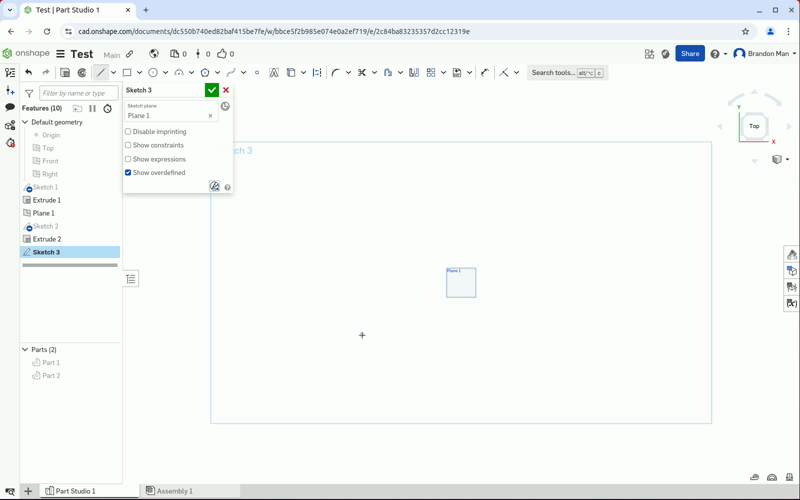
key_down(shift)
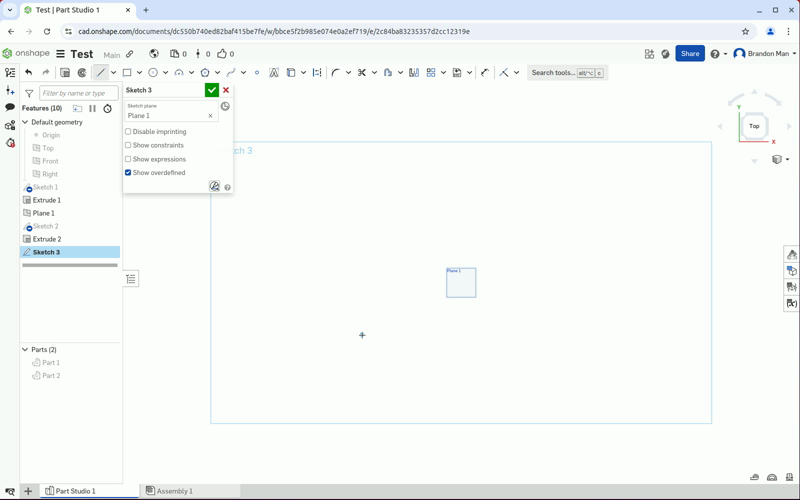
mouse_move(392, 334)
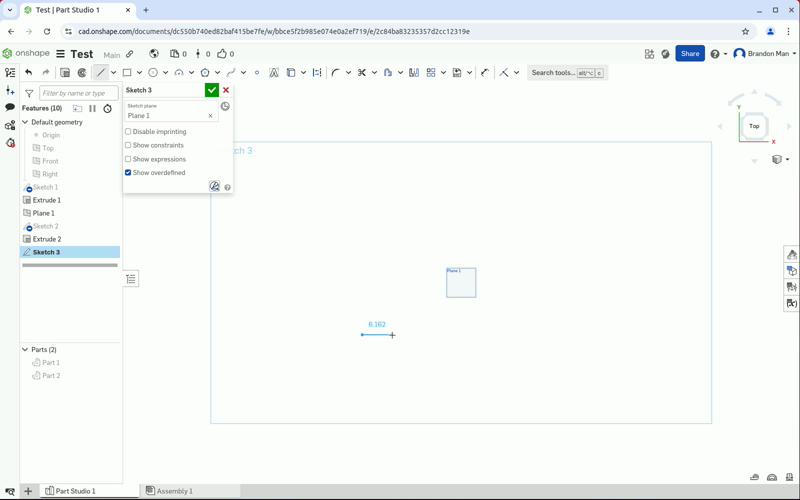
mouse_move(391, 334)
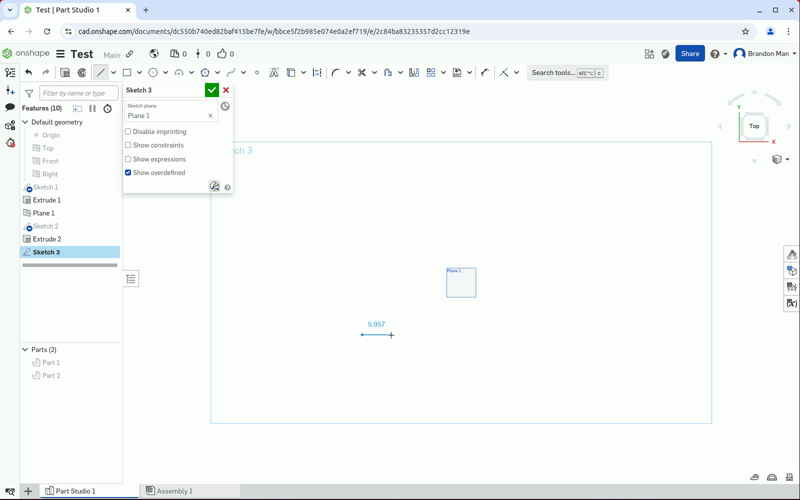
click(391, 334)
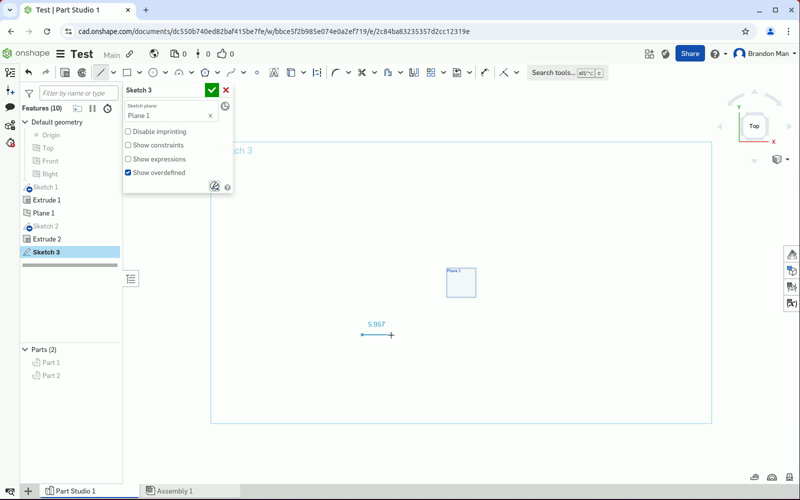
key_up(shift)
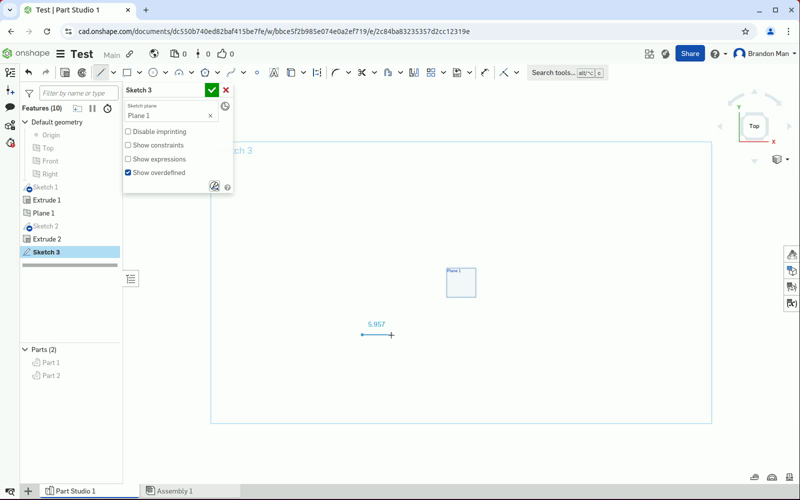
key(esc)
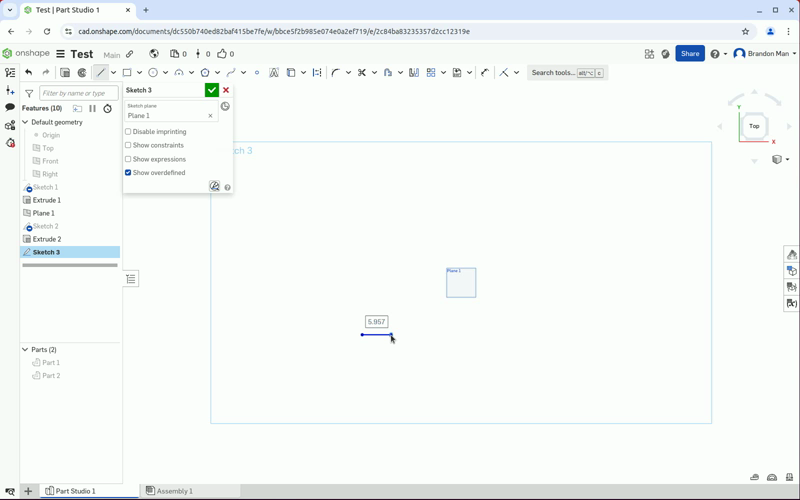
key(a)
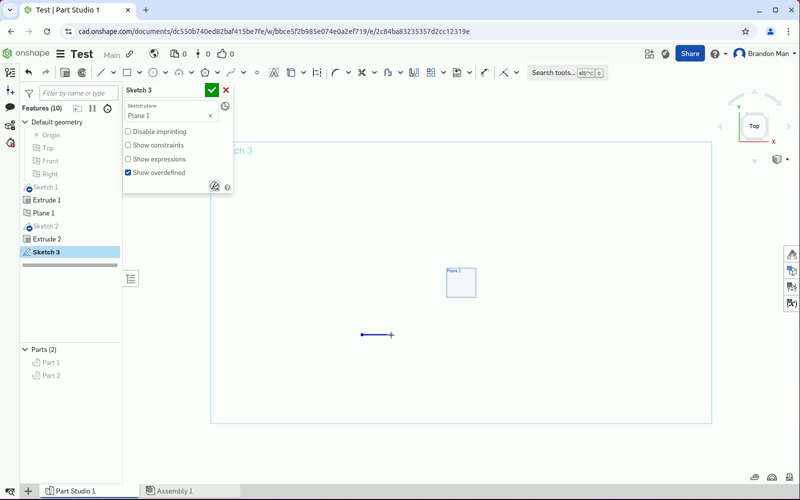
mouse_move(391, 334)
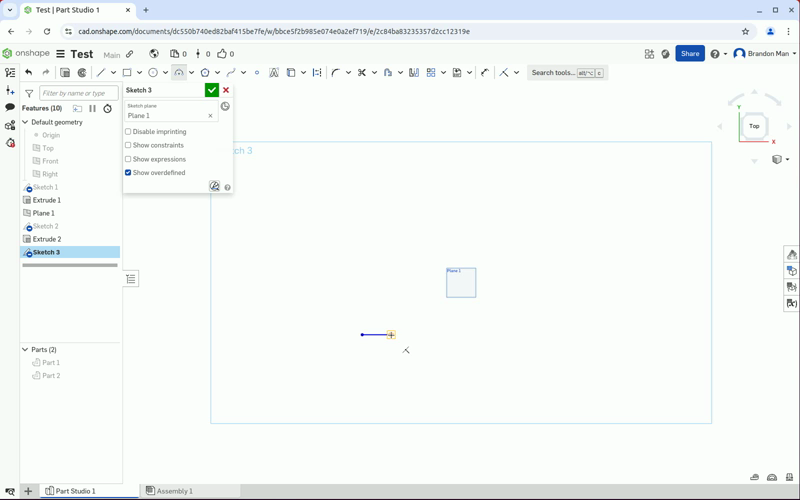
click(391, 334)
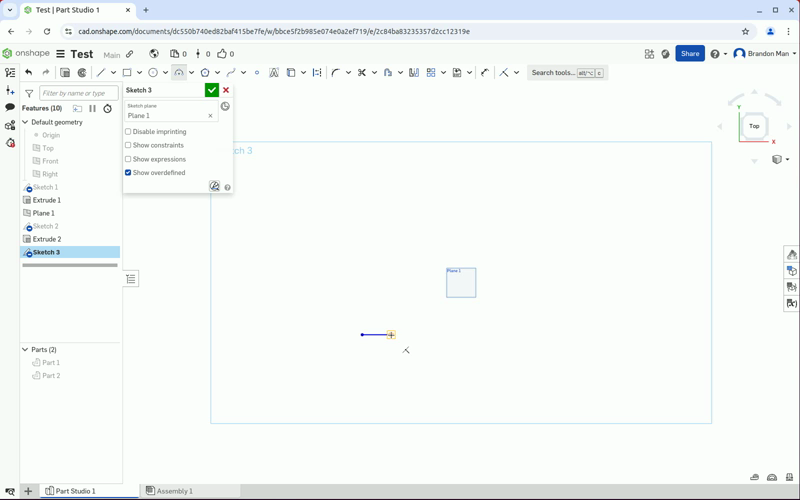
key_down(shift)
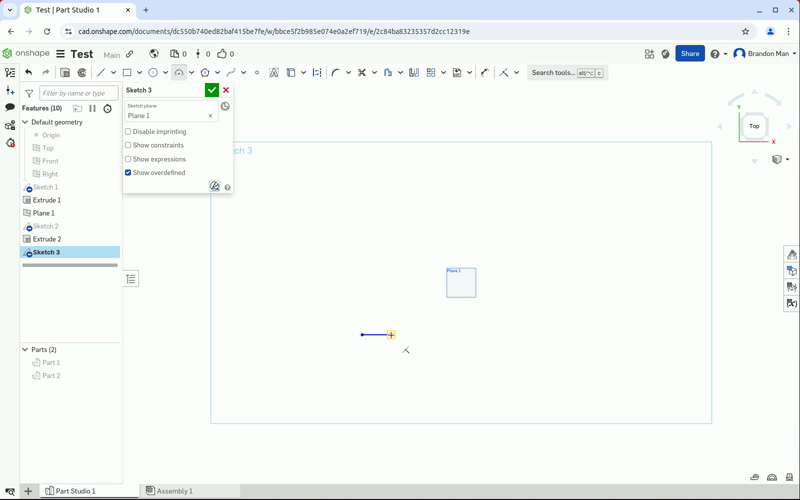
mouse_move(525, 351)
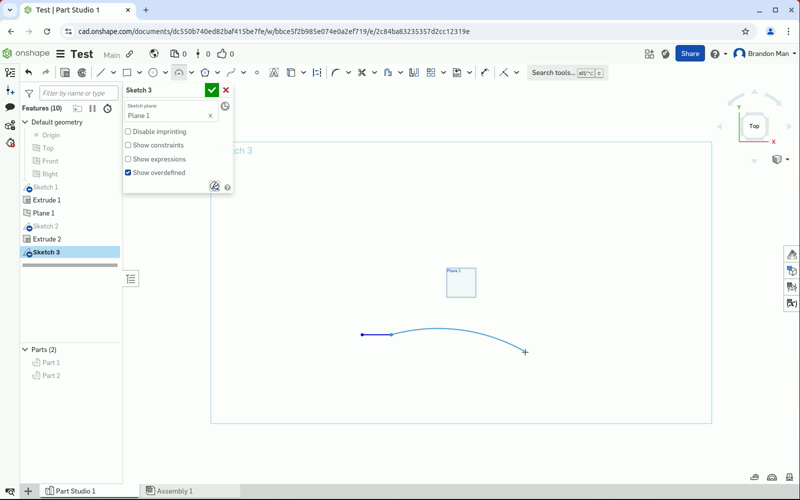
click(525, 351)
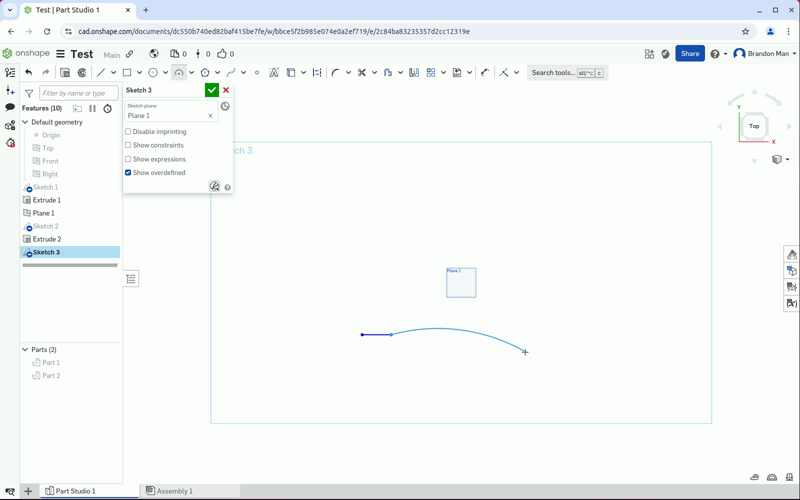
mouse_move(451, 395)
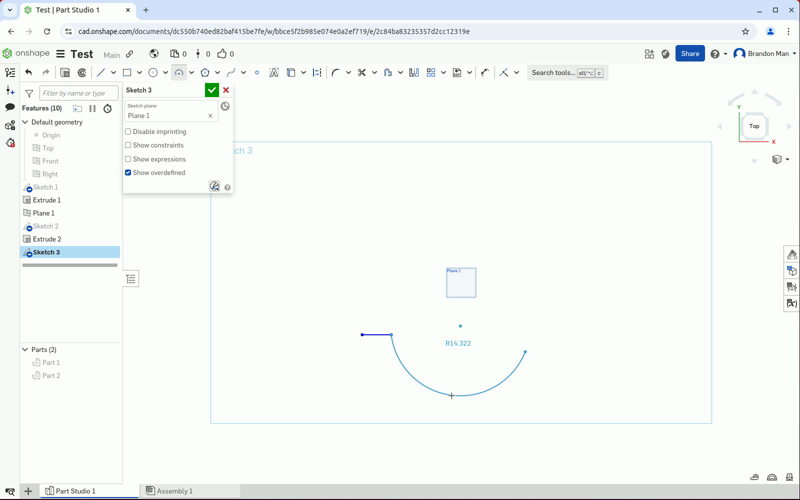
click(451, 395)
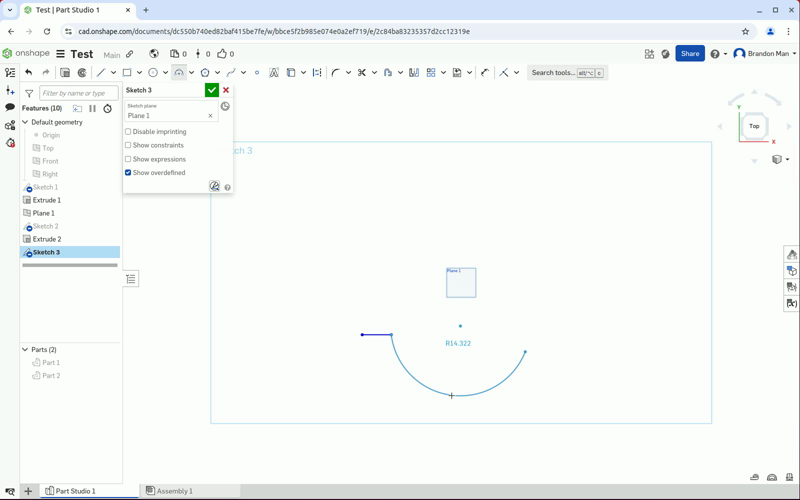
key_up(shift)
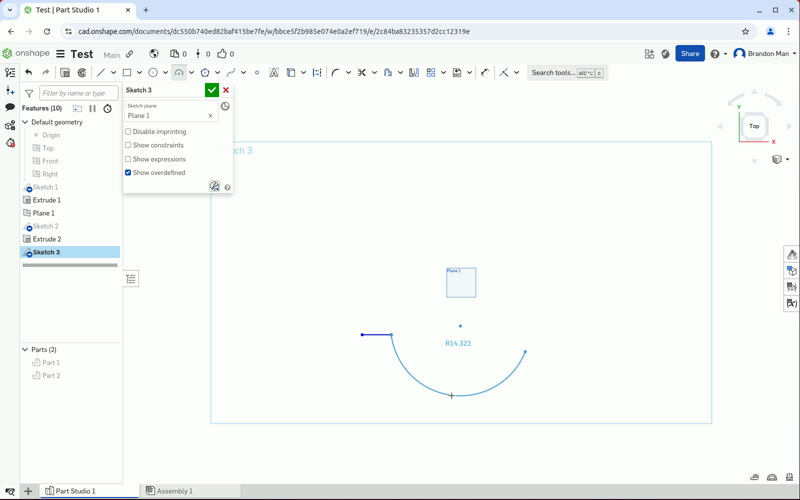
key(esc)
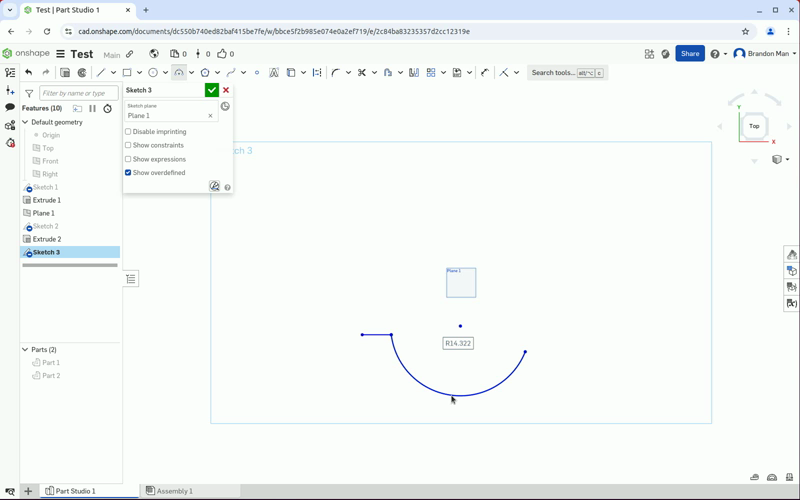
key(l)
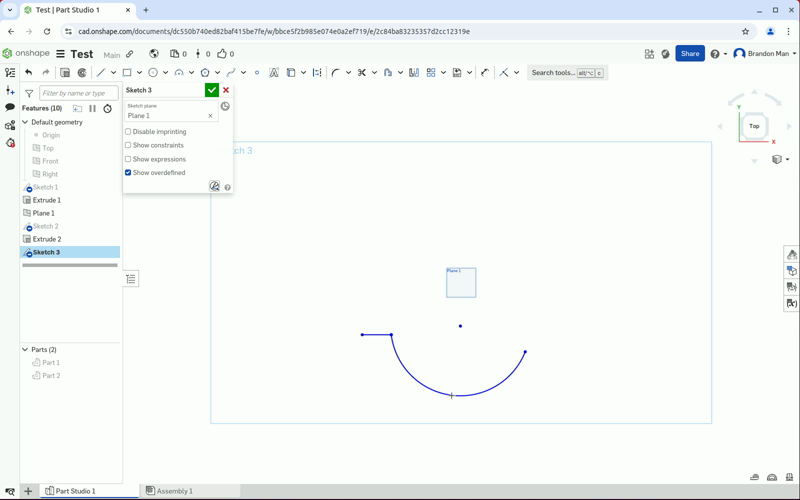
mouse_move(525, 351)
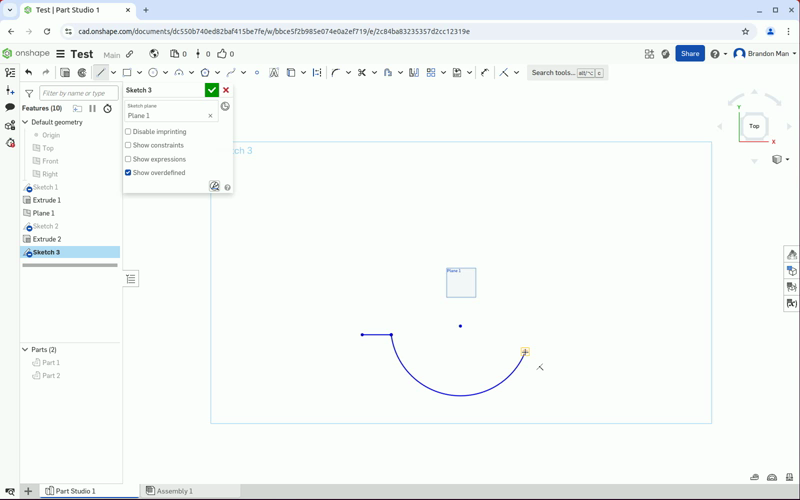
click(525, 351)
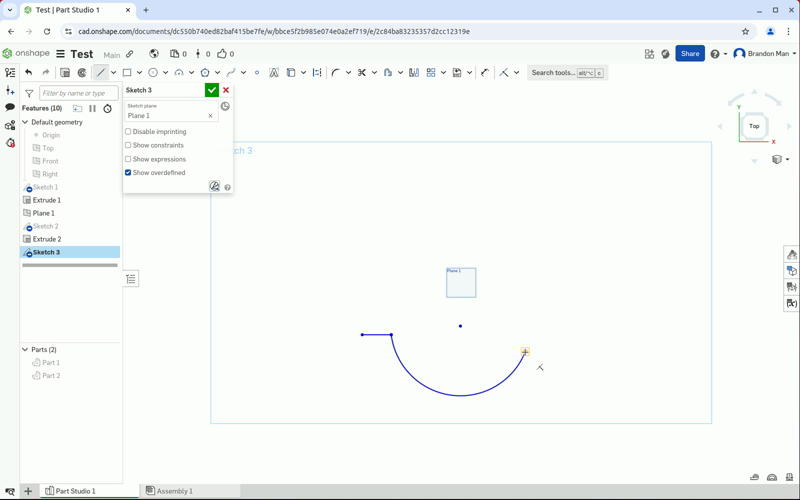
key_down(shift)
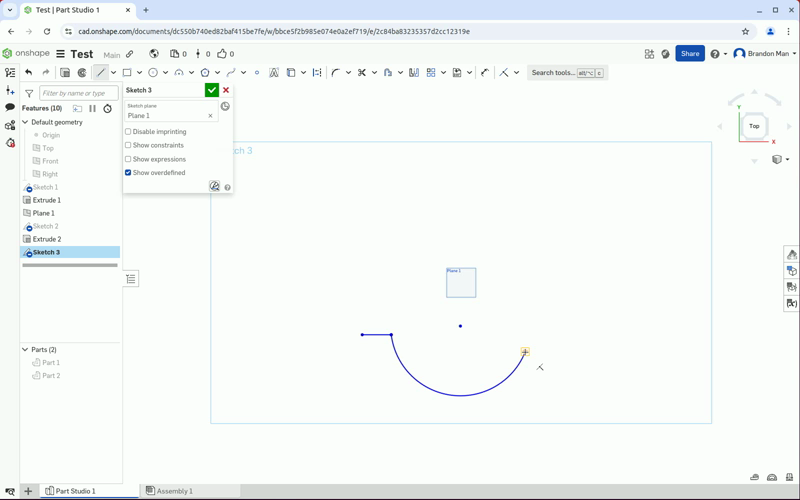
mouse_move(555, 351)
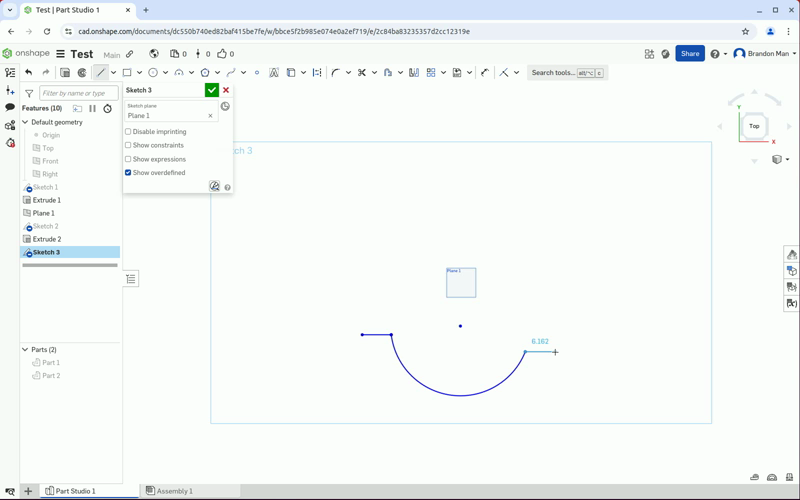
mouse_move(544, 351)
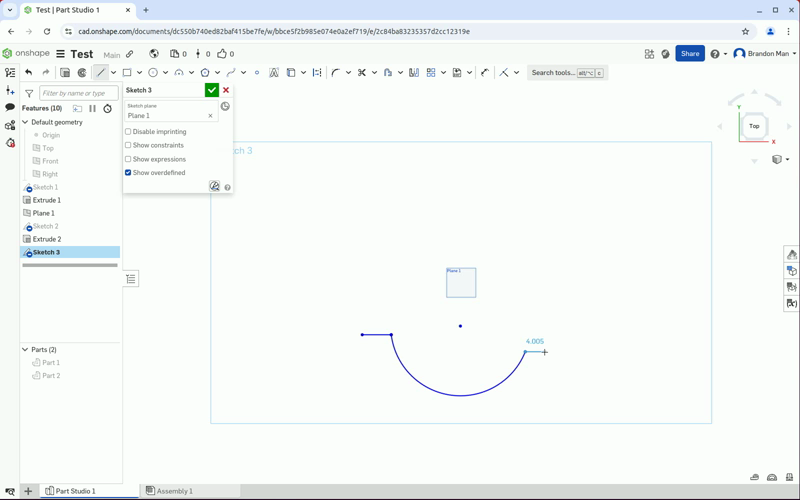
click(544, 351)
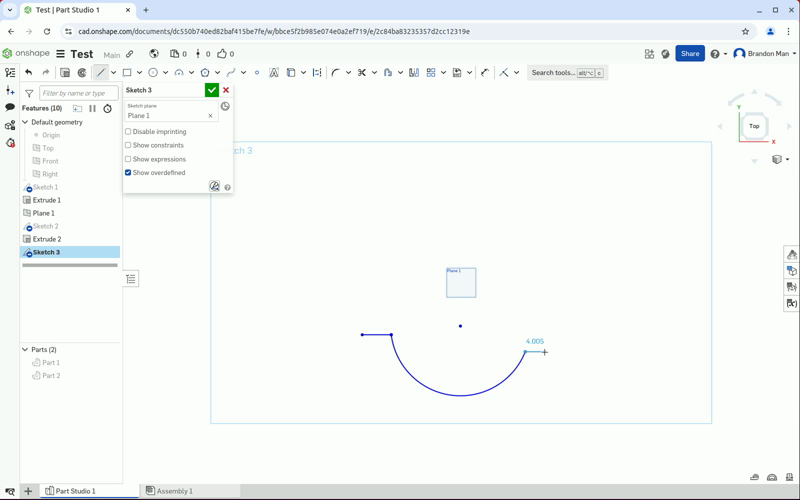
key_up(shift)
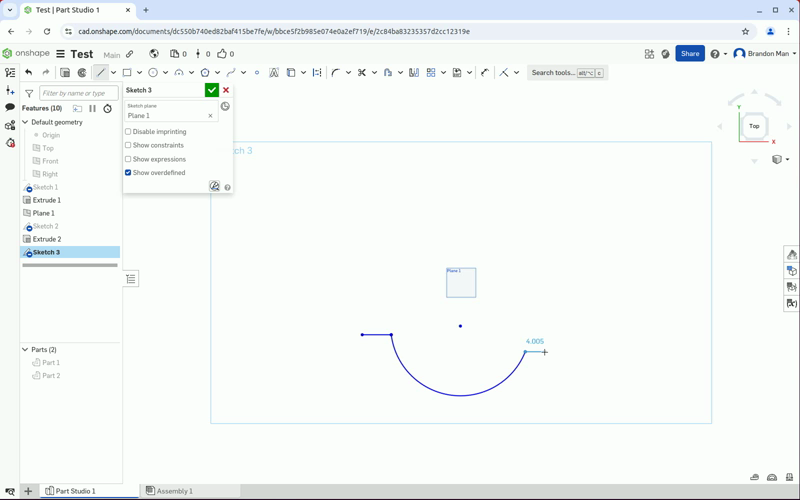
key_down(shift)
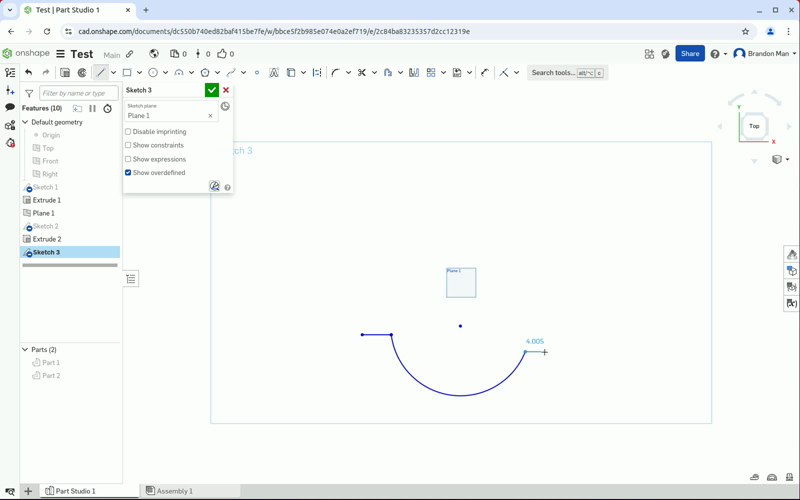
mouse_move(574, 351)
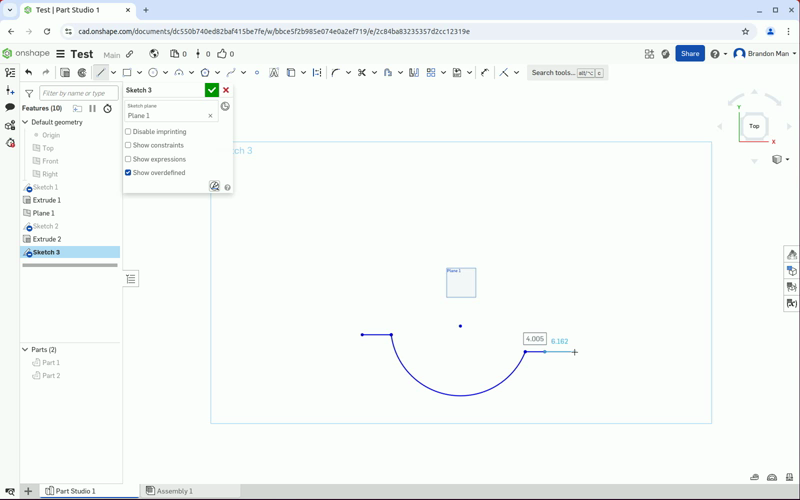
mouse_move(544, 340)
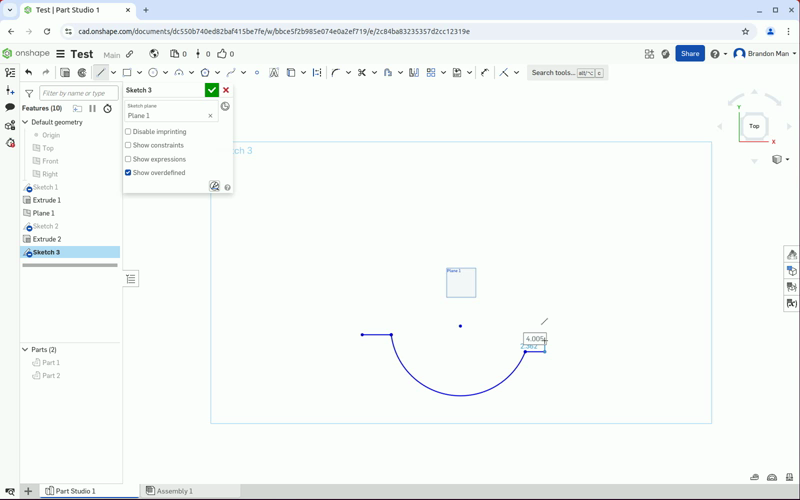
click(544, 340)
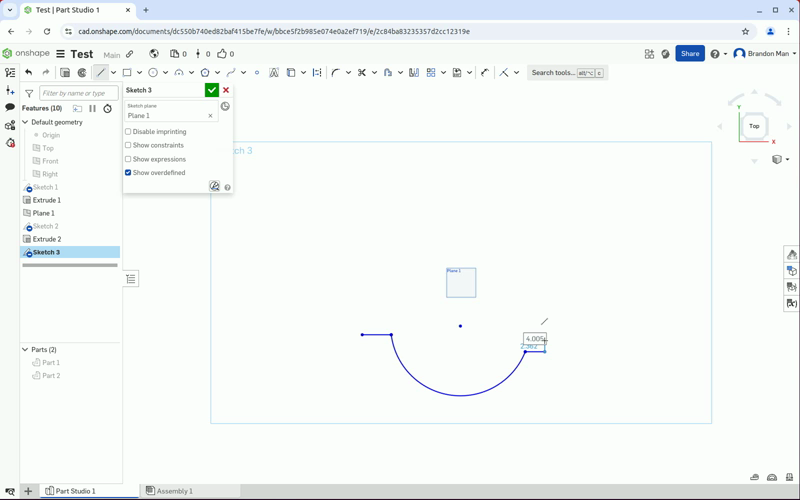
key_up(shift)
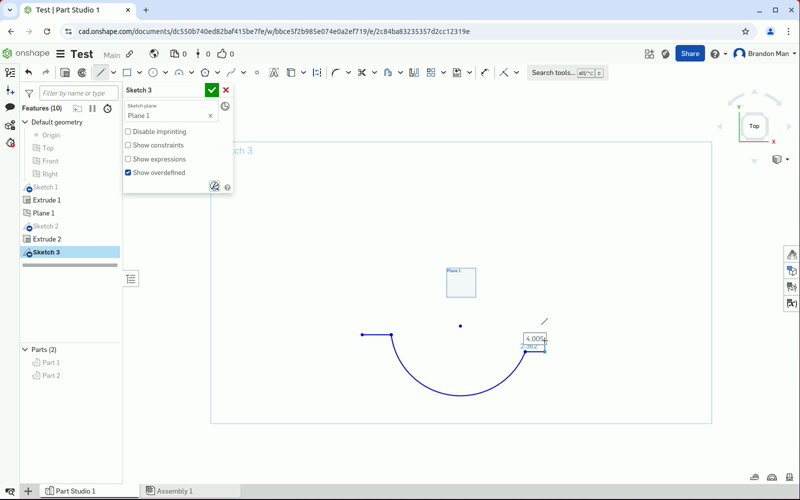
key_down(shift)
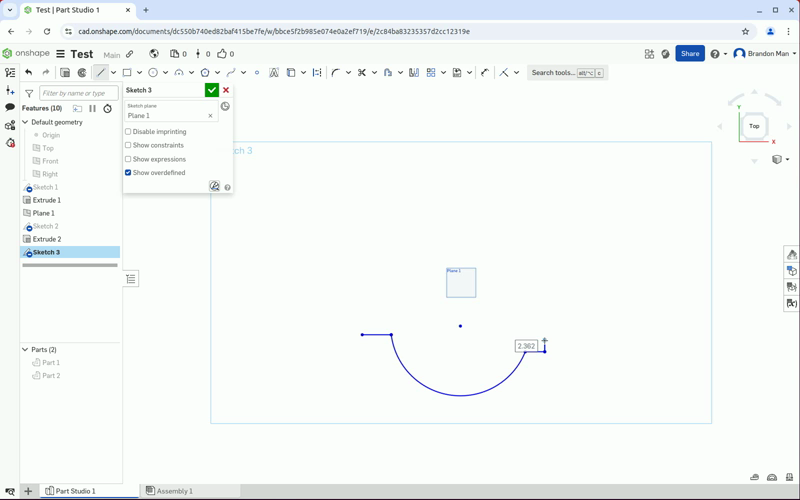
mouse_move(574, 340)
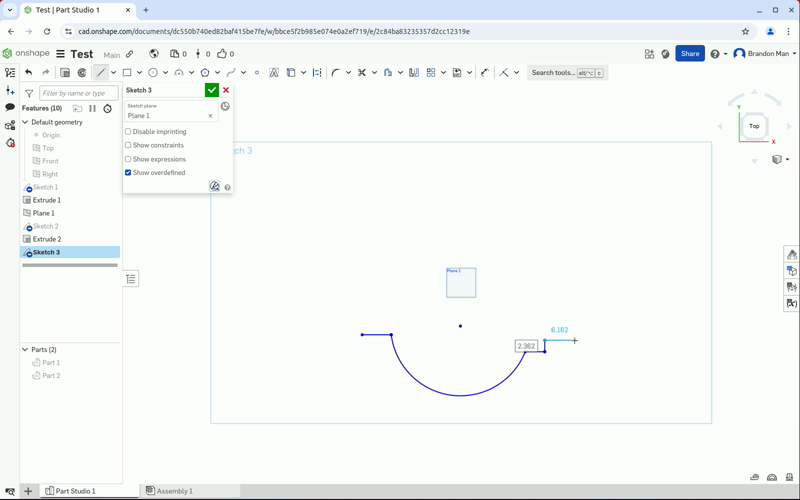
mouse_move(525, 336)
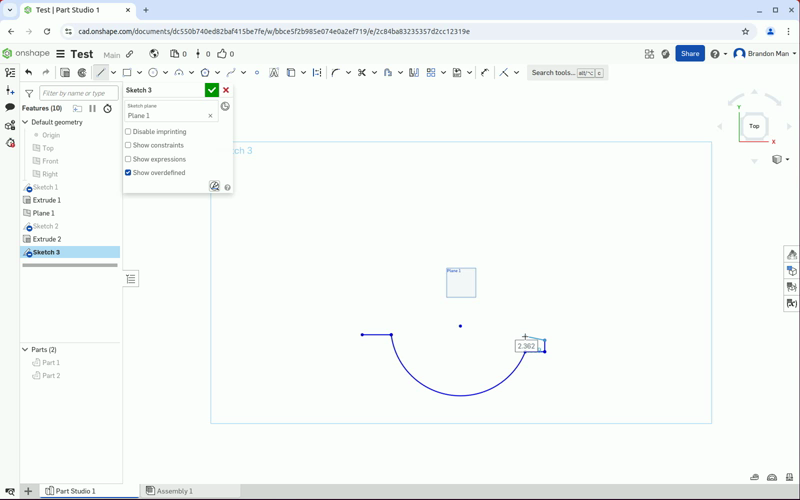
click(525, 336)
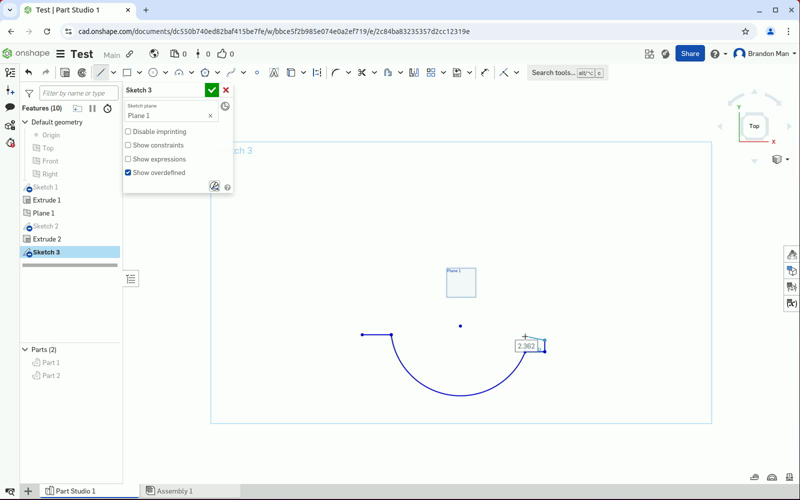
key_up(shift)
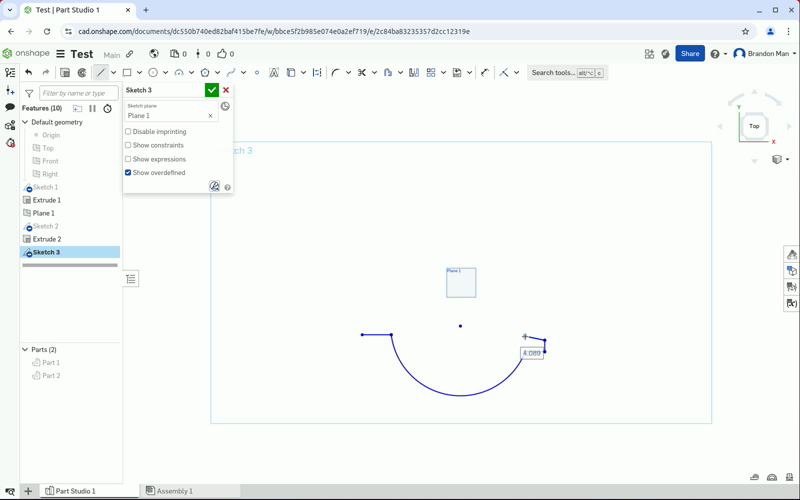
key(esc)
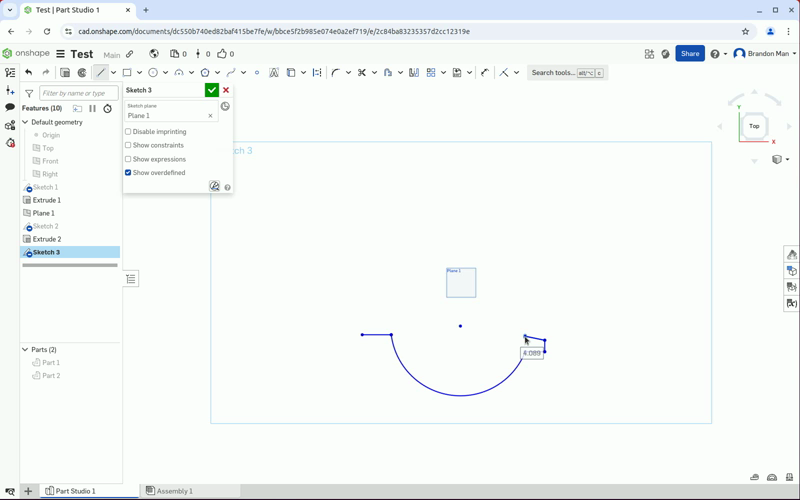
key(a)
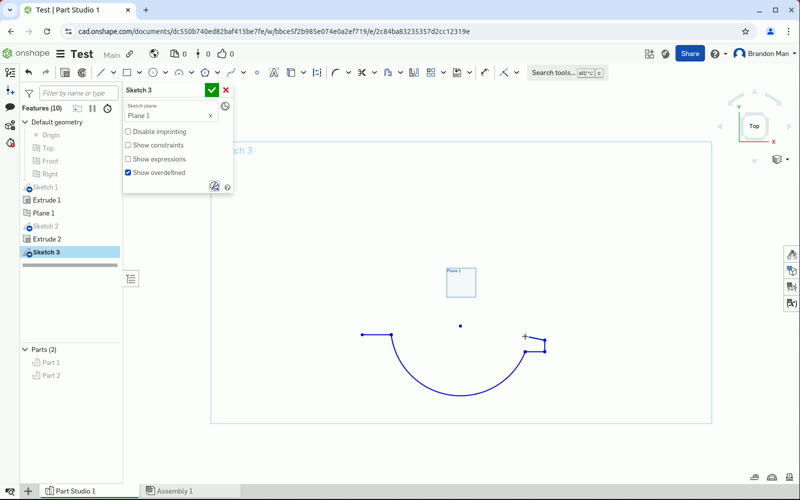
mouse_move(525, 336)
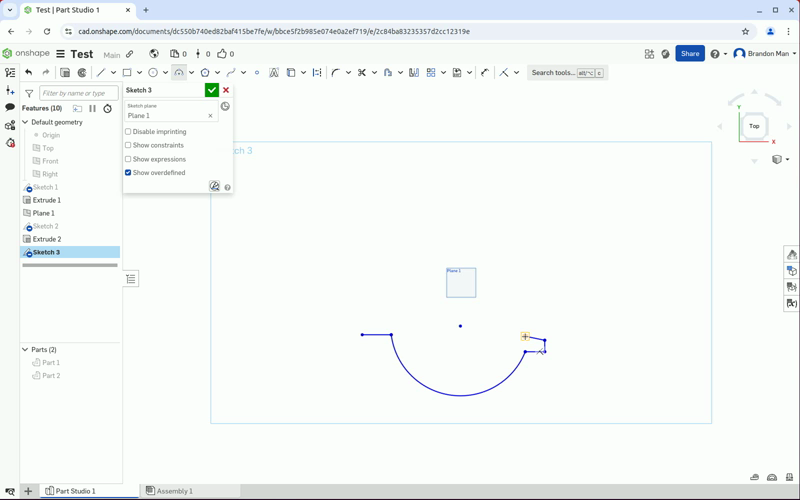
click(525, 336)
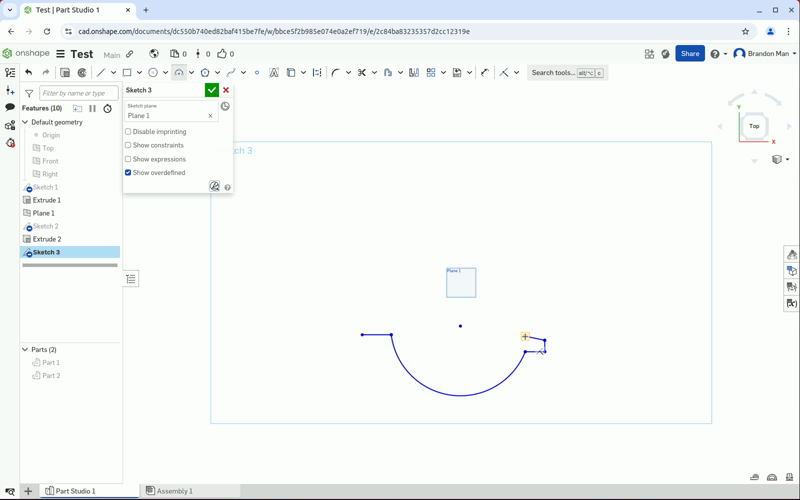
key_down(shift)
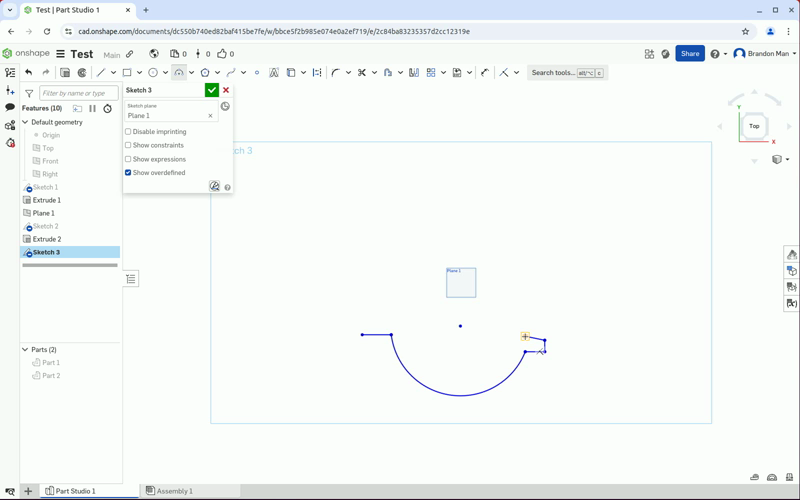
mouse_move(400, 300)
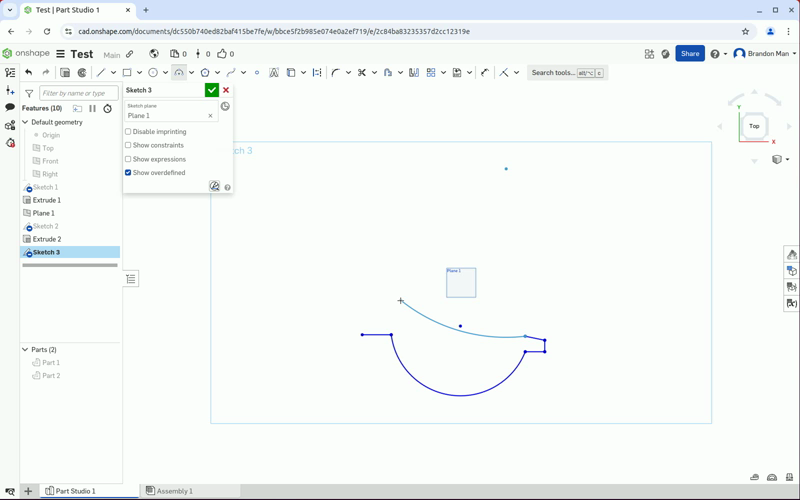
click(400, 300)
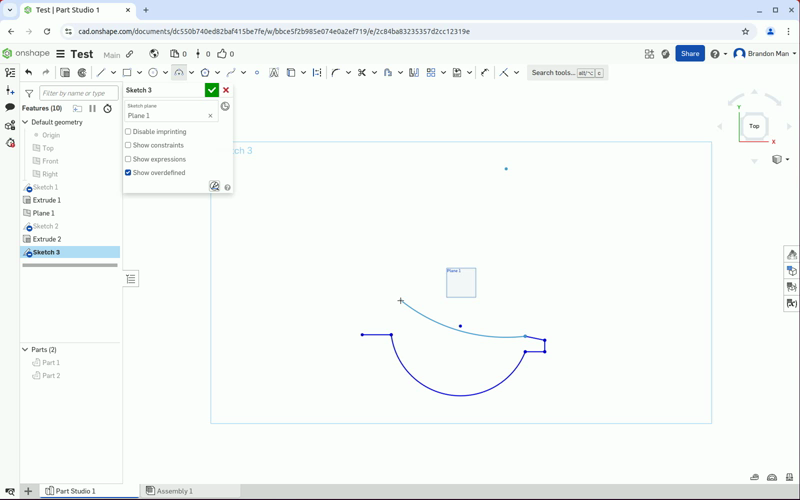
mouse_move(442, 389)
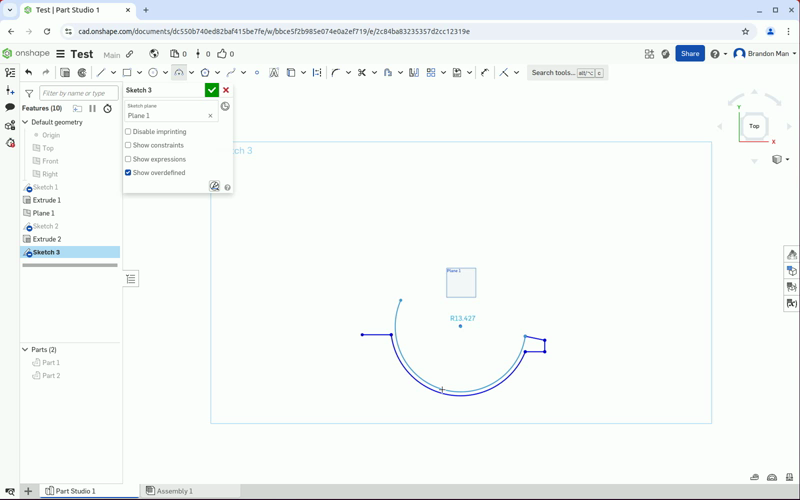
click(442, 389)
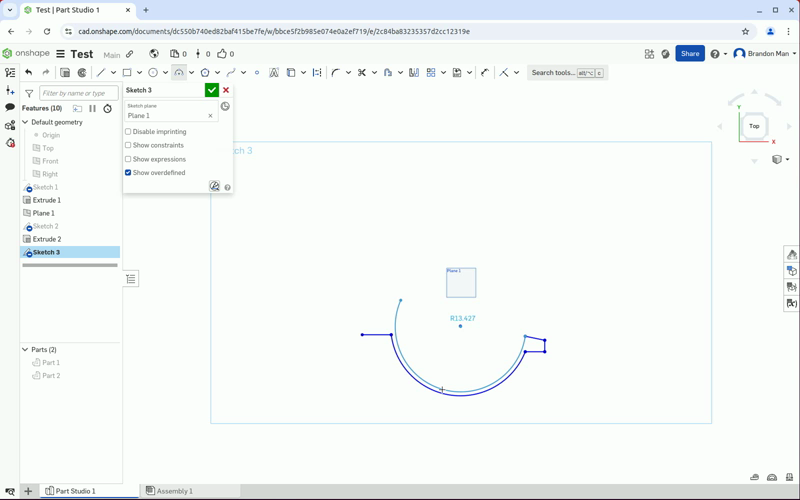
key_up(shift)
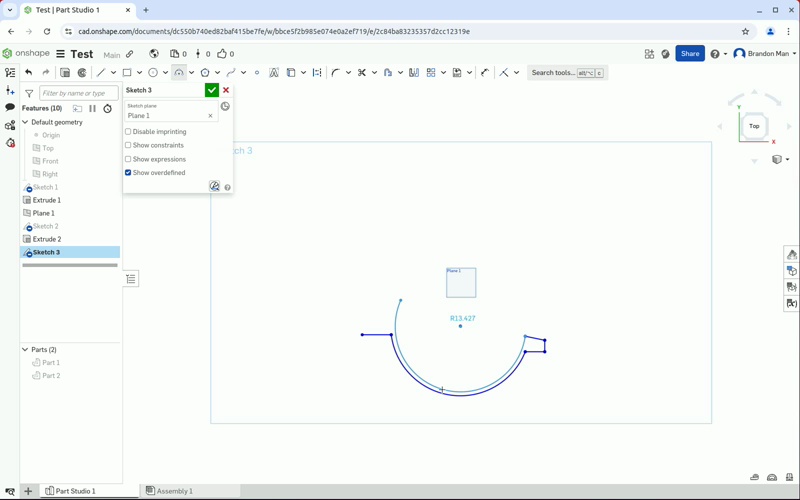
key(esc)
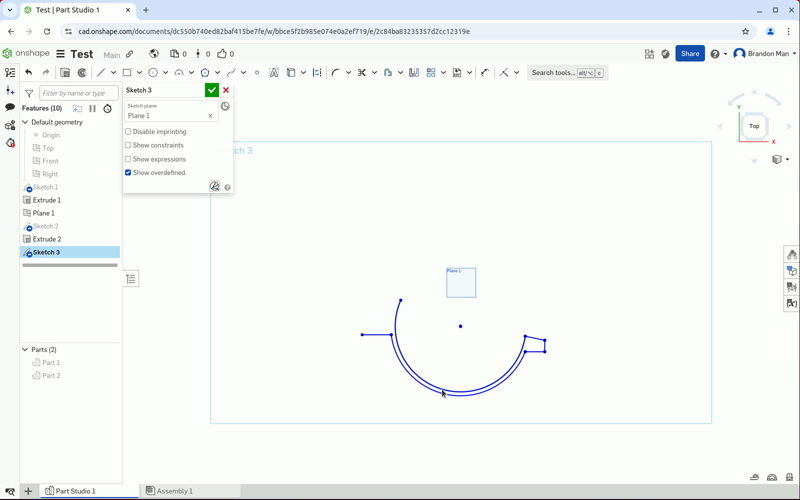
key(l)
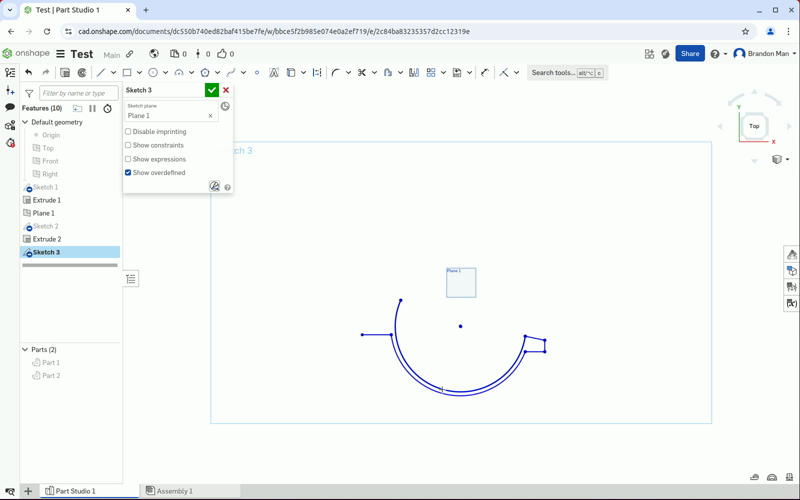
mouse_move(400, 300)
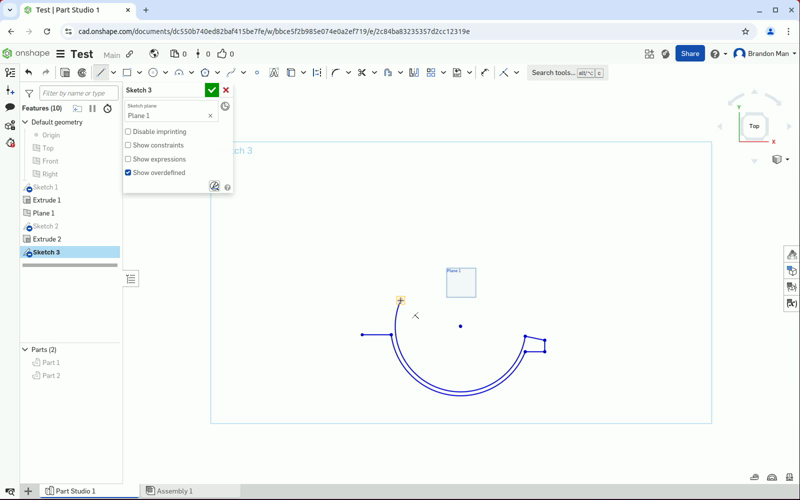
click(400, 300)
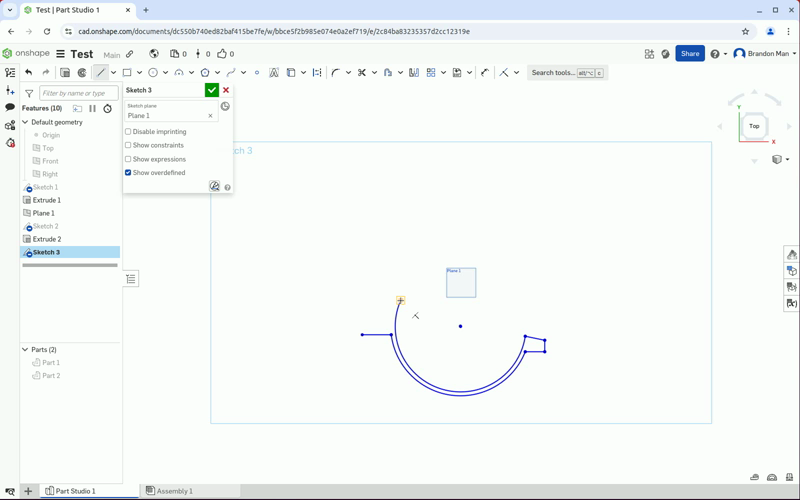
key_down(shift)
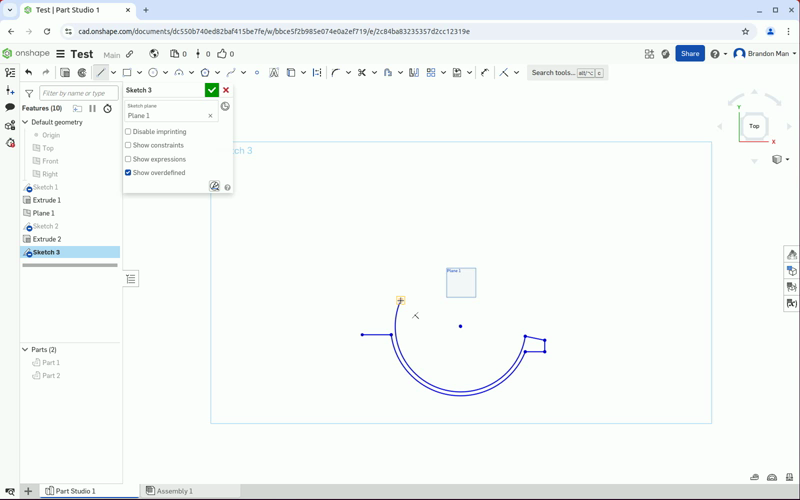
mouse_move(430, 300)
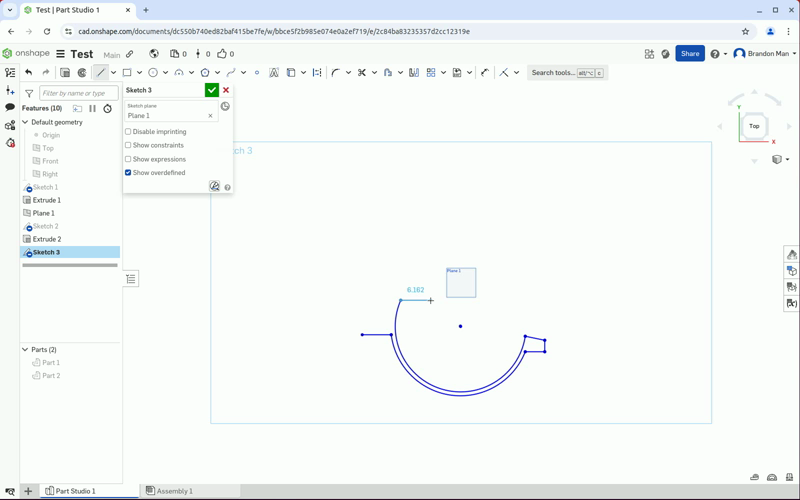
mouse_move(392, 300)
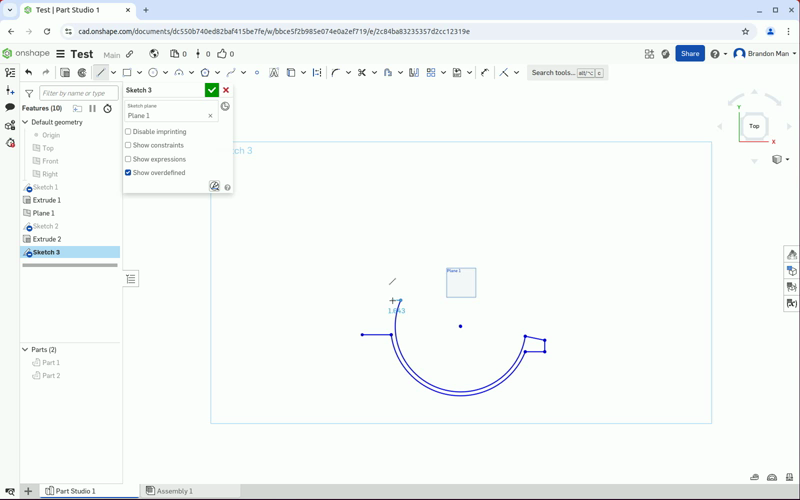
click(392, 300)
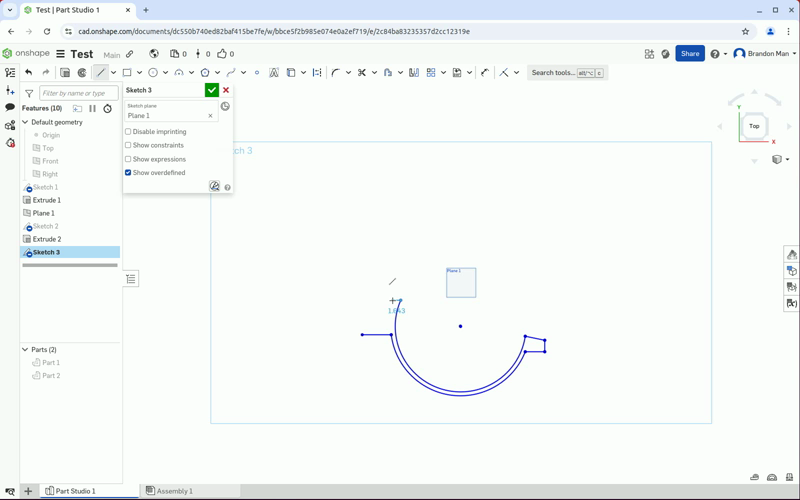
key_up(shift)
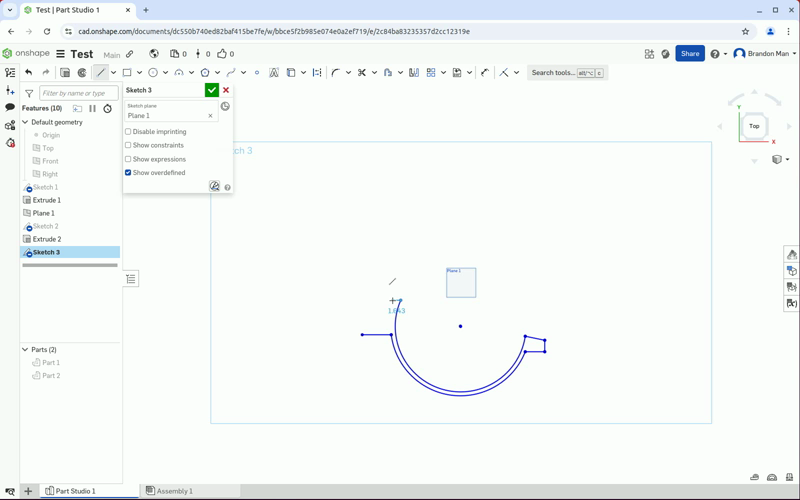
key_down(shift)
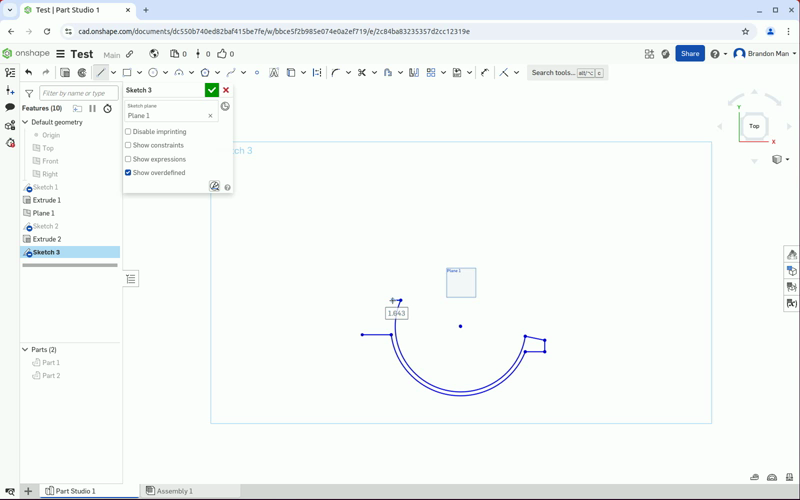
mouse_move(422, 300)
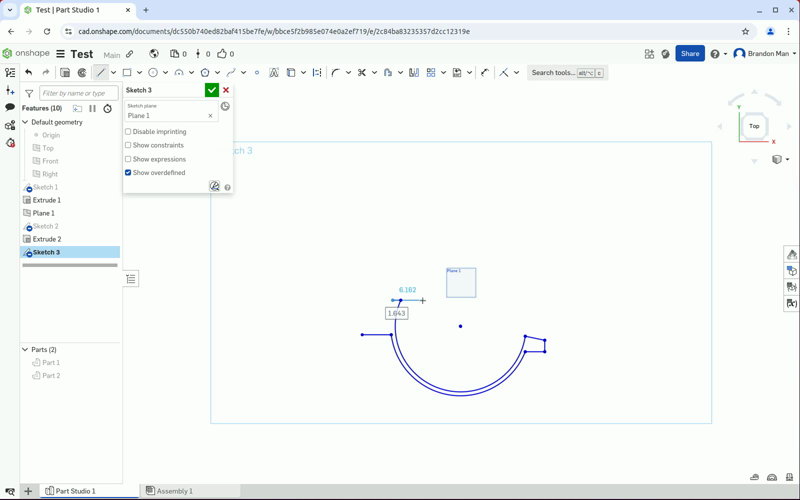
mouse_move(362, 317)
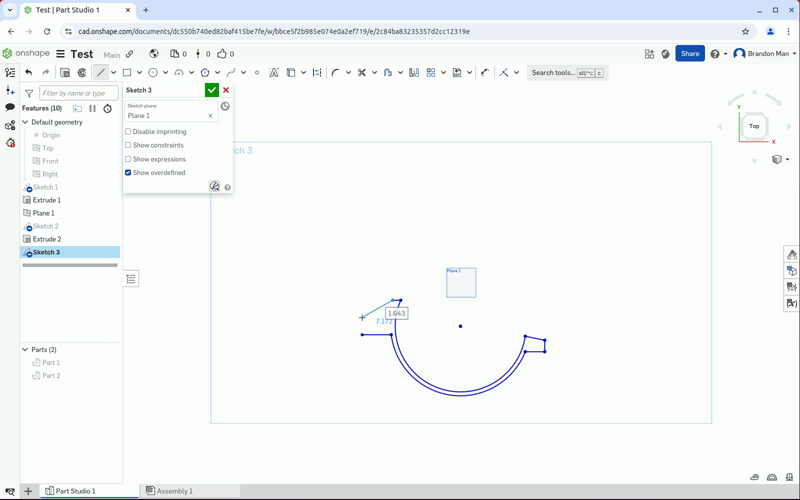
click(362, 317)
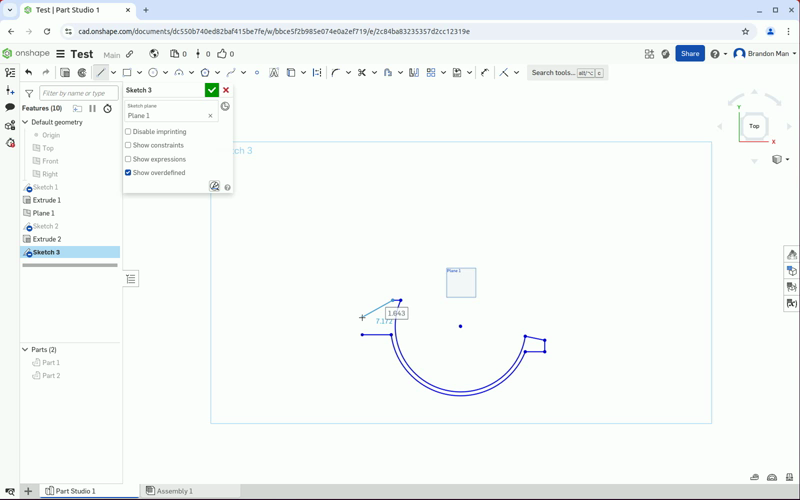
key_up(shift)
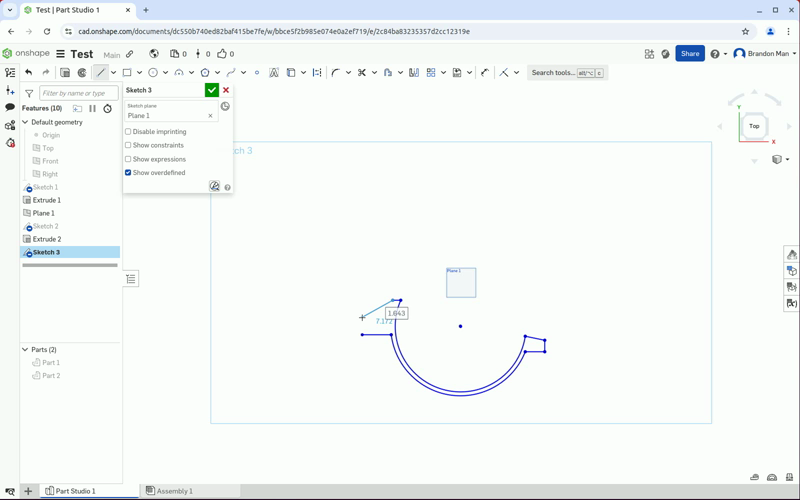
mouse_move(392, 317)
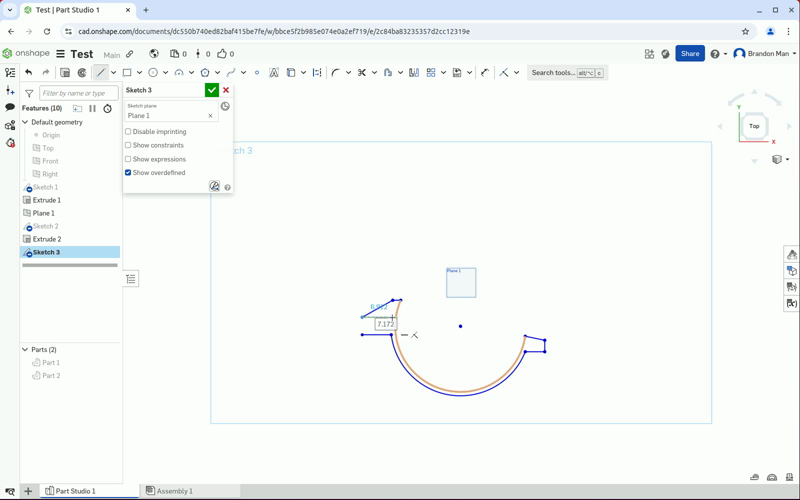
key_down(shift)
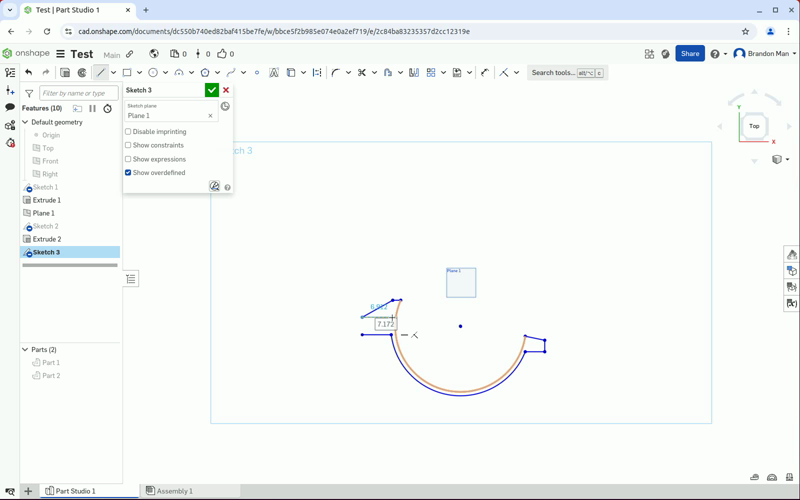
mouse_move(362, 334)
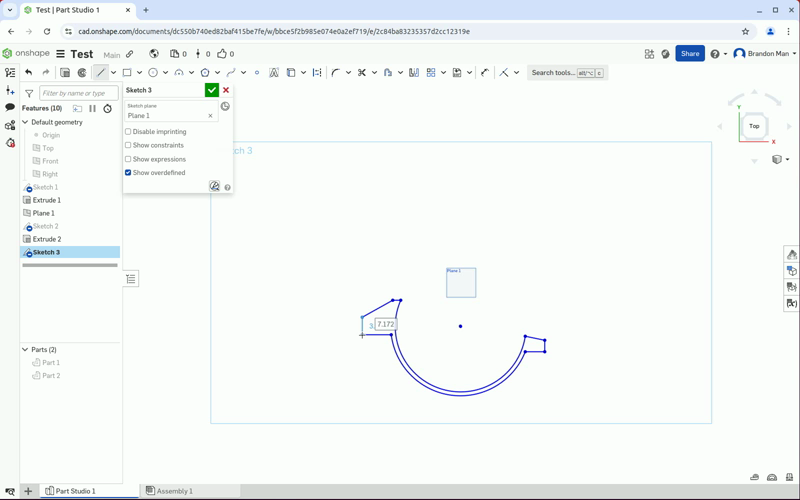
key_up(shift)
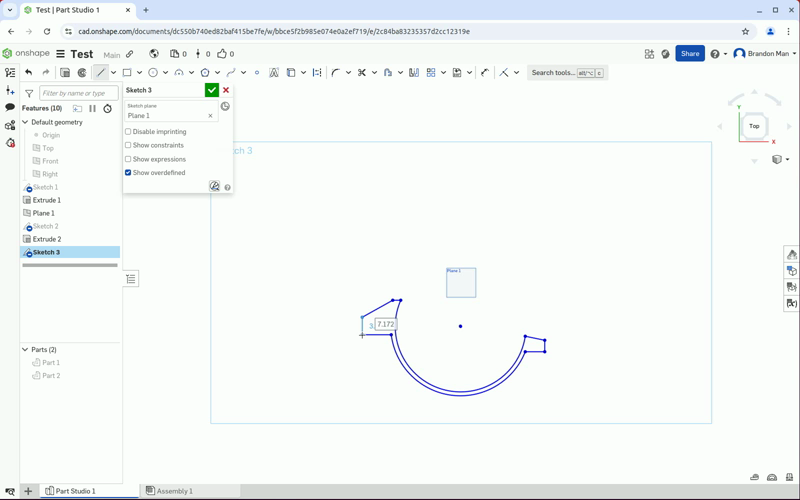
click(362, 334)
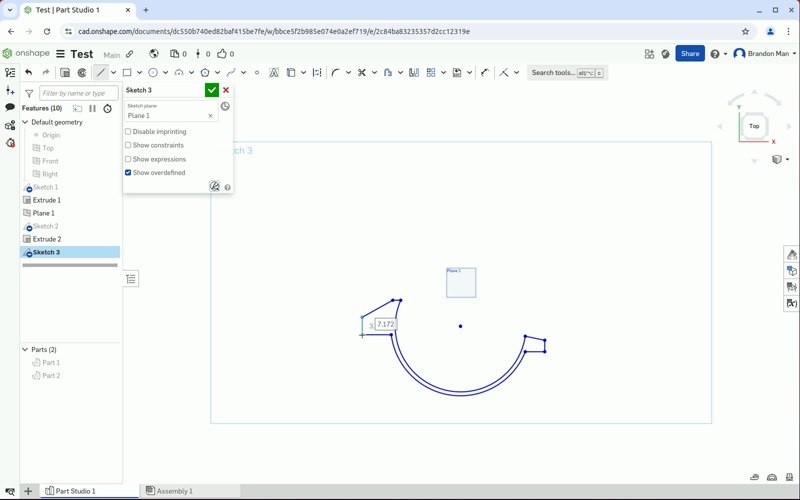
key(esc)
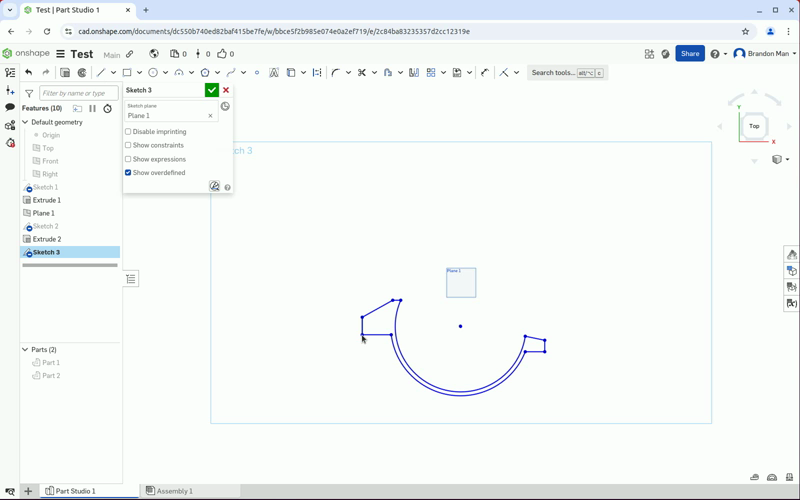
mouse_move(380, 312)
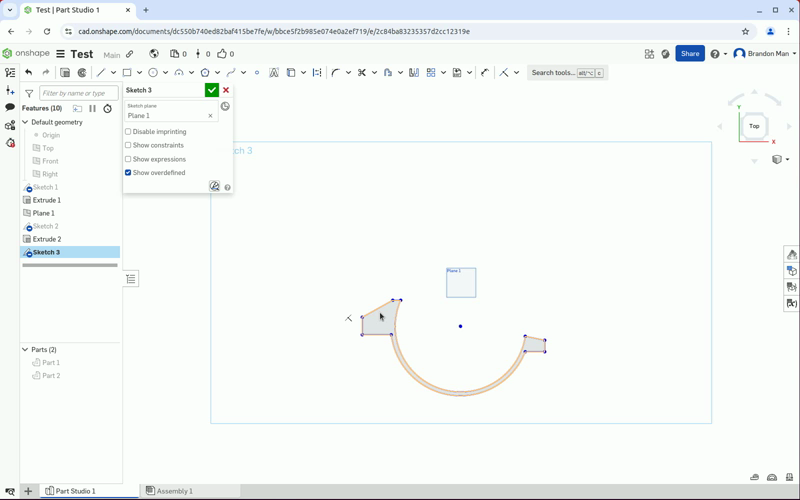
click(380, 312)
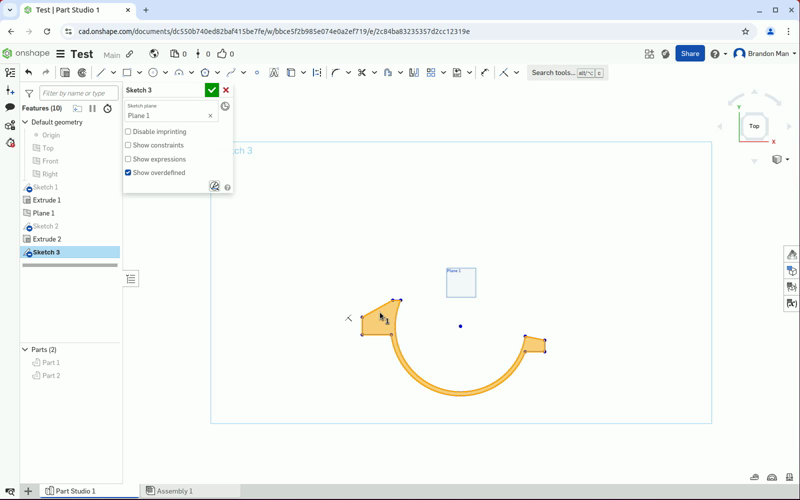
mouse_move(73, 352)
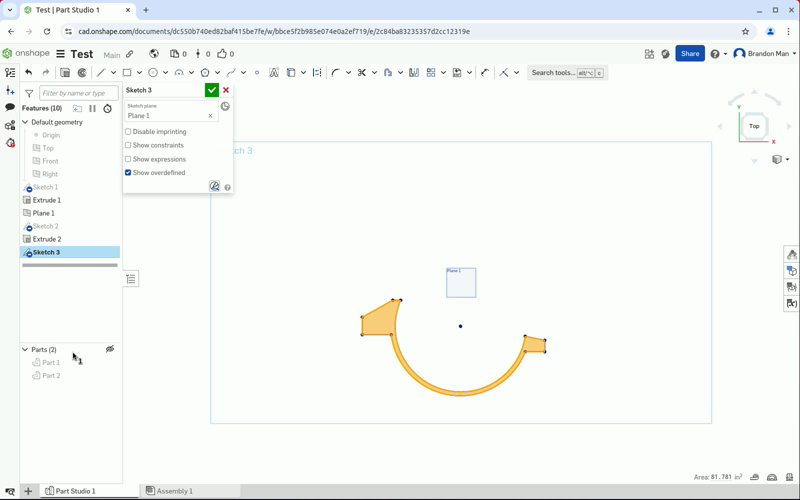
key(shift+y)
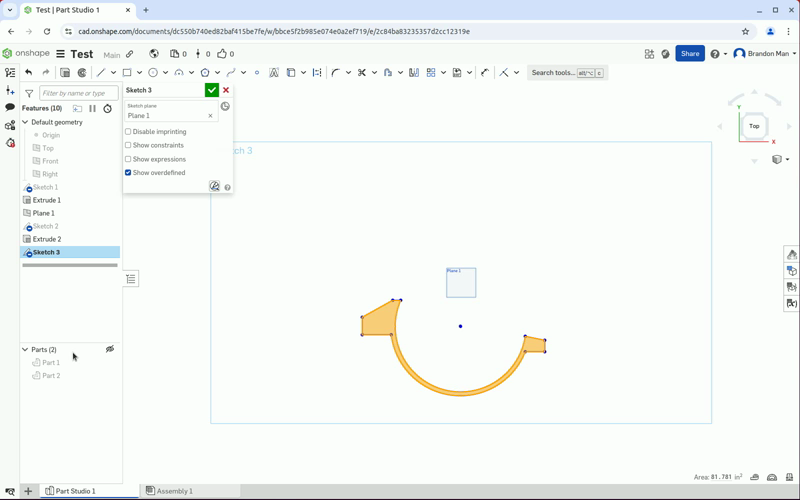
key(shift+e)
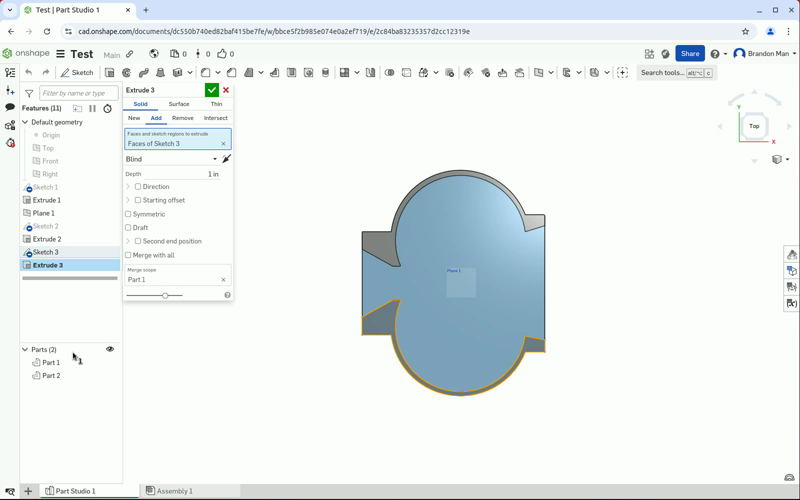
mouse_move(143, 106)
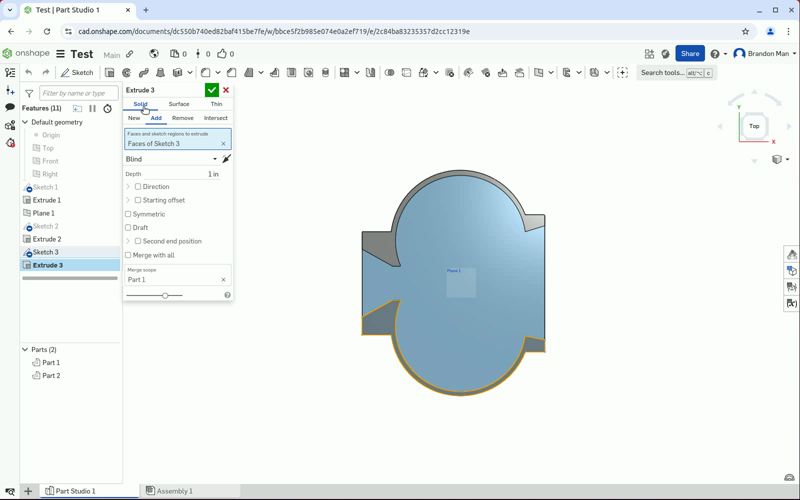
click(143, 106)
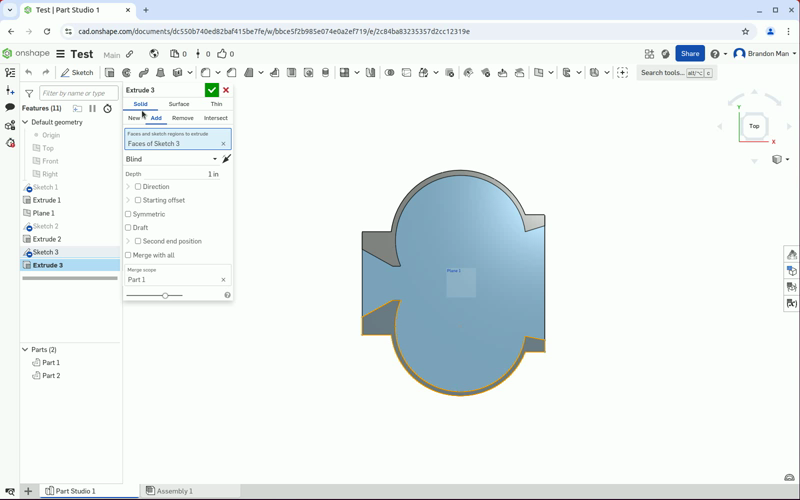
mouse_move(137, 120)
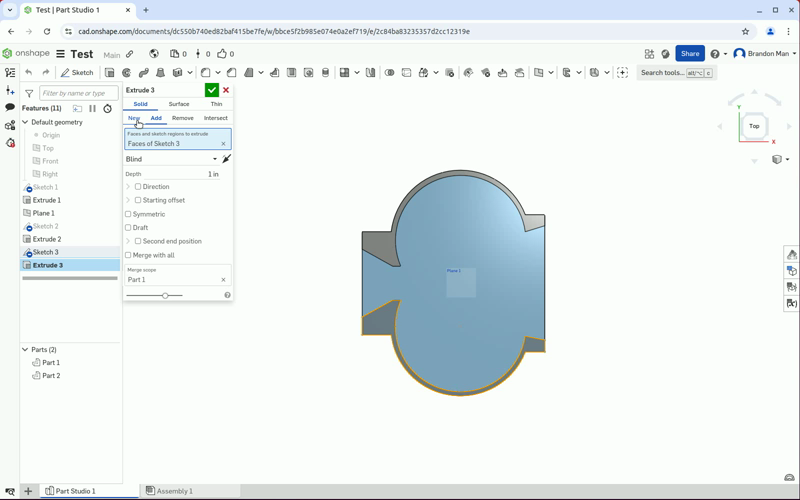
click(137, 120)
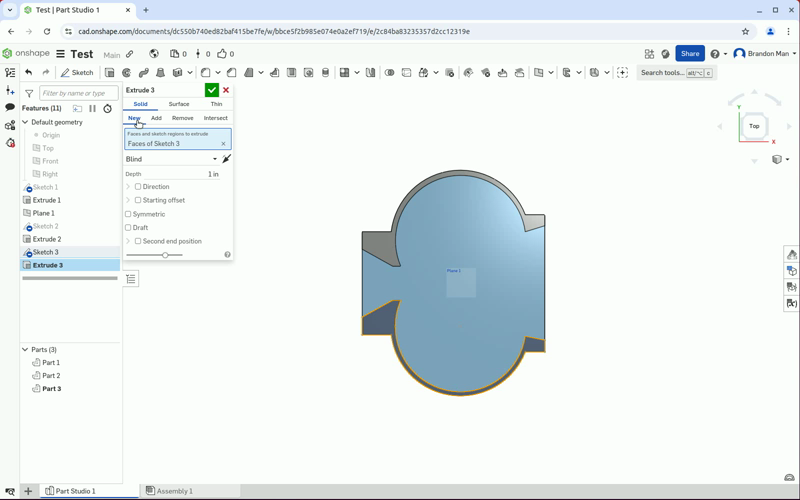
key(tab, 4)
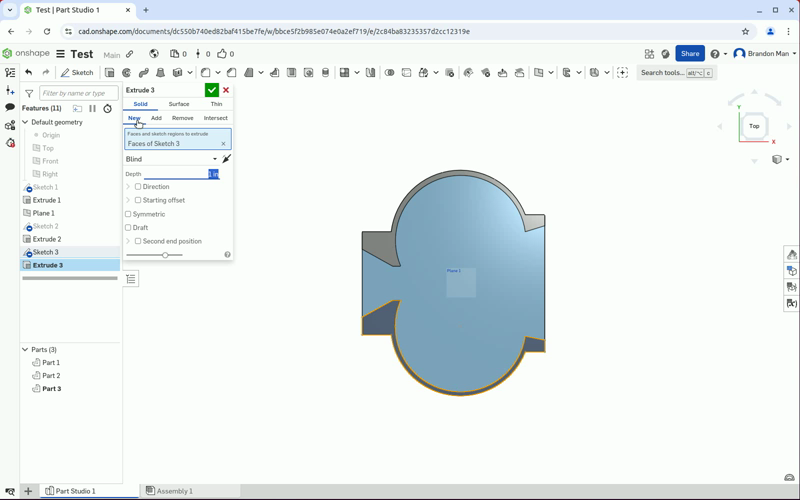
text(1.926)
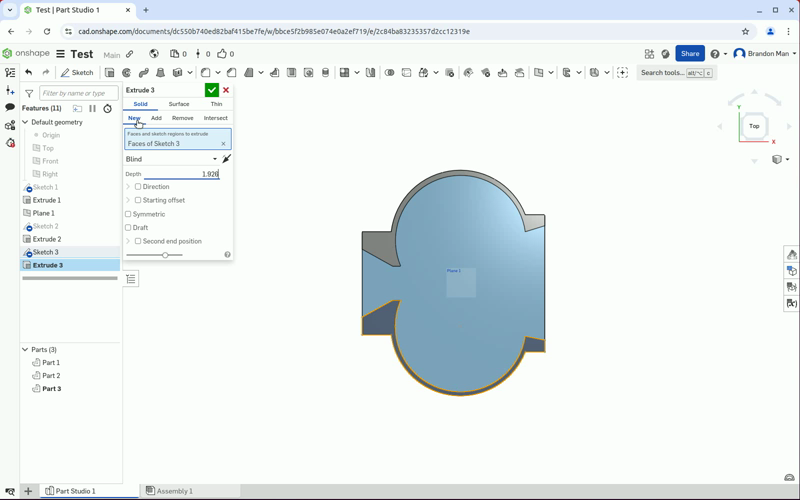
key(enter)
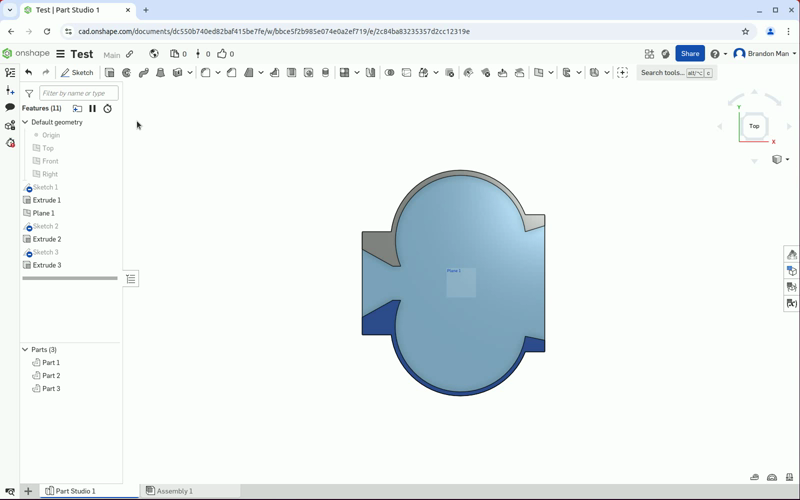
key(shift+h)
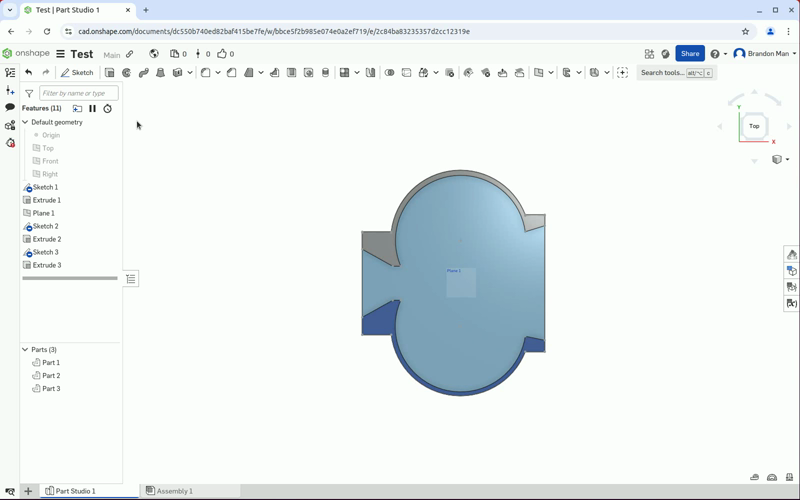
key(shift+h)
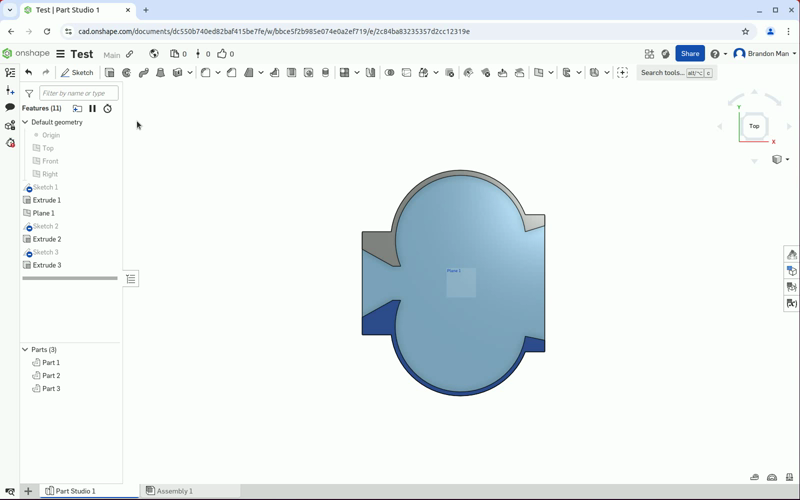
mouse_move(73, 189)
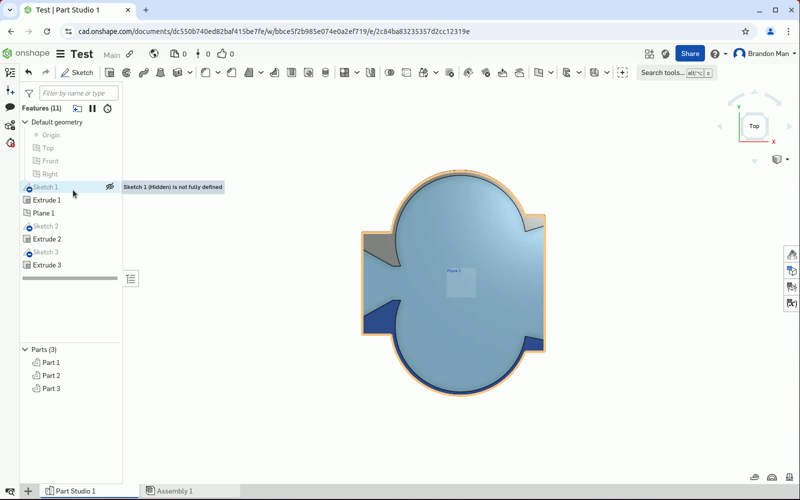
click(73, 189)
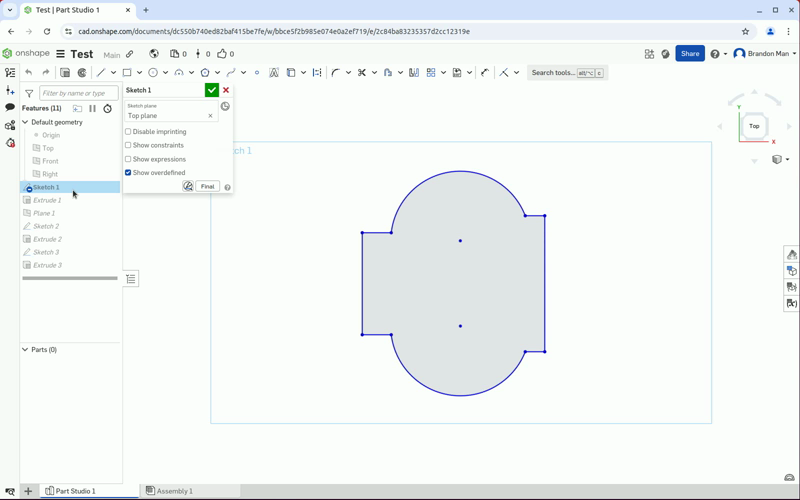
mouse_move(229, 92)
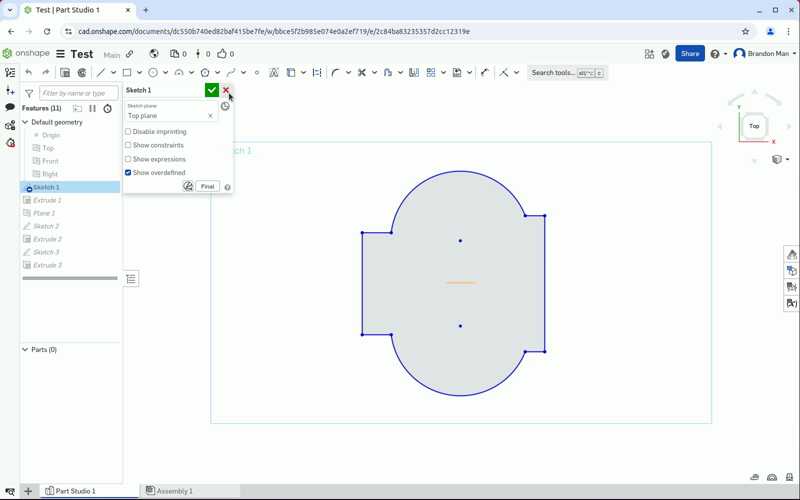
click(229, 92)
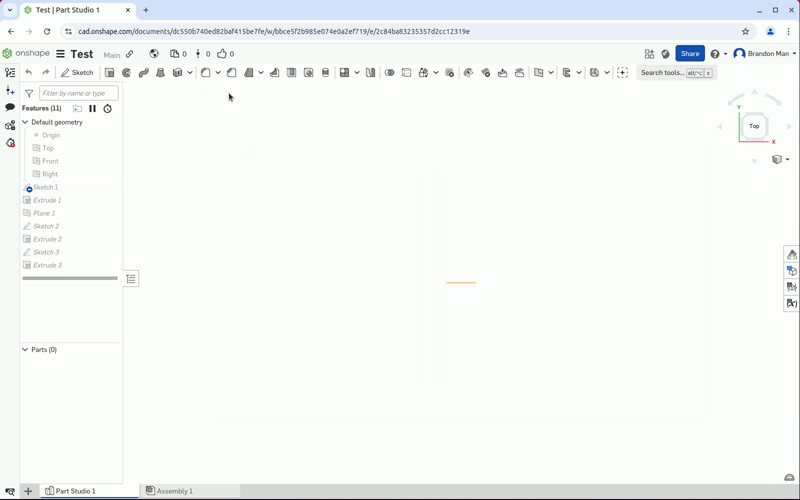
key(shift+s)
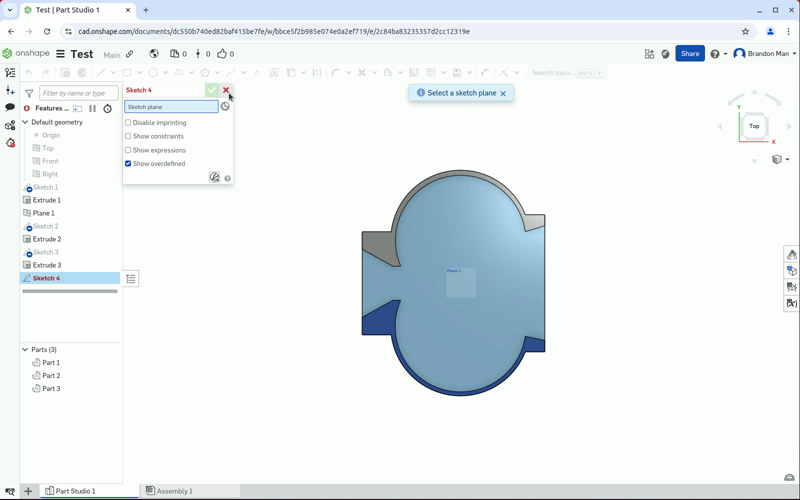
mouse_move(73, 215)
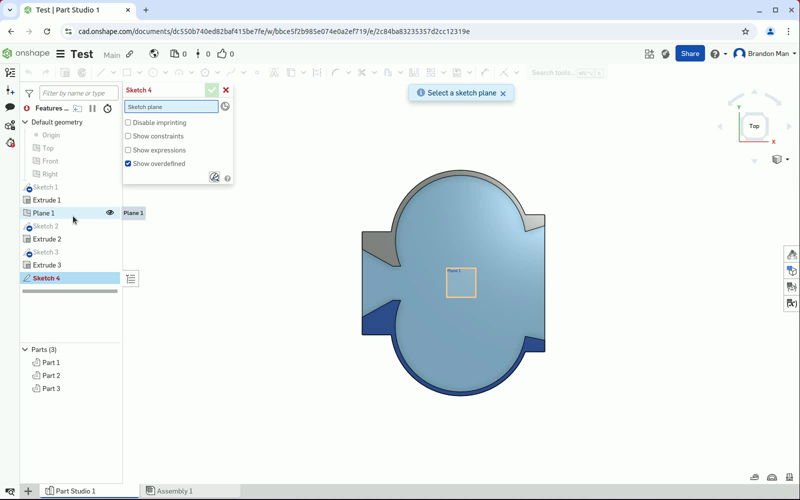
click(73, 215)
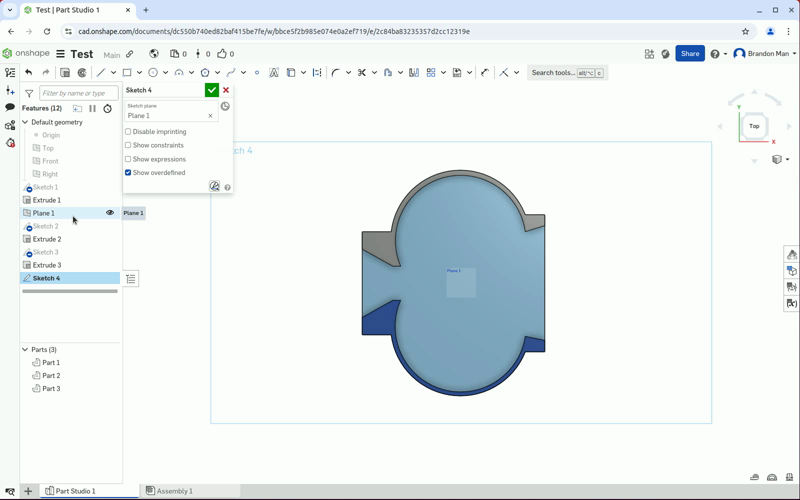
mouse_move(73, 352)
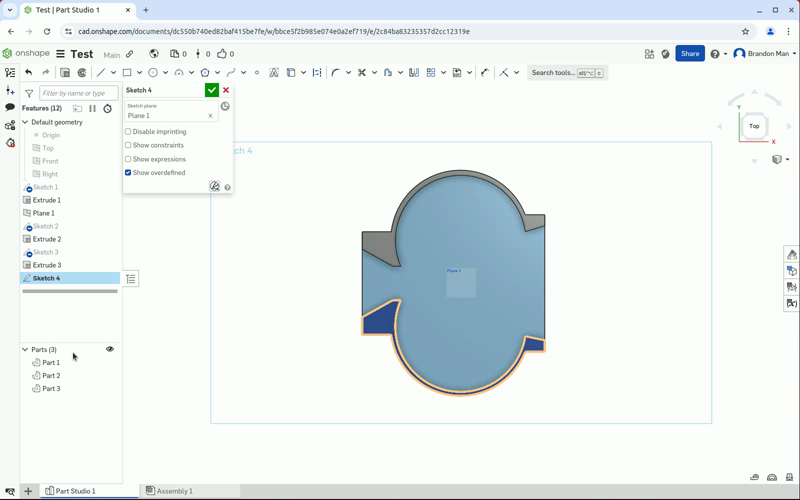
key(y)
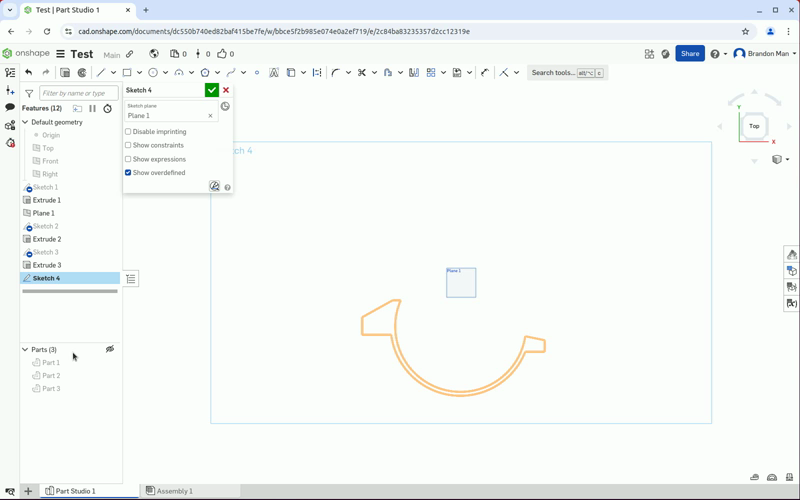
key(l)
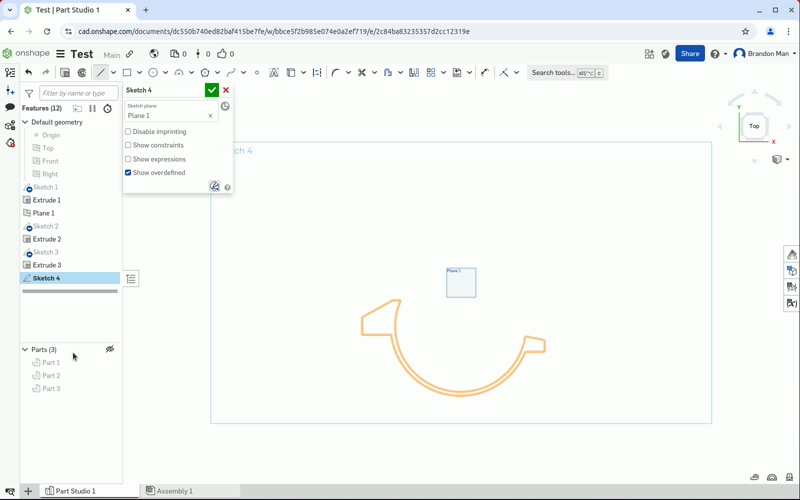
key_down(shift)
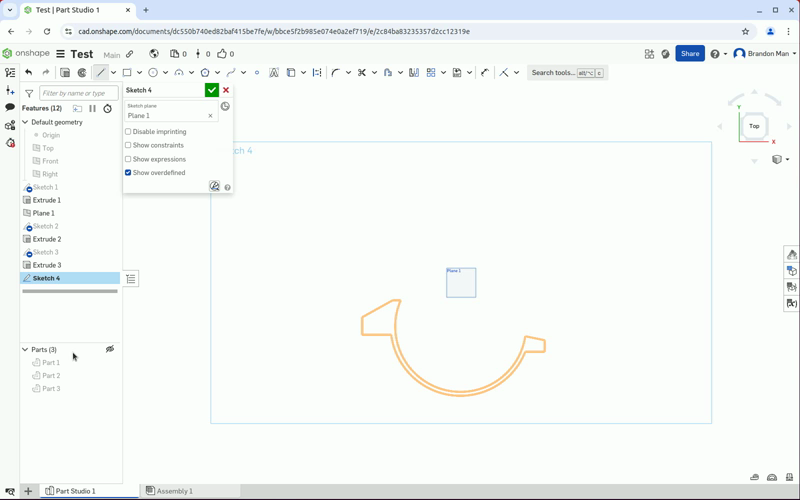
mouse_move(520, 266)
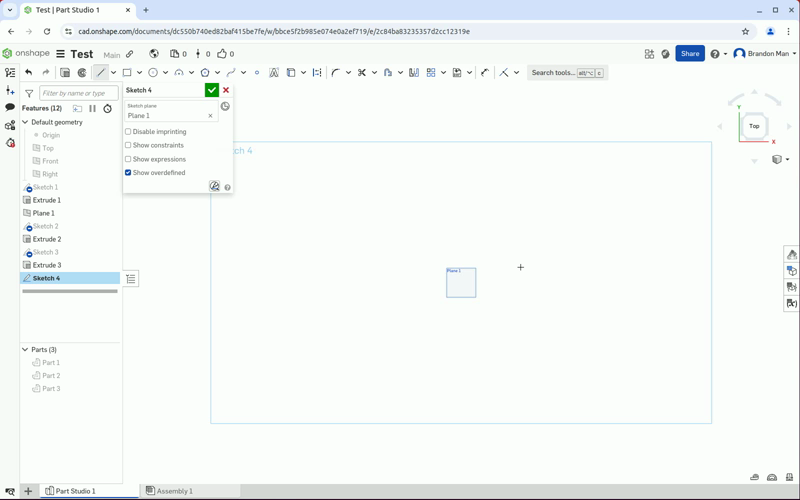
click(520, 266)
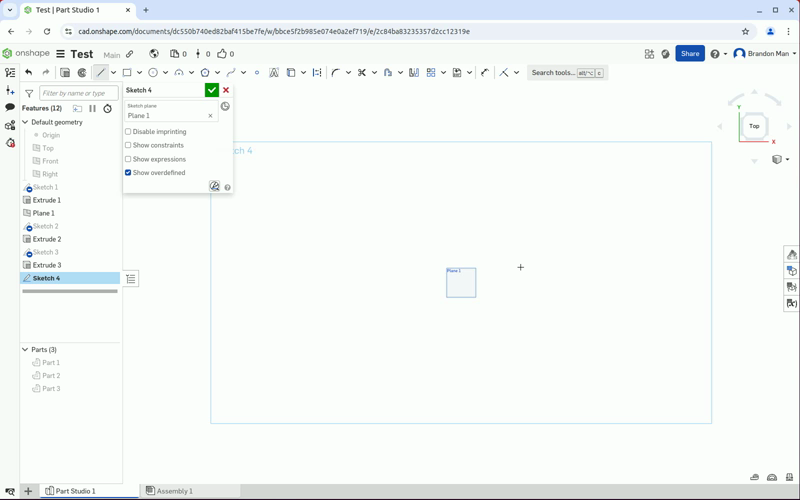
key_up(shift)
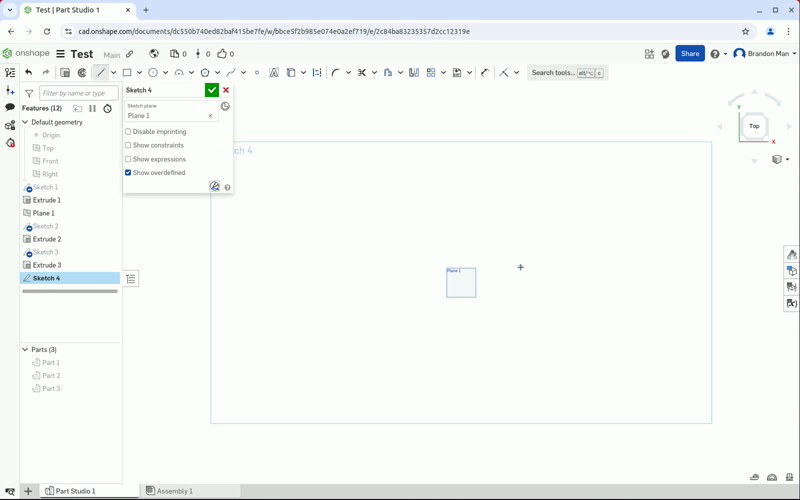
key_down(shift)
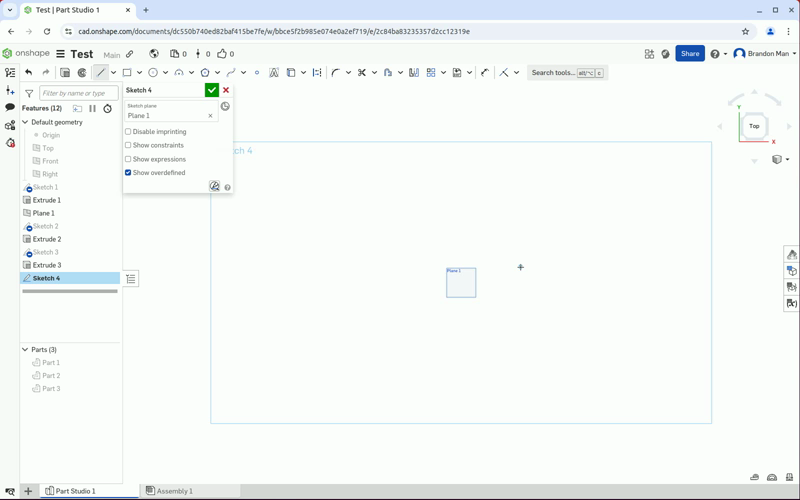
mouse_move(550, 266)
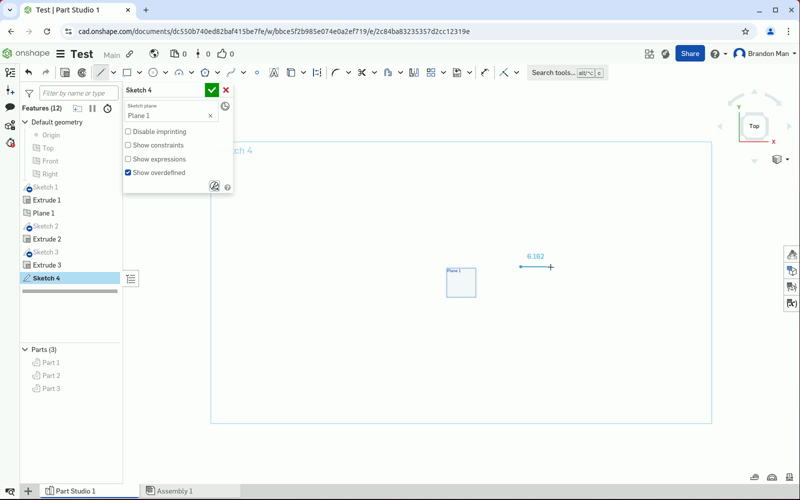
mouse_move(546, 266)
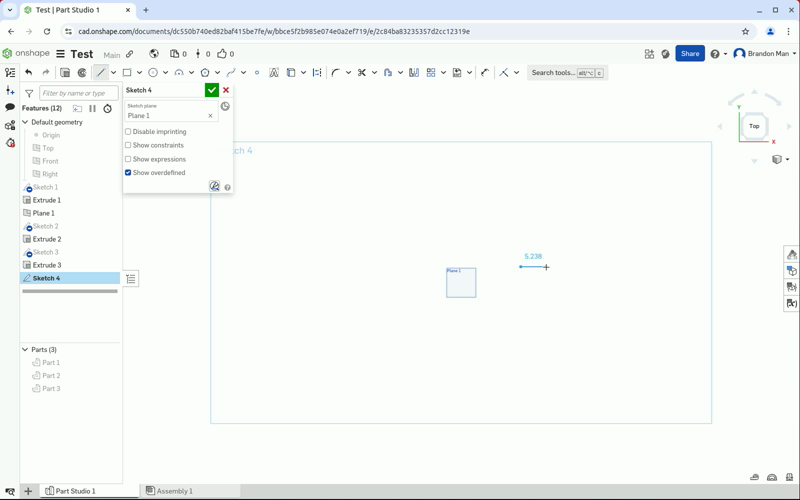
click(546, 266)
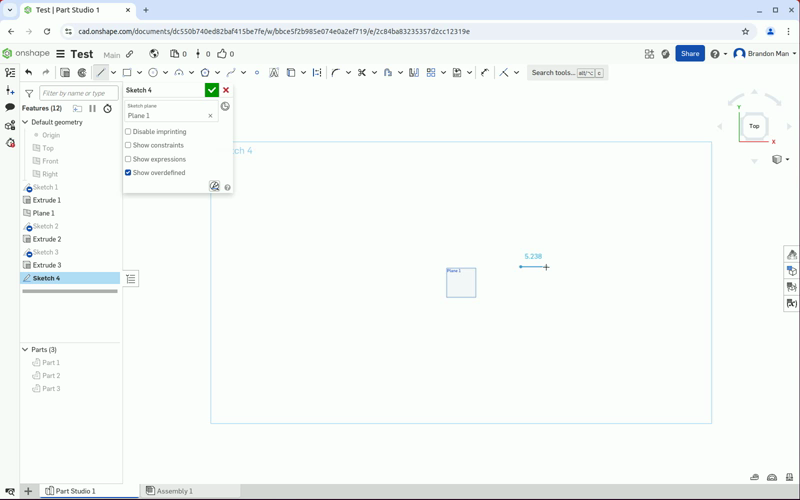
key_up(shift)
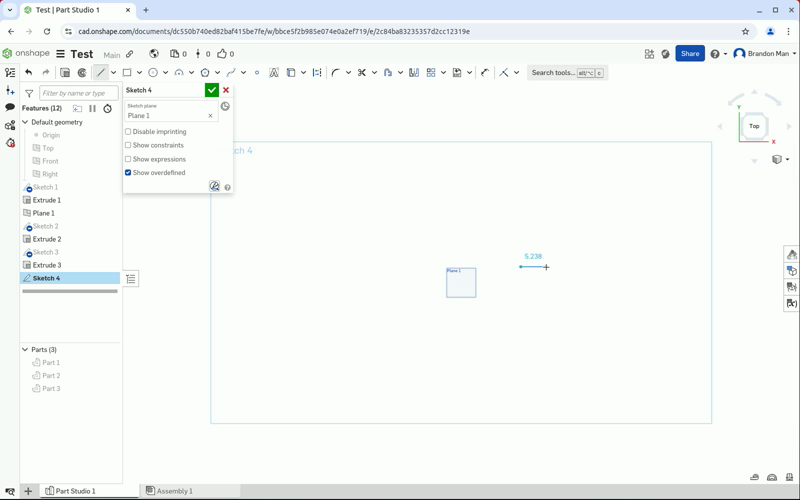
key_down(shift)
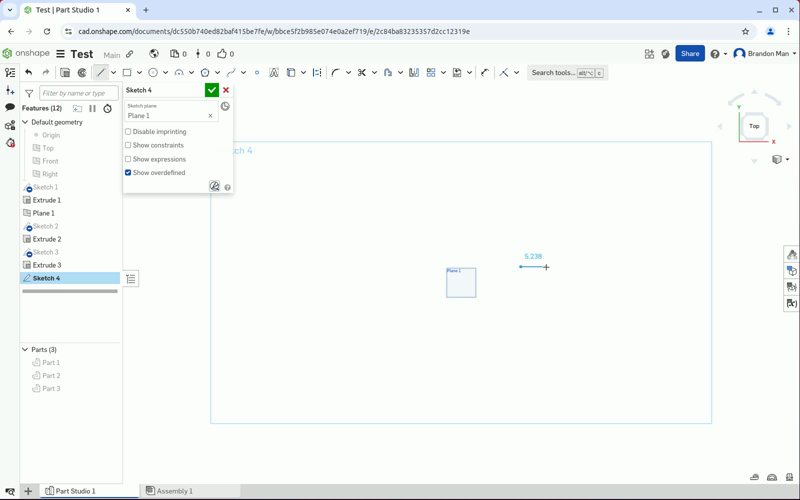
mouse_move(576, 266)
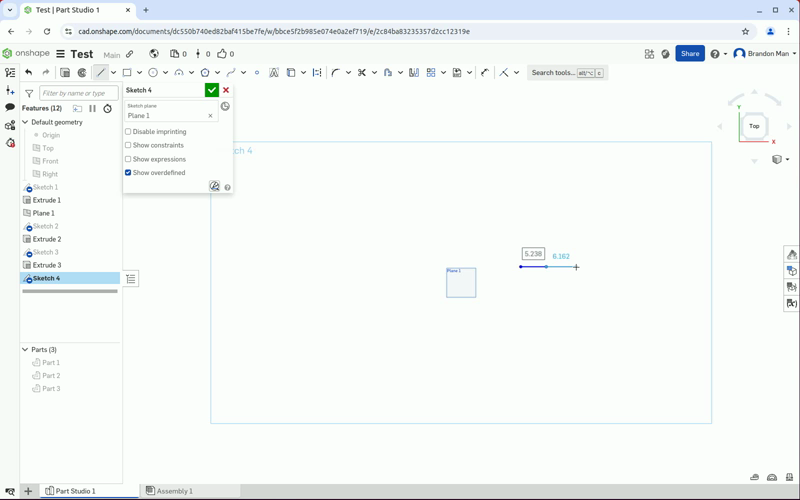
mouse_move(546, 249)
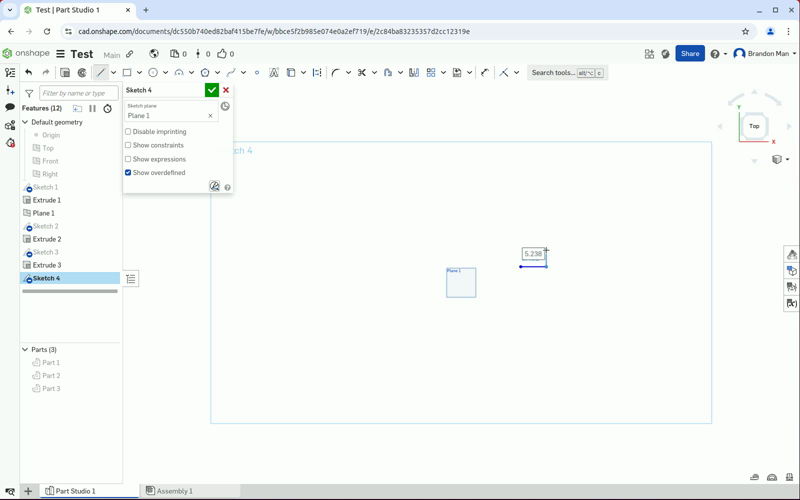
click(546, 249)
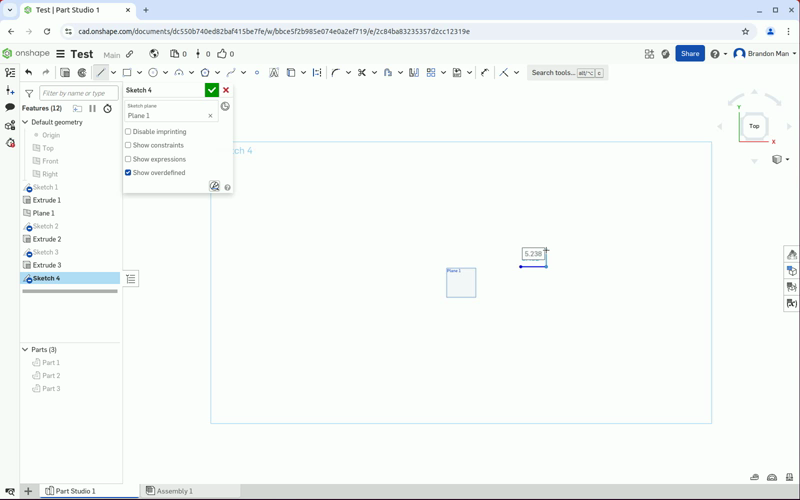
key_up(shift)
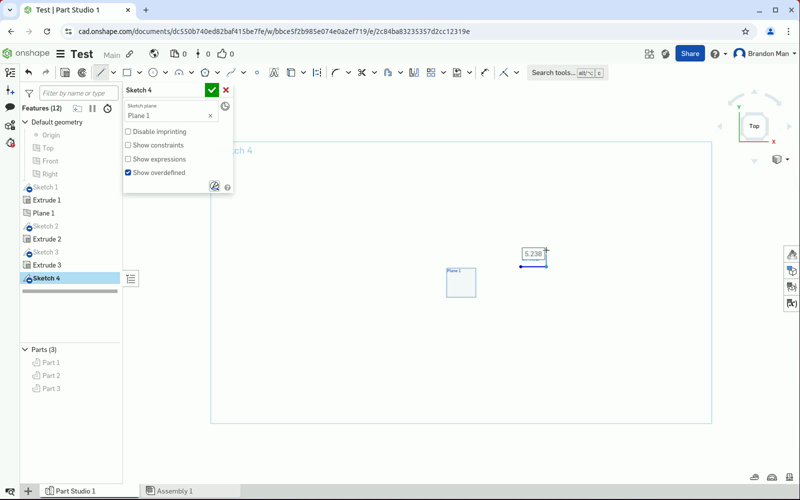
key_down(shift)
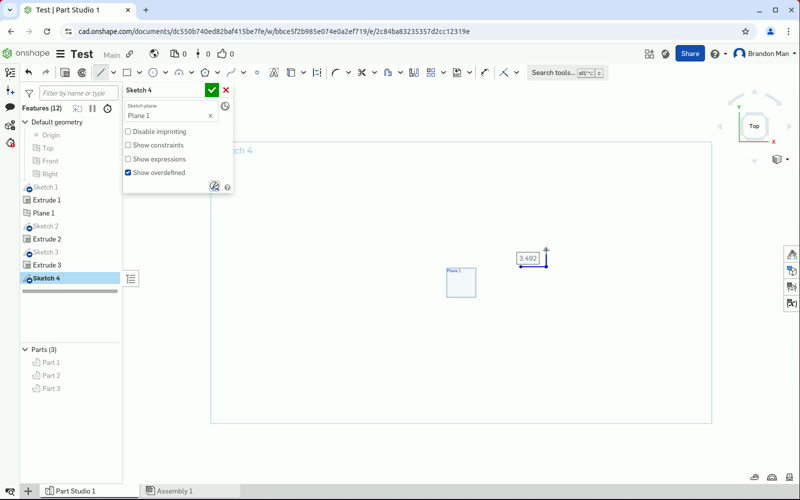
mouse_move(576, 249)
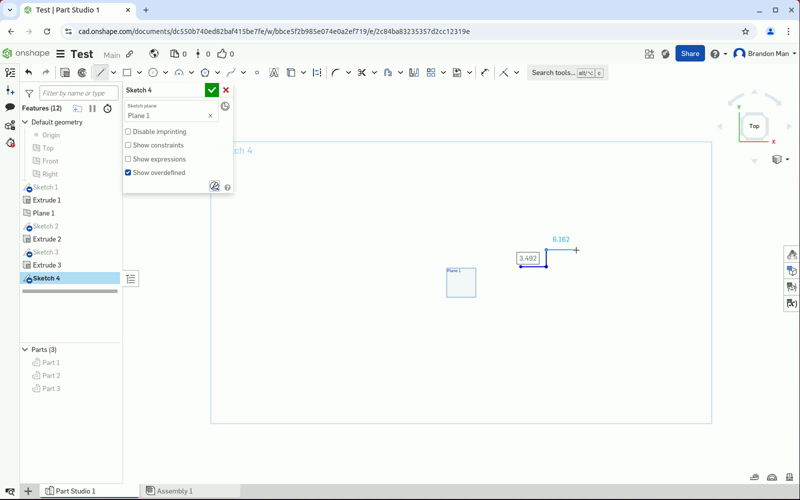
mouse_move(524, 254)
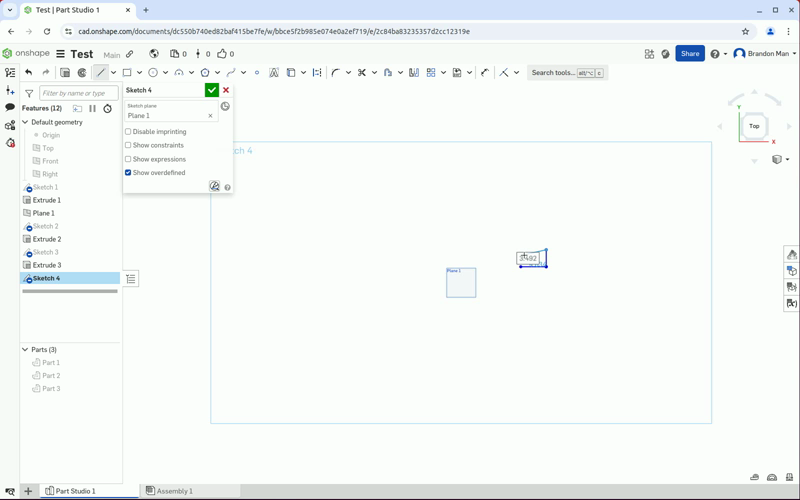
click(524, 254)
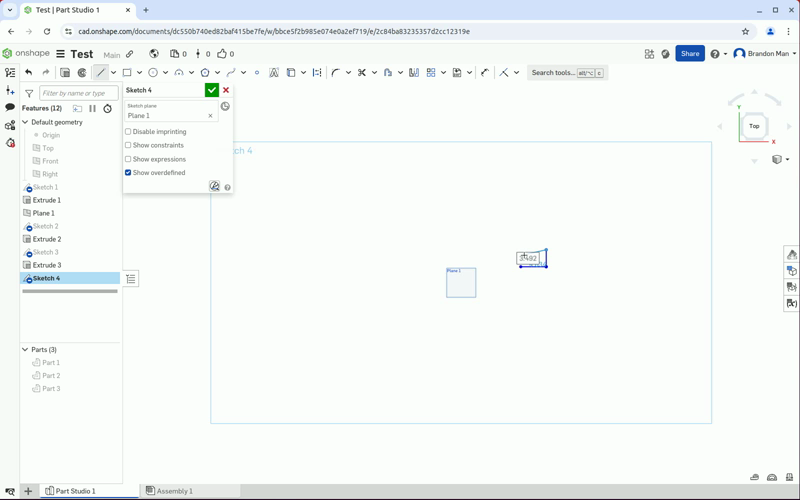
key_up(shift)
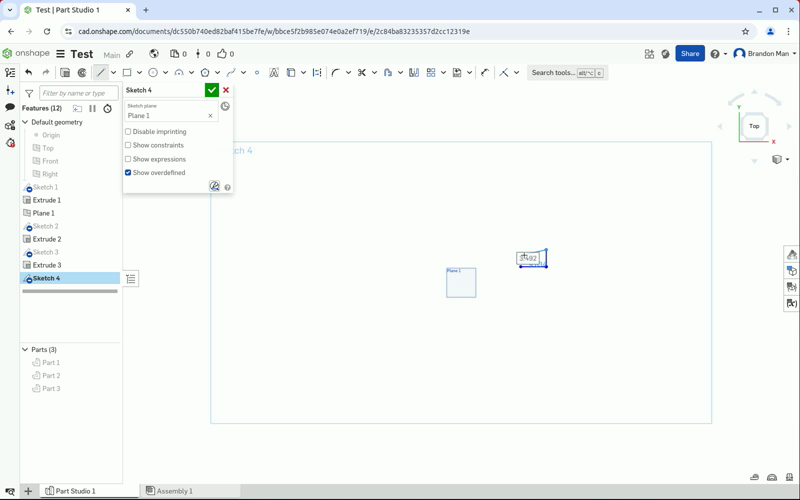
key(esc)
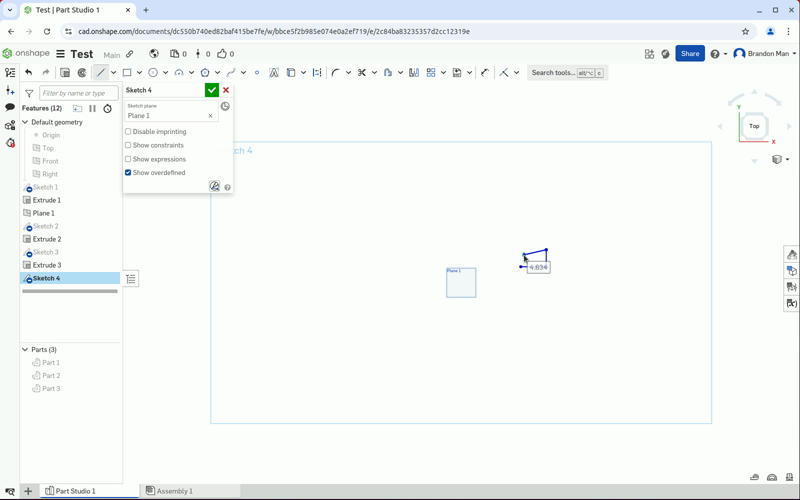
key(a)
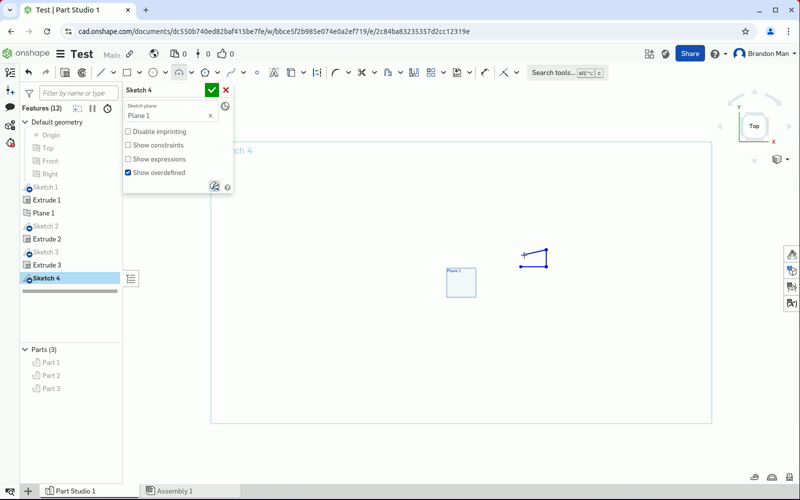
mouse_move(524, 254)
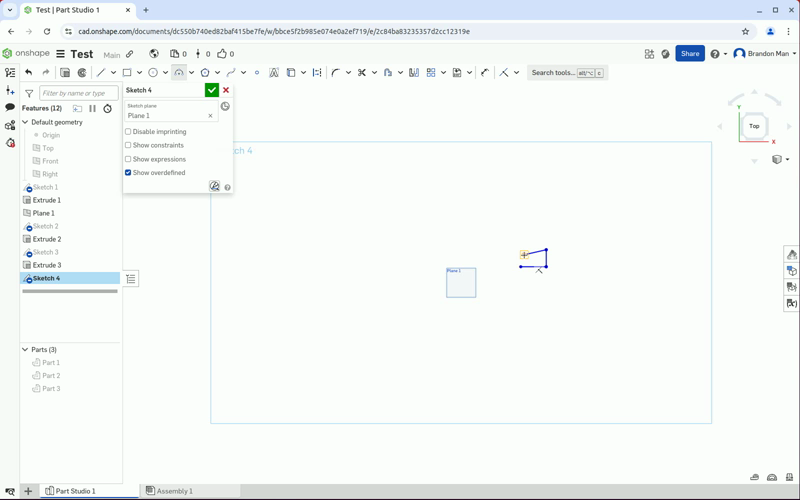
click(524, 254)
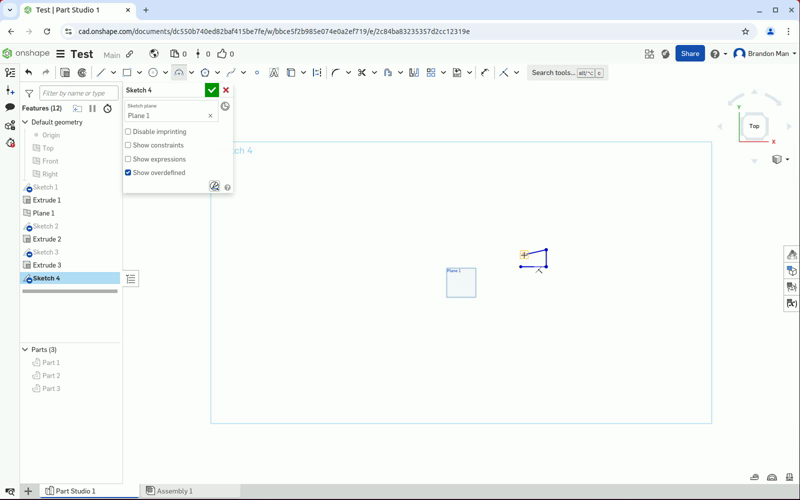
mouse_move(520, 266)
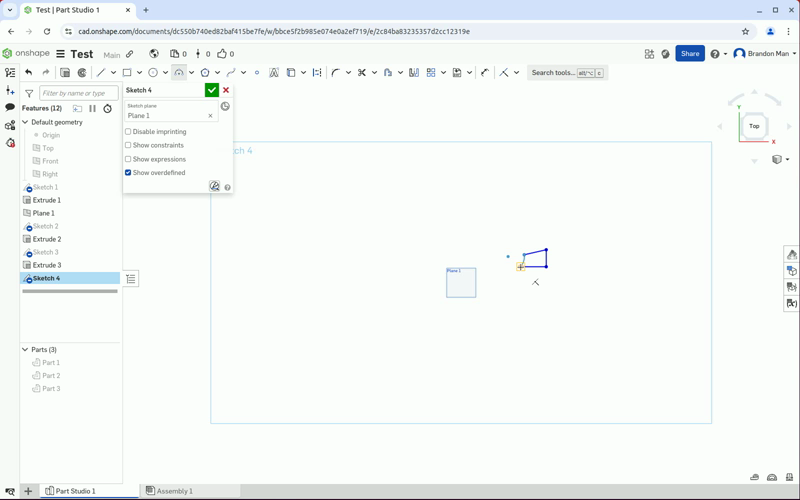
click(520, 266)
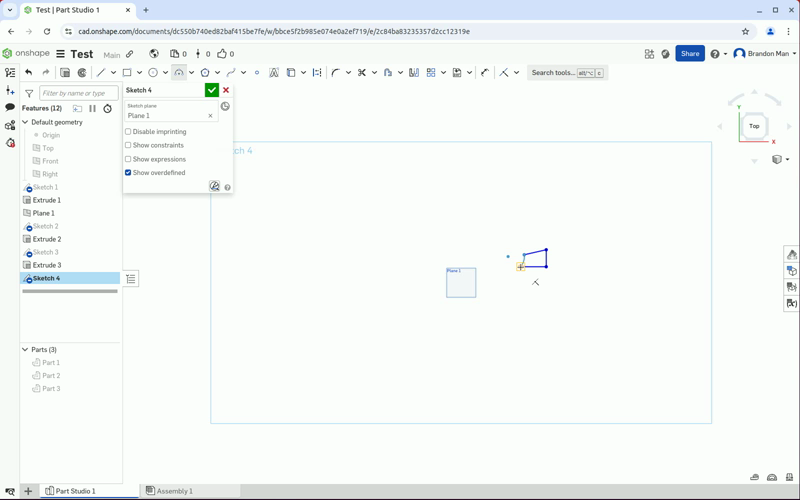
key_down(shift)
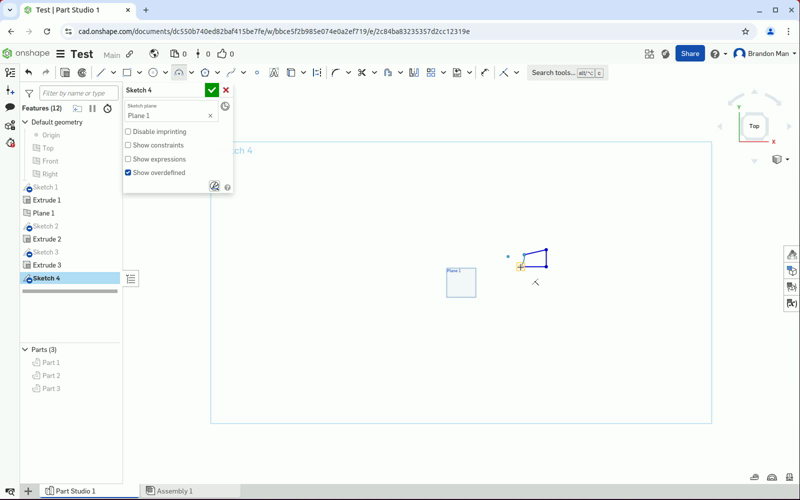
mouse_move(522, 260)
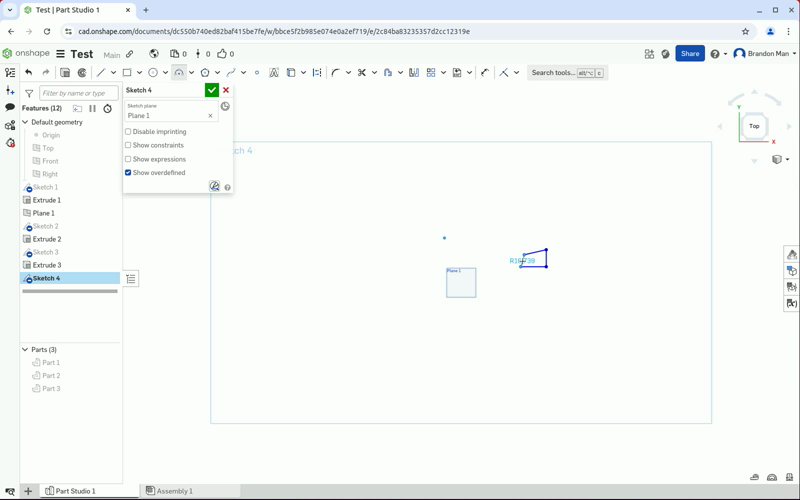
click(522, 260)
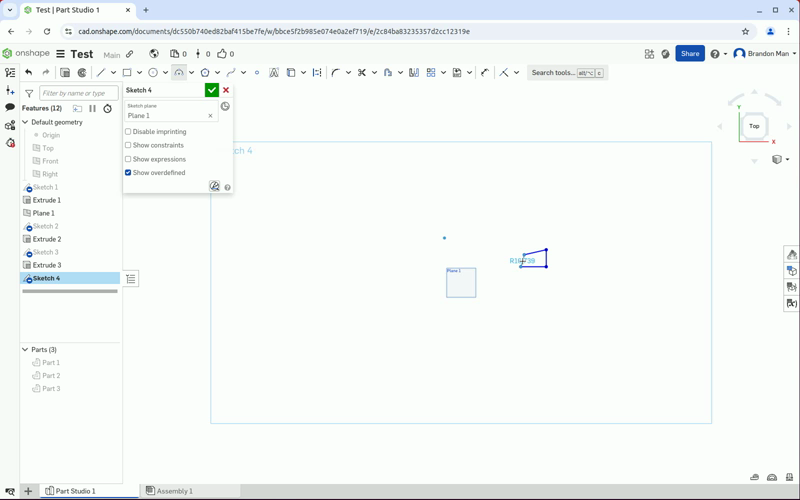
key_up(shift)
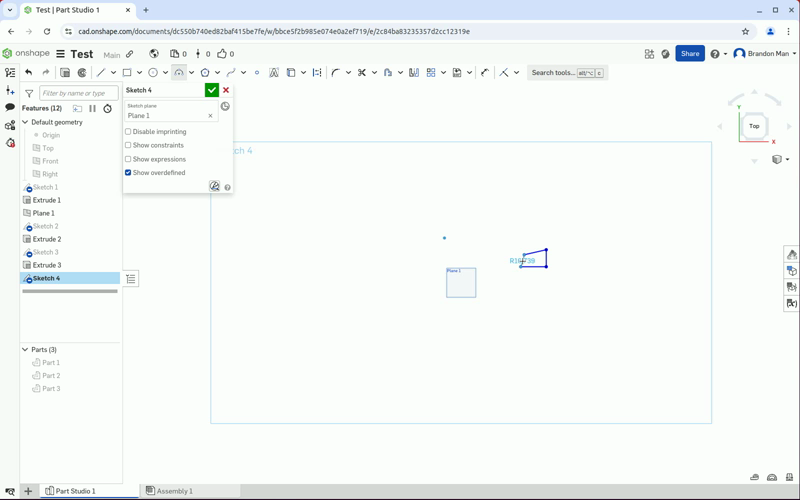
key(esc)
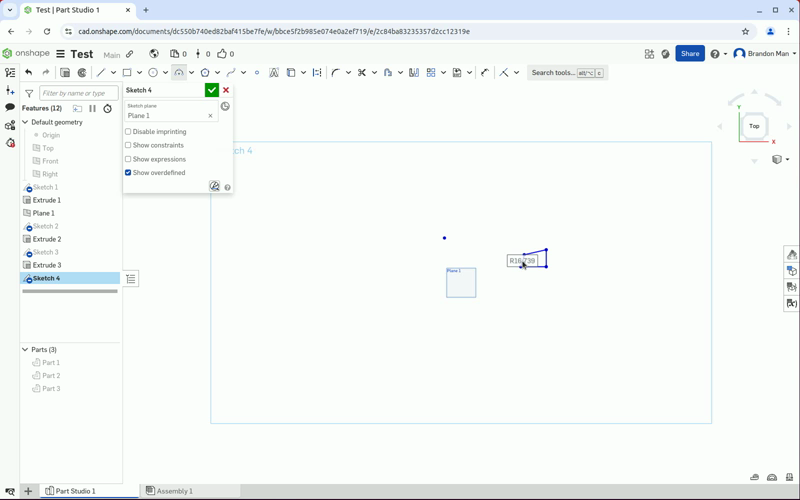
mouse_move(534, 257)
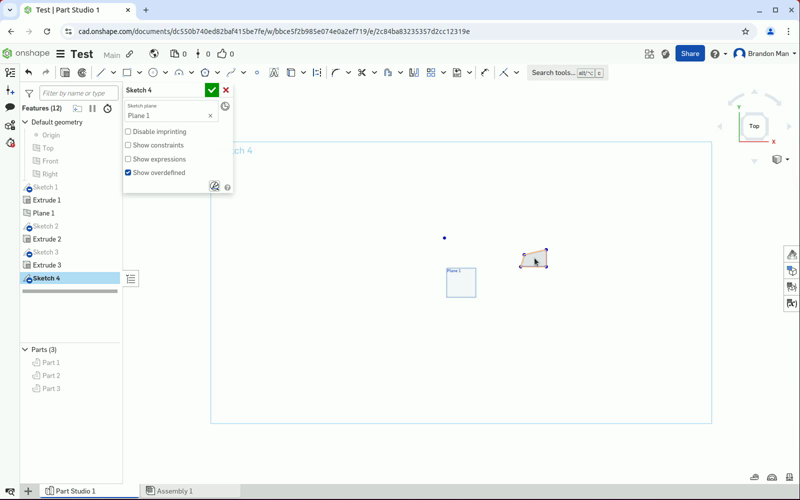
scroll(6)
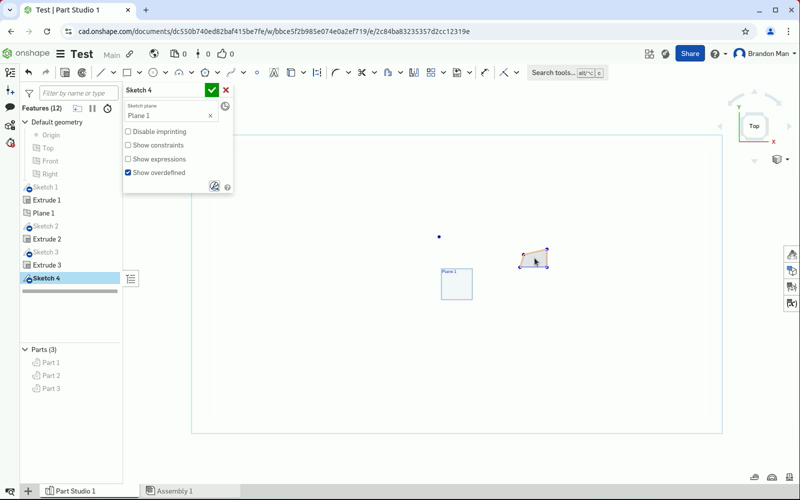
scroll(6)
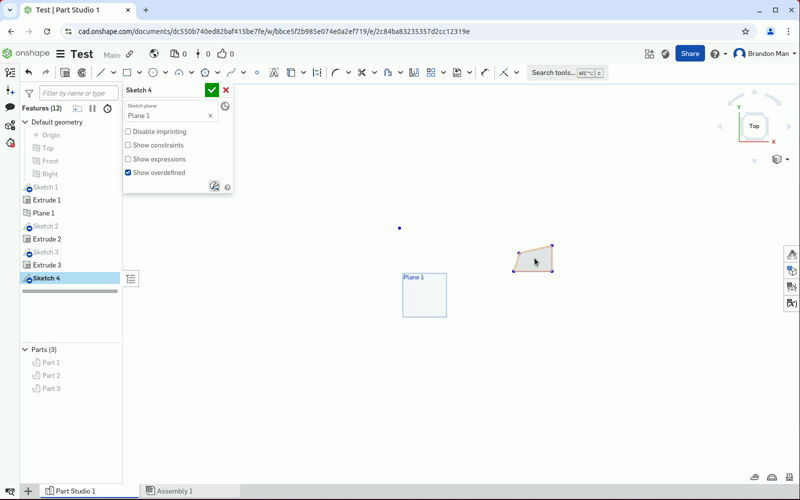
scroll(6)
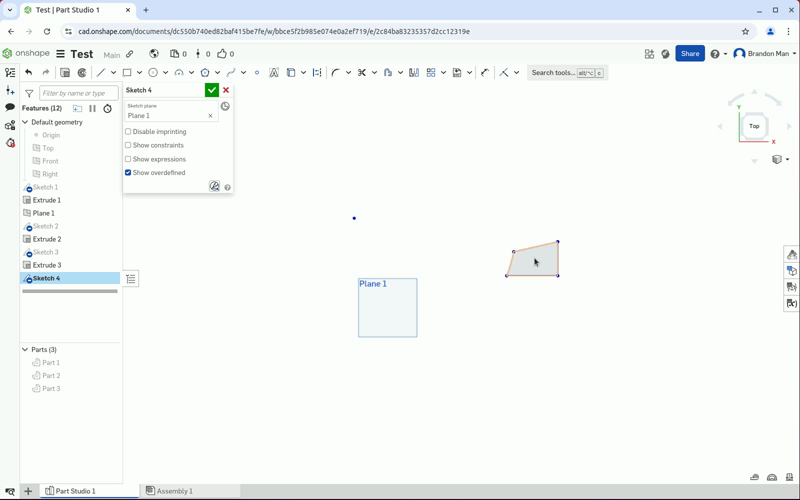
scroll(6)
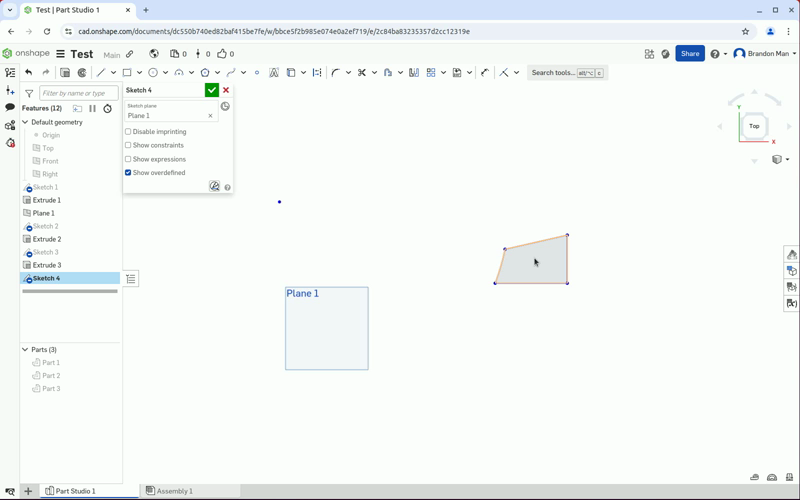
scroll(6)
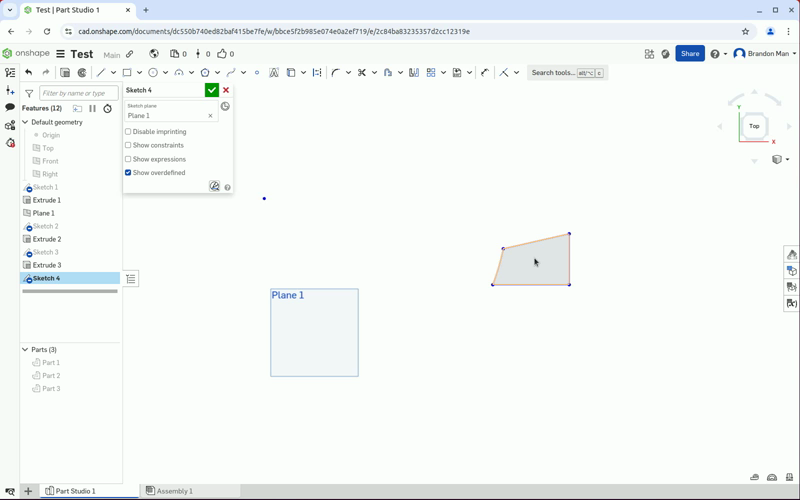
scroll(6)
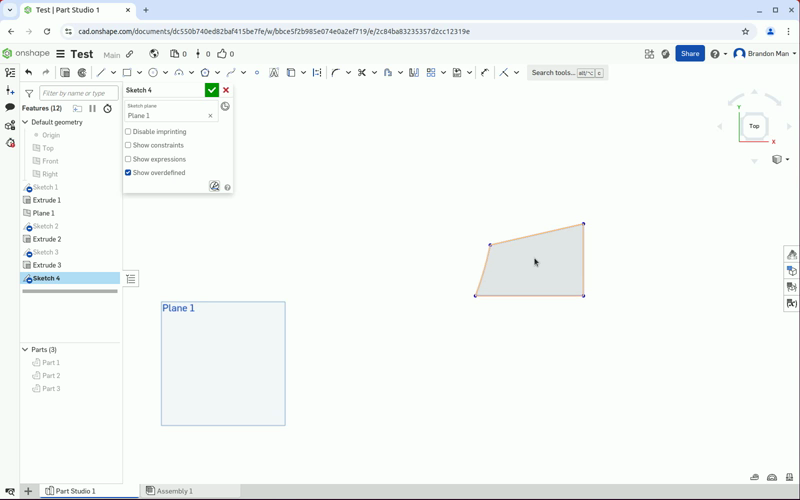
scroll(6)
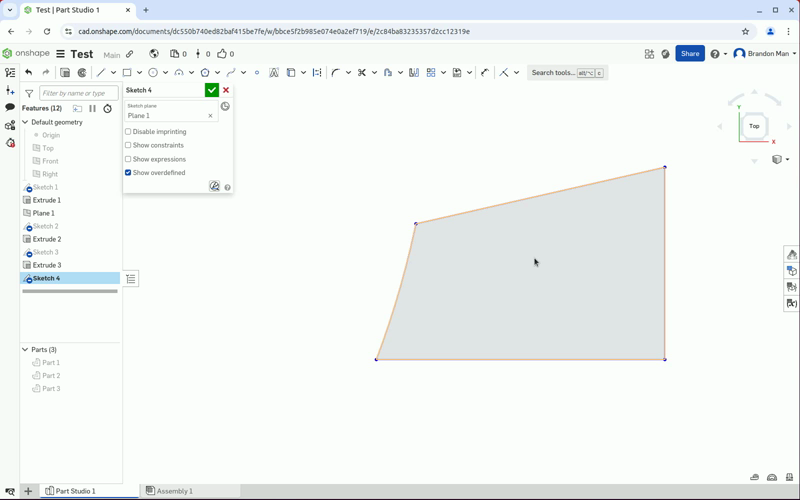
click(534, 257)
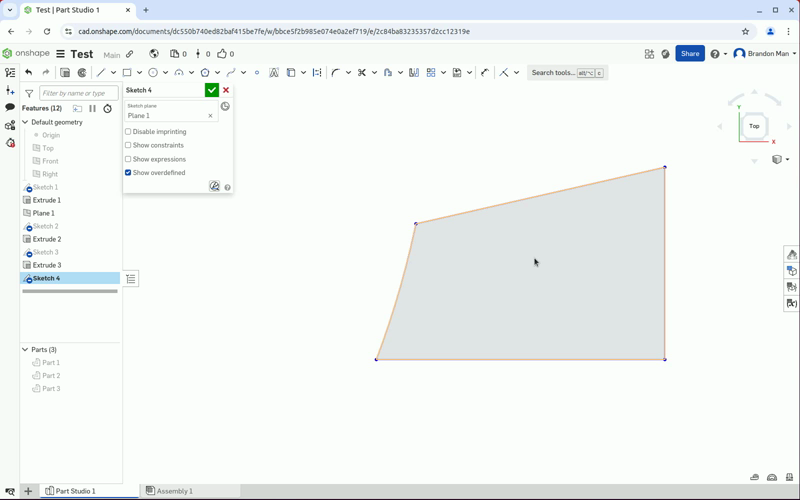
scroll(-6)
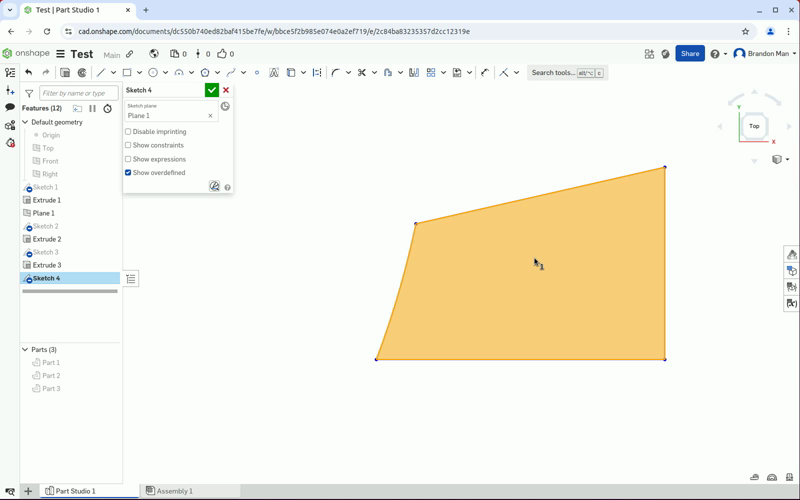
scroll(-6)
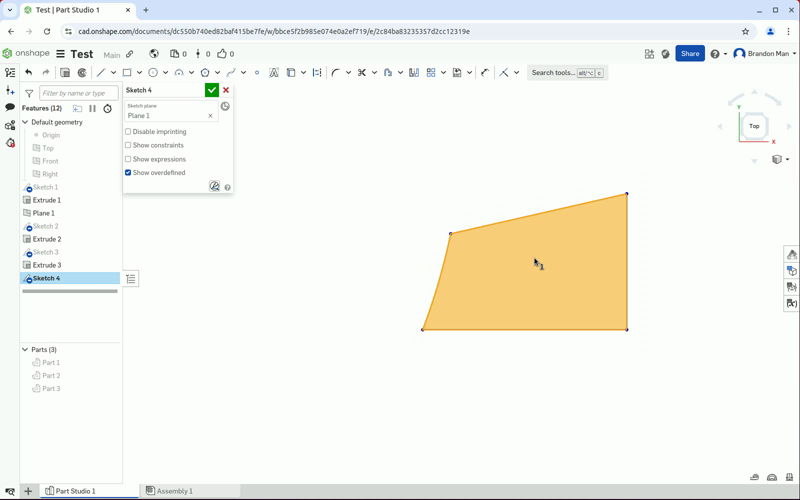
scroll(-6)
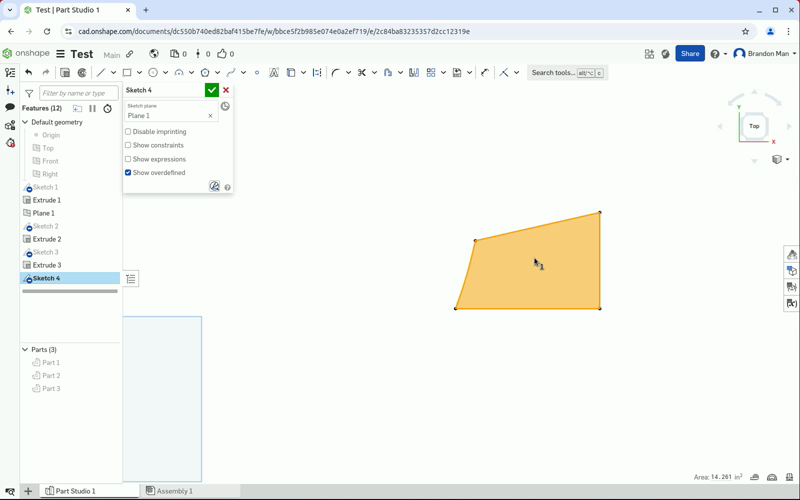
scroll(-6)
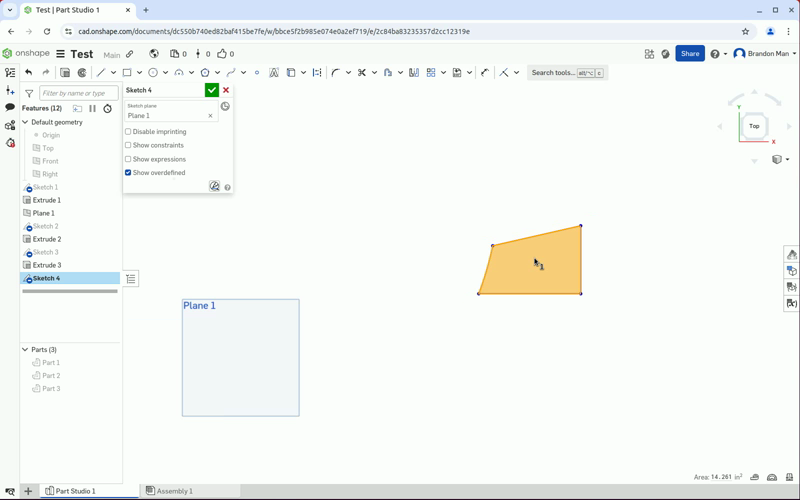
scroll(-6)
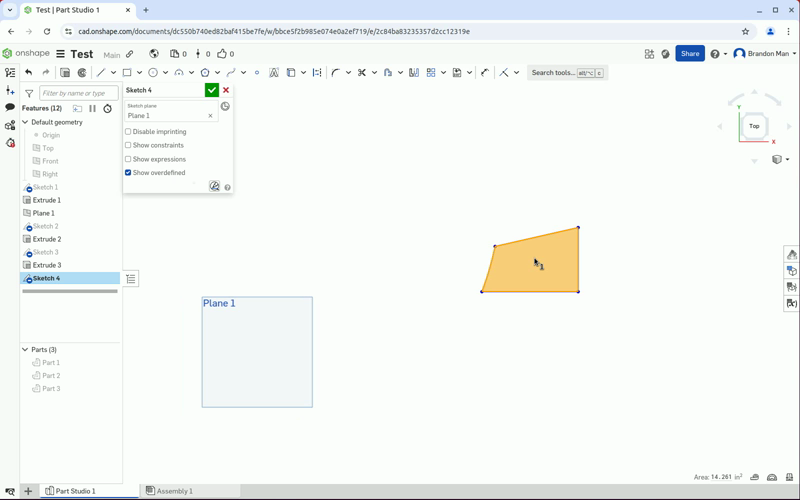
scroll(-6)
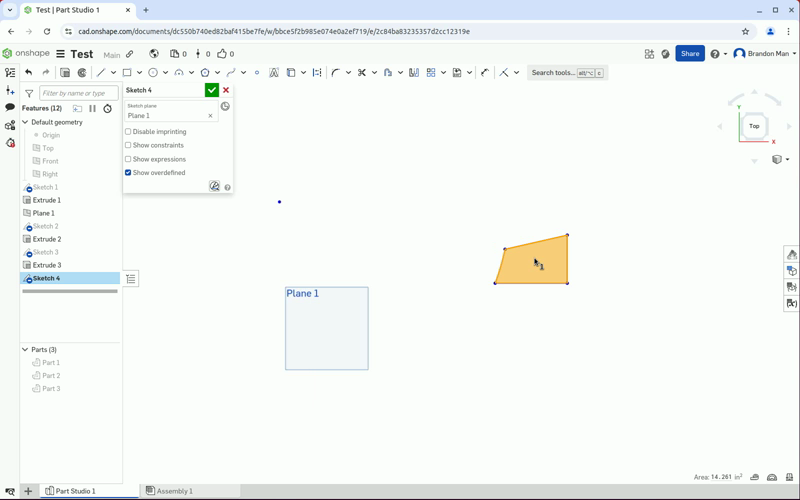
scroll(-6)
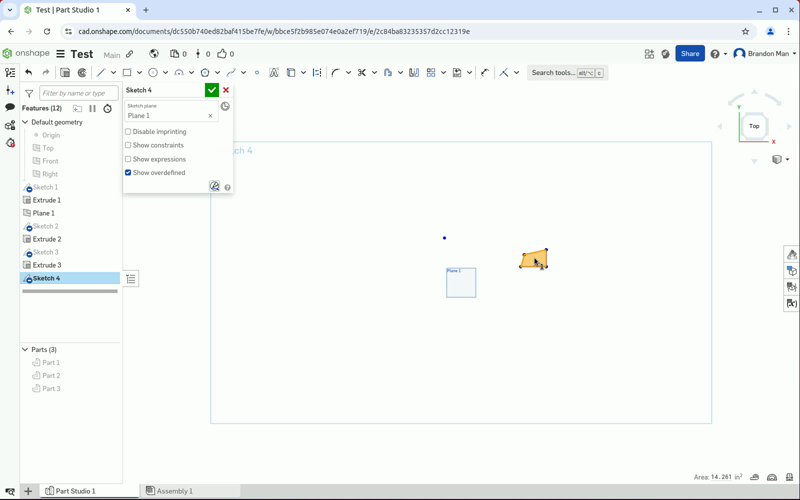
mouse_move(73, 352)
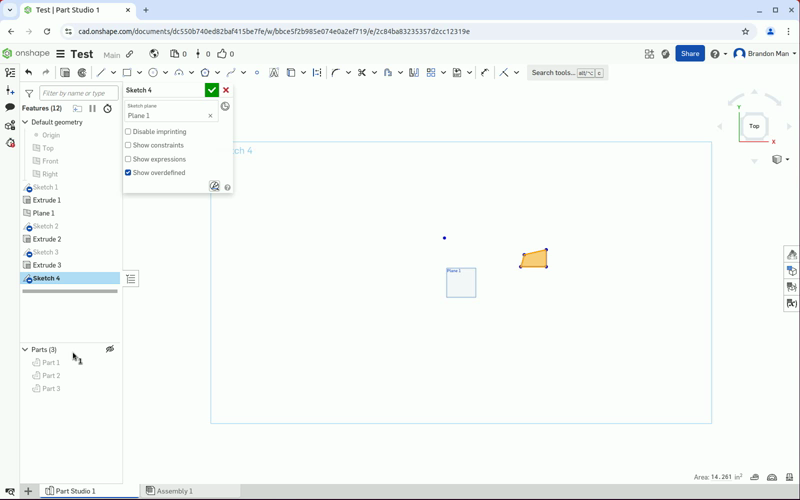
key(shift+y)
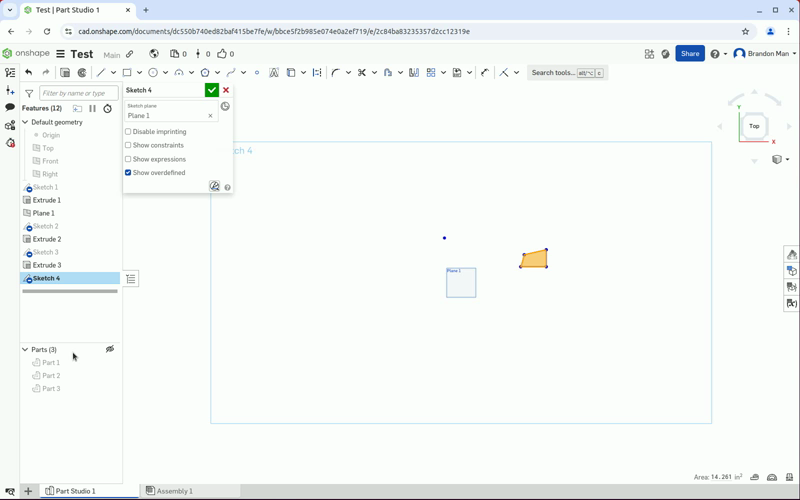
key(shift+e)
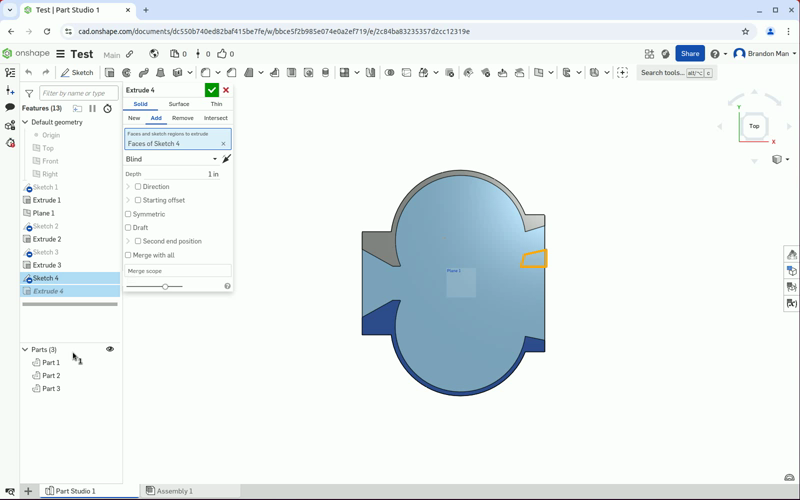
mouse_move(143, 106)
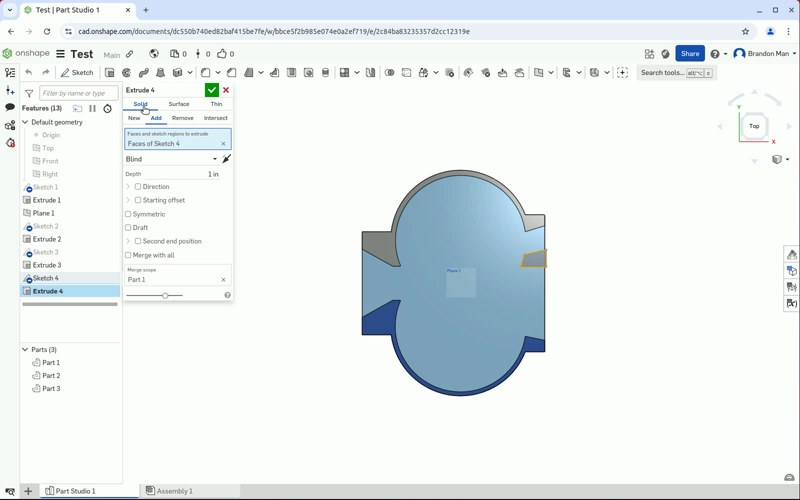
click(143, 106)
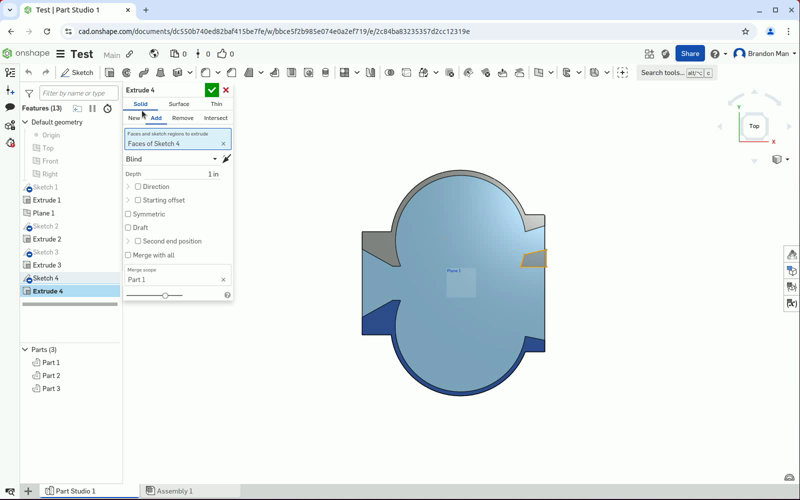
mouse_move(137, 120)
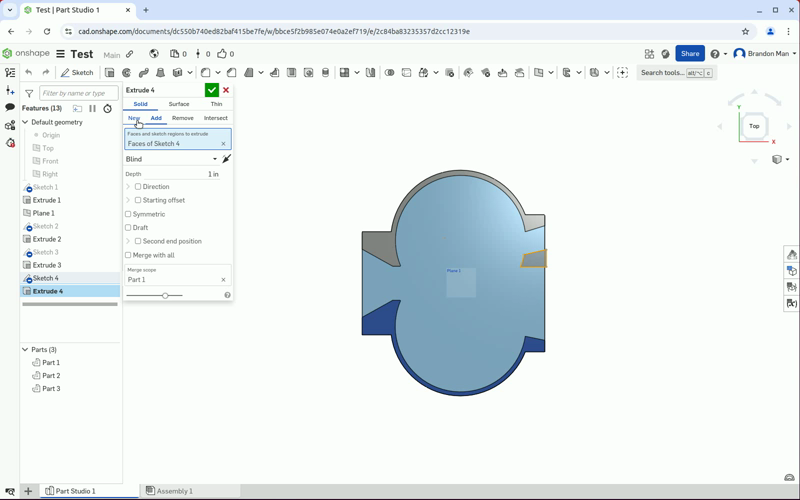
click(137, 120)
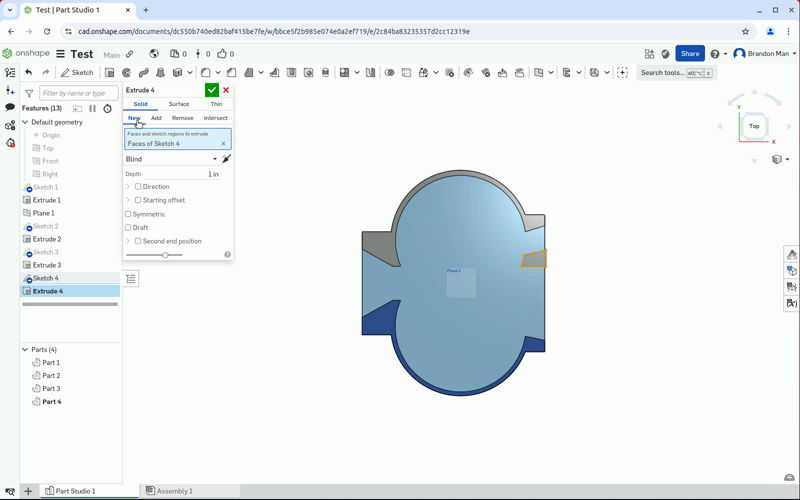
key(tab, 4)
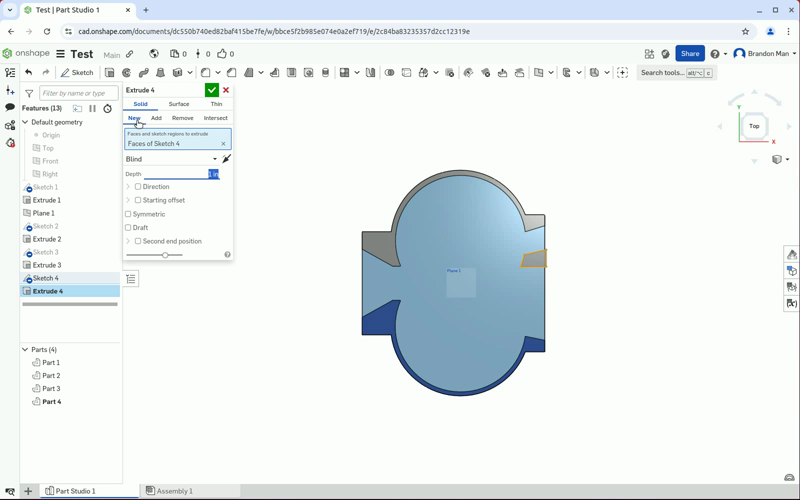
text(1.926)
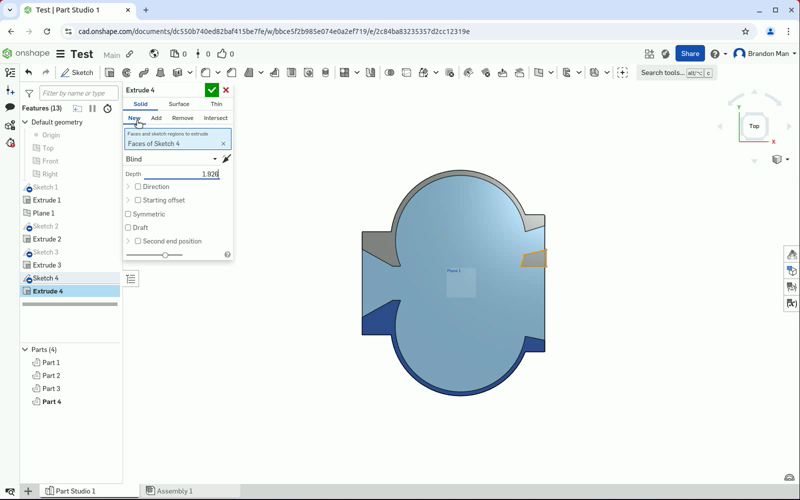
key(enter)
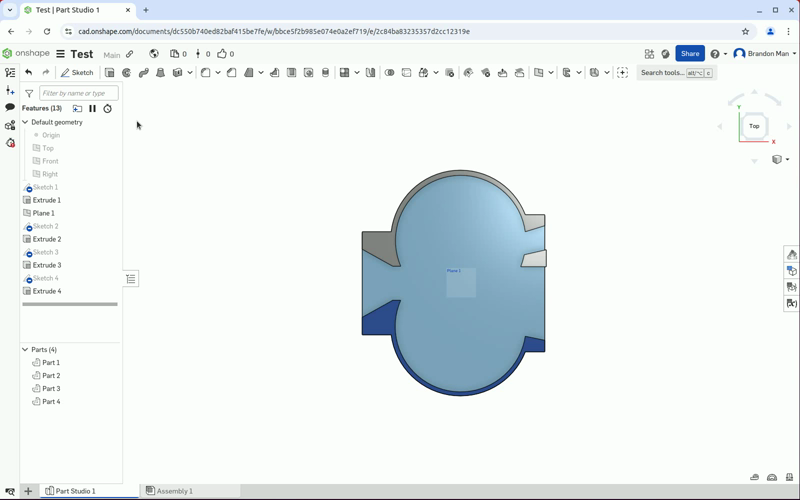
key(shift+h)
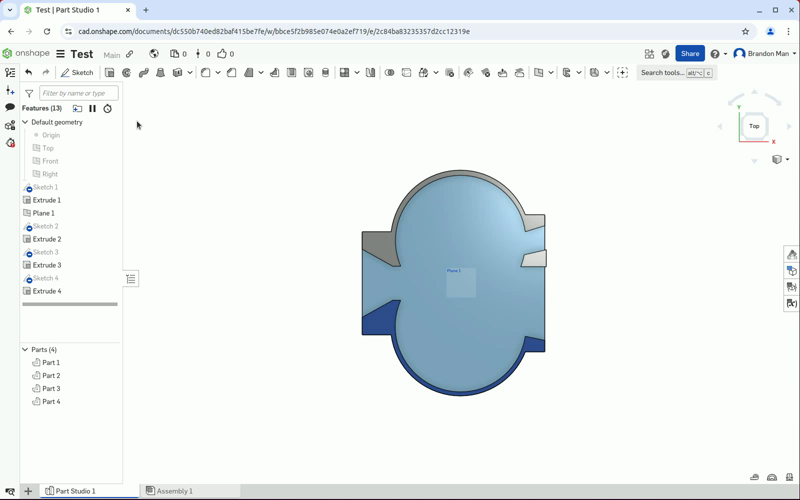
key(shift+h)
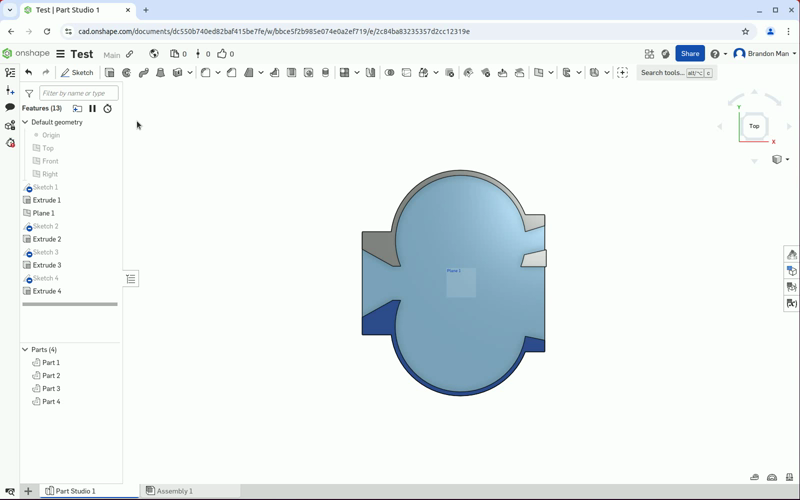
mouse_move(73, 189)
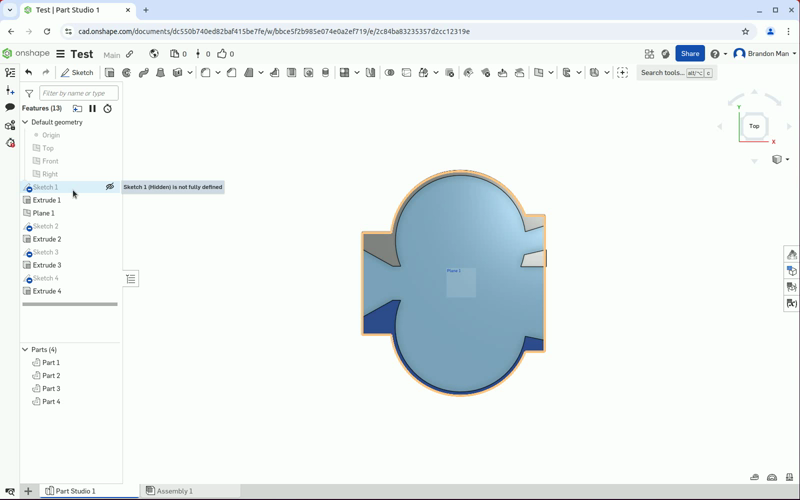
click(73, 189)
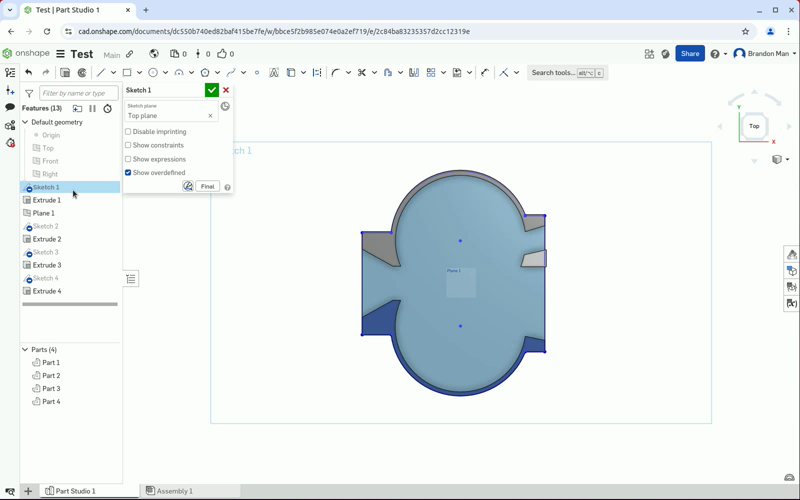
mouse_move(229, 92)
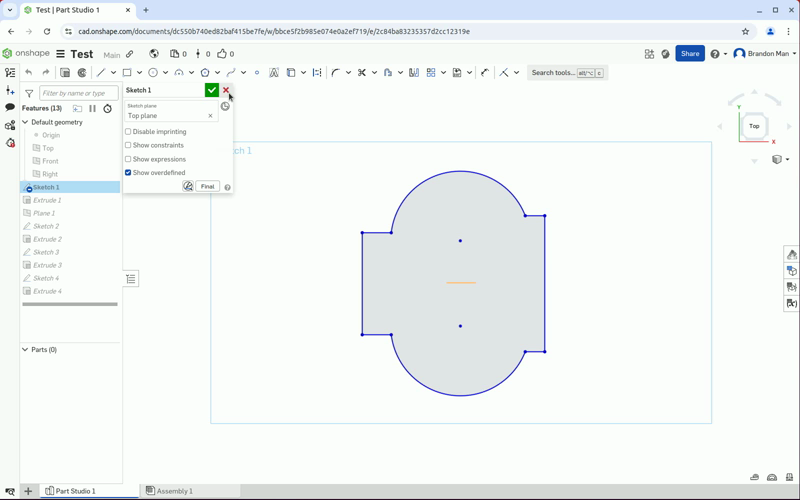
click(229, 92)
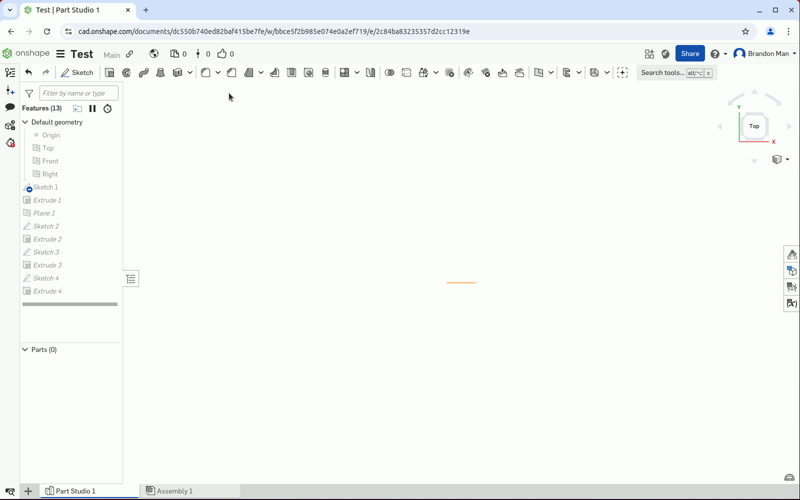
key(shift+s)
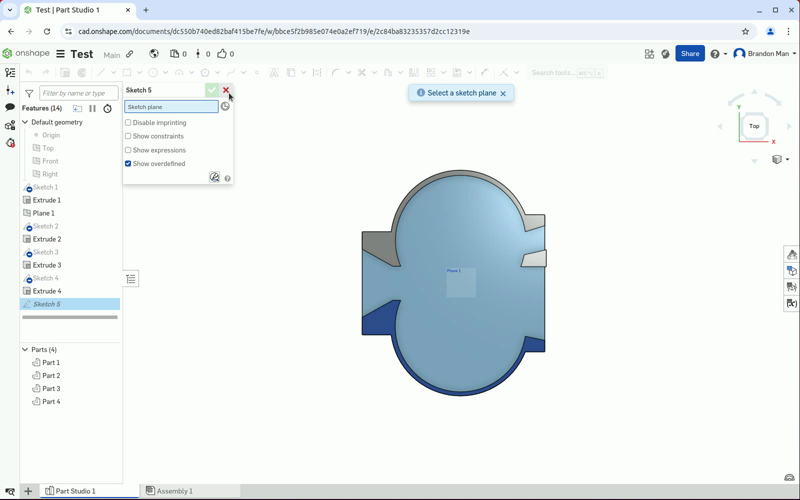
mouse_move(73, 215)
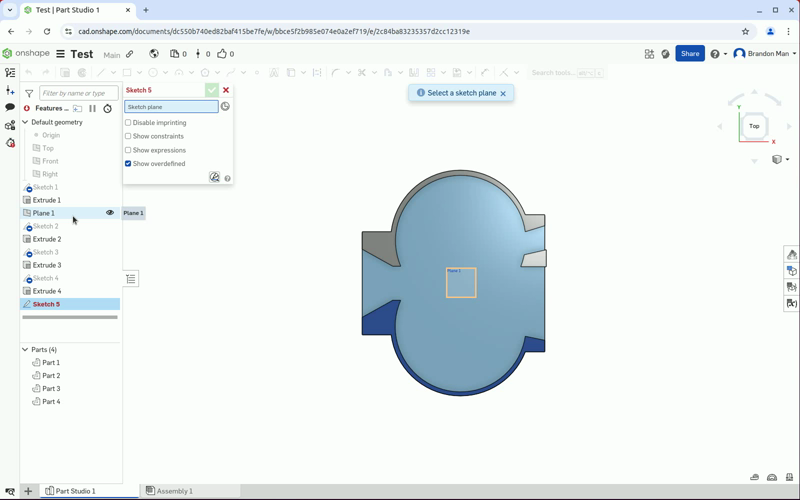
click(73, 215)
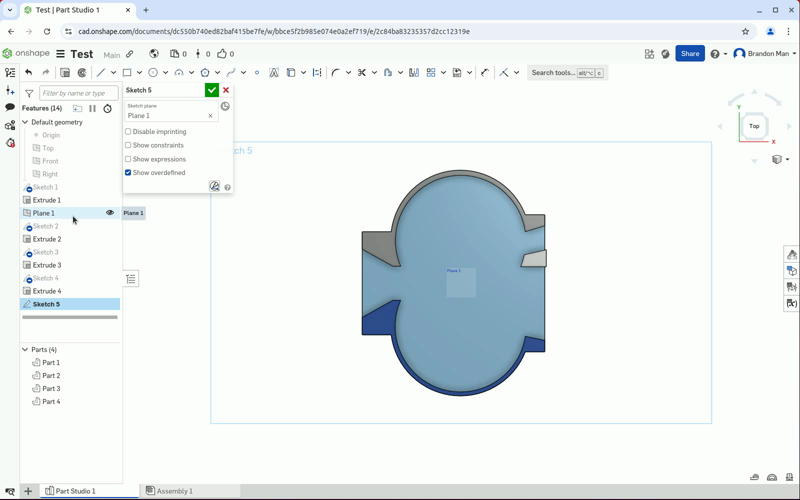
mouse_move(73, 352)
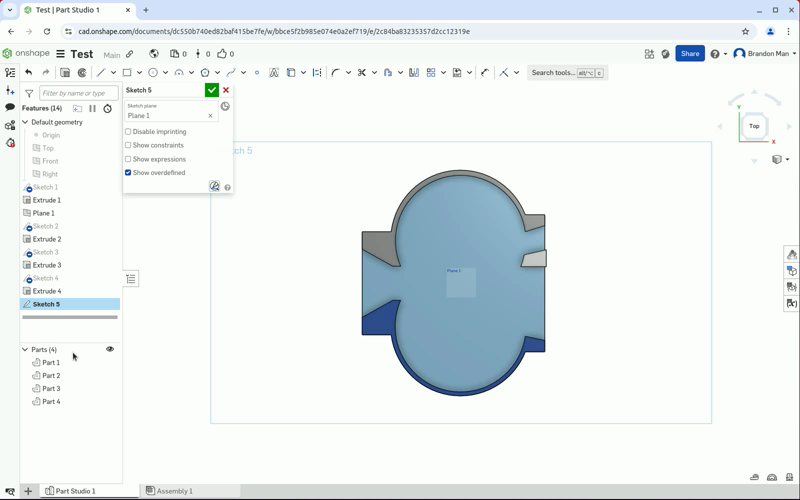
key(y)
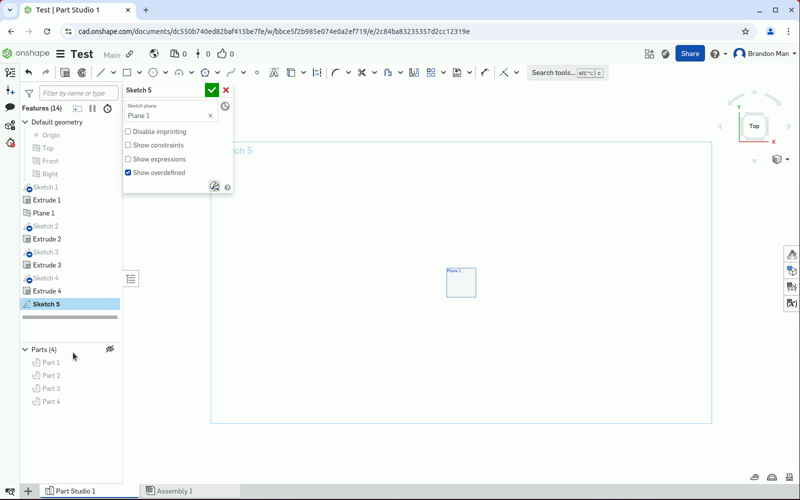
key(a)
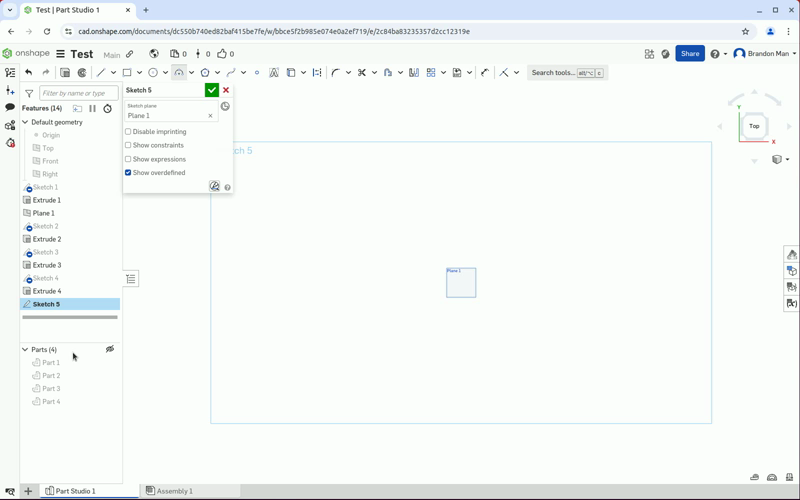
key_down(shift)
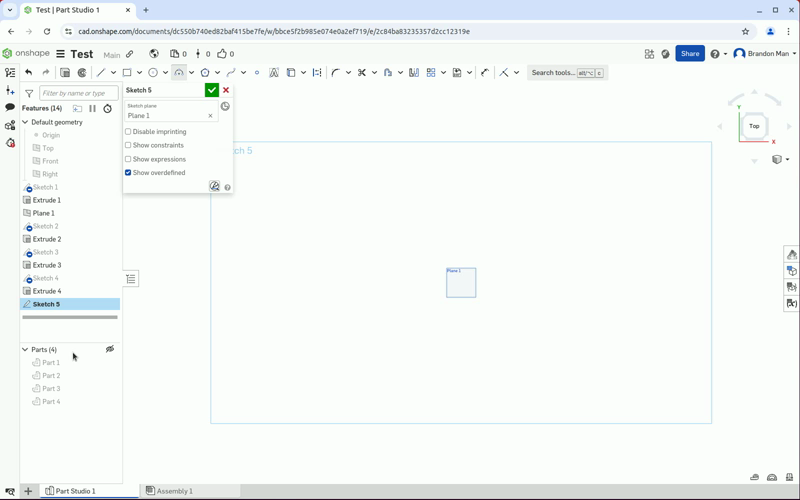
mouse_move(520, 299)
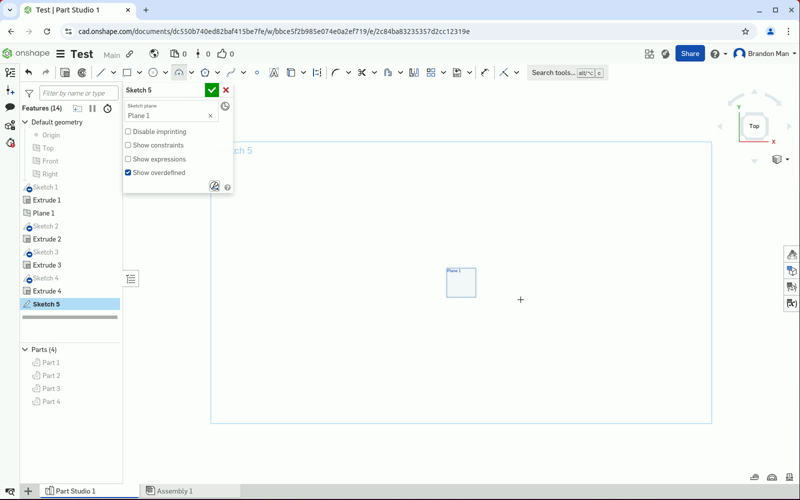
click(520, 299)
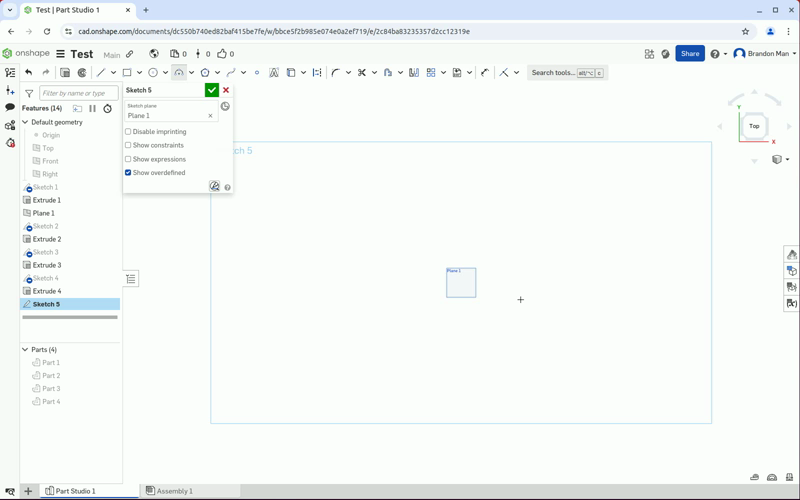
key_up(shift)
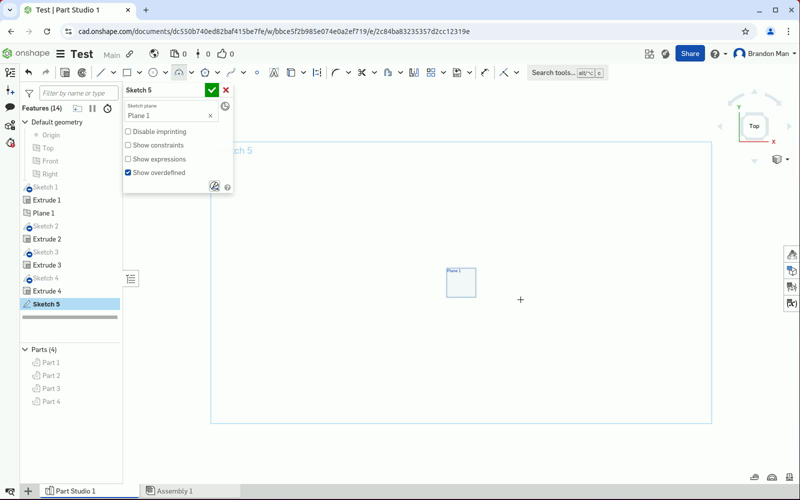
key_down(shift)
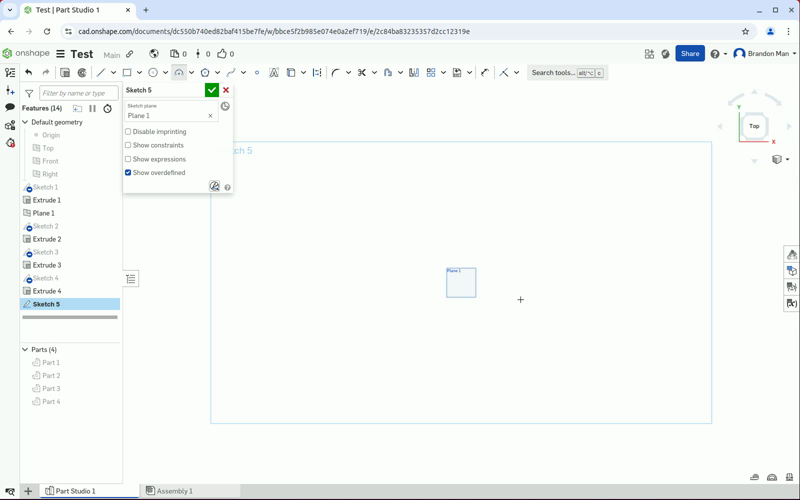
mouse_move(524, 311)
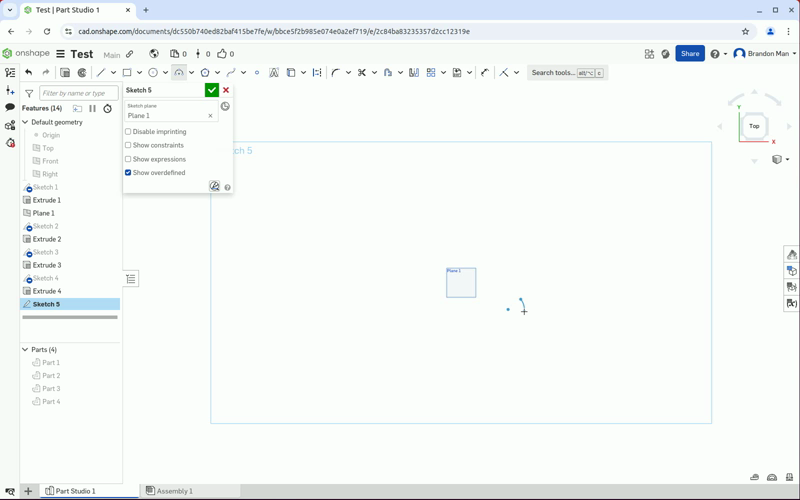
click(524, 311)
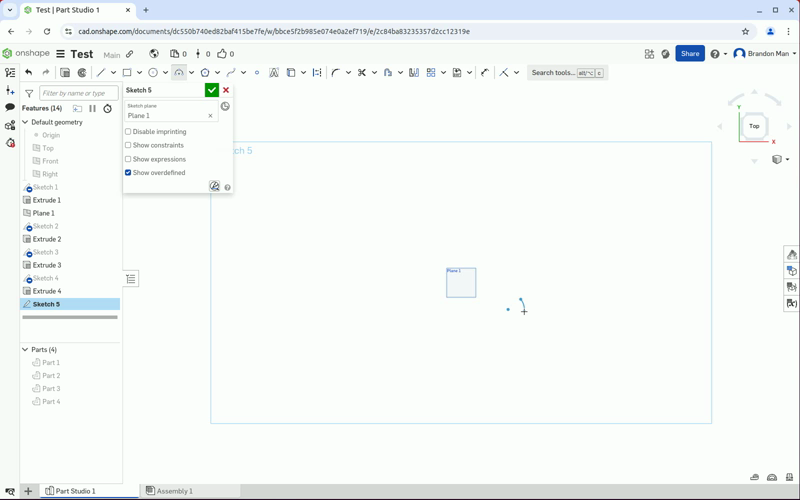
mouse_move(522, 305)
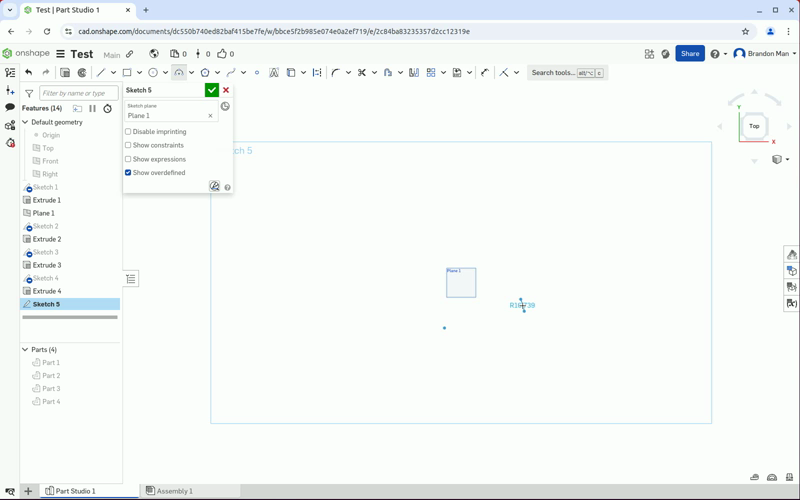
click(522, 305)
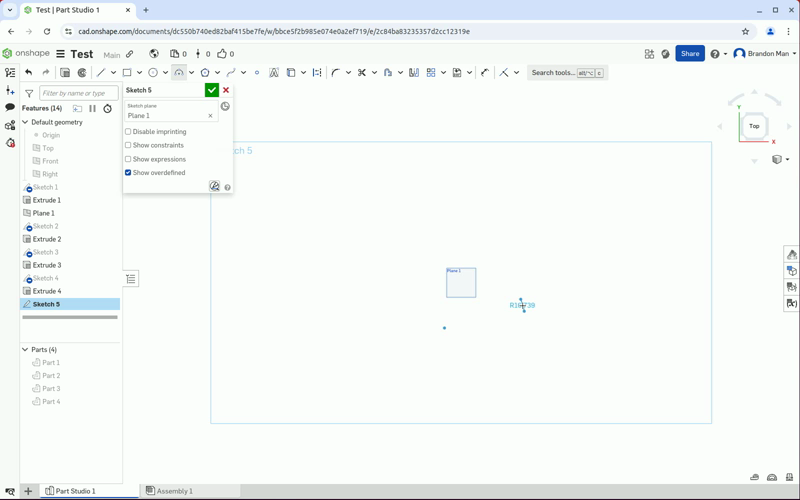
key_up(shift)
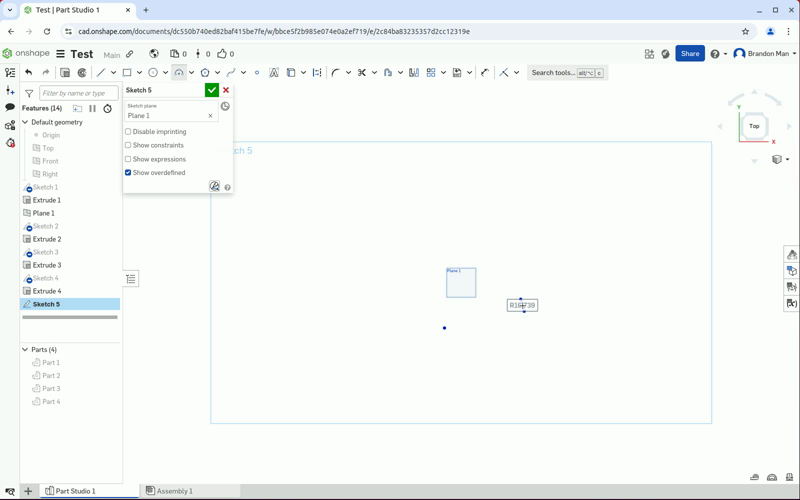
key(esc)
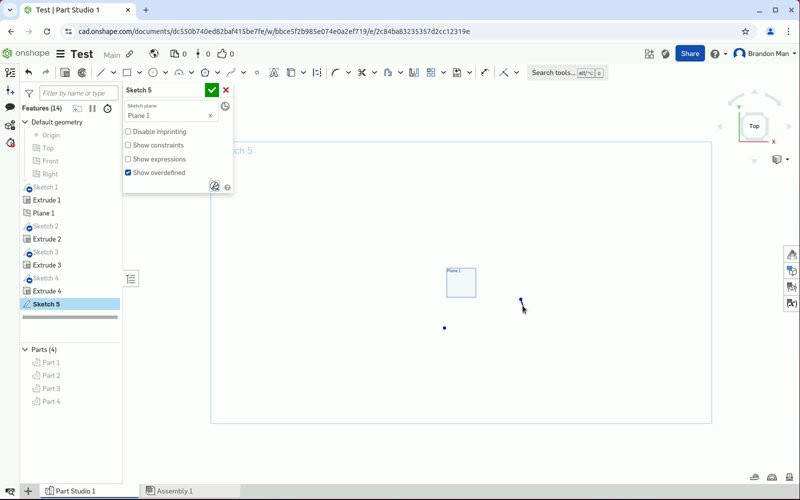
key(l)
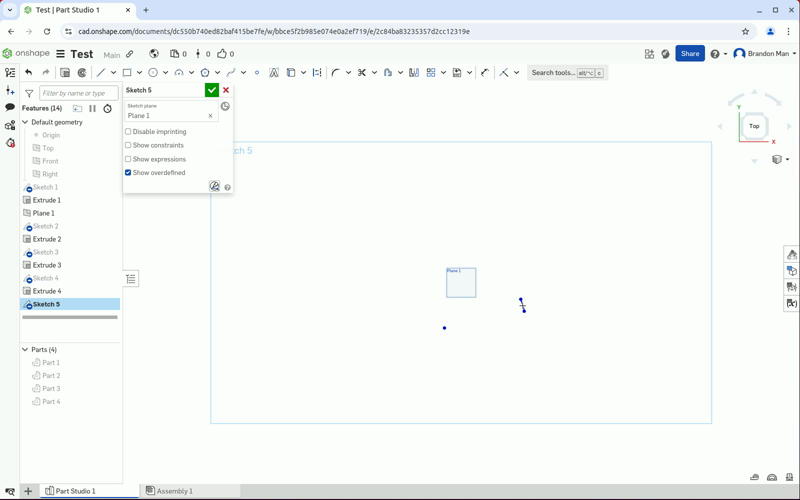
mouse_move(524, 311)
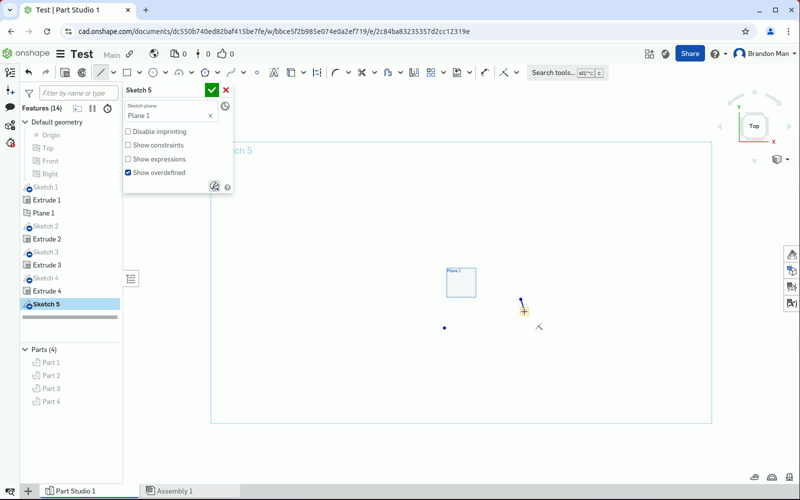
click(524, 311)
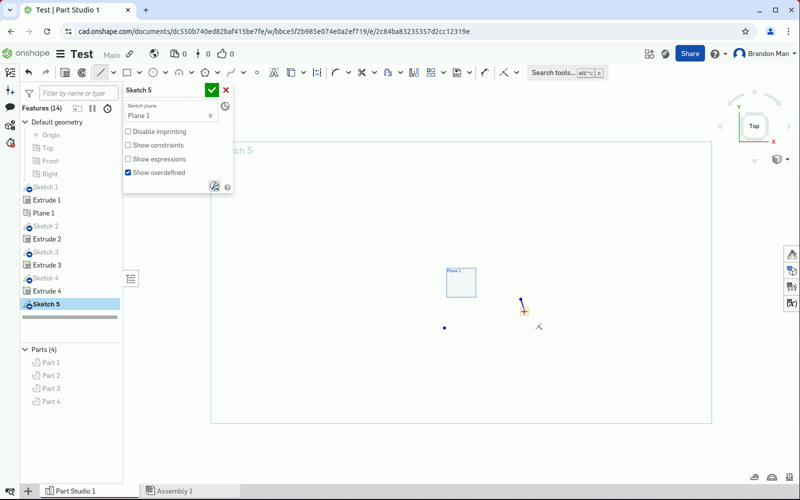
key_down(shift)
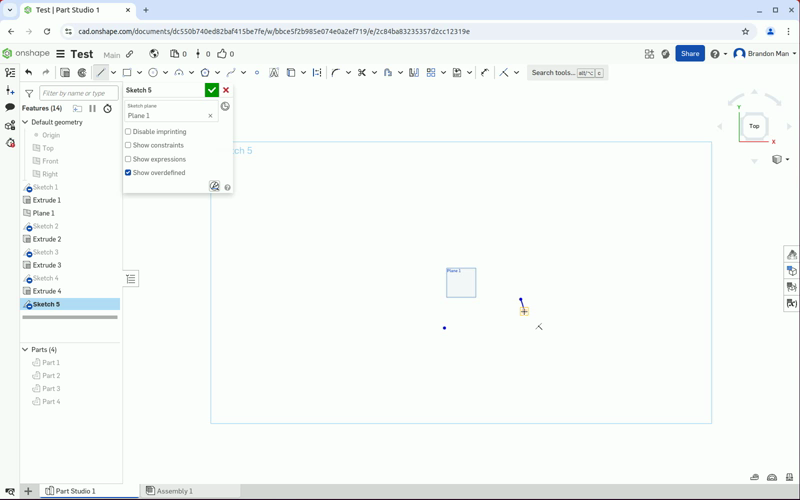
mouse_move(554, 311)
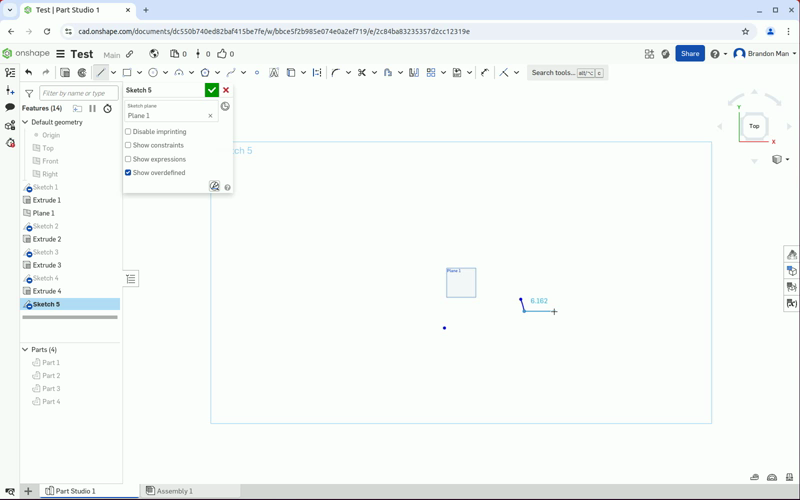
mouse_move(546, 315)
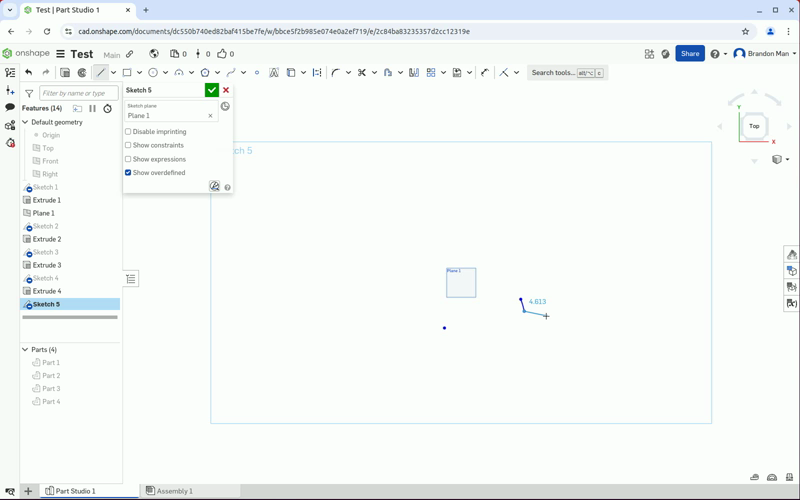
click(546, 315)
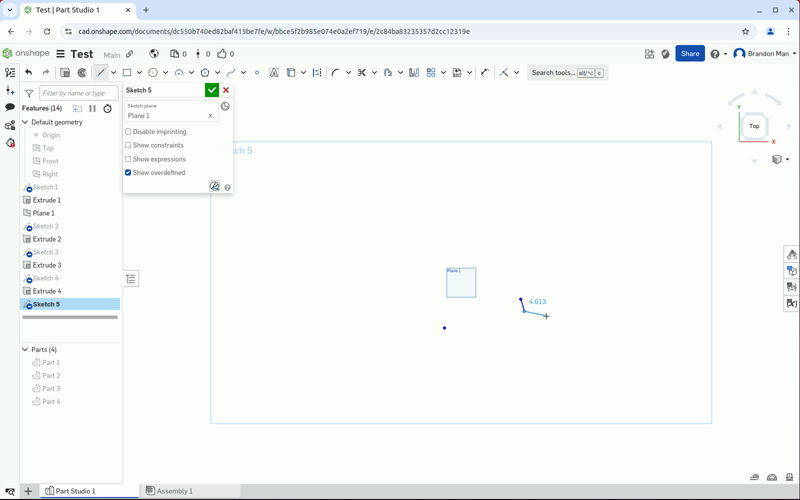
key_up(shift)
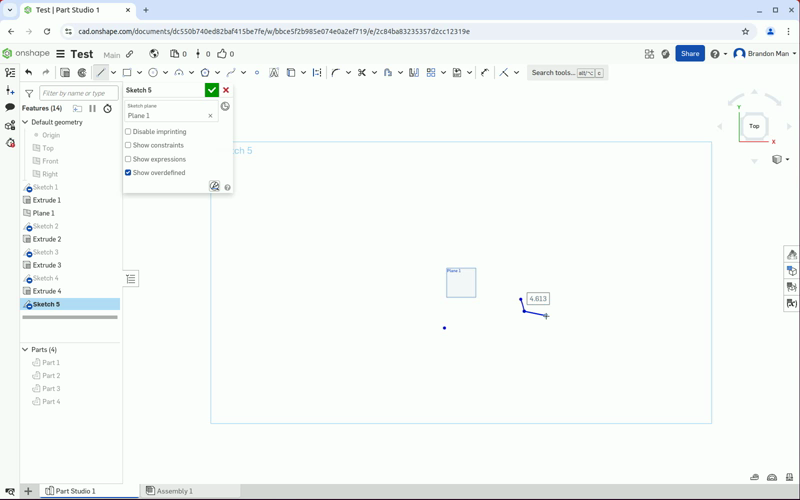
key_down(shift)
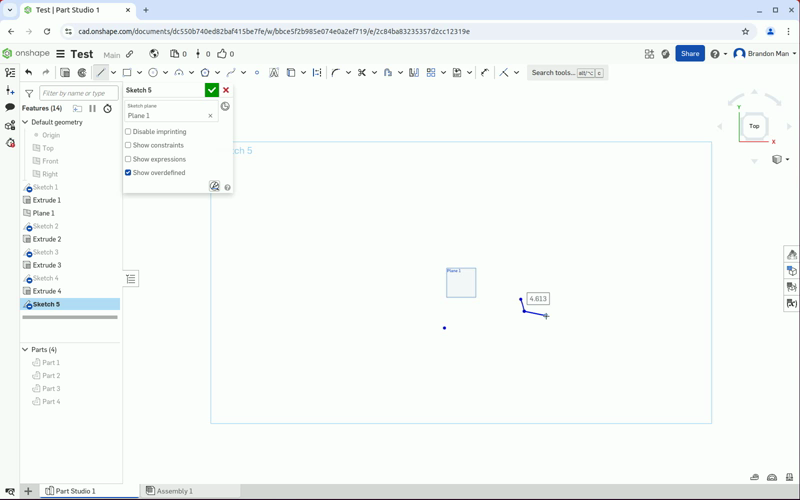
mouse_move(576, 315)
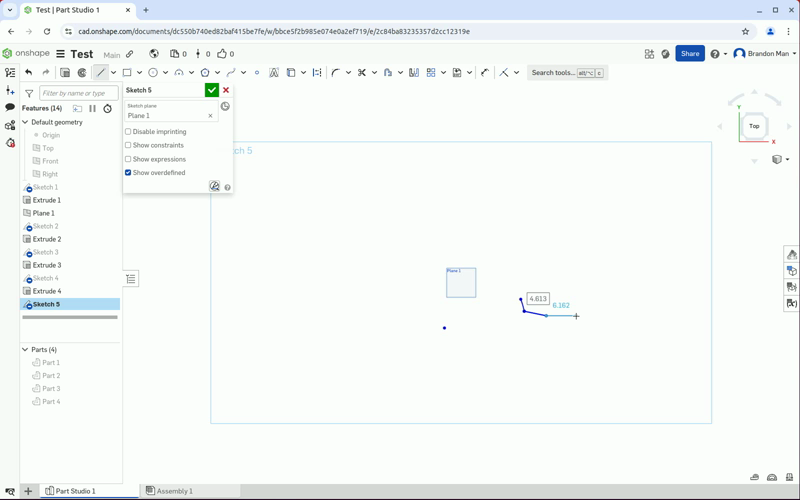
mouse_move(546, 299)
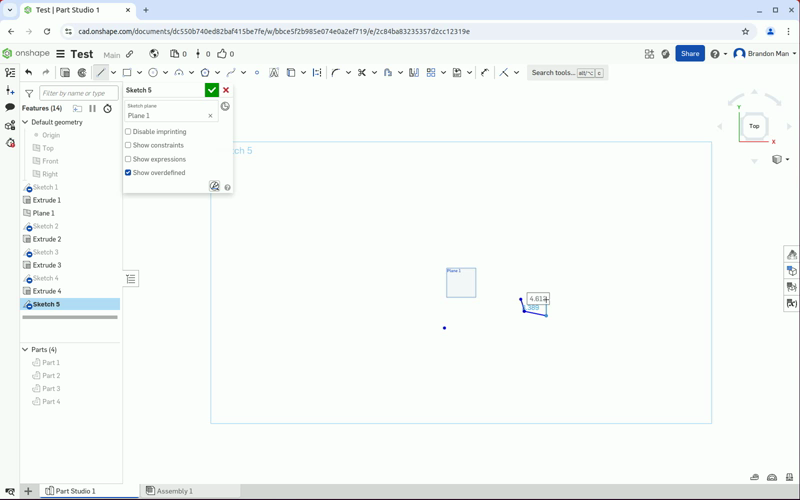
click(546, 299)
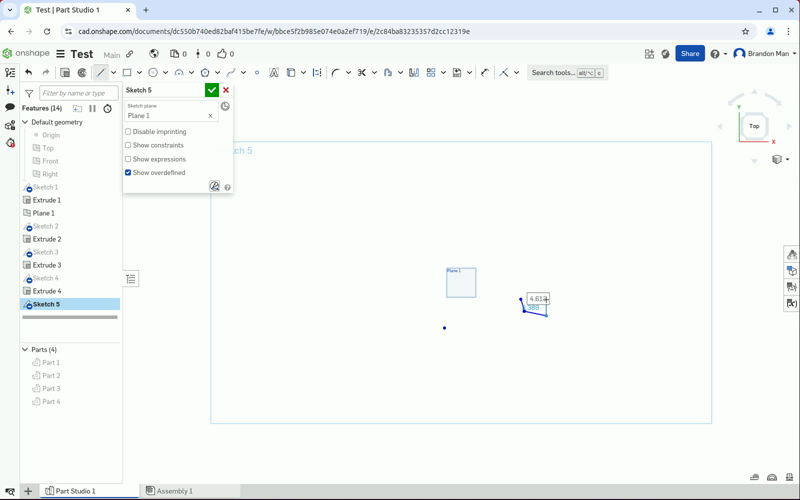
key_up(shift)
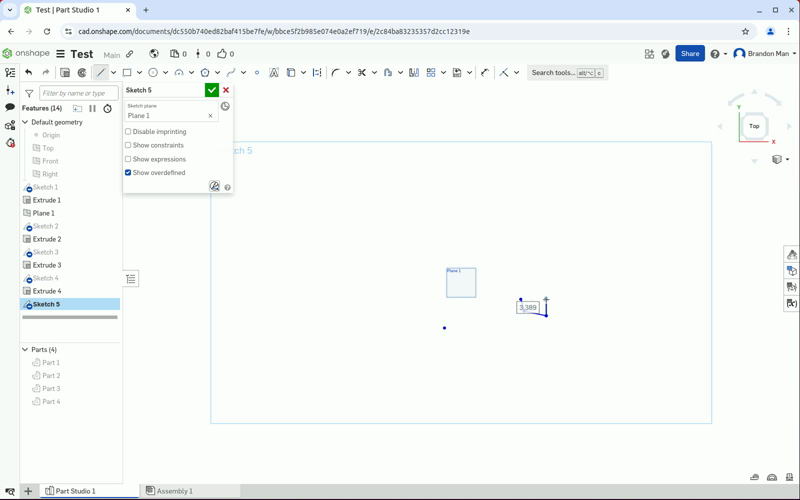
mouse_move(576, 299)
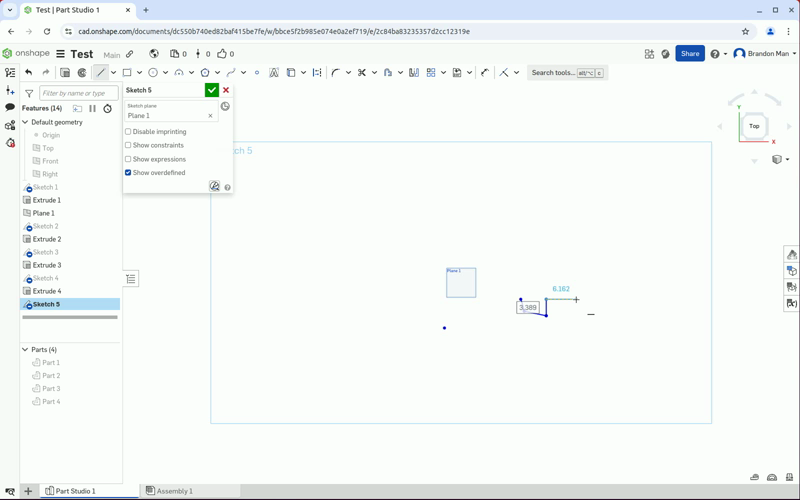
key_down(shift)
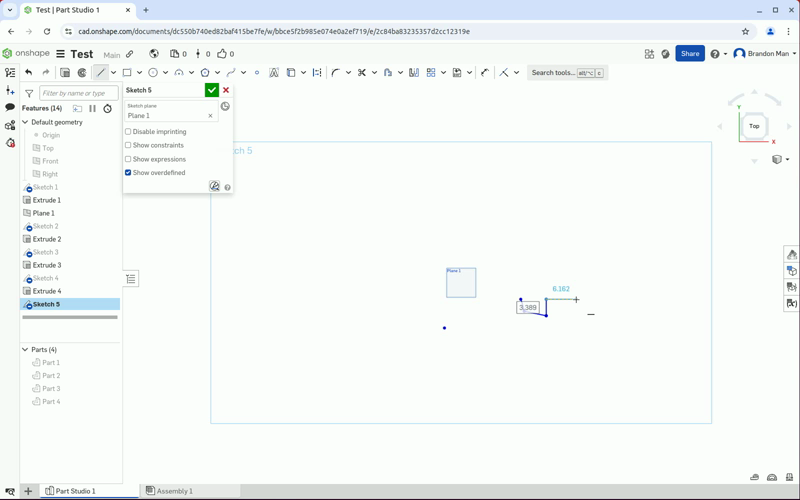
mouse_move(520, 299)
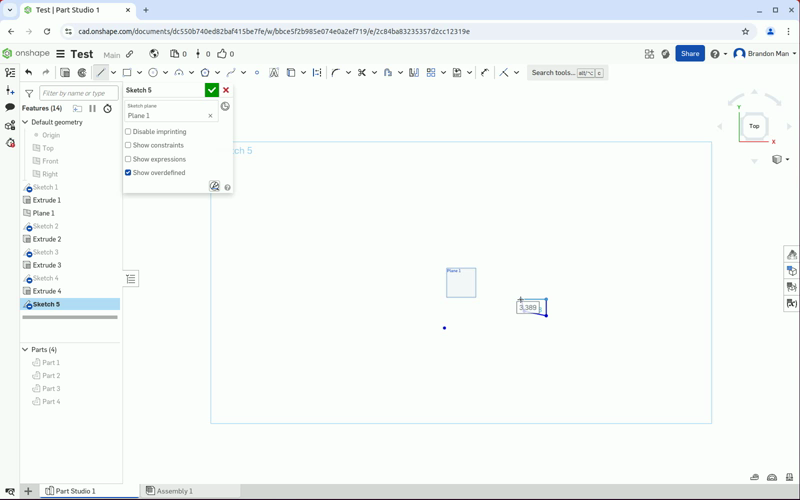
key_up(shift)
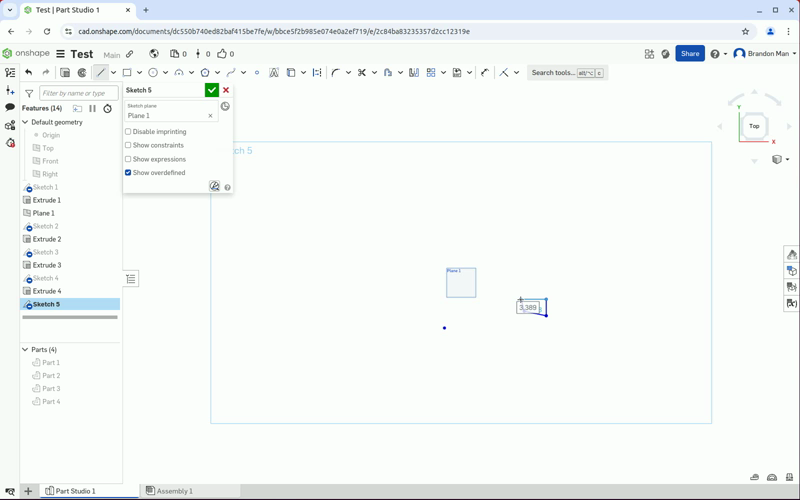
click(520, 299)
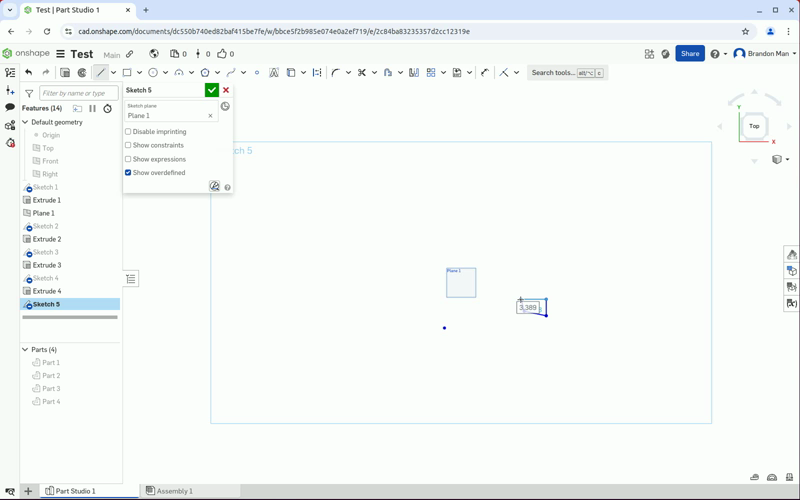
key(esc)
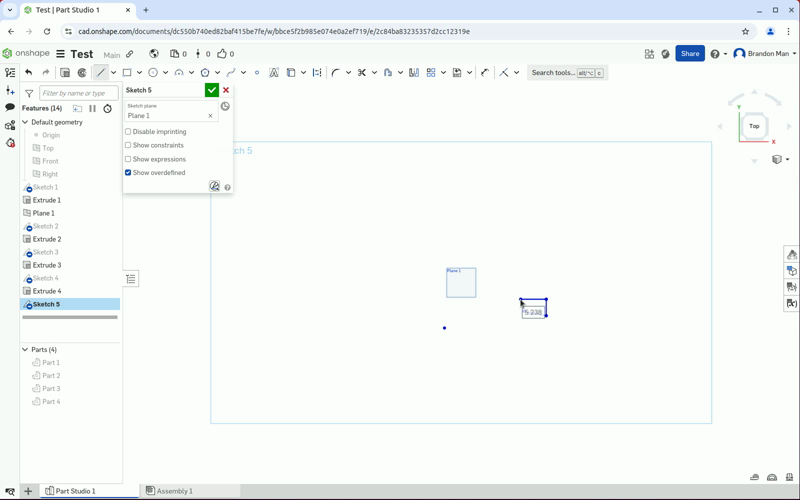
mouse_move(543, 310)
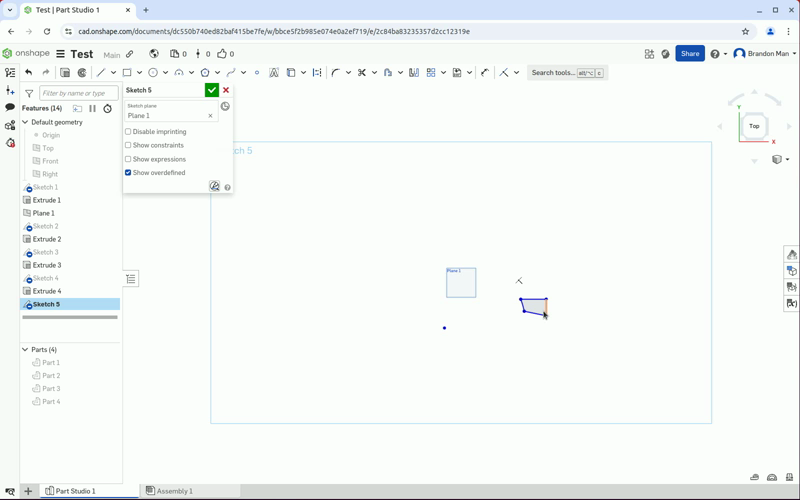
scroll(6)
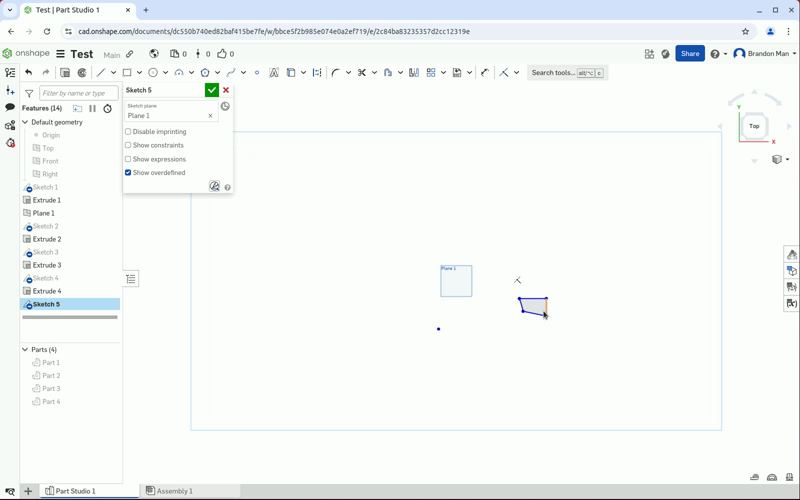
scroll(6)
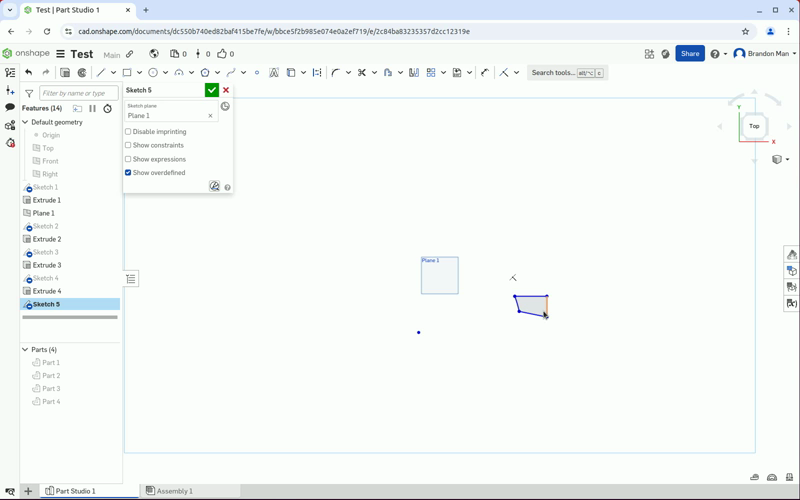
scroll(6)
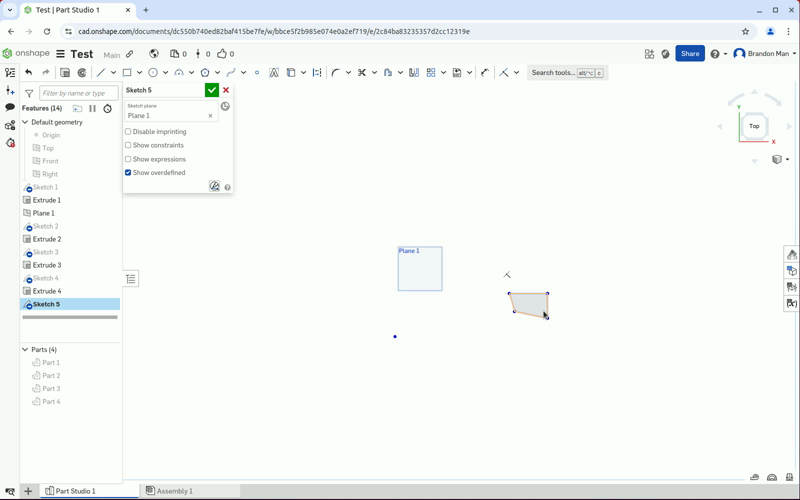
scroll(6)
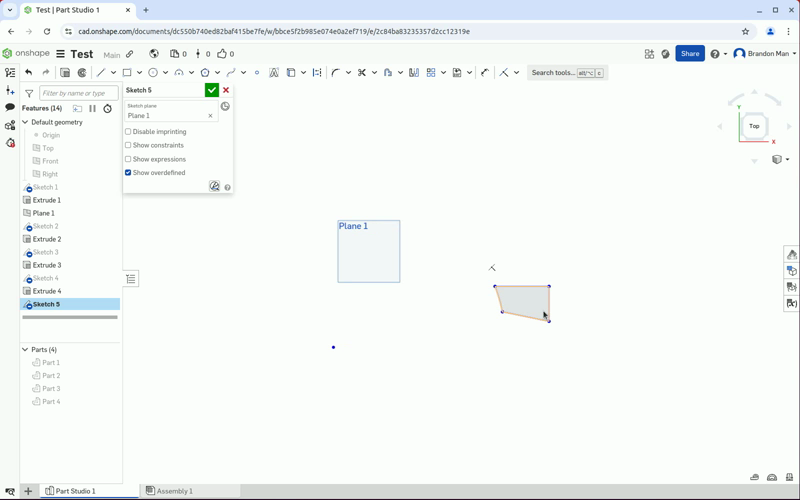
scroll(6)
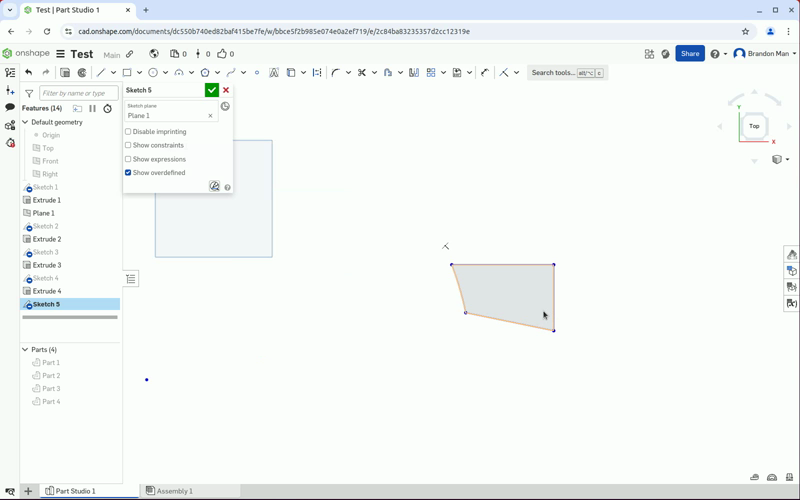
scroll(6)
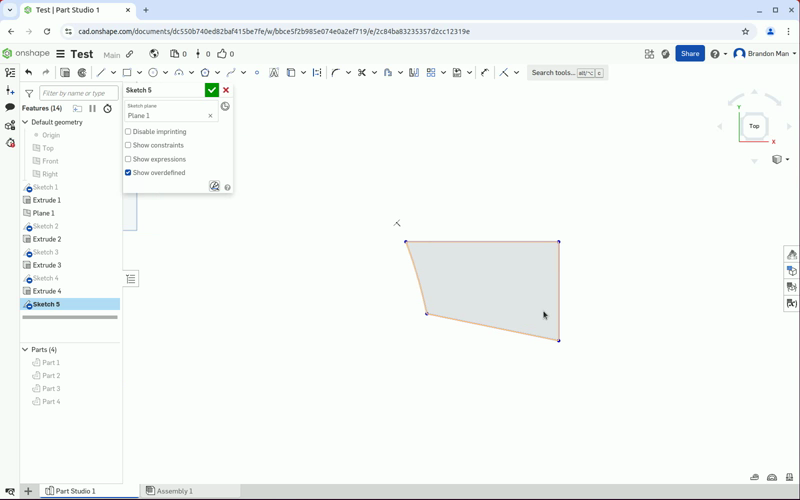
scroll(6)
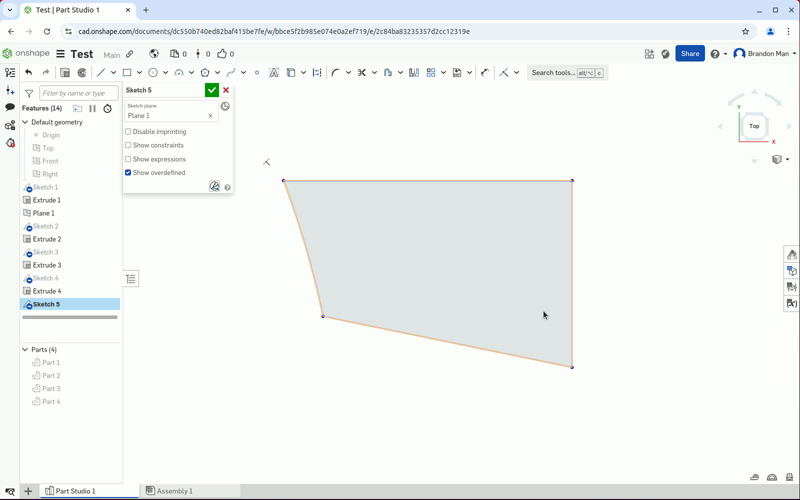
click(543, 310)
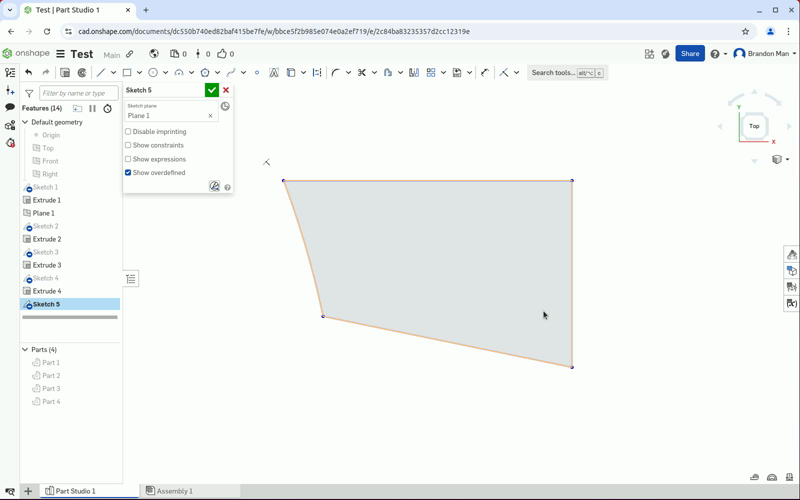
scroll(-6)
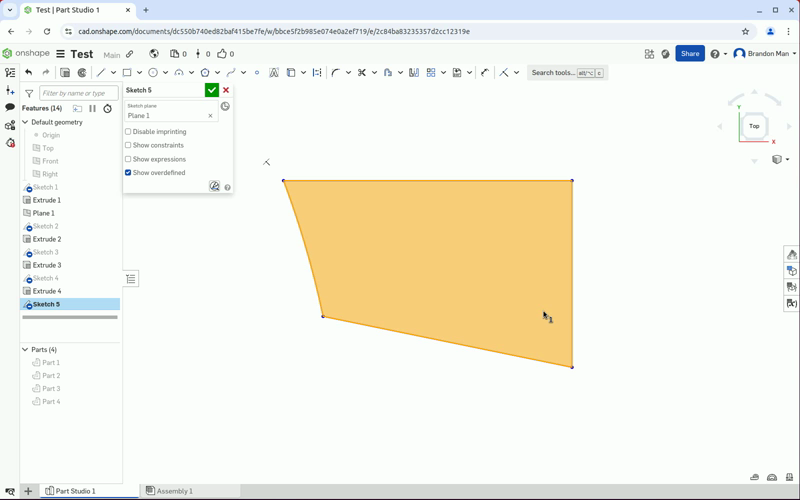
scroll(-6)
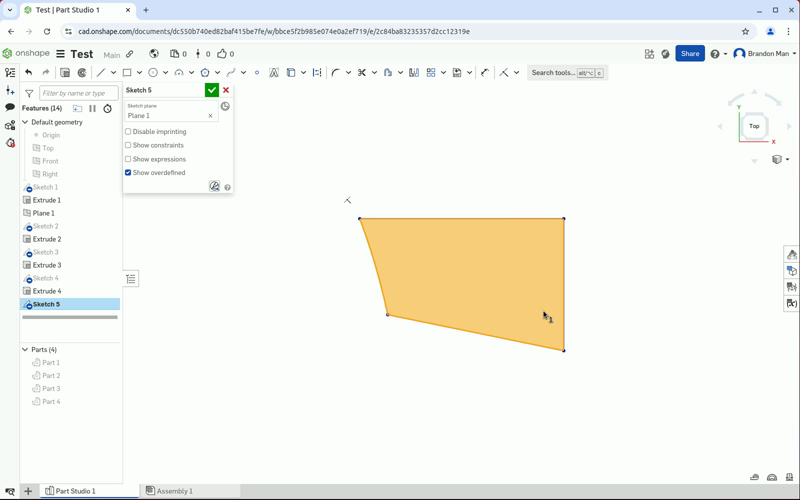
scroll(-6)
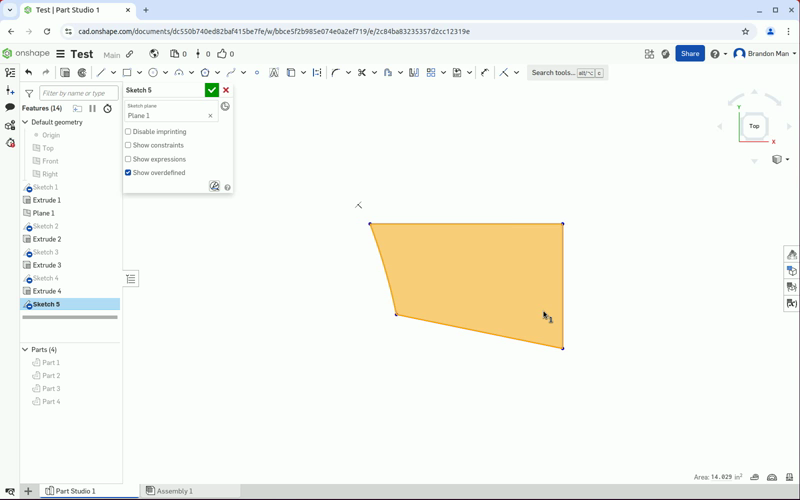
scroll(-6)
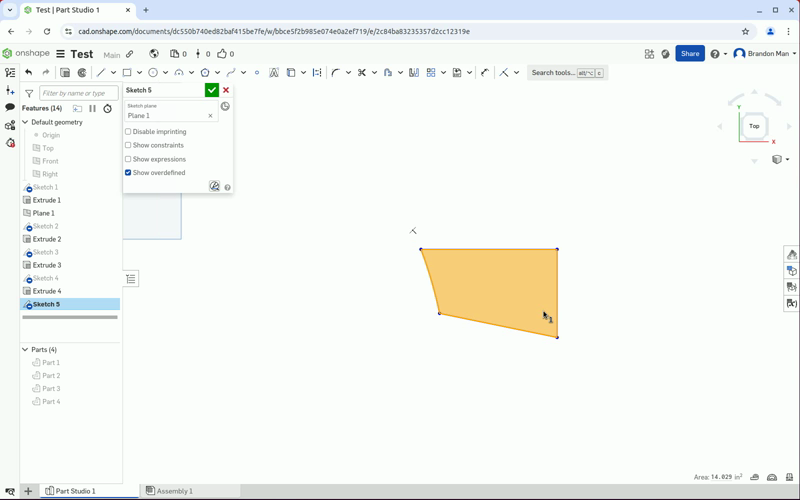
scroll(-6)
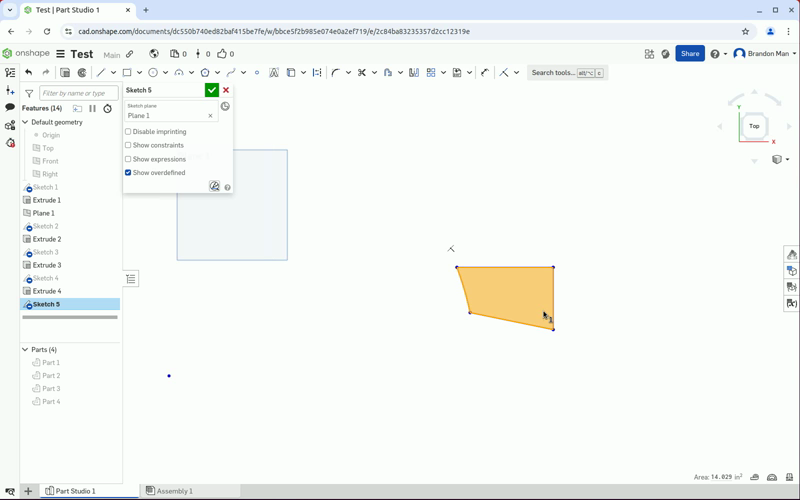
scroll(-6)
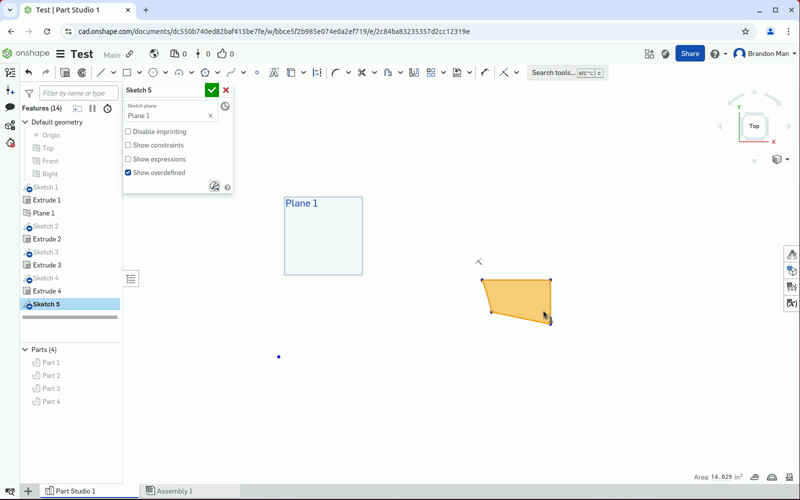
scroll(-6)
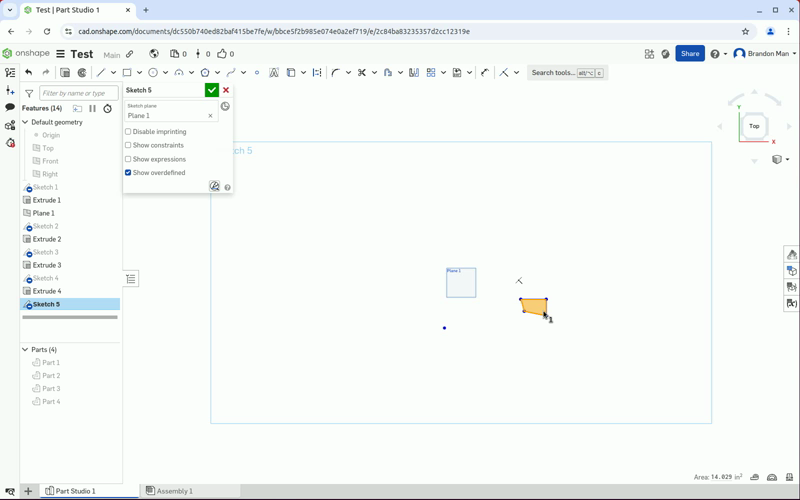
mouse_move(73, 352)
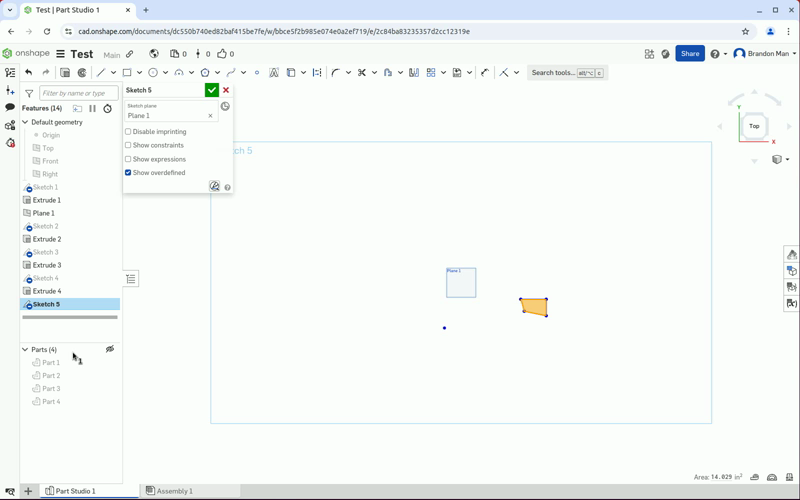
key(shift+y)
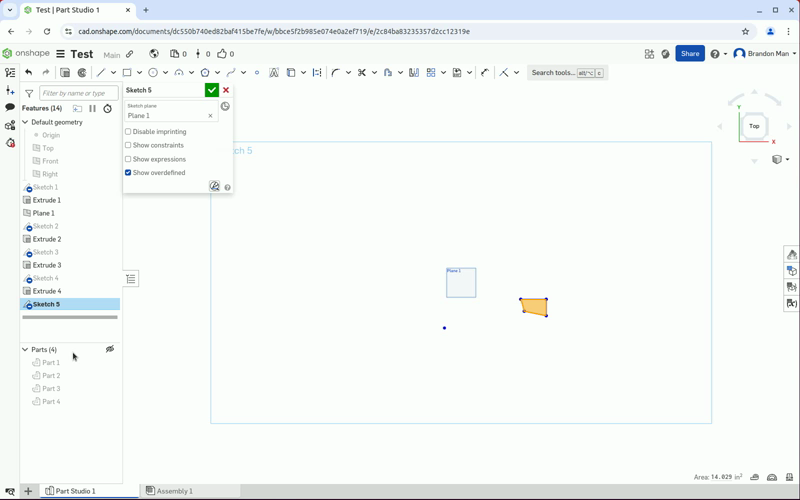
key(shift+e)
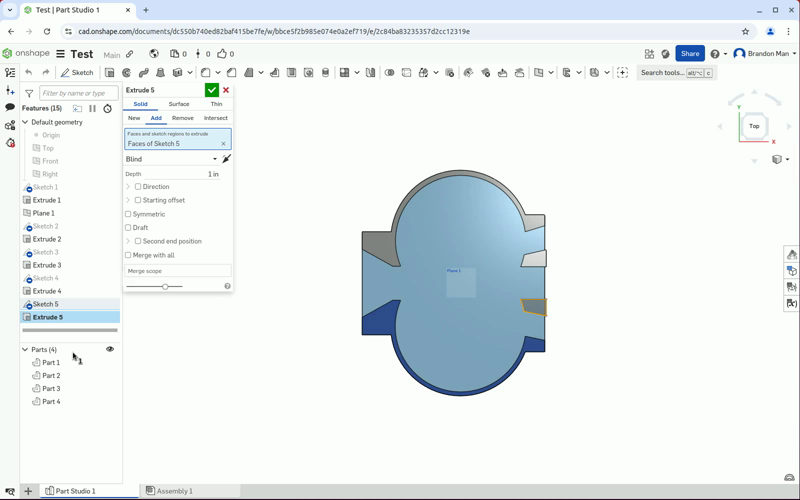
mouse_move(143, 106)
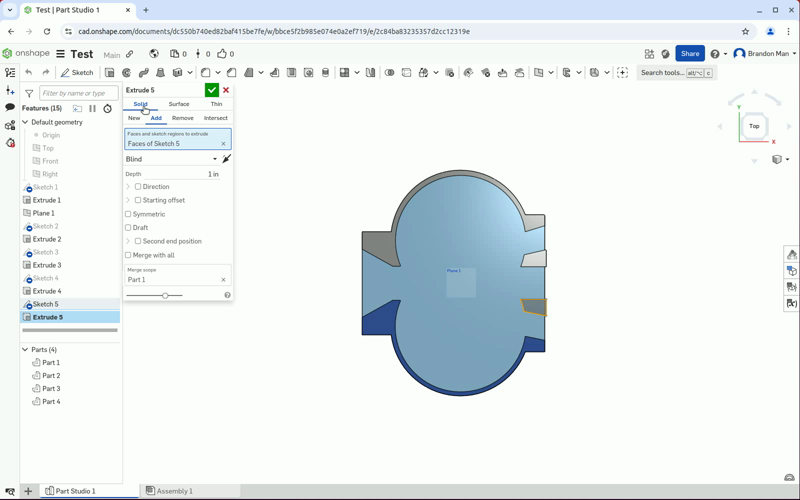
click(143, 106)
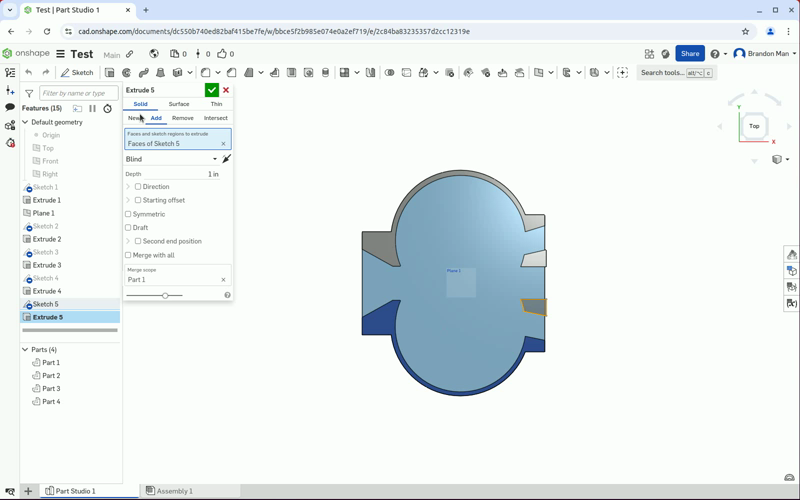
mouse_move(137, 120)
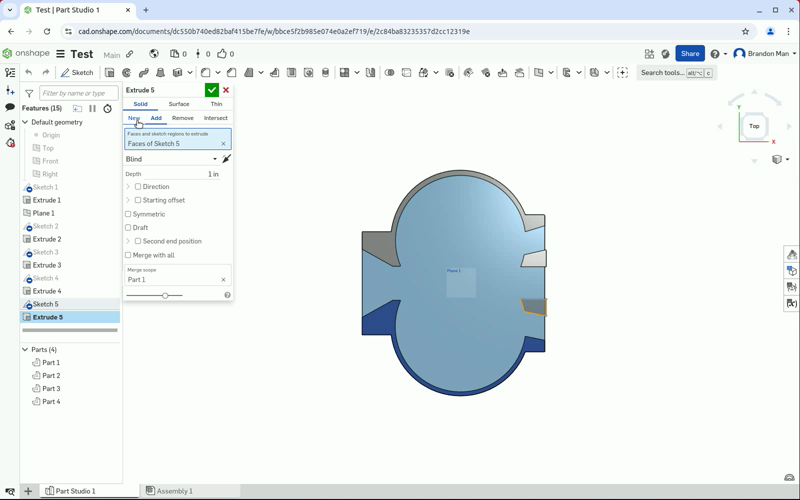
click(137, 120)
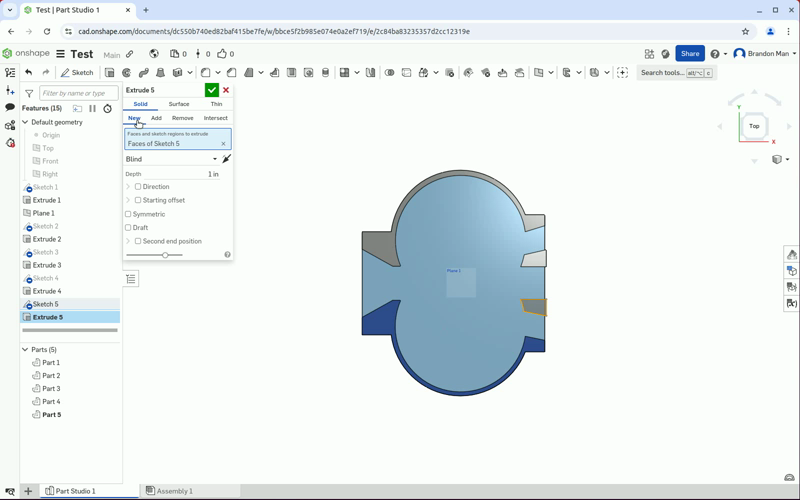
key(tab, 4)
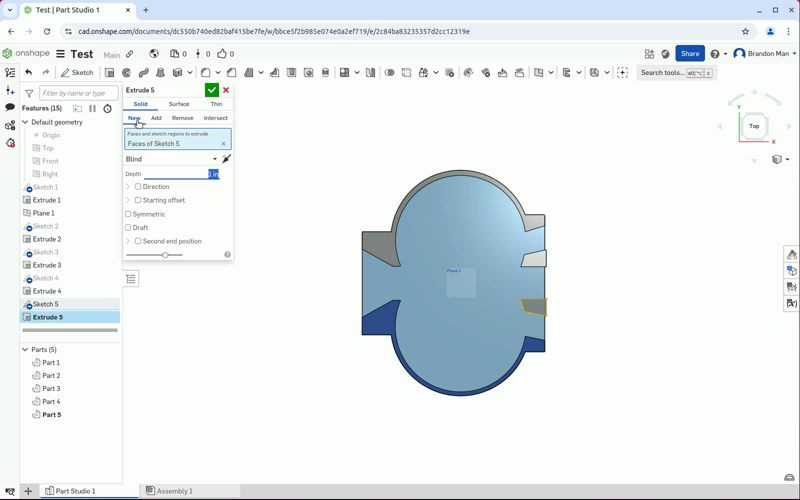
text(1.926)
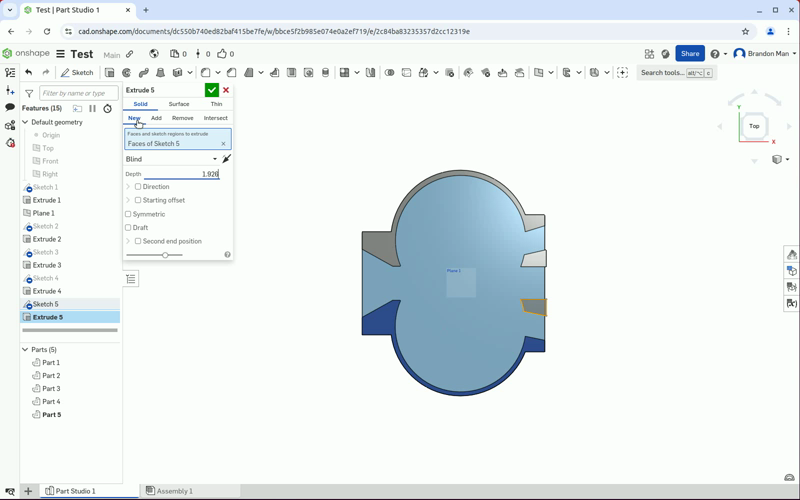
key(enter)
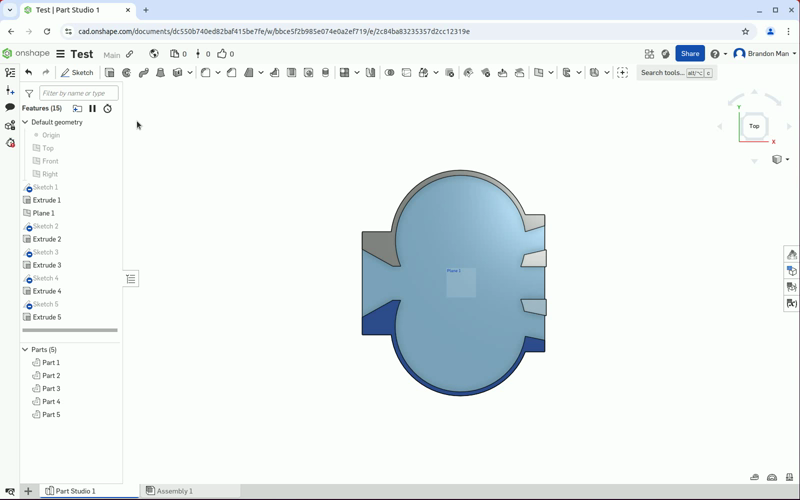
key(shift+h)
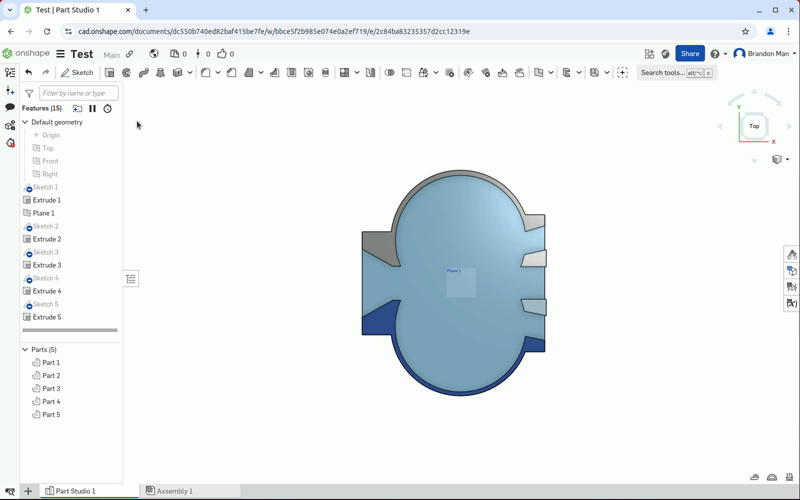
key(shift+h)
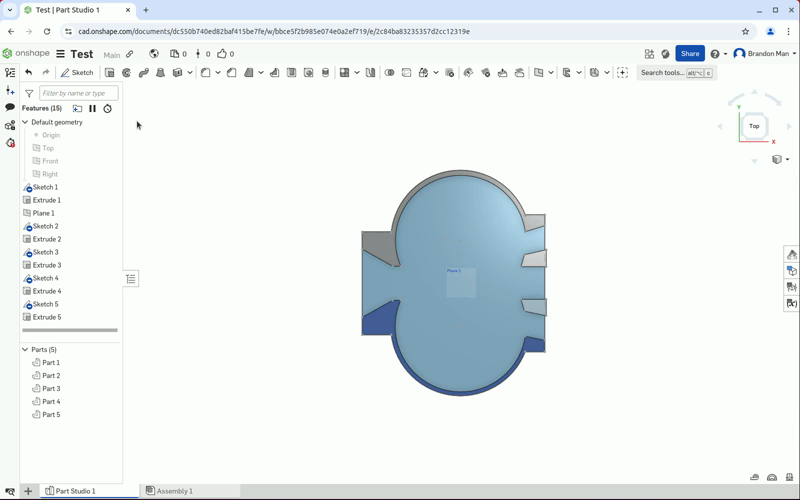
key(shift+7)
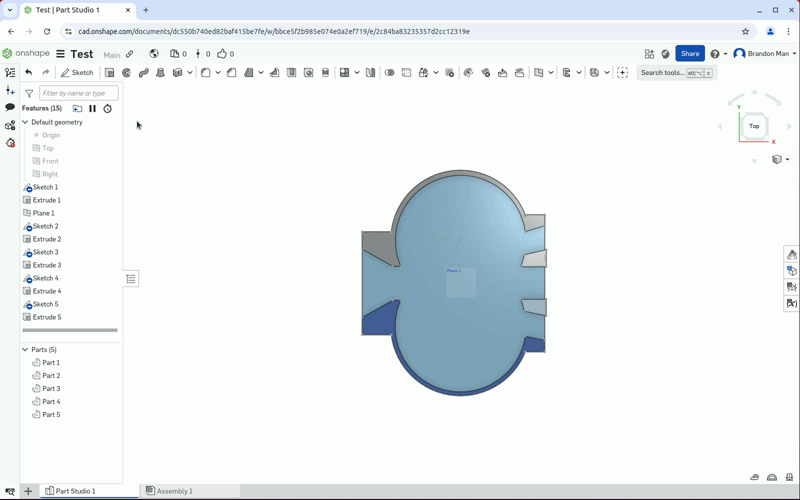
key(up, 3)
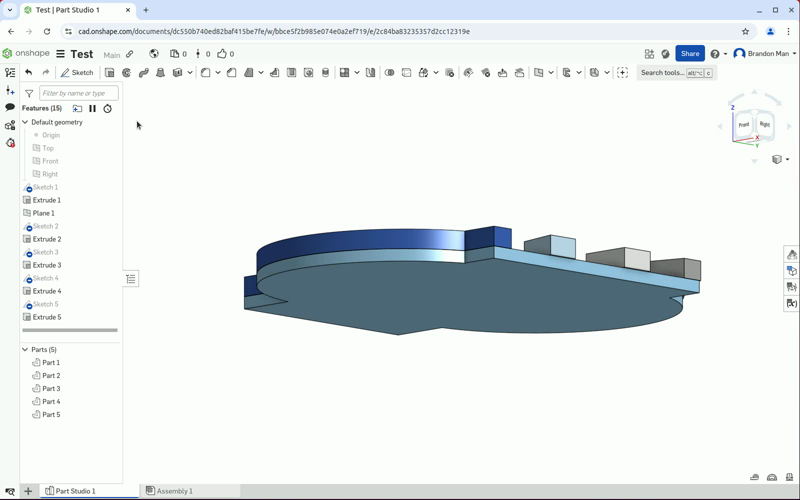
key(left, 3)
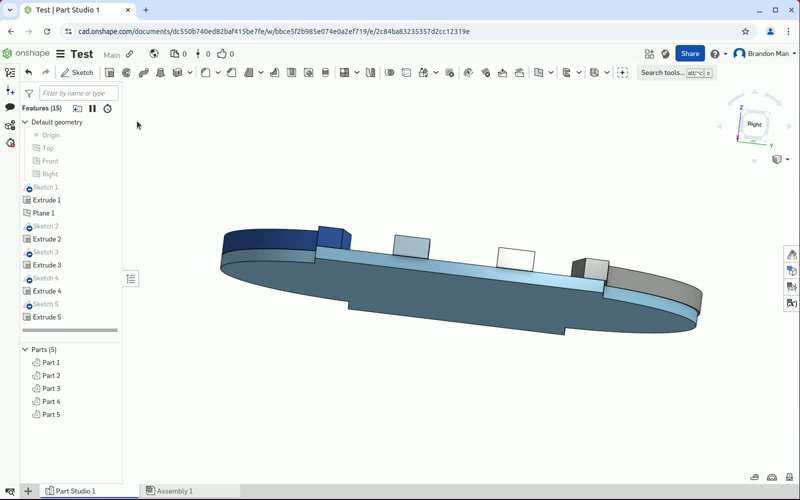
key(right, 3)
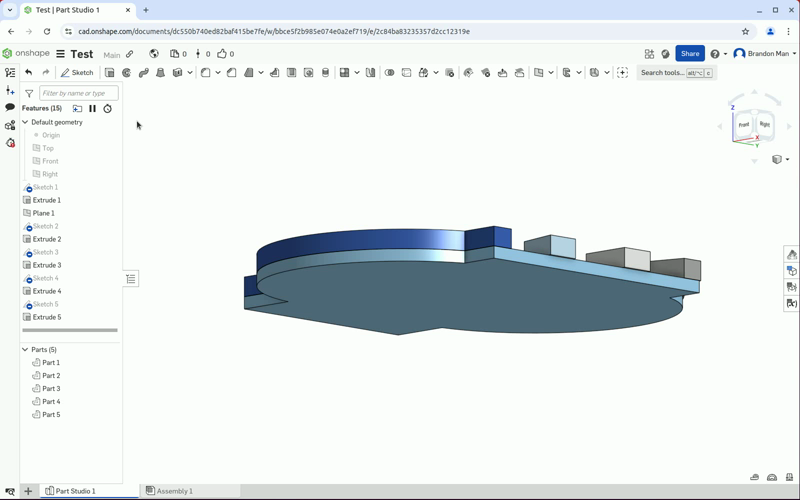
key(down, 3)
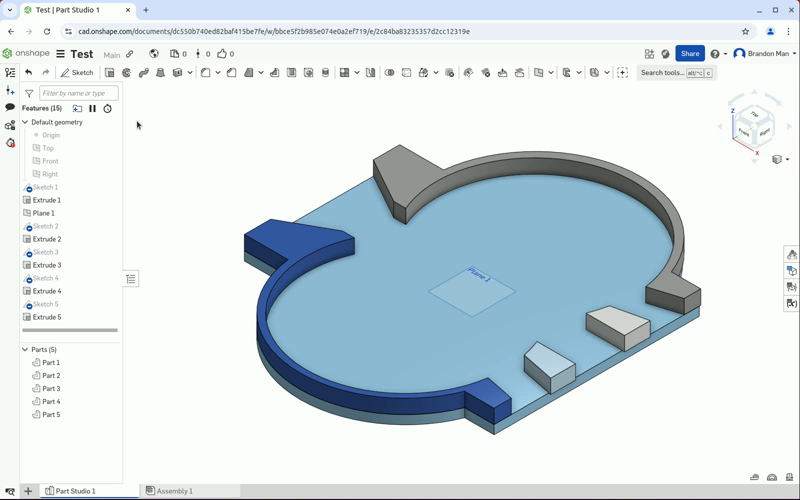
mouse_move(73, 189)
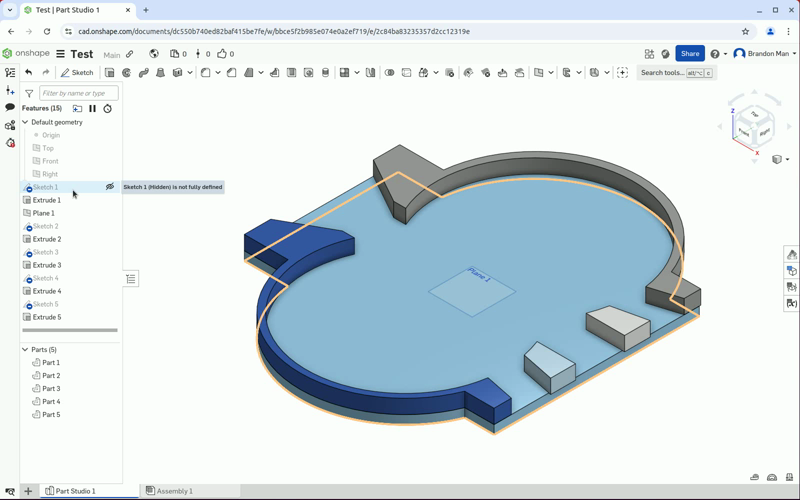
click(73, 189)